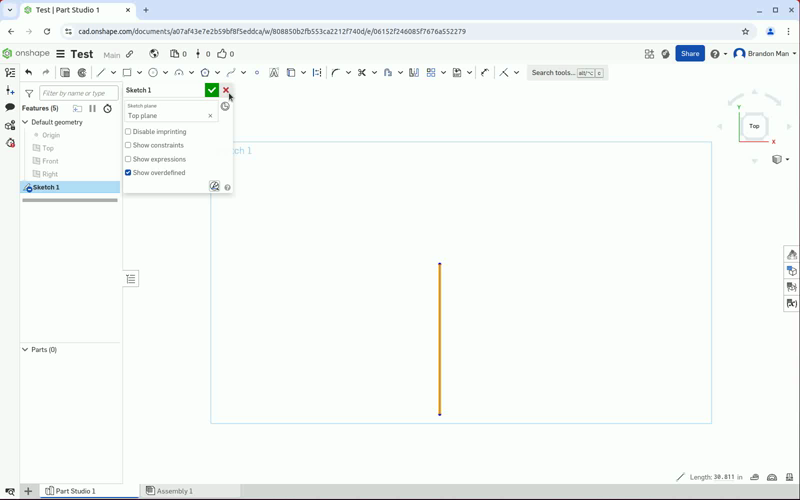
key(shift+h)
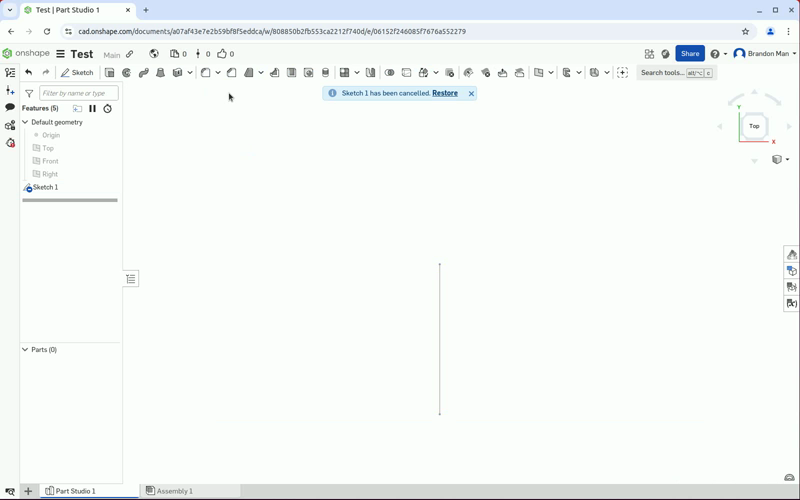
key(shift+s)
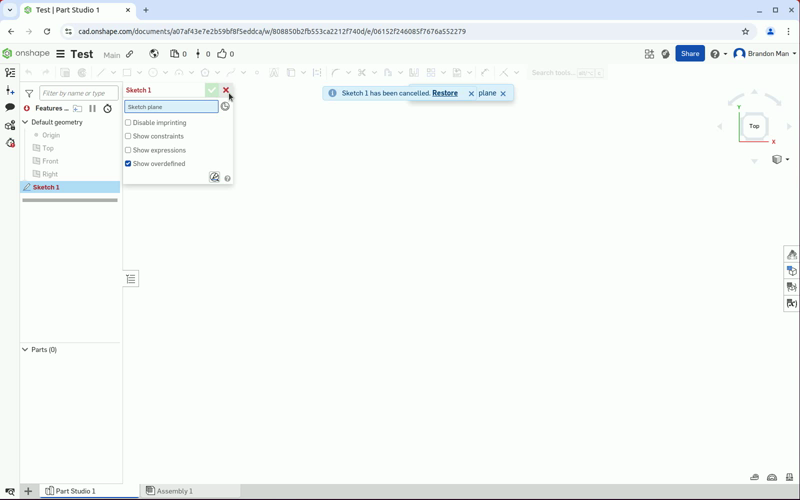
mouse_move(73, 150)
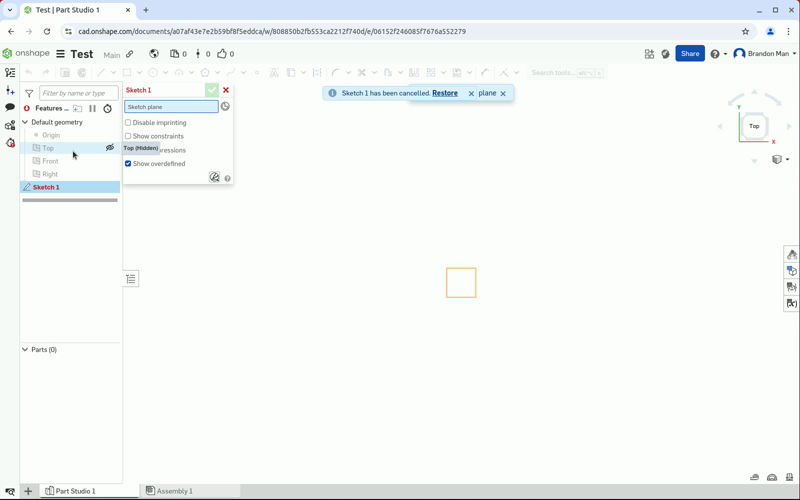
click(73, 150)
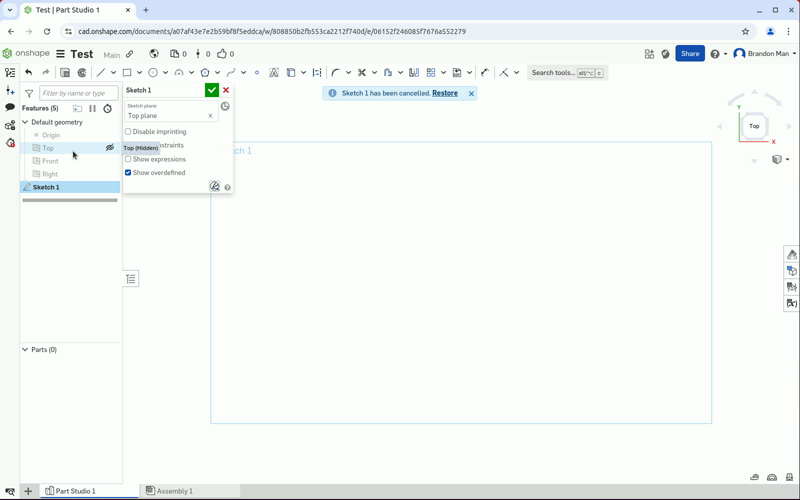
mouse_move(73, 352)
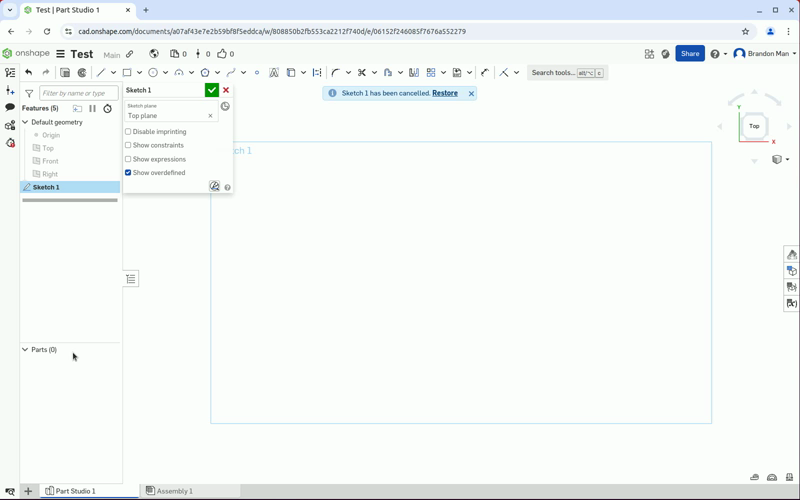
key(y)
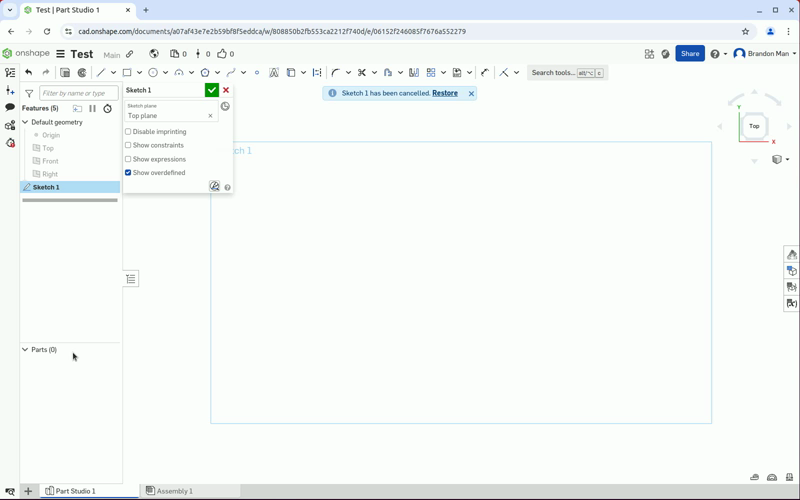
key(l)
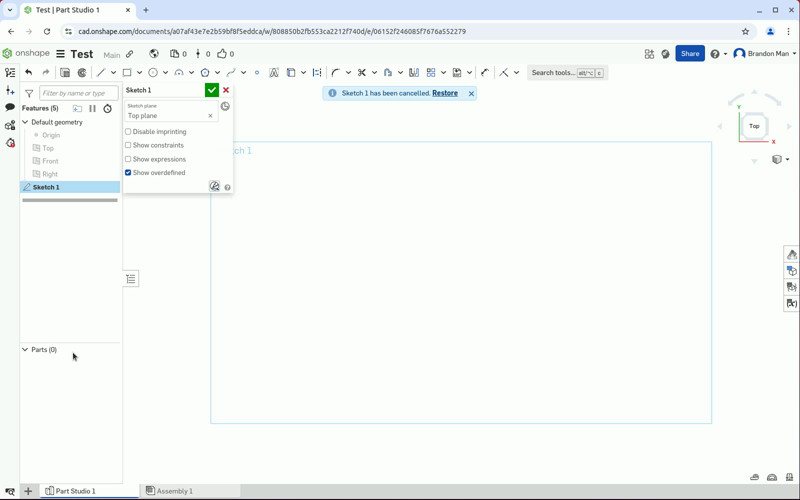
key_down(shift)
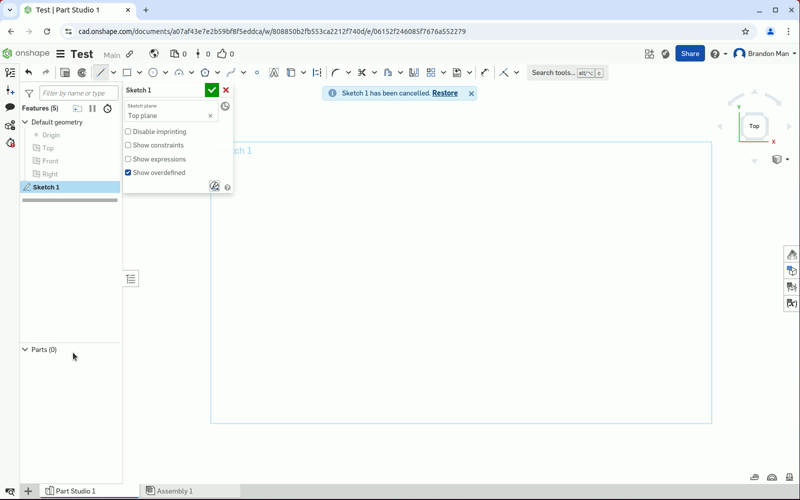
mouse_move(457, 285)
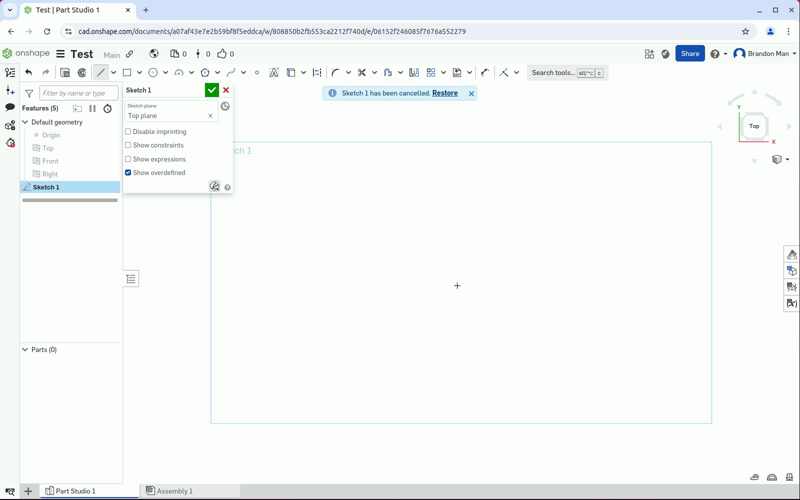
click(457, 285)
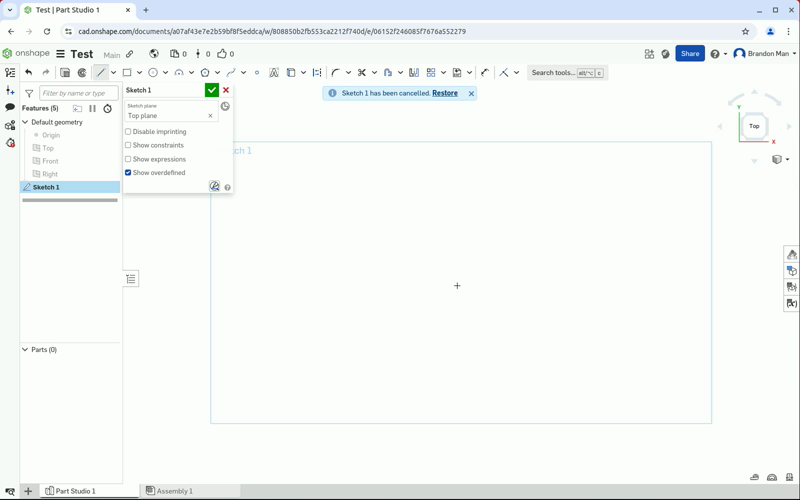
key_up(shift)
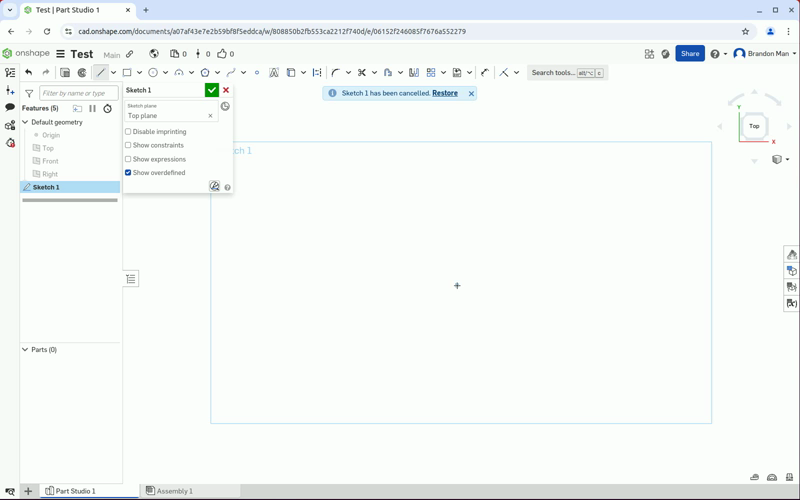
key_down(shift)
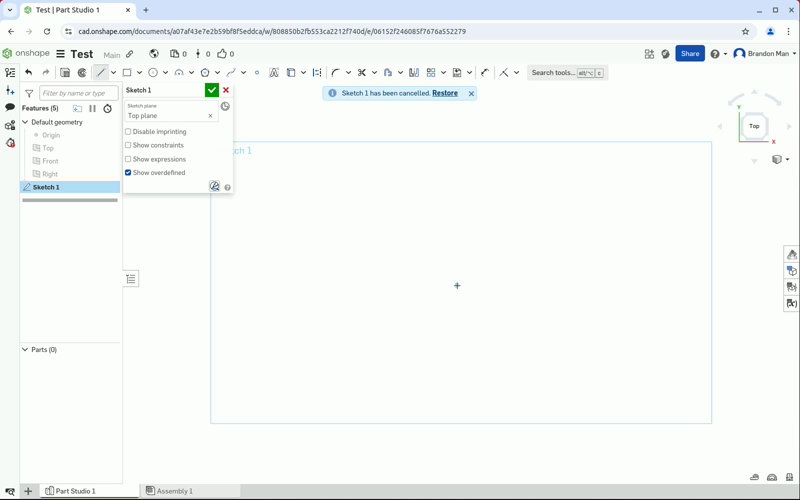
mouse_move(487, 285)
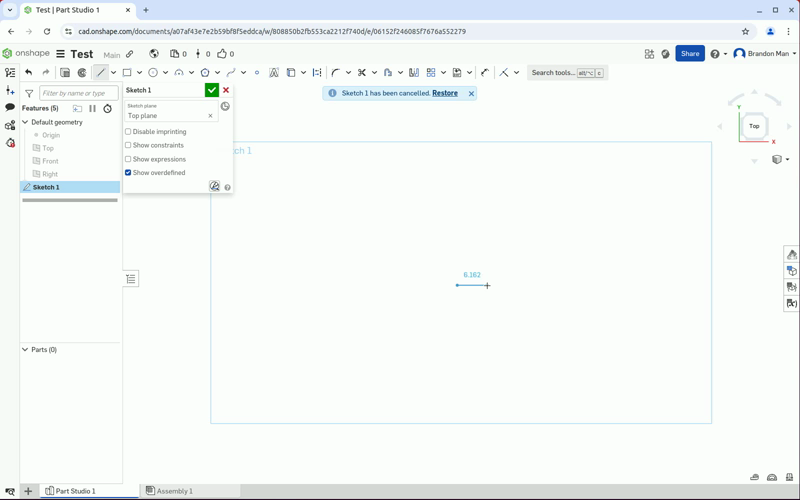
mouse_move(466, 285)
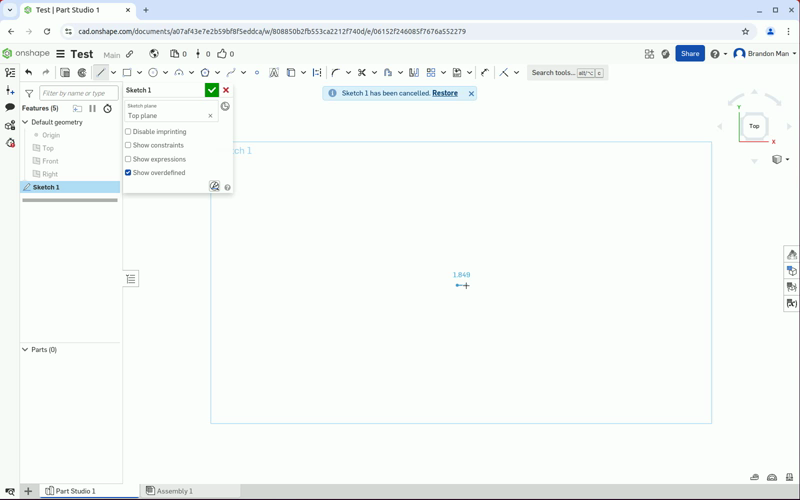
click(466, 285)
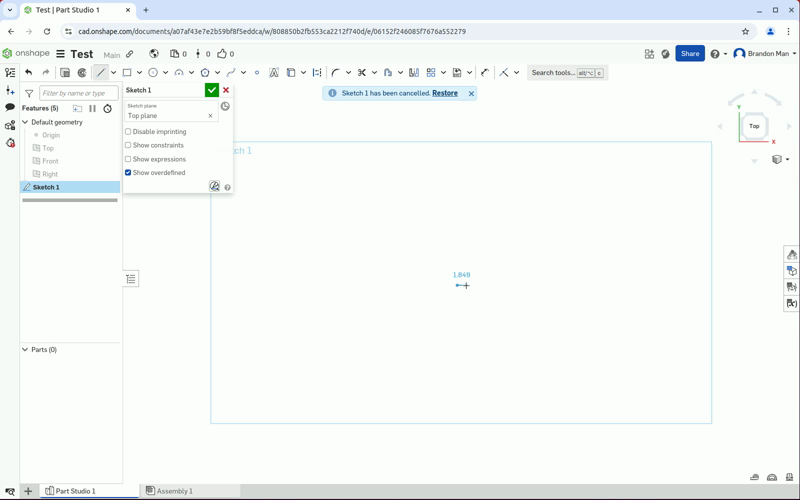
key_up(shift)
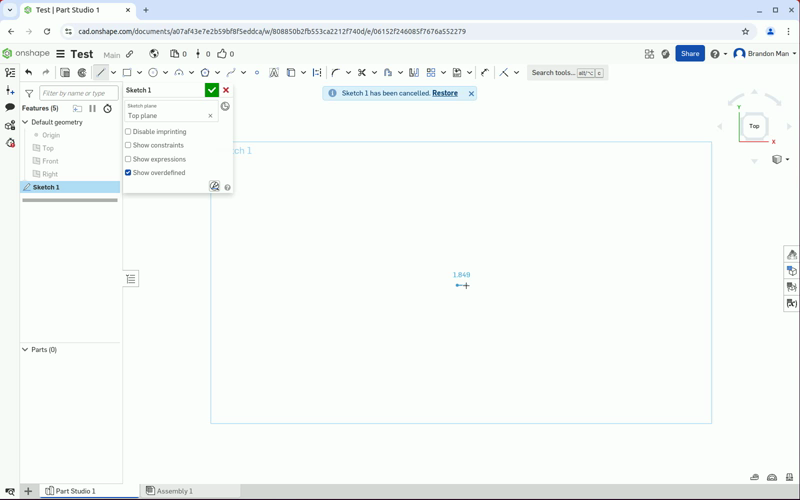
key_down(shift)
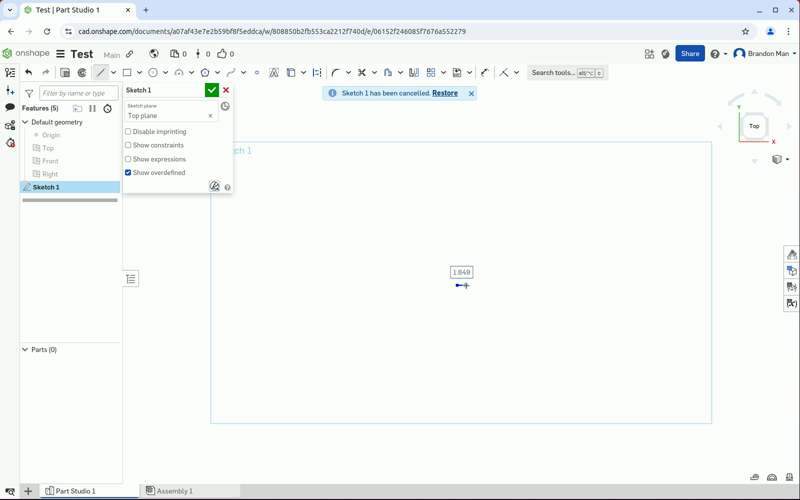
mouse_move(496, 285)
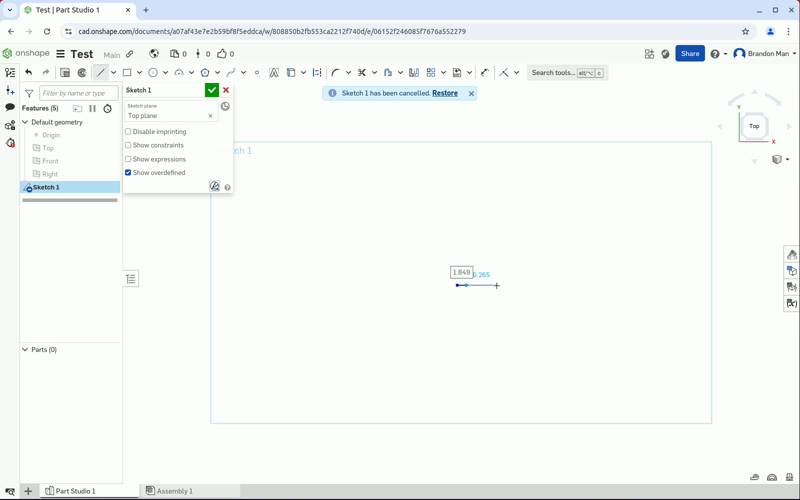
mouse_move(466, 279)
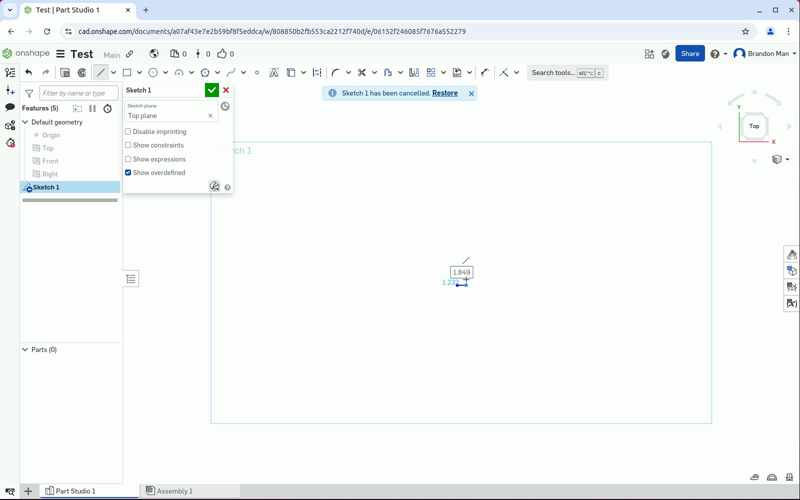
scroll(6)
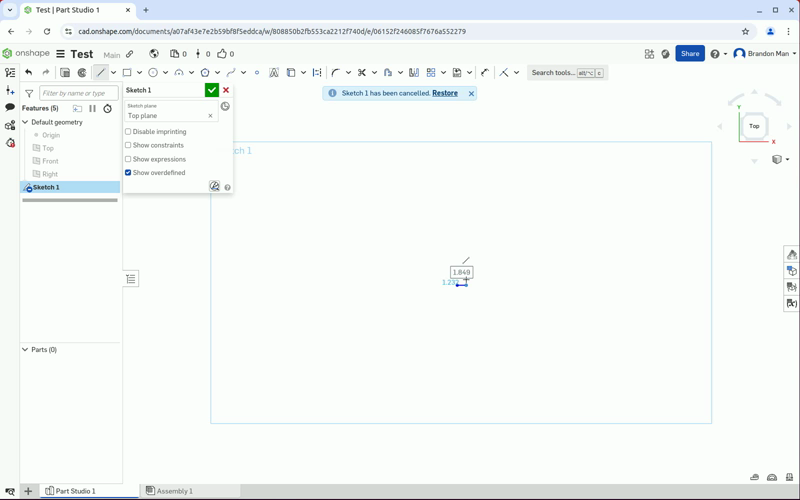
scroll(6)
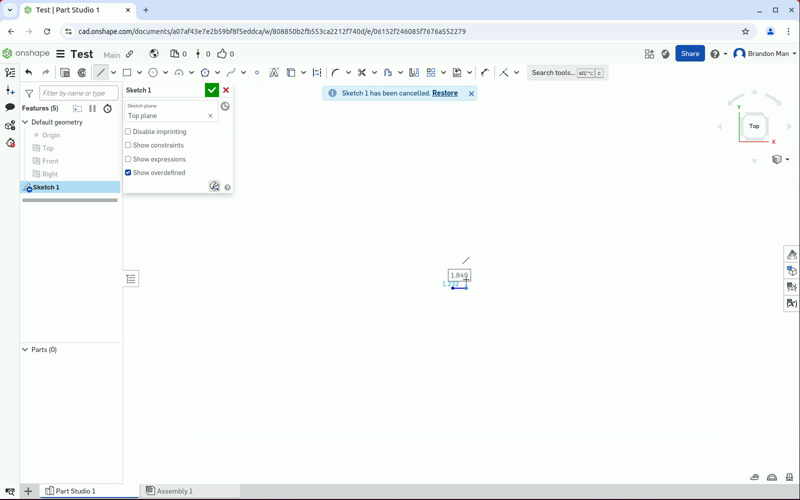
scroll(6)
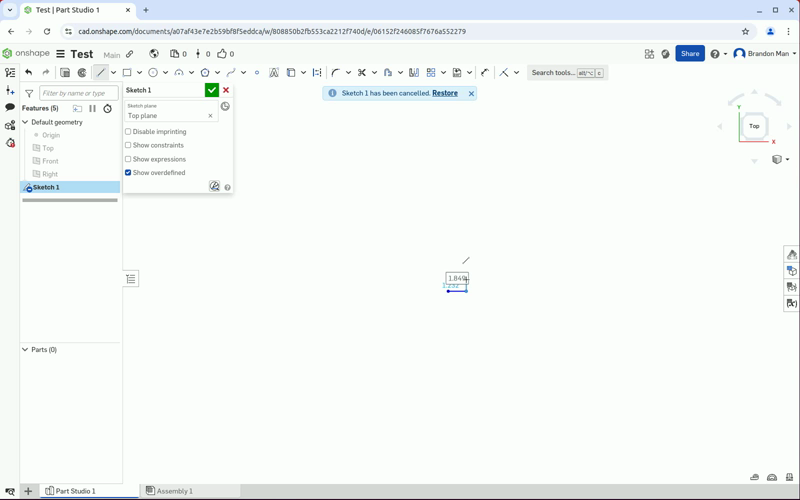
scroll(6)
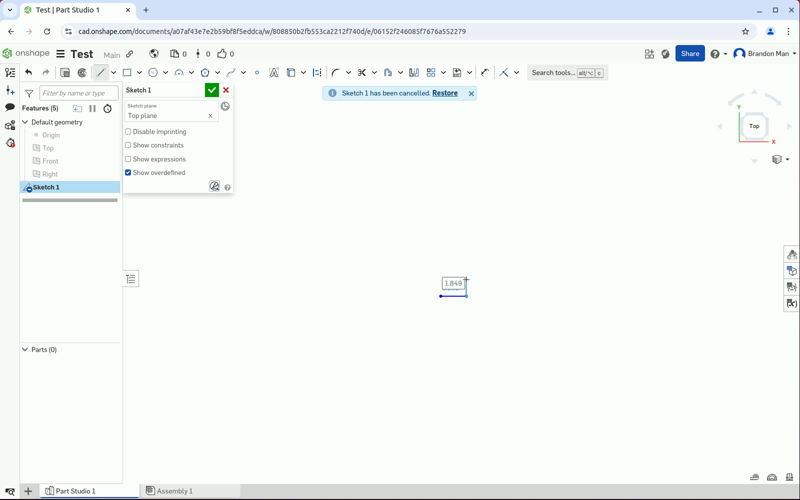
scroll(6)
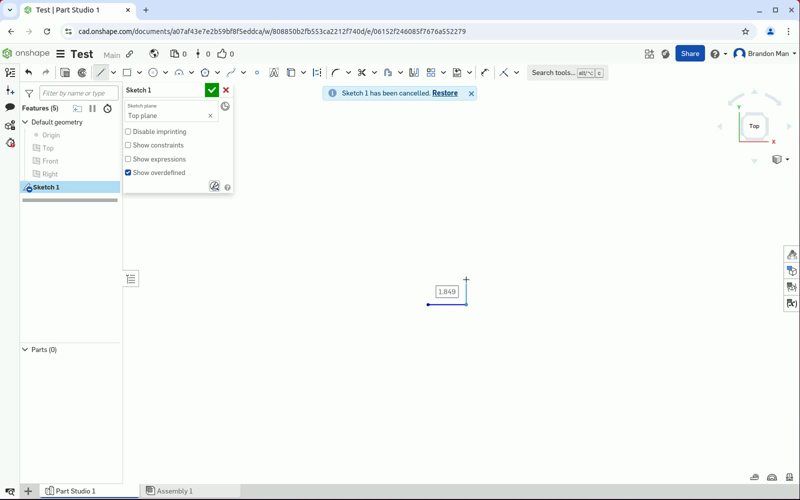
scroll(6)
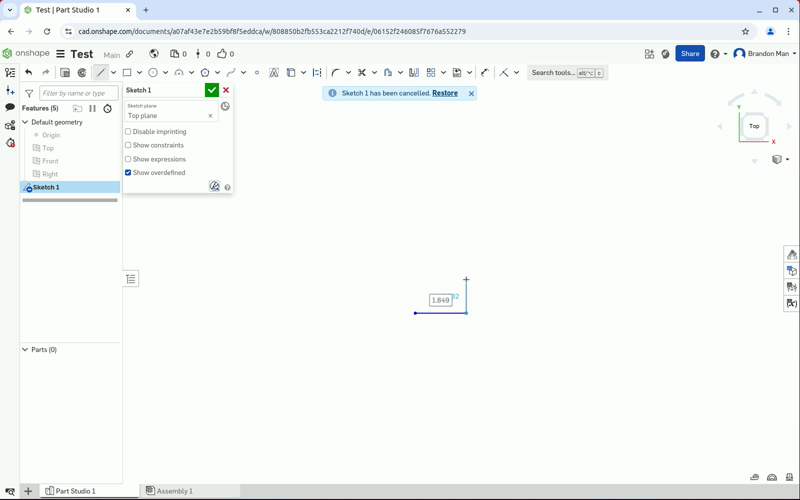
scroll(6)
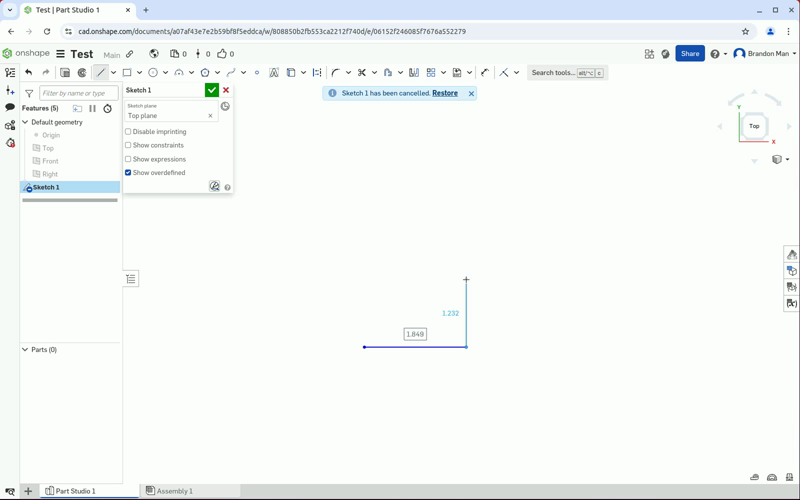
click(466, 279)
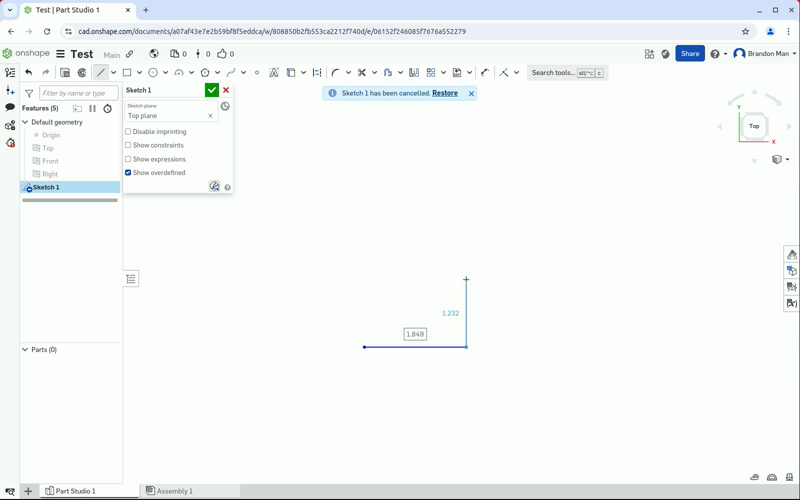
scroll(-6)
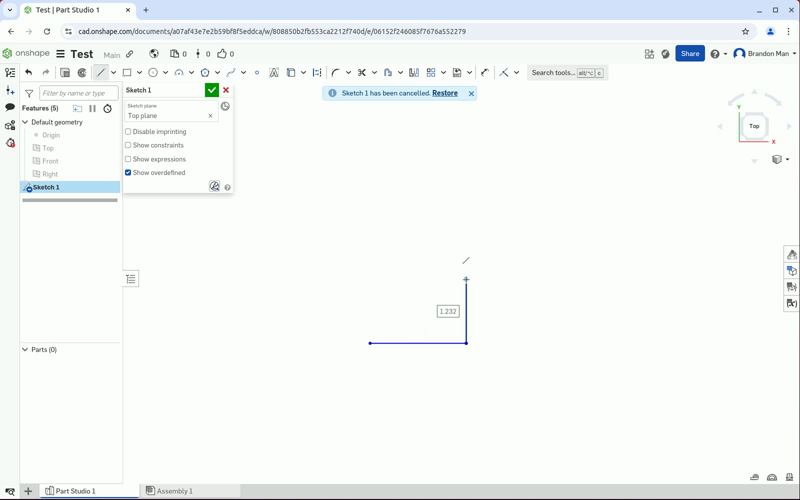
scroll(-6)
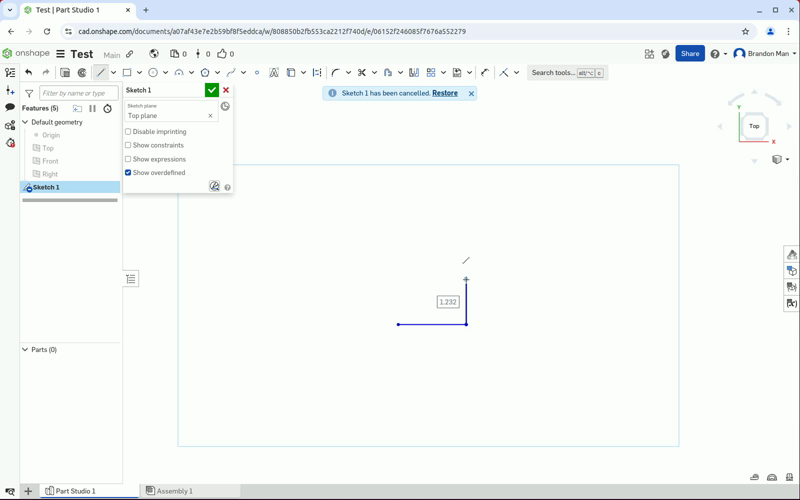
scroll(-6)
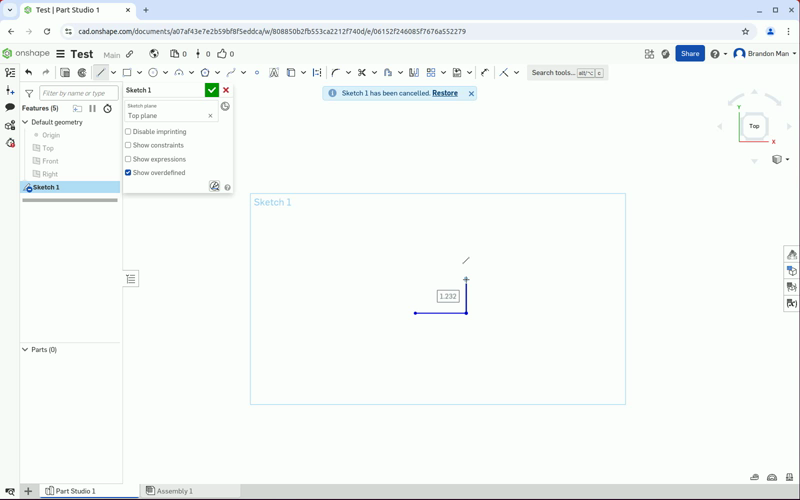
scroll(-6)
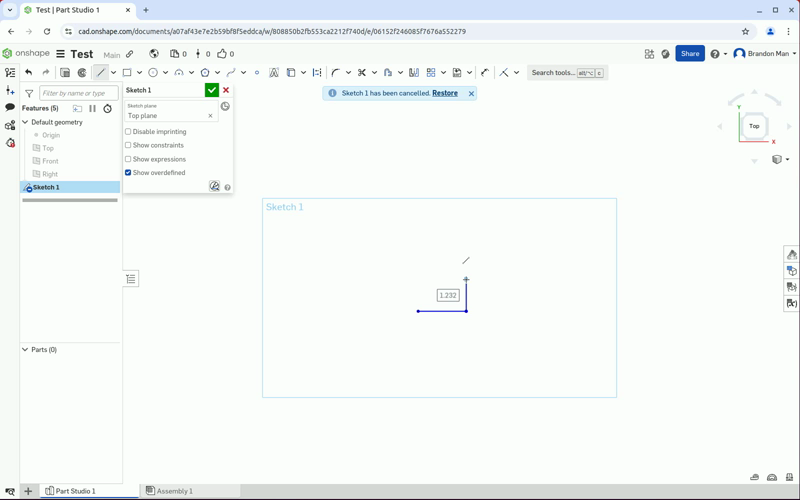
scroll(-6)
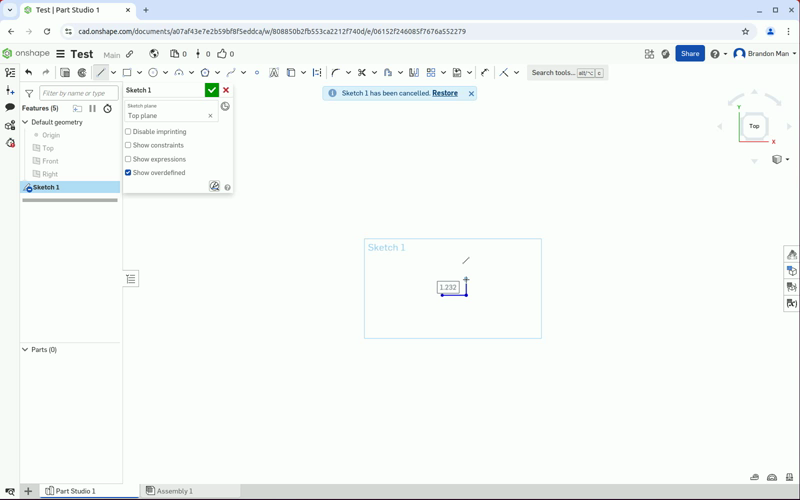
scroll(-6)
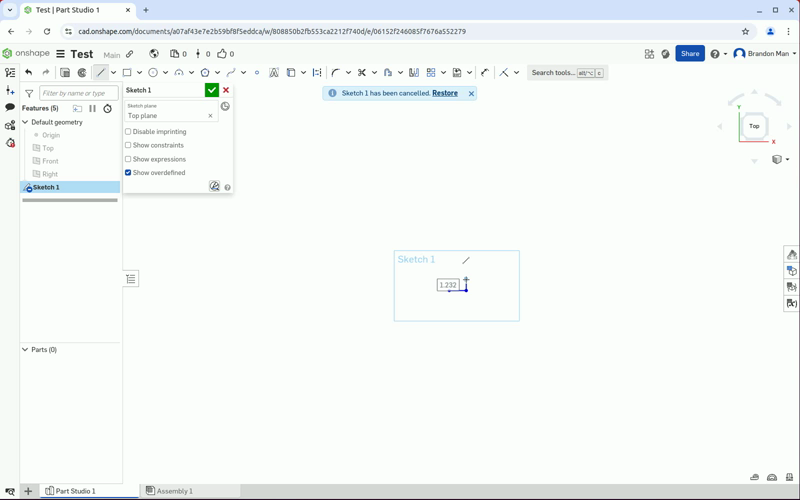
scroll(-6)
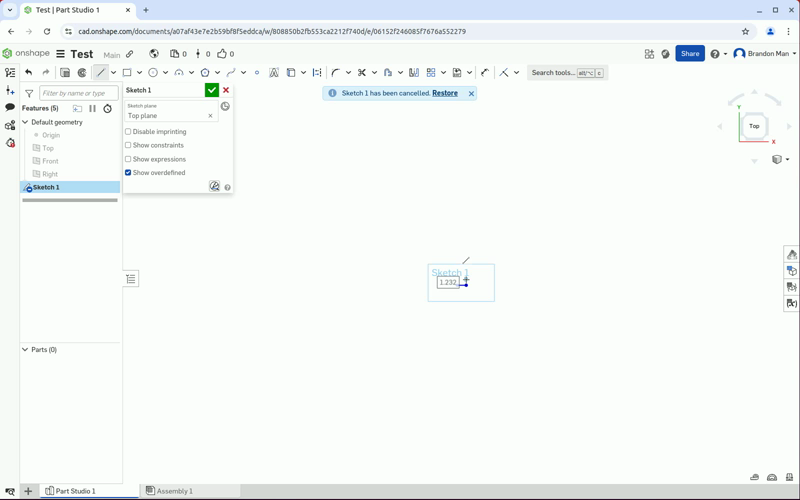
key_up(shift)
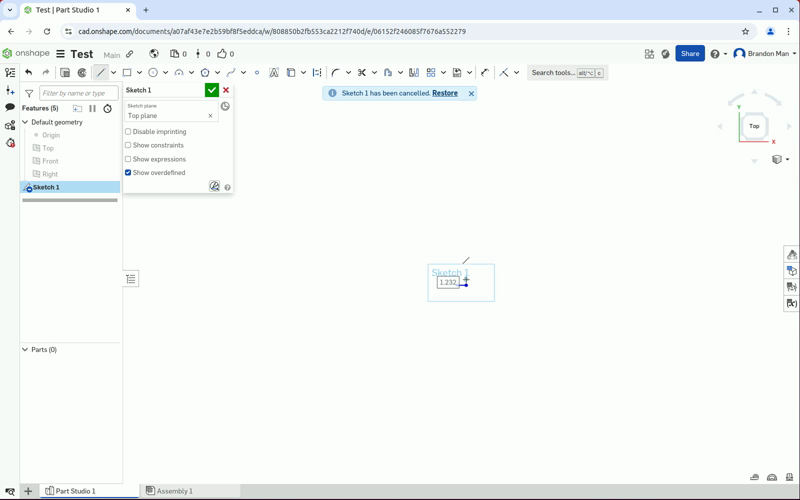
key_down(shift)
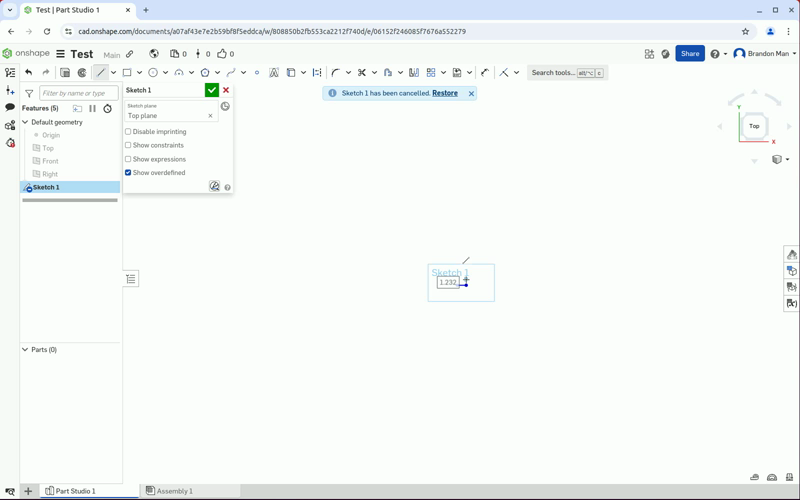
mouse_move(496, 279)
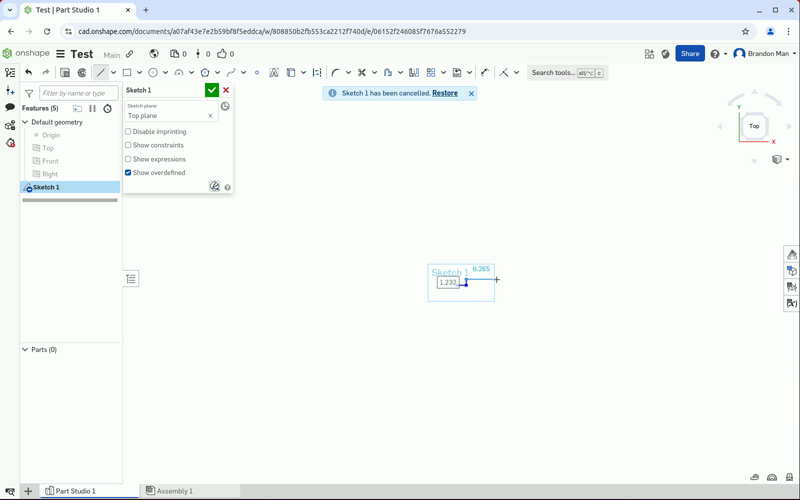
mouse_move(457, 279)
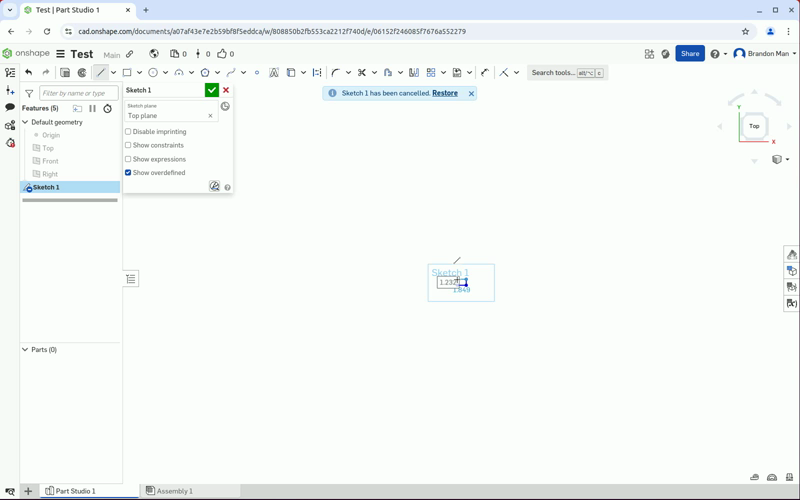
click(457, 279)
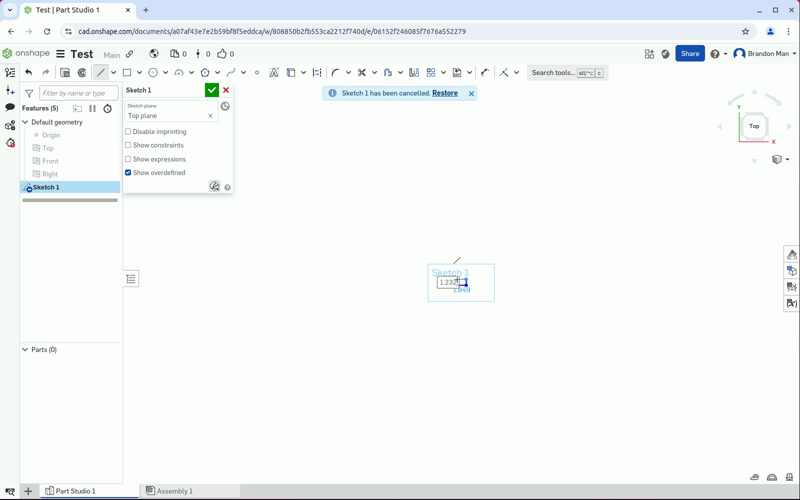
key_up(shift)
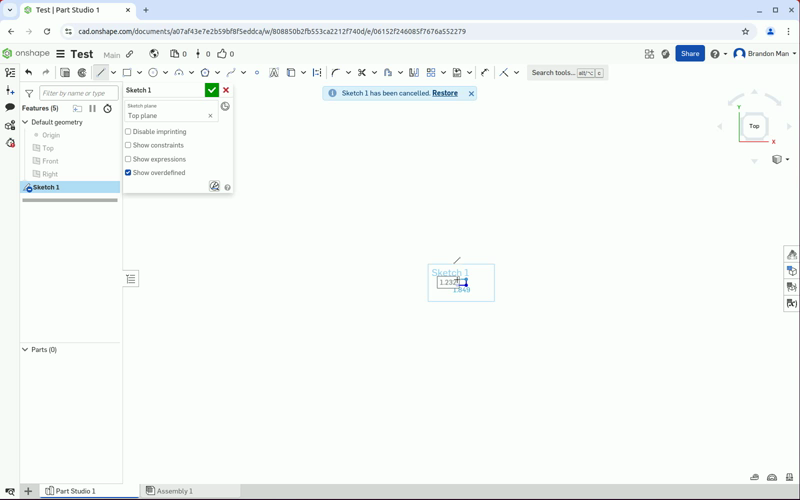
mouse_move(487, 279)
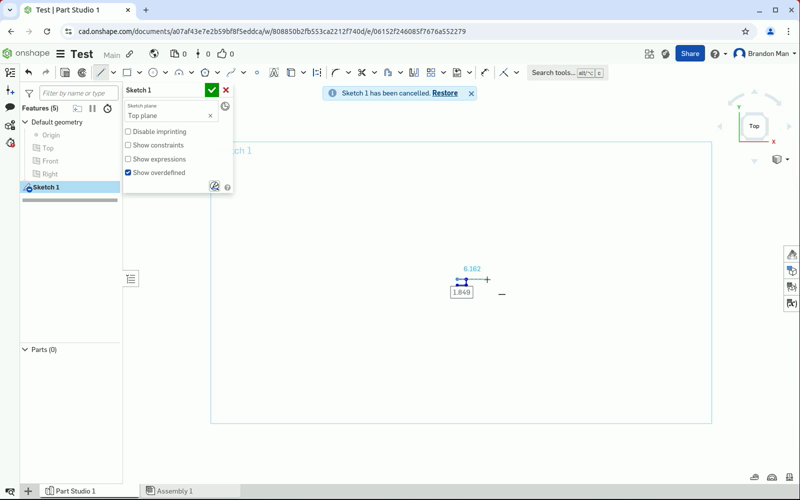
key_down(shift)
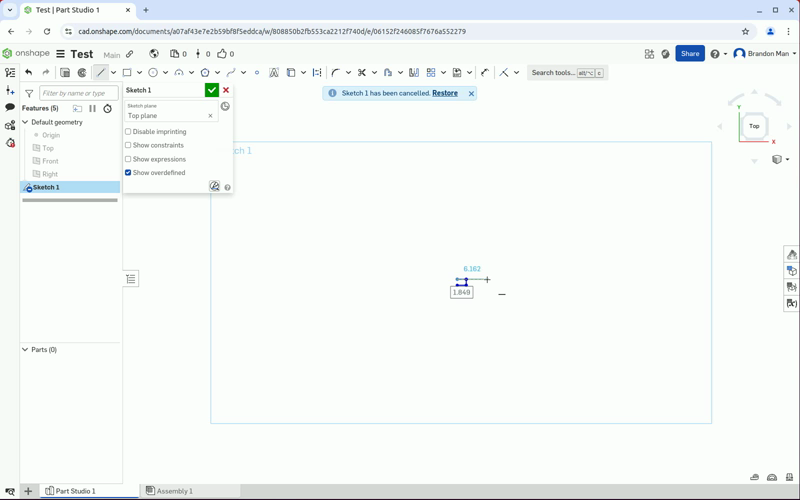
mouse_move(457, 285)
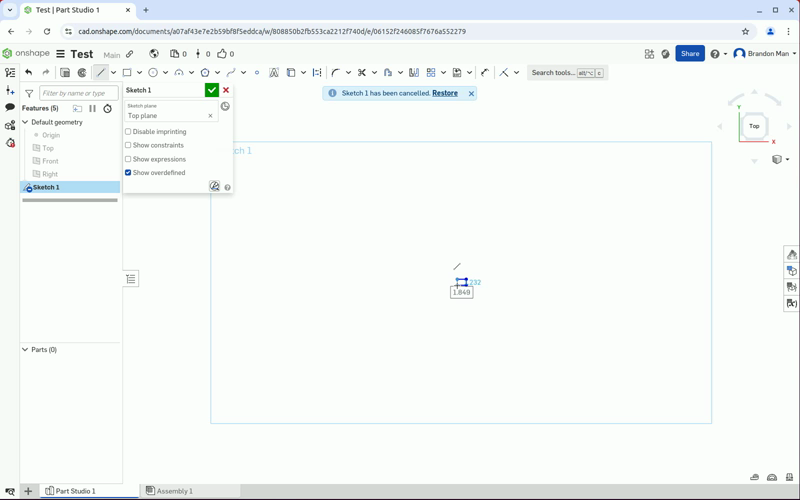
scroll(6)
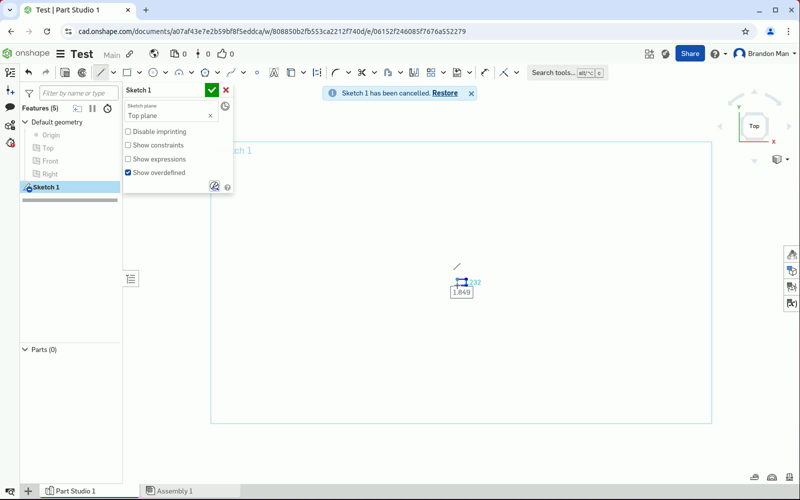
scroll(6)
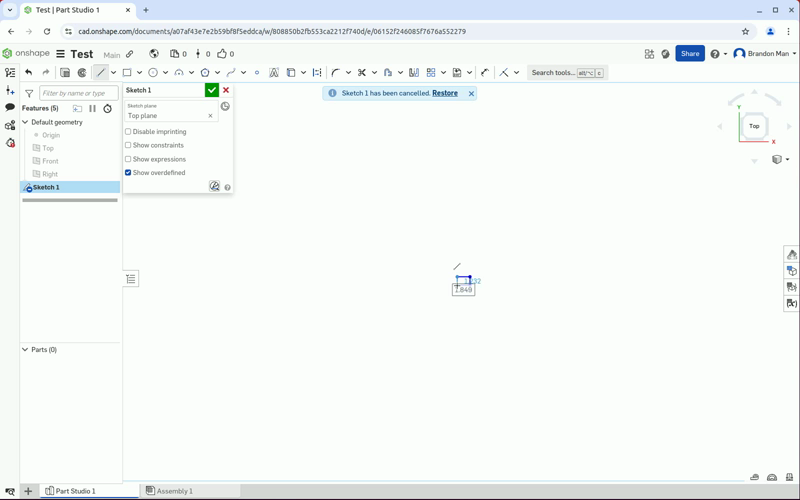
scroll(6)
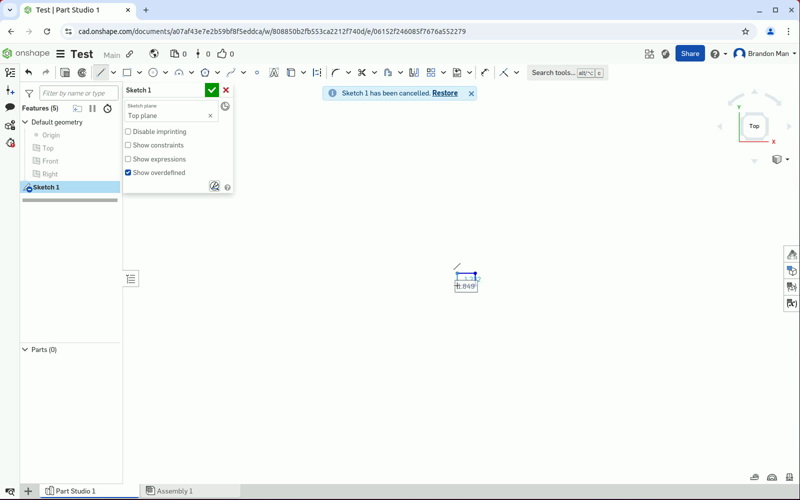
scroll(6)
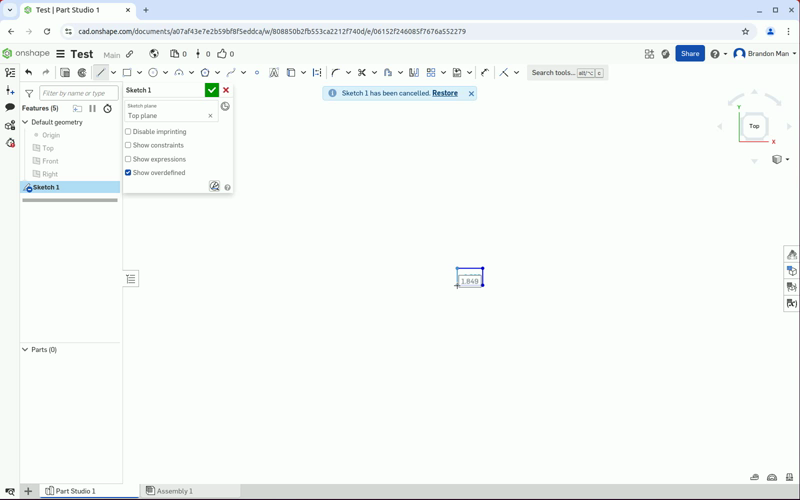
scroll(6)
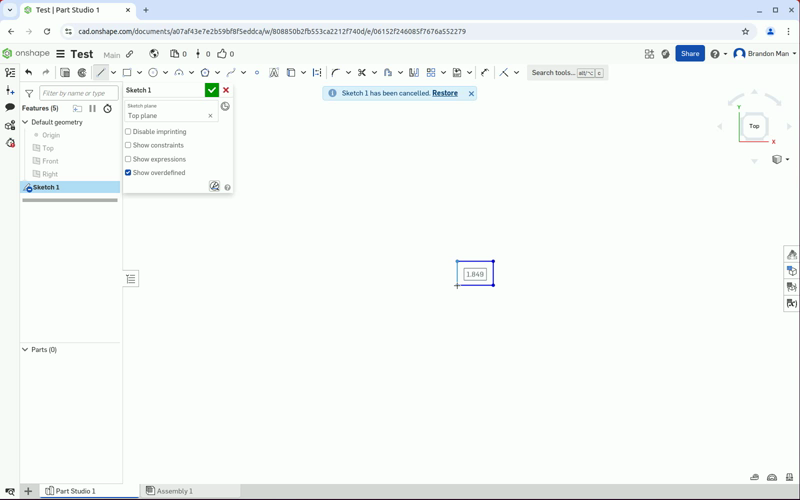
scroll(6)
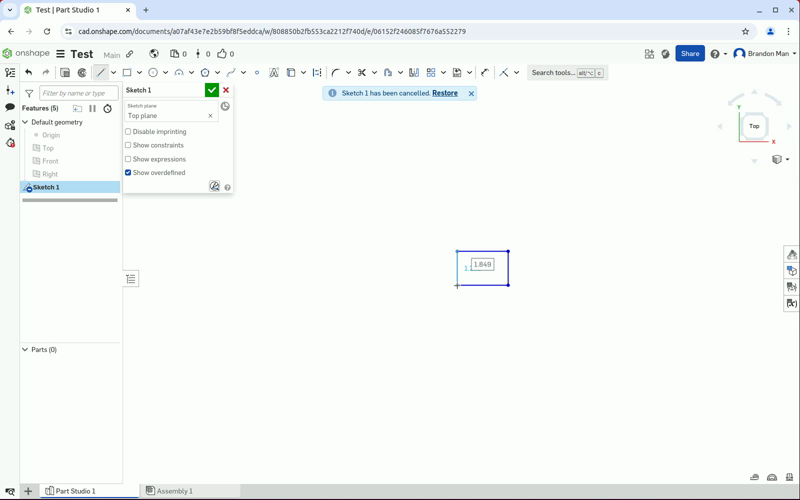
scroll(6)
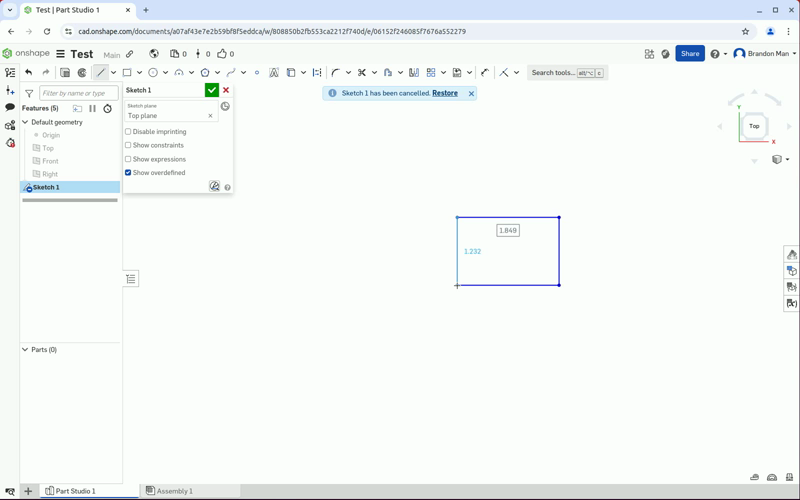
key_up(shift)
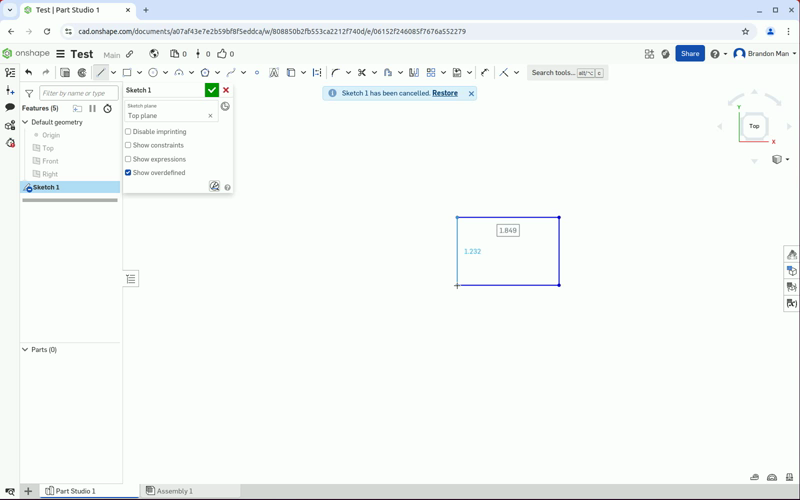
click(457, 285)
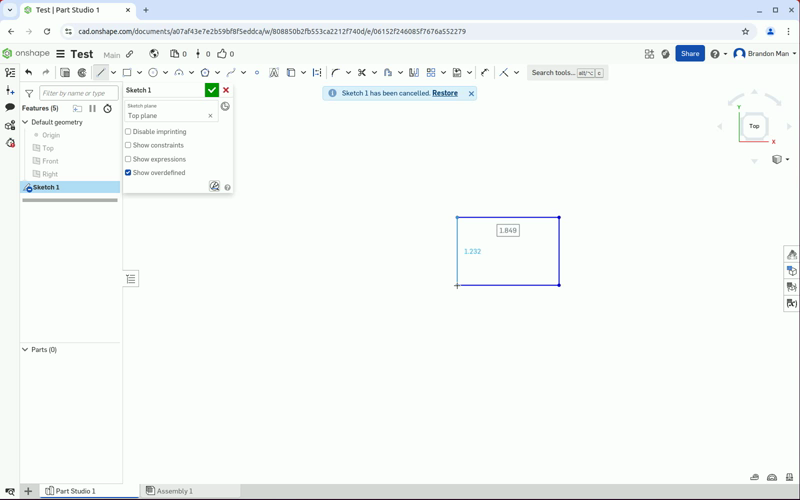
scroll(-6)
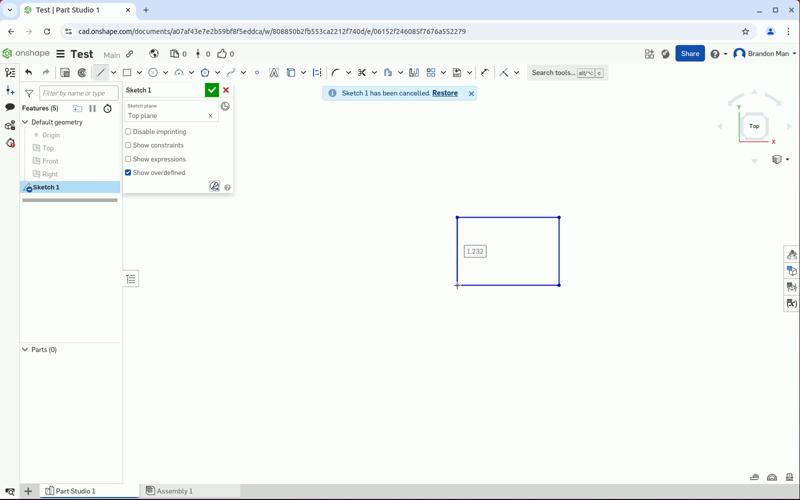
scroll(-6)
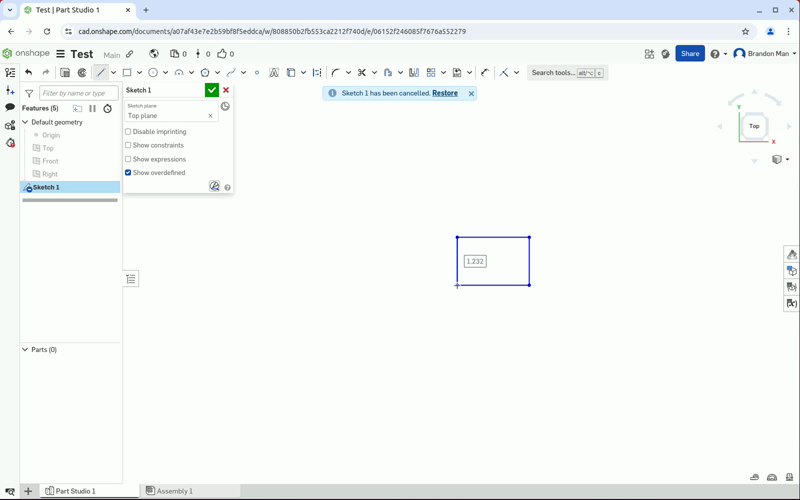
scroll(-6)
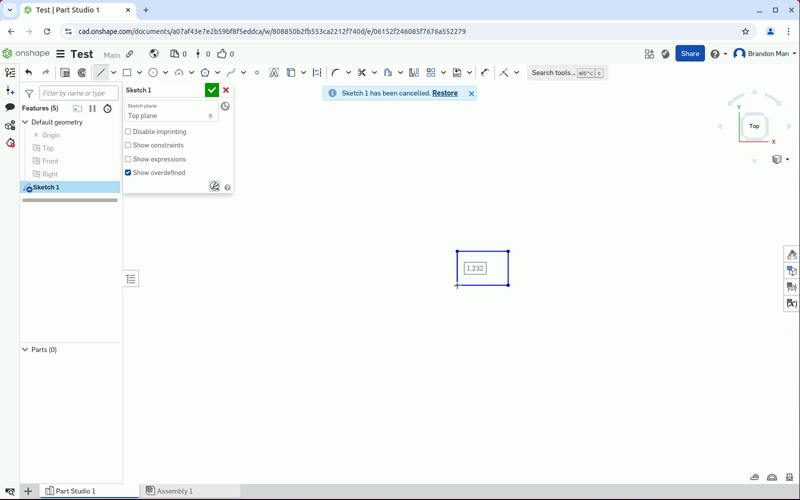
scroll(-6)
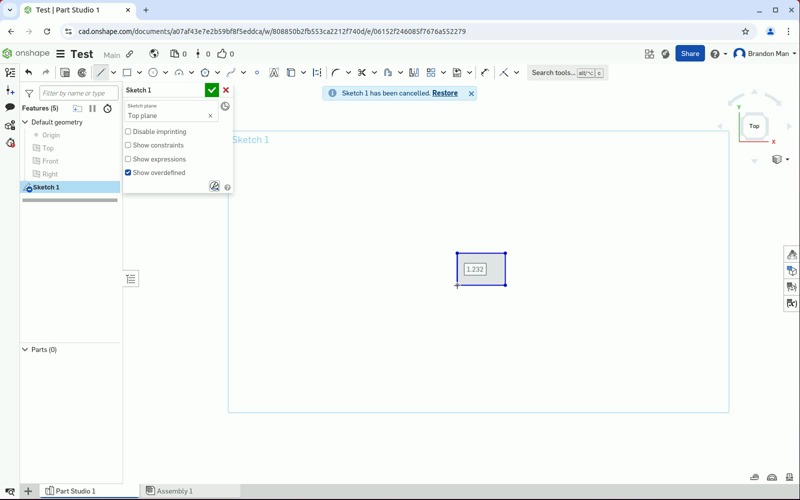
scroll(-6)
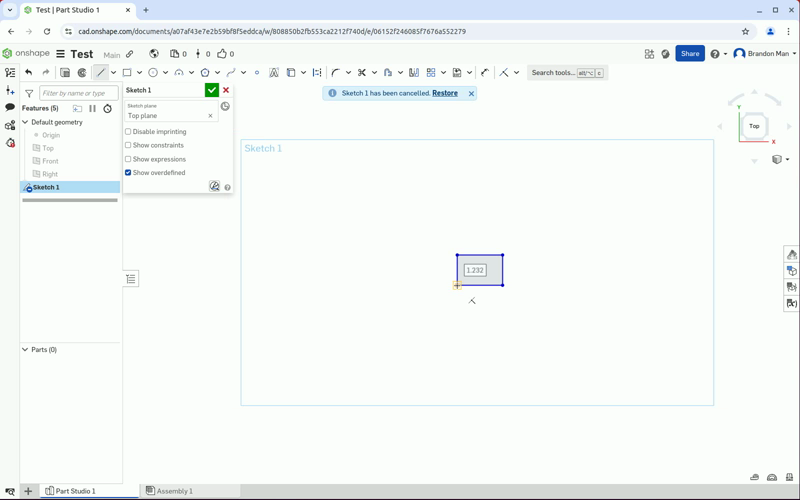
scroll(-6)
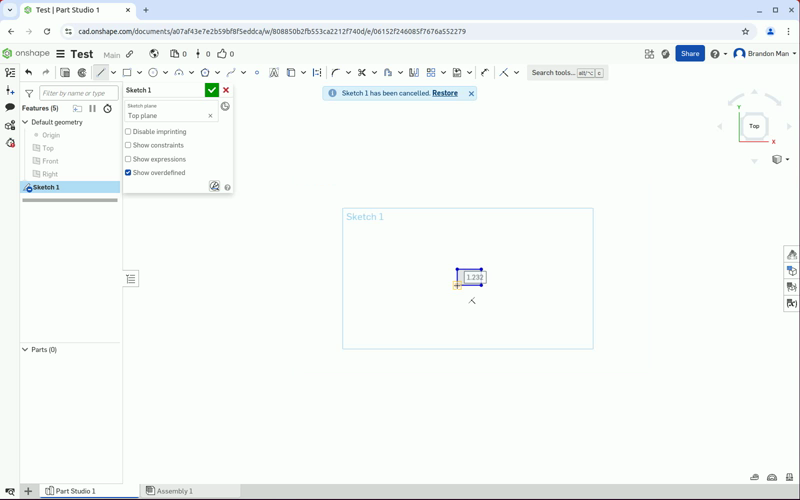
scroll(-6)
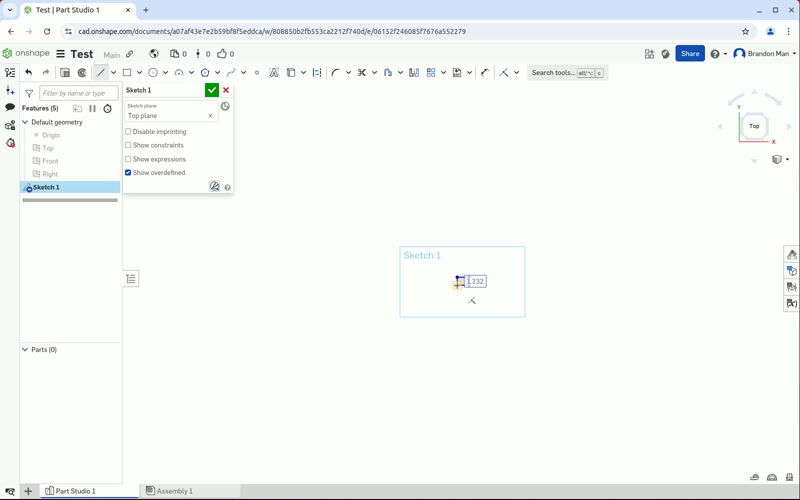
key(esc)
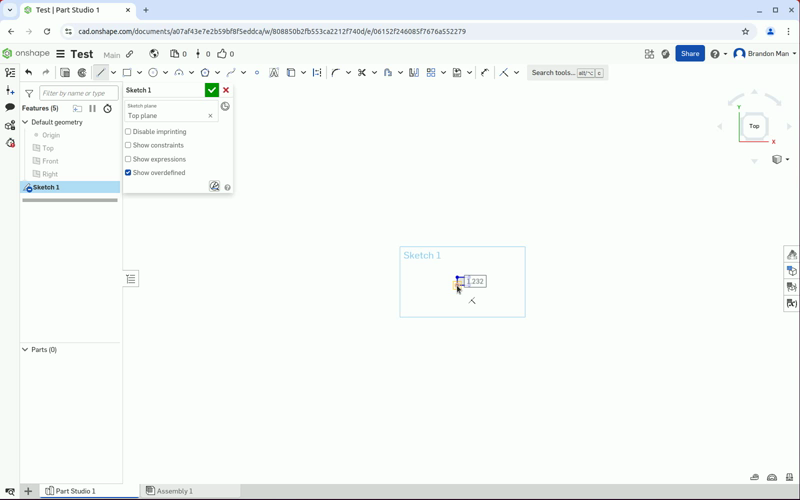
key(l)
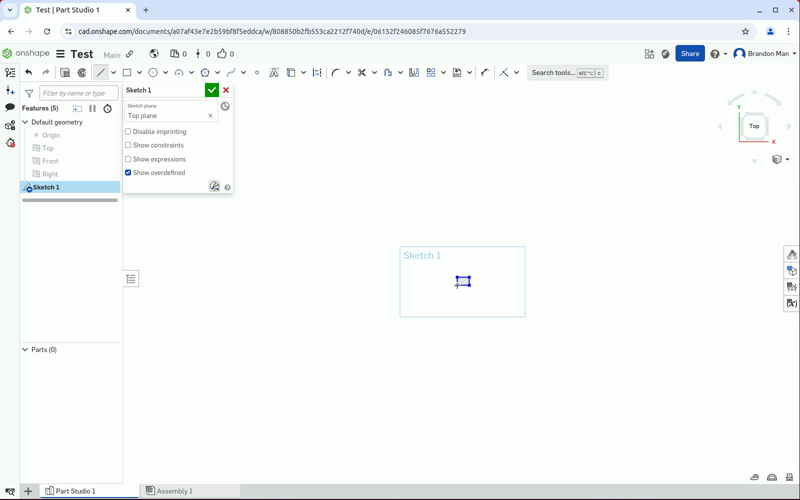
key_down(shift)
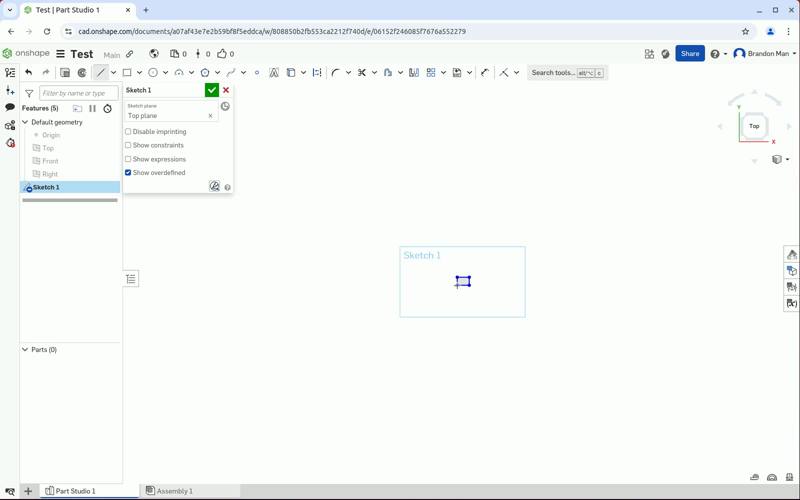
mouse_move(457, 284)
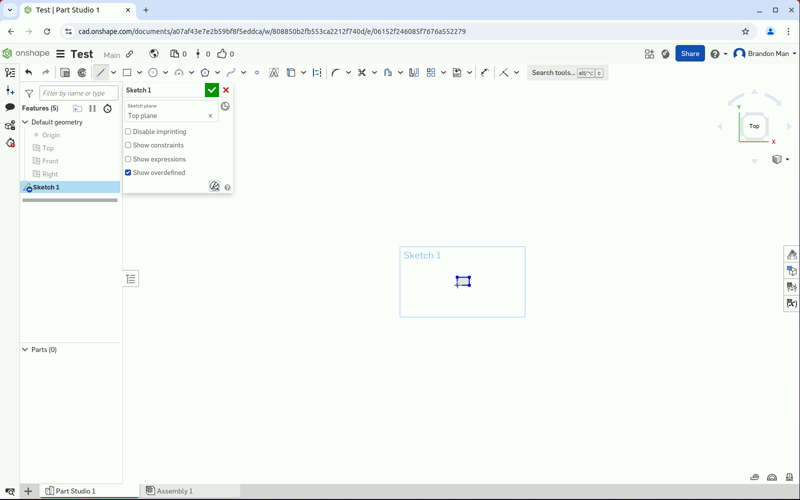
scroll(6)
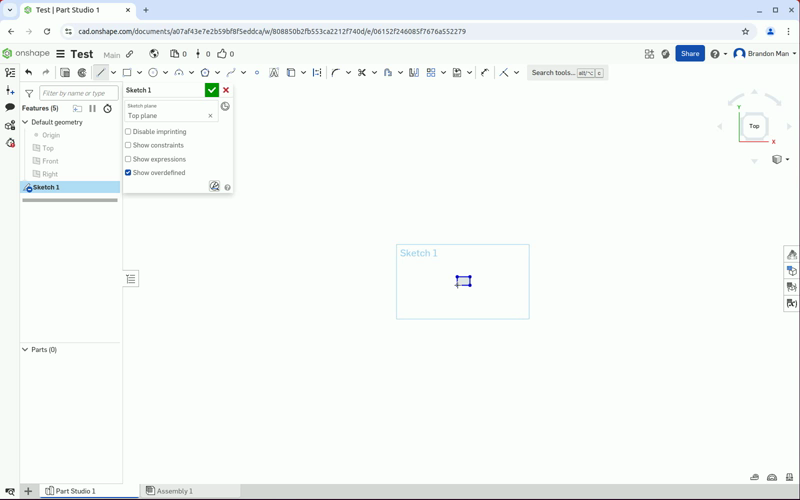
scroll(6)
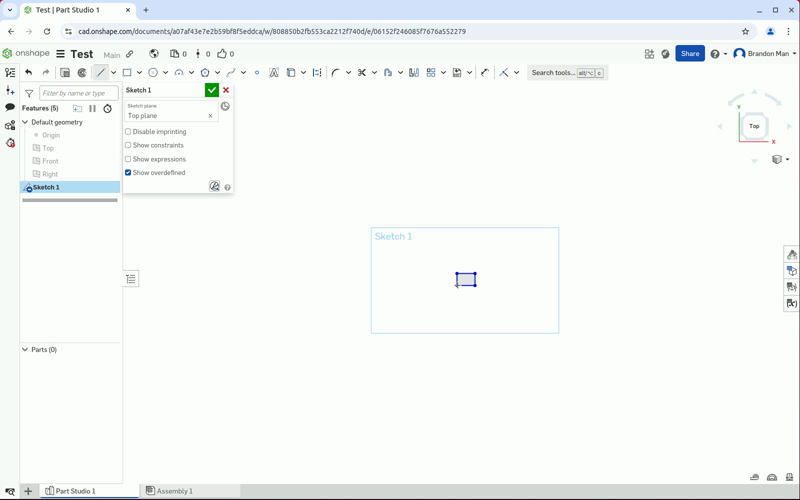
scroll(6)
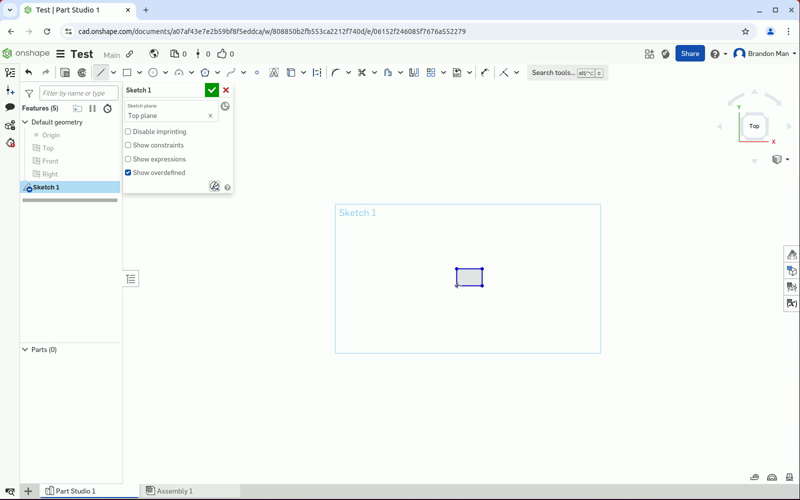
scroll(6)
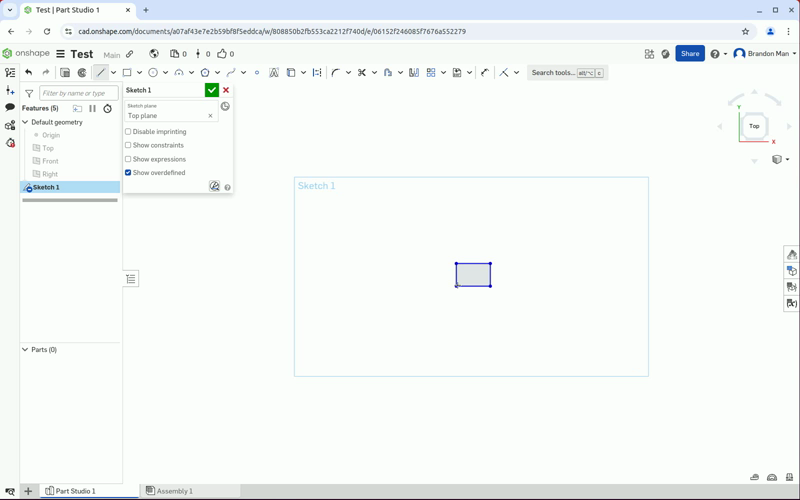
scroll(6)
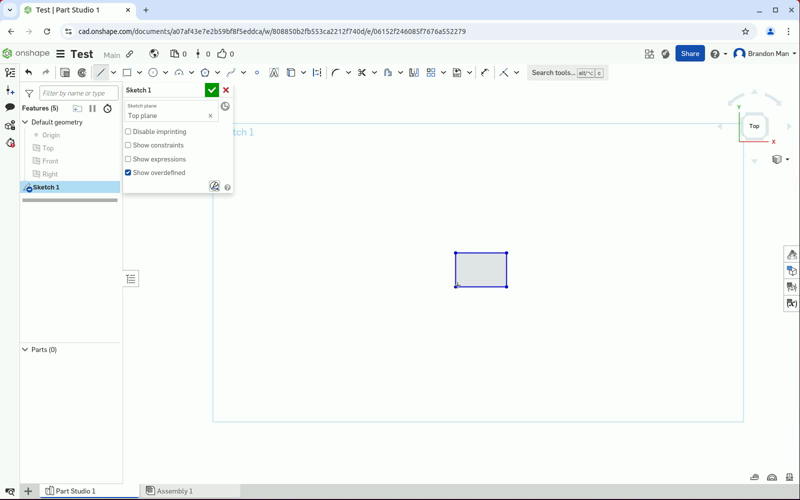
scroll(6)
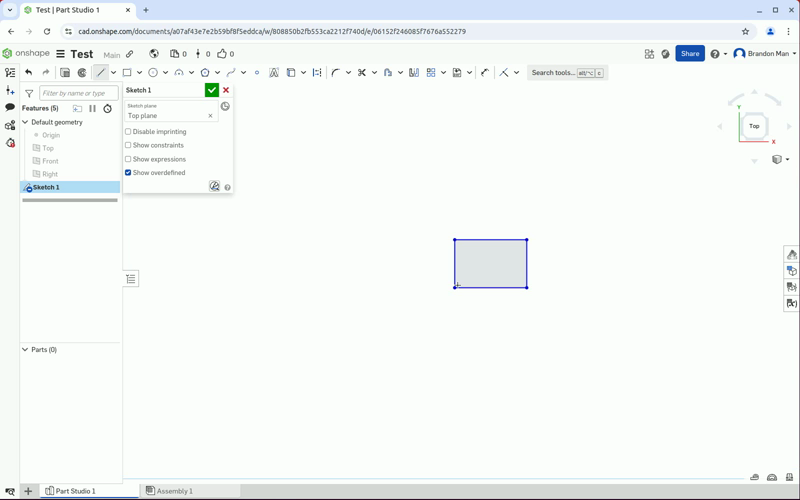
scroll(6)
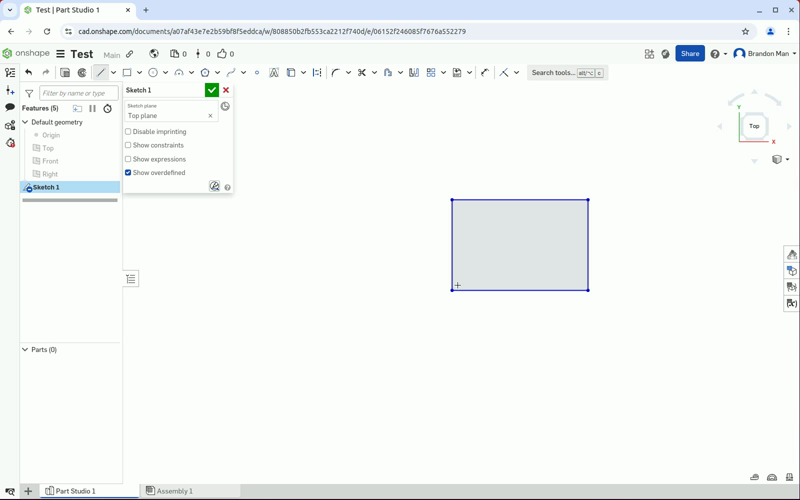
click(457, 284)
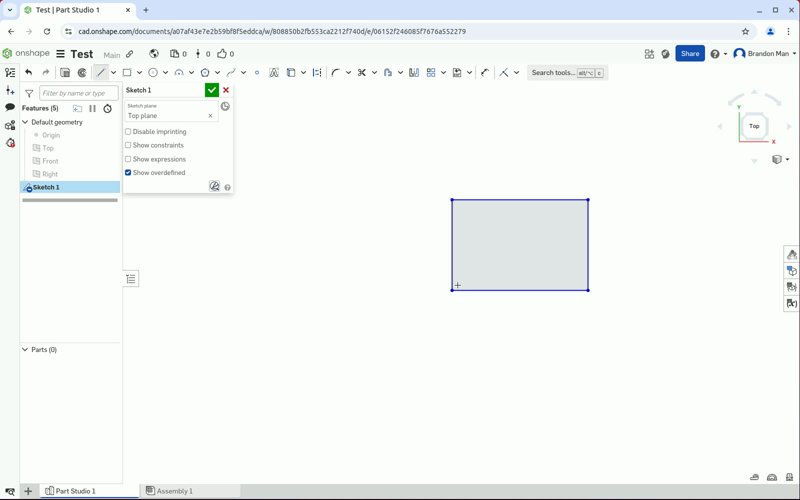
scroll(-6)
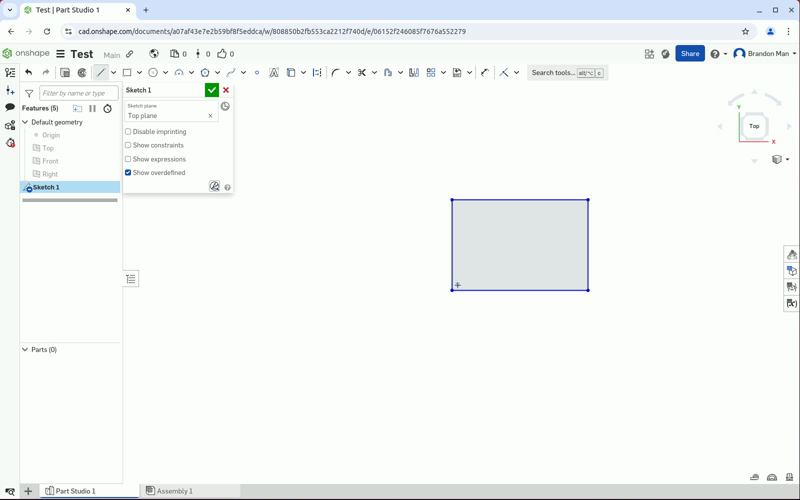
scroll(-6)
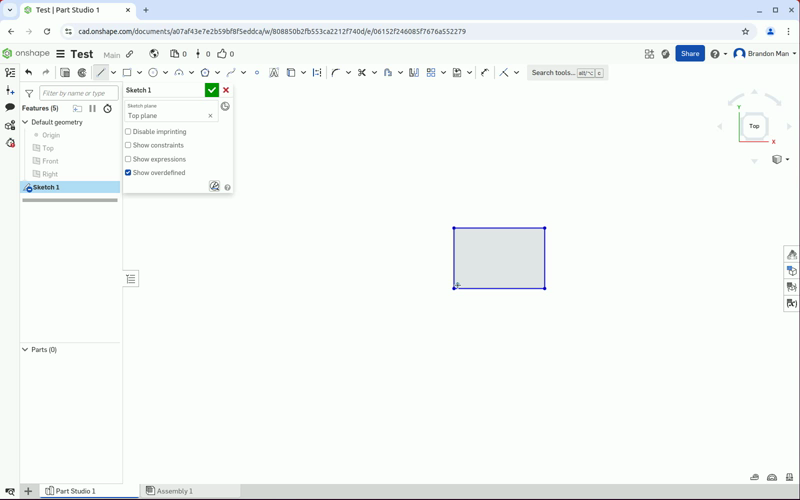
scroll(-6)
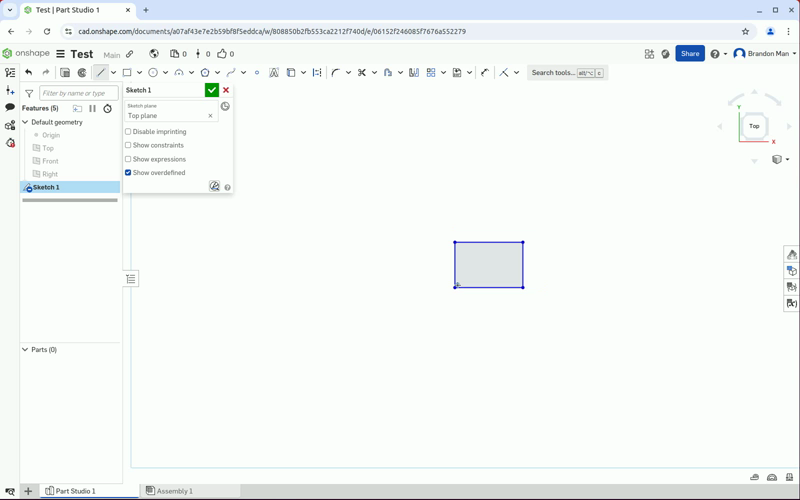
scroll(-6)
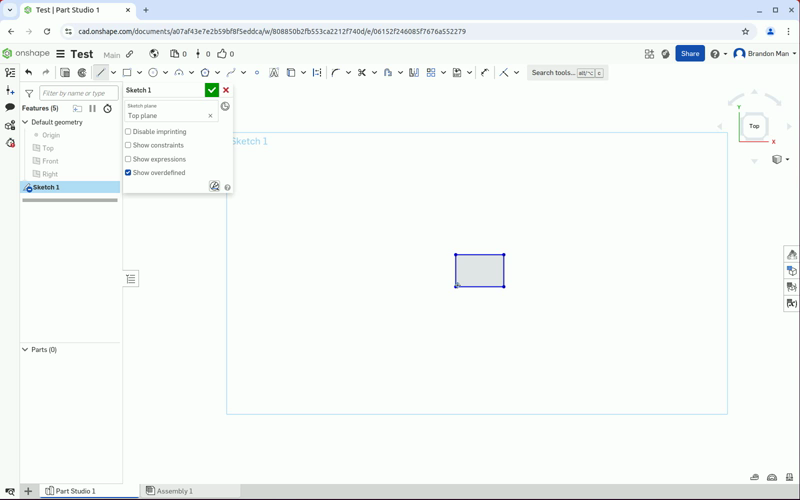
scroll(-6)
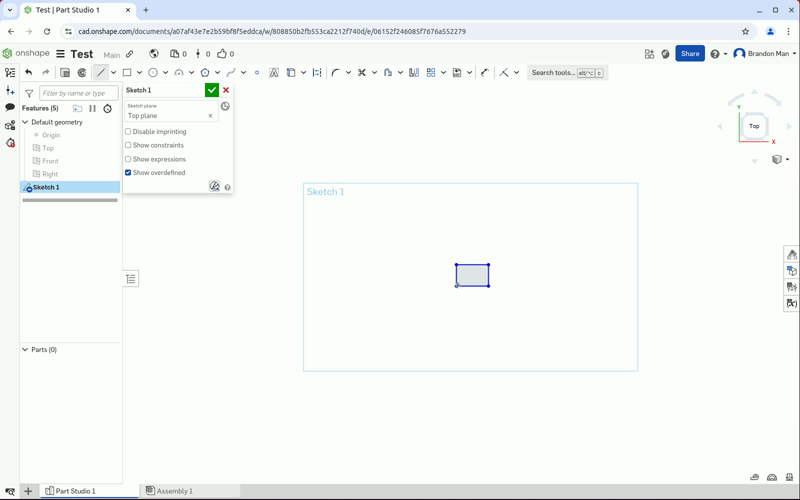
scroll(-6)
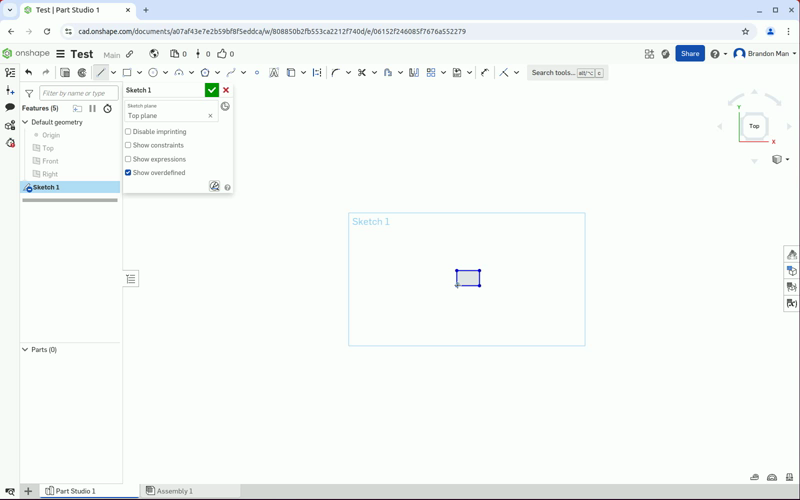
scroll(-6)
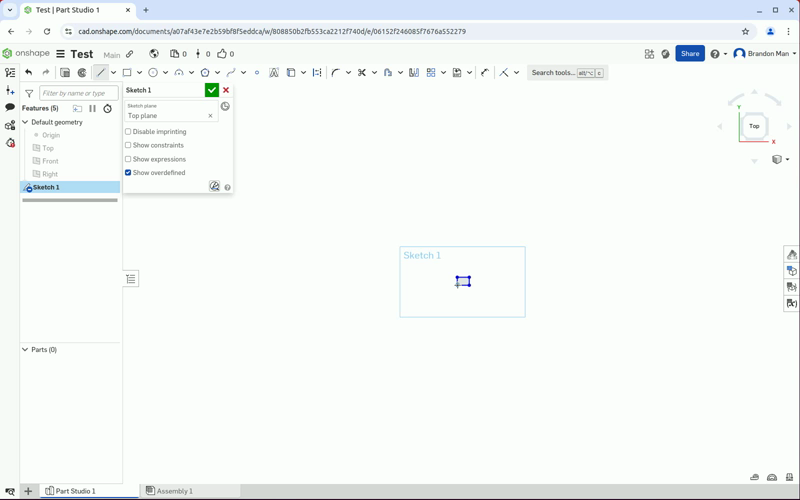
key_up(shift)
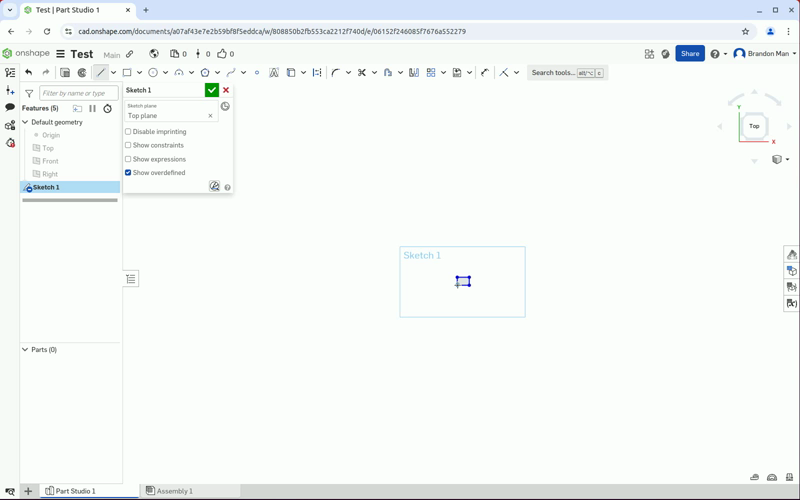
key_down(shift)
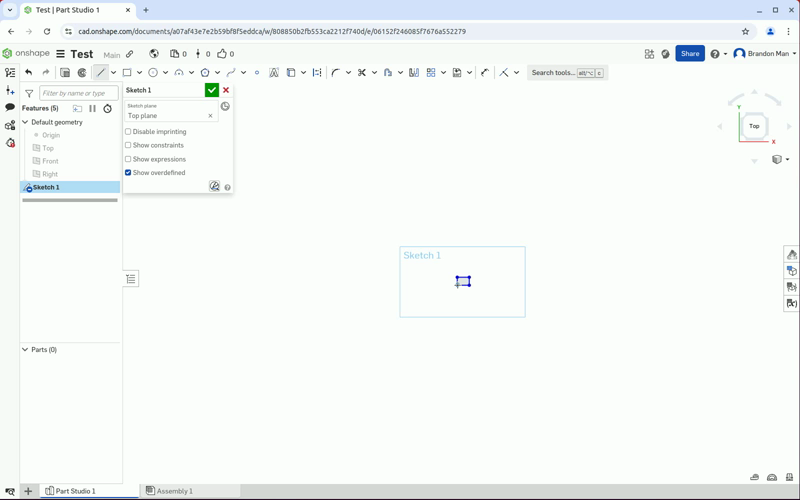
mouse_move(487, 284)
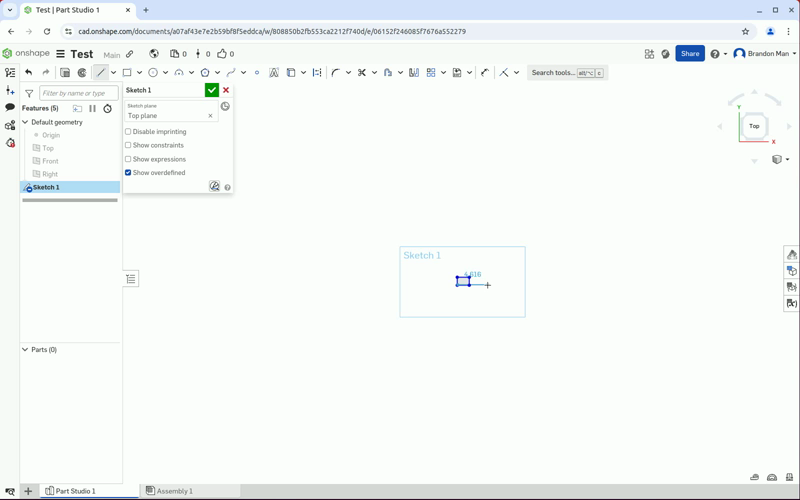
mouse_move(466, 284)
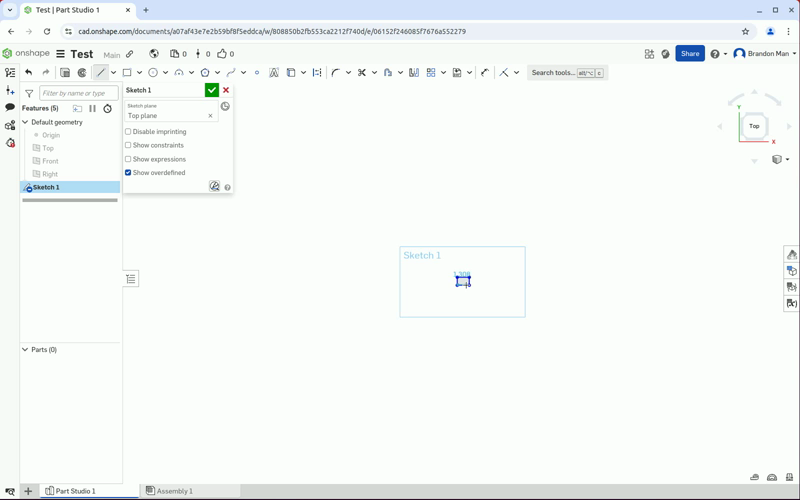
scroll(6)
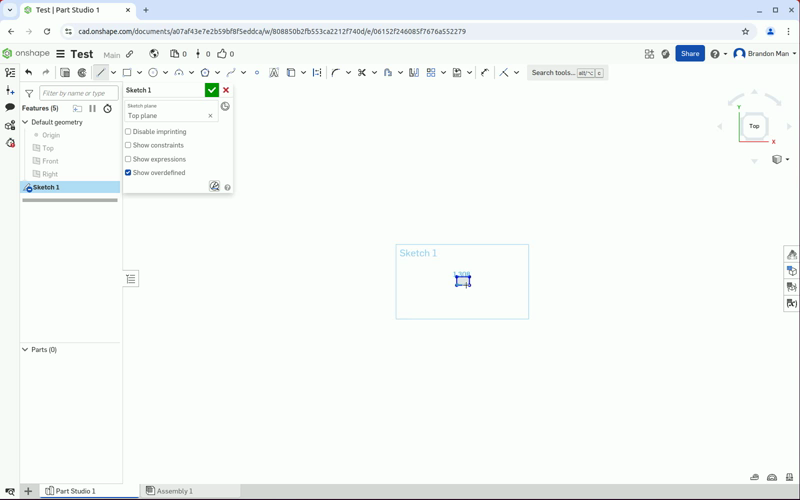
scroll(6)
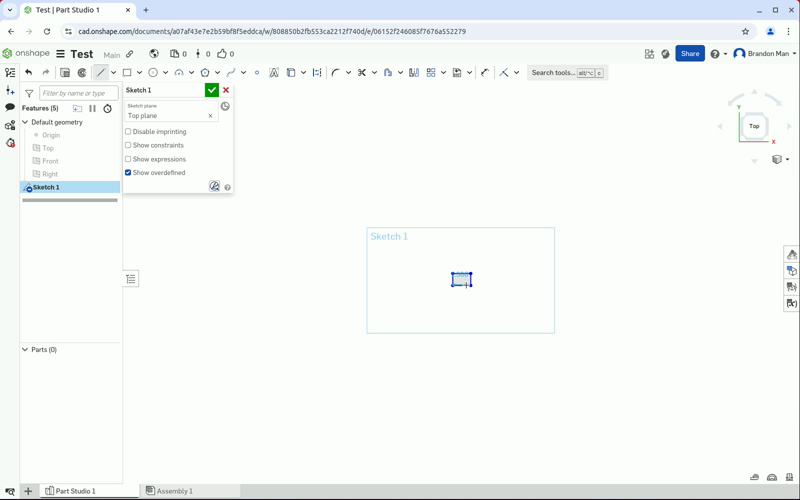
scroll(6)
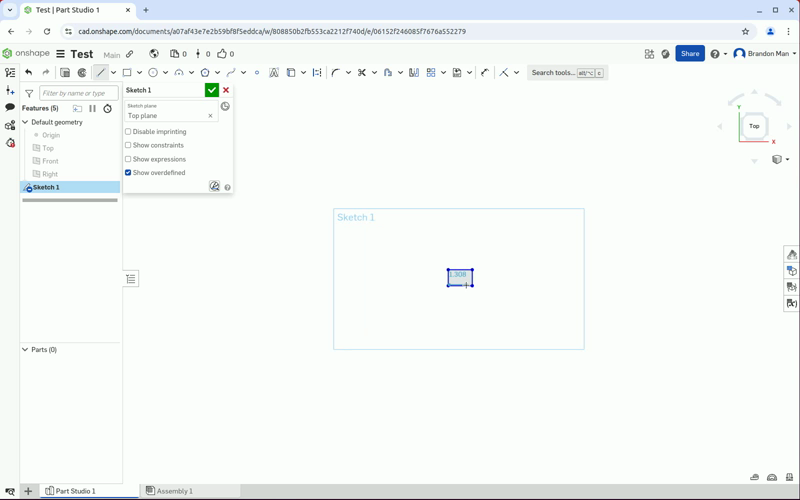
scroll(6)
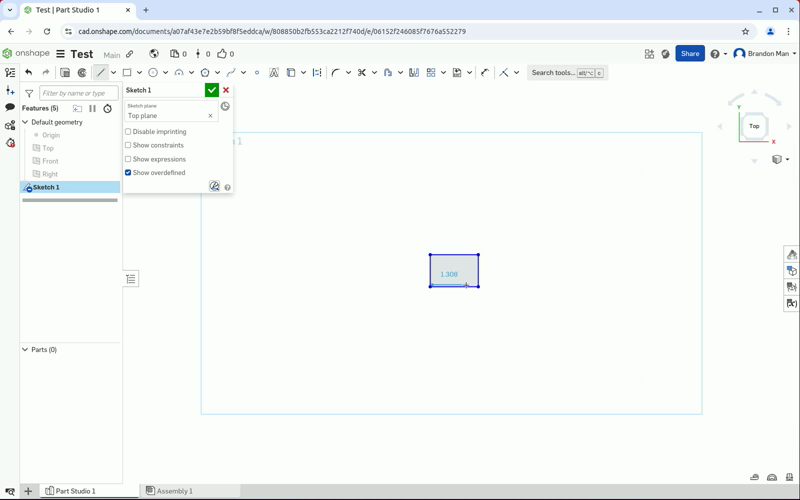
scroll(6)
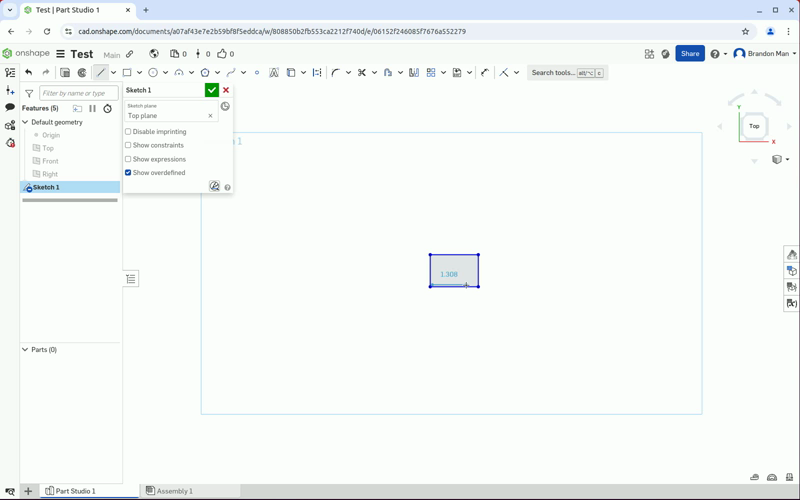
scroll(6)
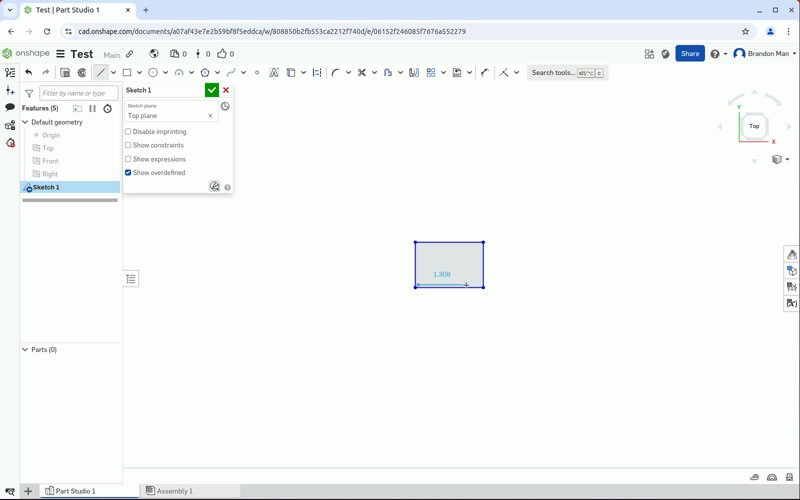
scroll(6)
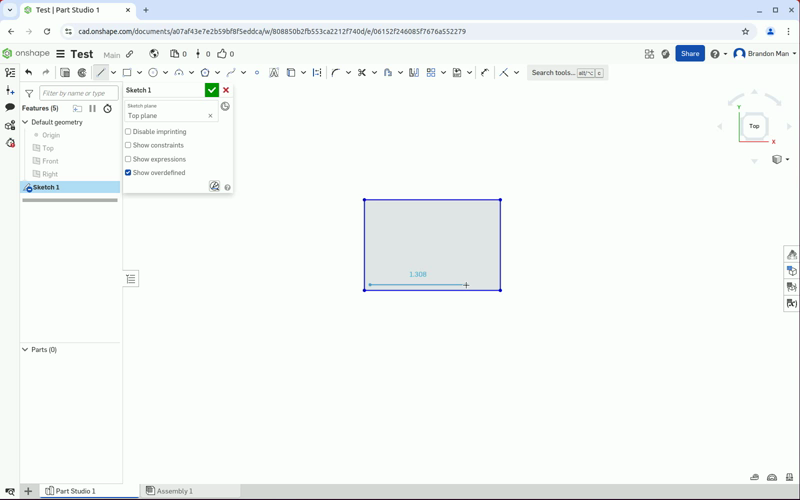
click(466, 284)
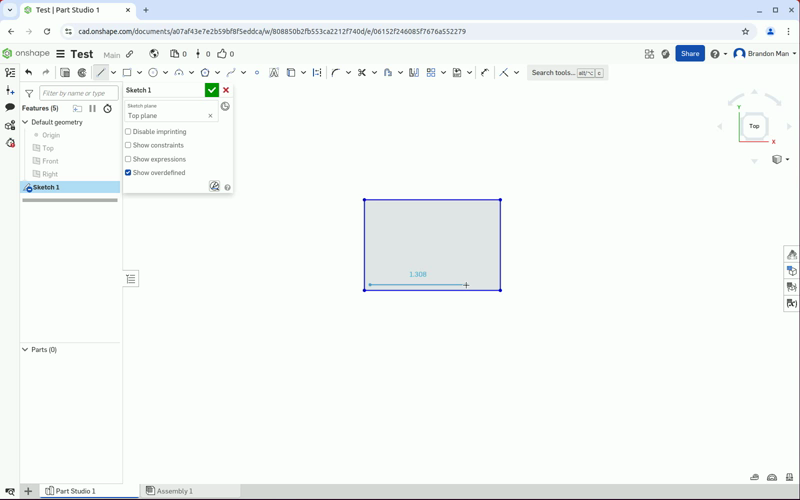
scroll(-6)
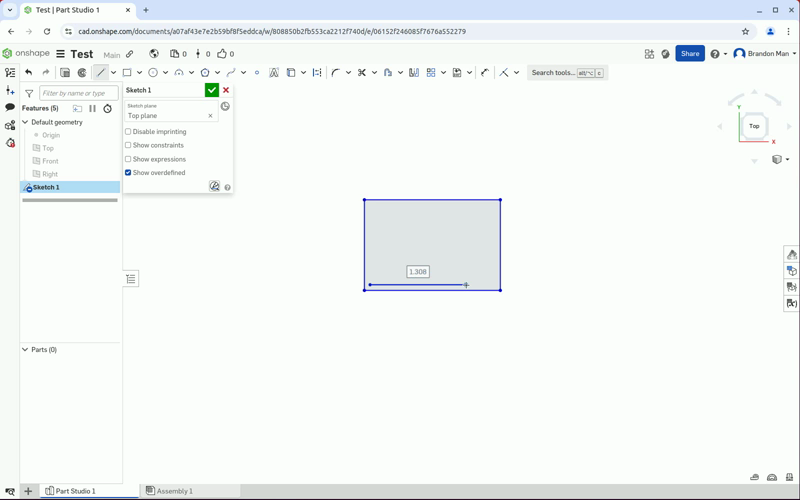
scroll(-6)
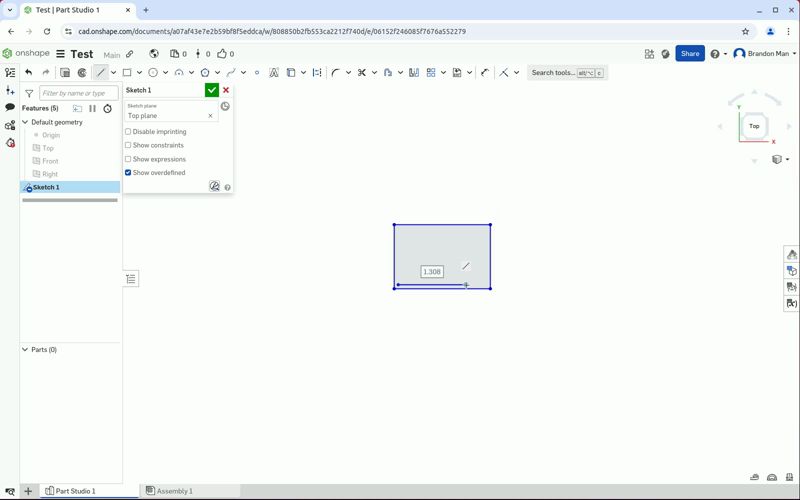
scroll(-6)
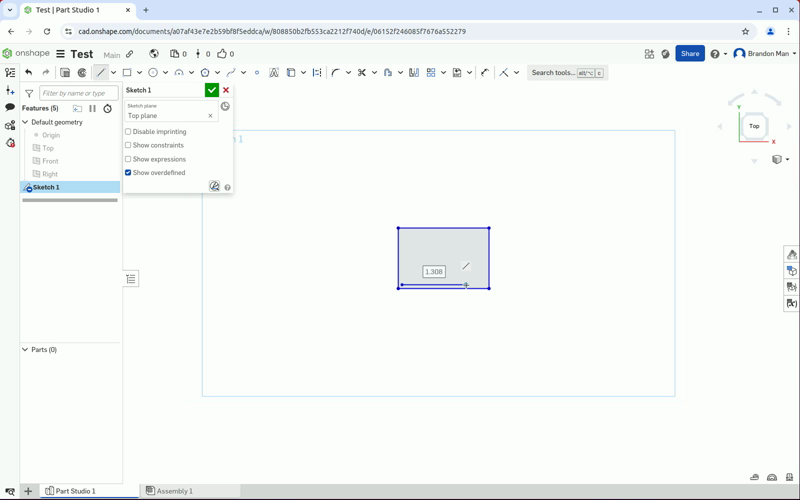
scroll(-6)
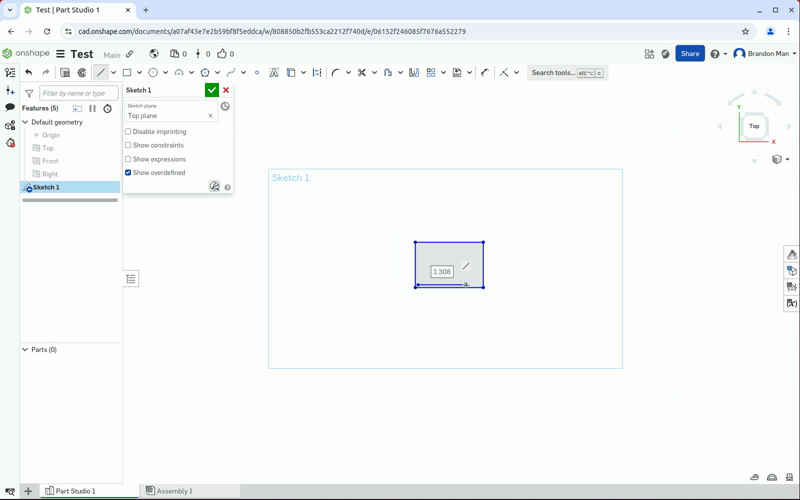
scroll(-6)
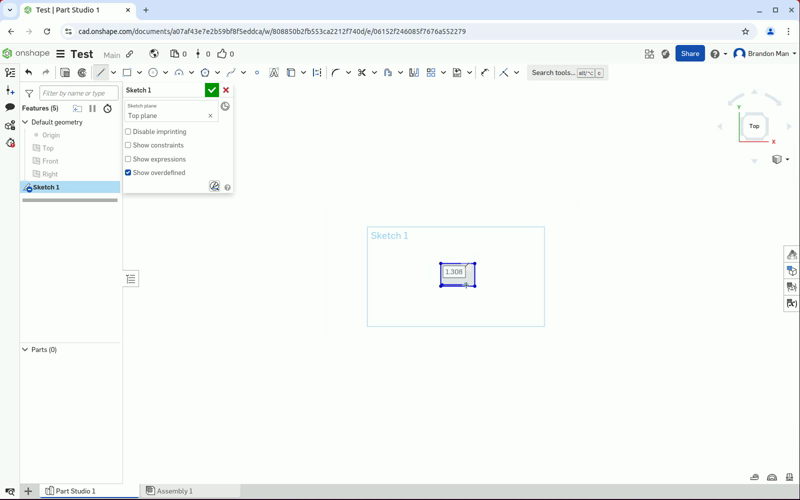
scroll(-6)
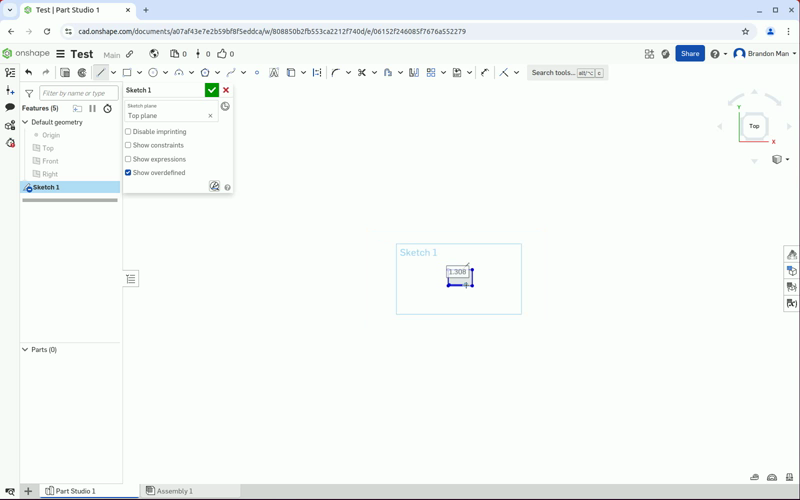
scroll(-6)
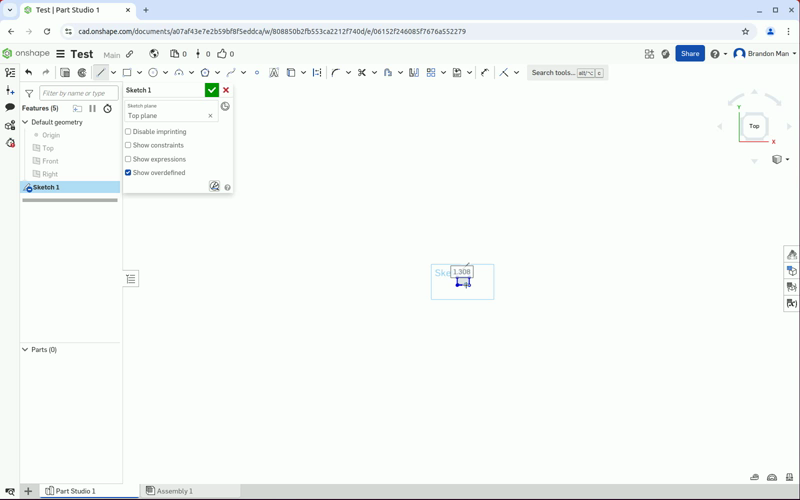
key_up(shift)
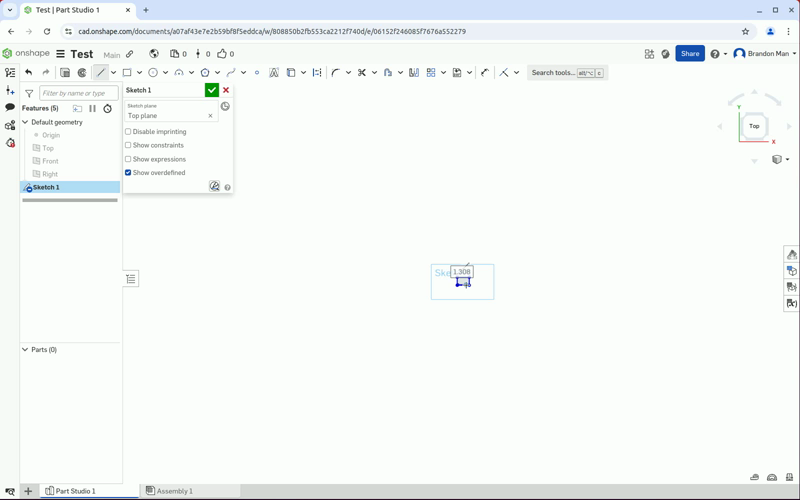
key_down(shift)
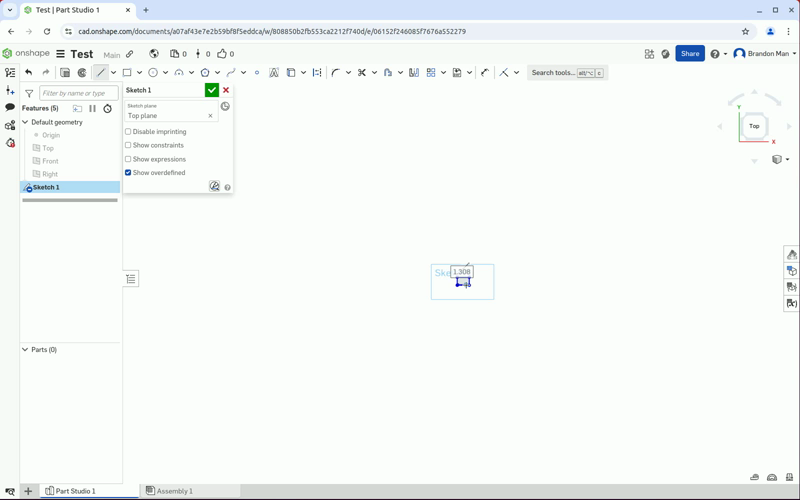
mouse_move(496, 284)
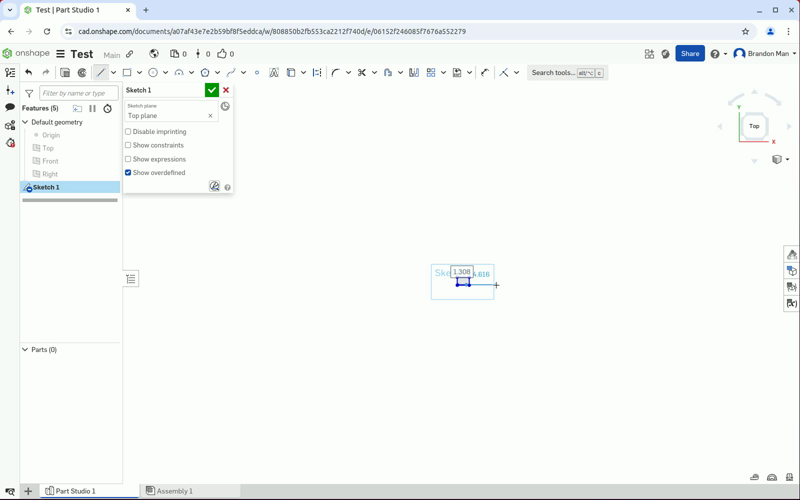
mouse_move(466, 279)
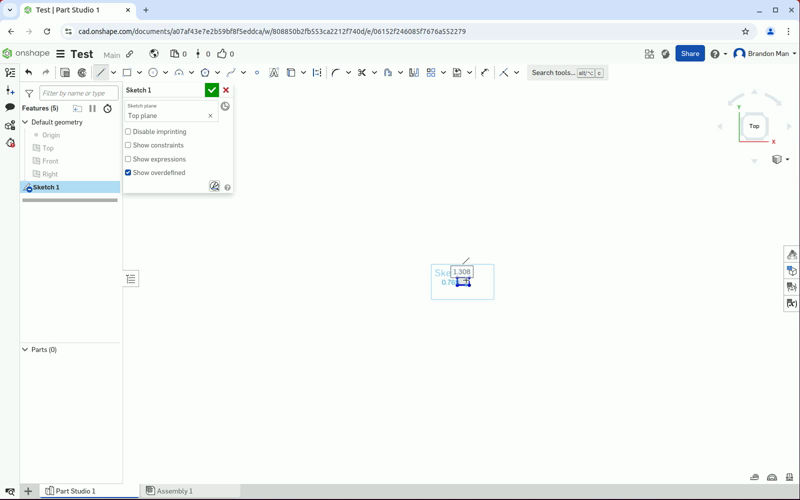
scroll(6)
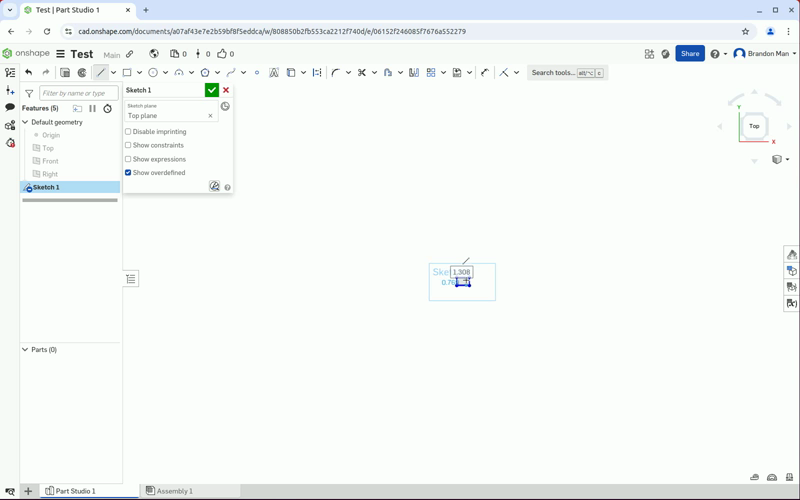
scroll(6)
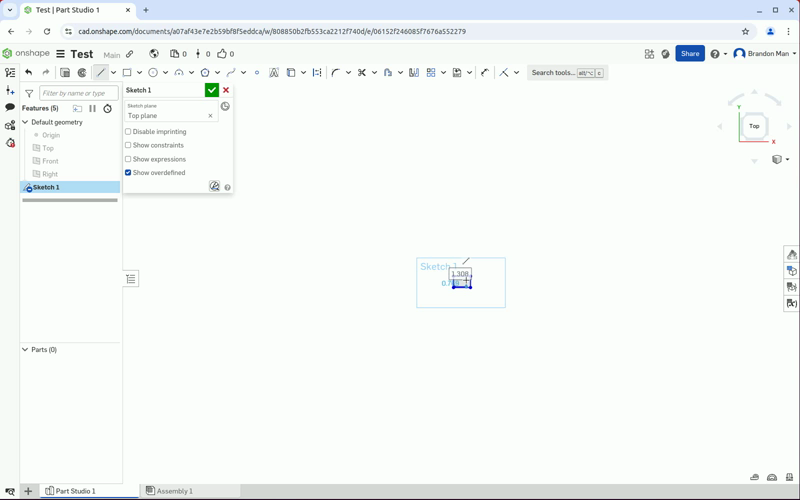
scroll(6)
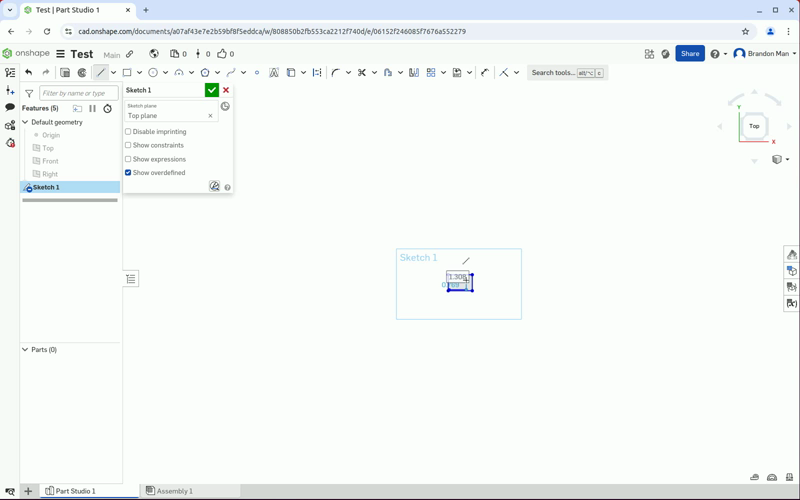
scroll(6)
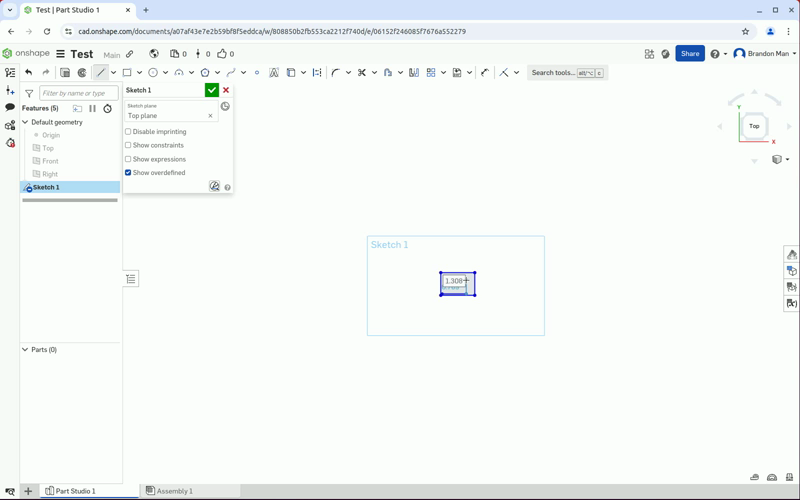
scroll(6)
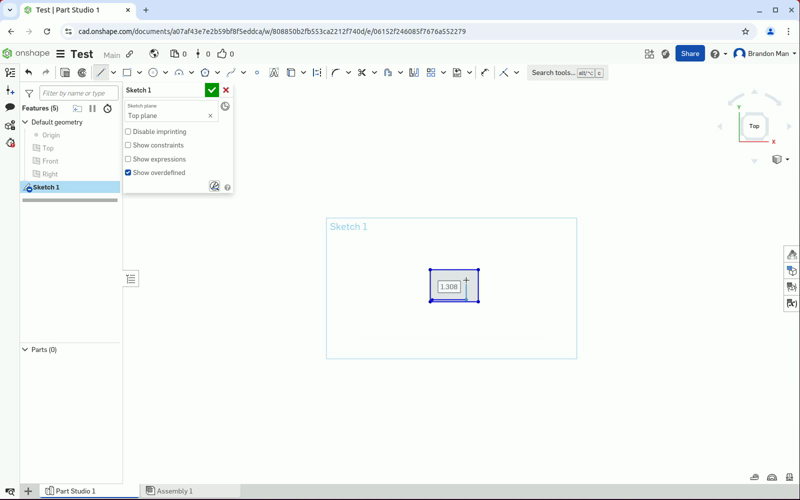
scroll(6)
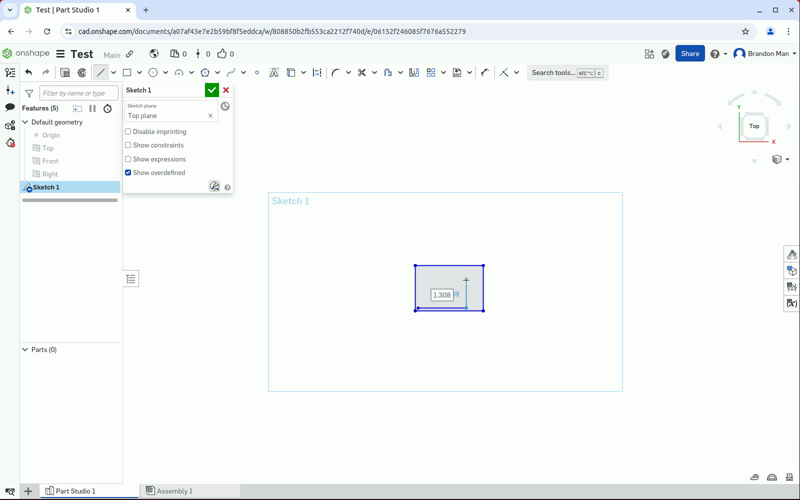
scroll(6)
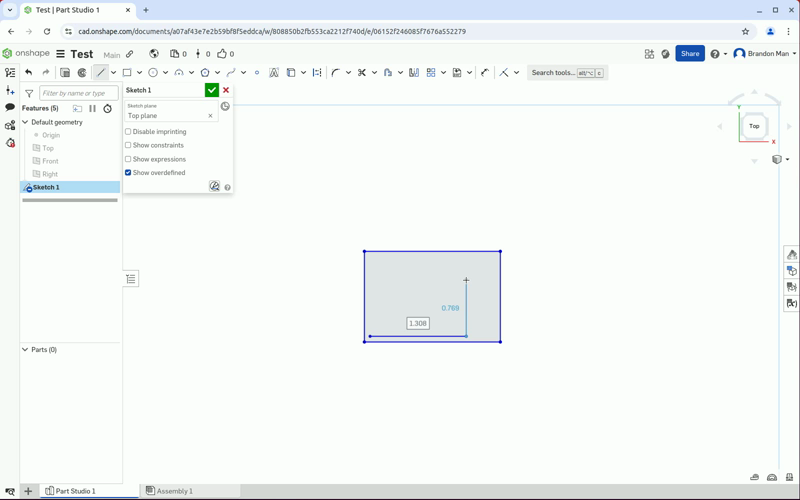
click(466, 279)
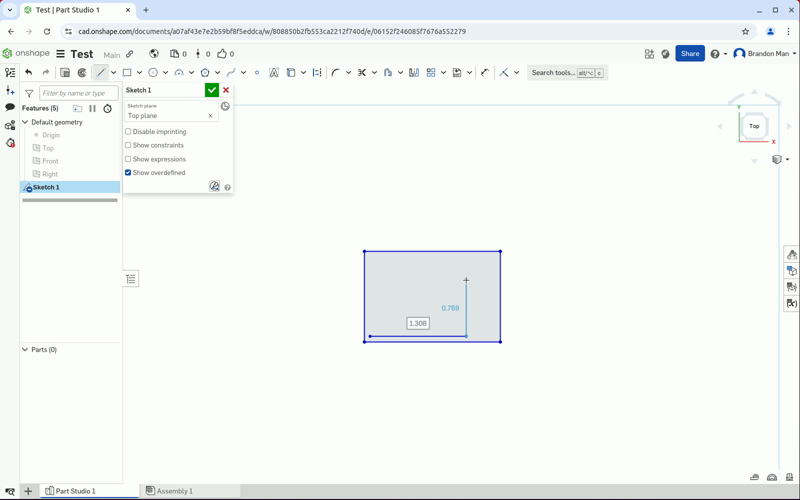
scroll(-6)
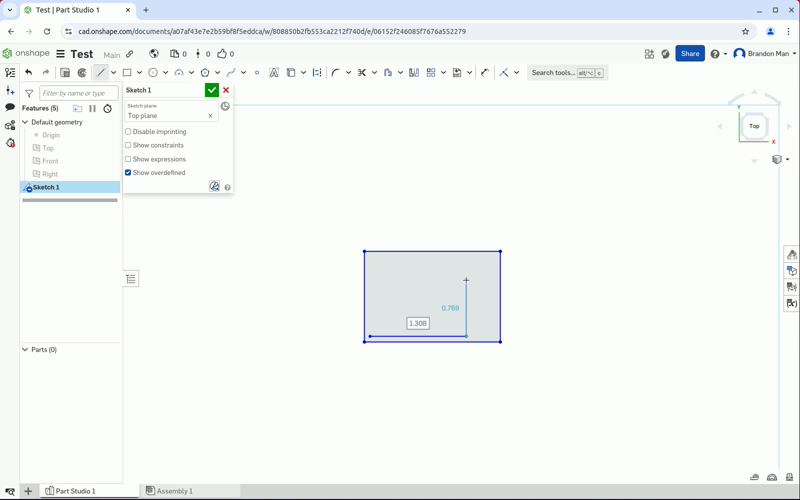
scroll(-6)
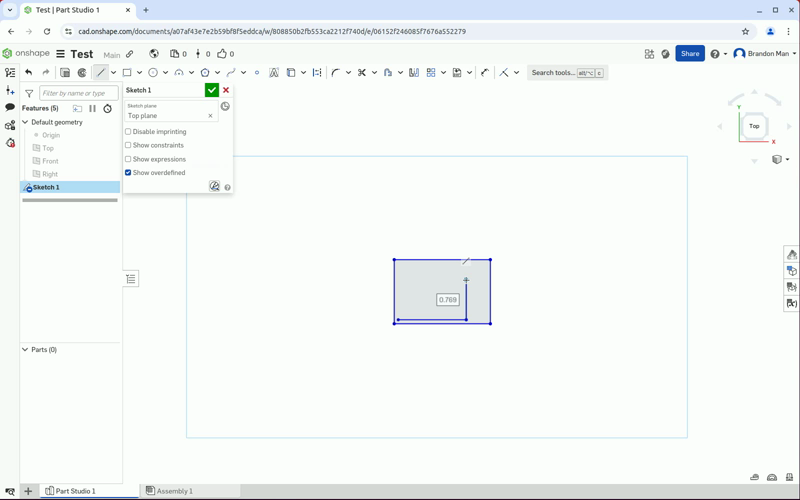
scroll(-6)
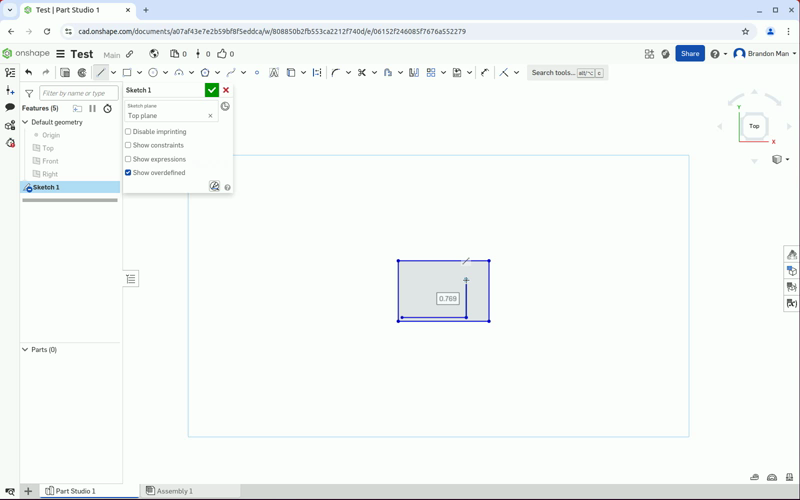
scroll(-6)
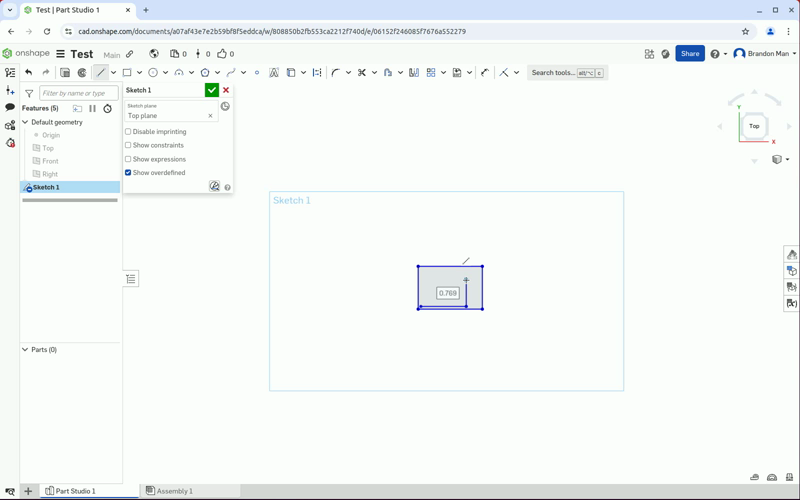
scroll(-6)
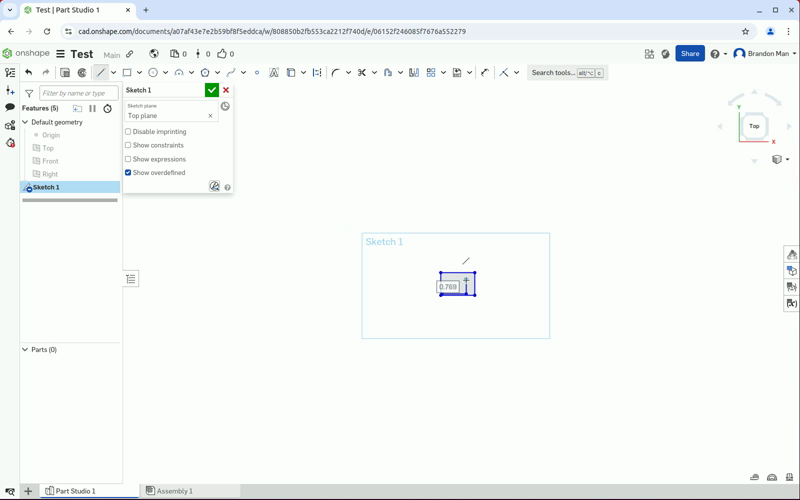
scroll(-6)
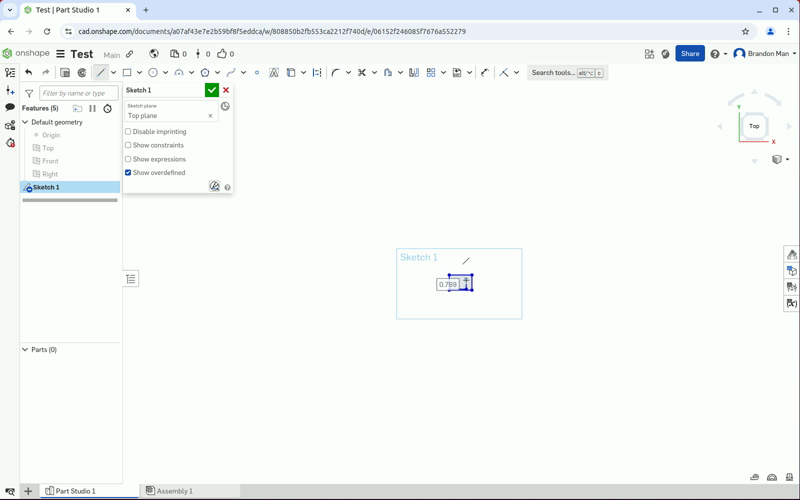
scroll(-6)
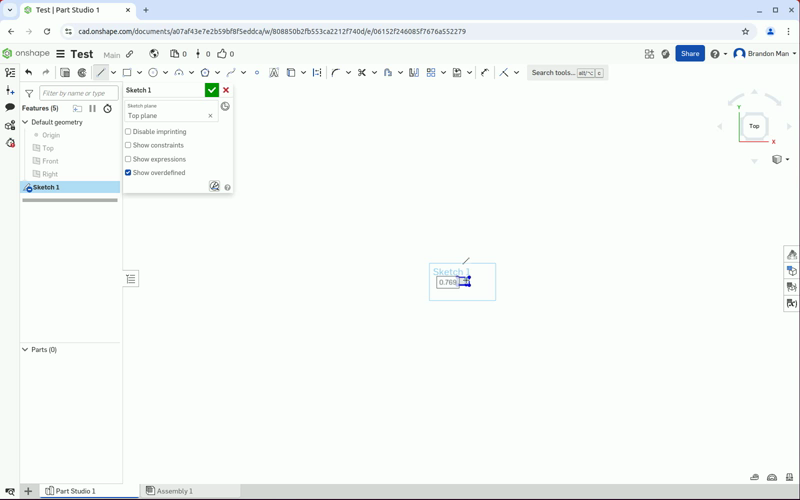
key_up(shift)
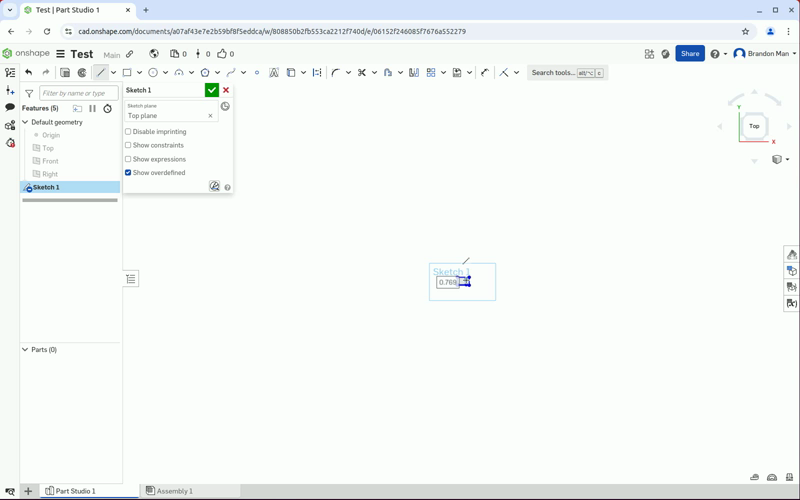
key_down(shift)
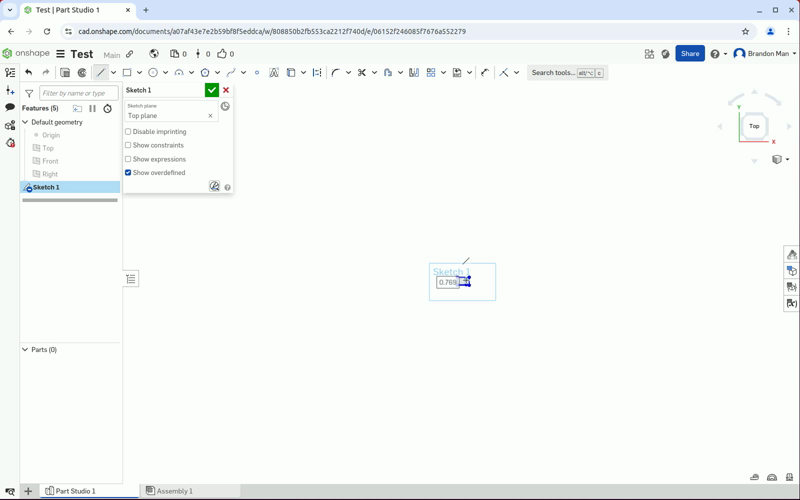
mouse_move(496, 279)
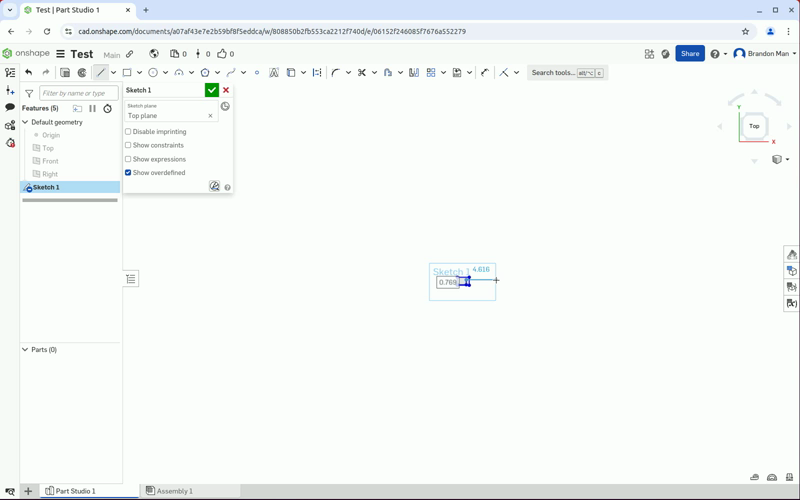
mouse_move(457, 279)
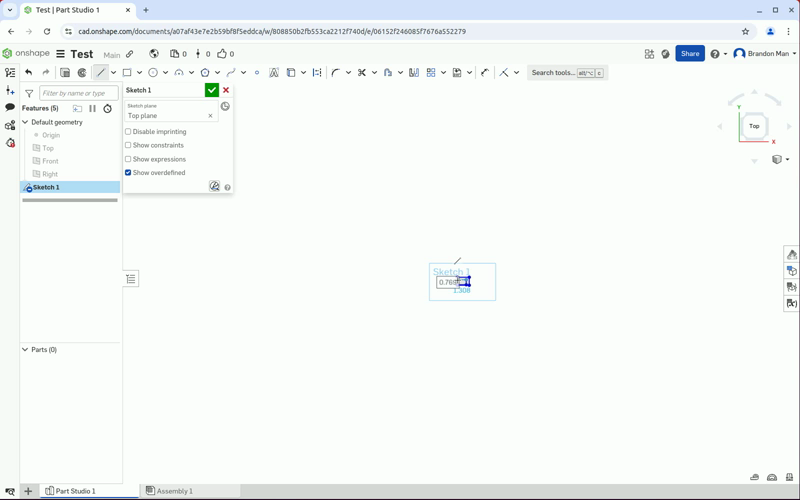
scroll(6)
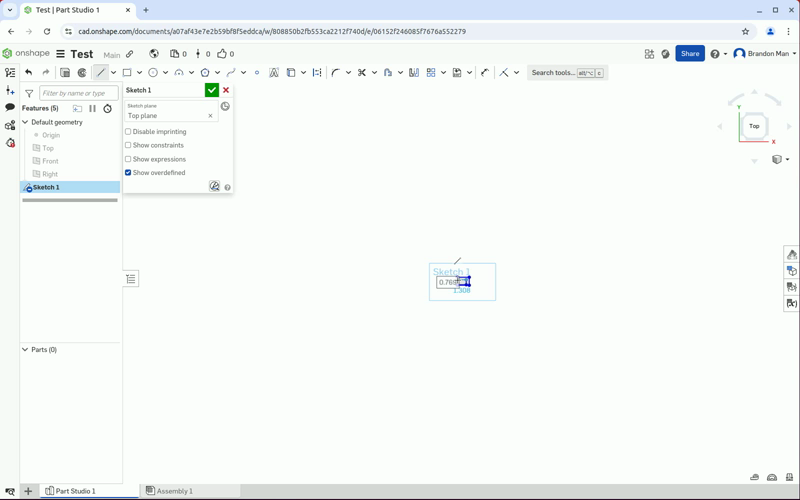
scroll(6)
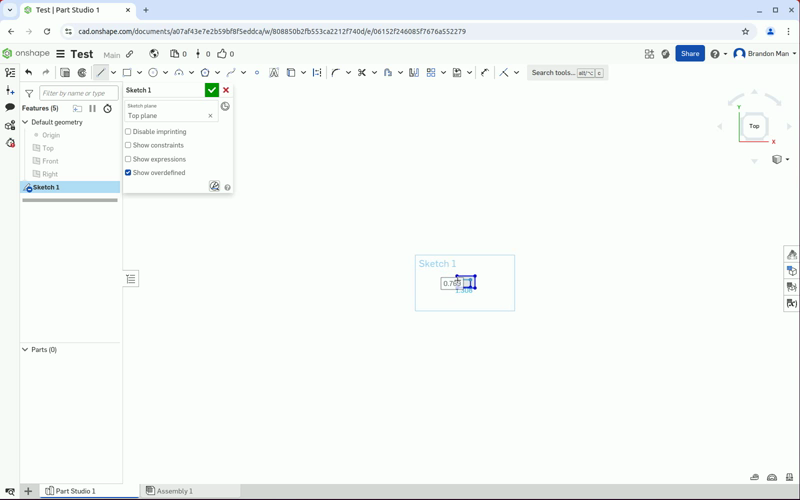
scroll(6)
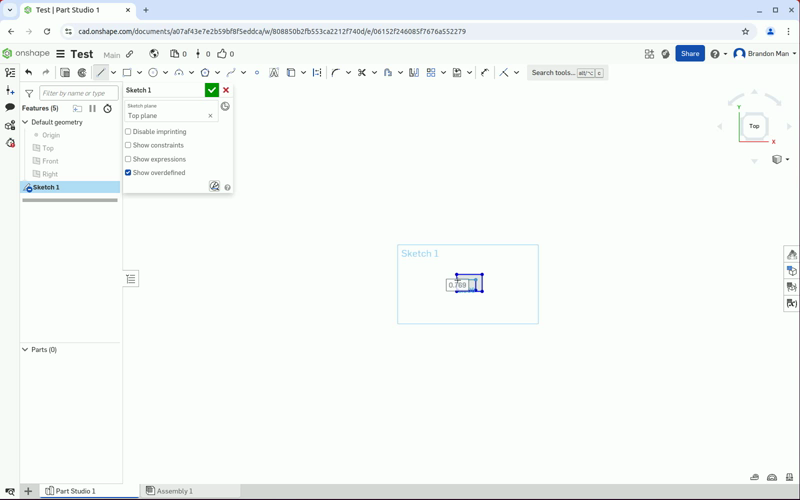
scroll(6)
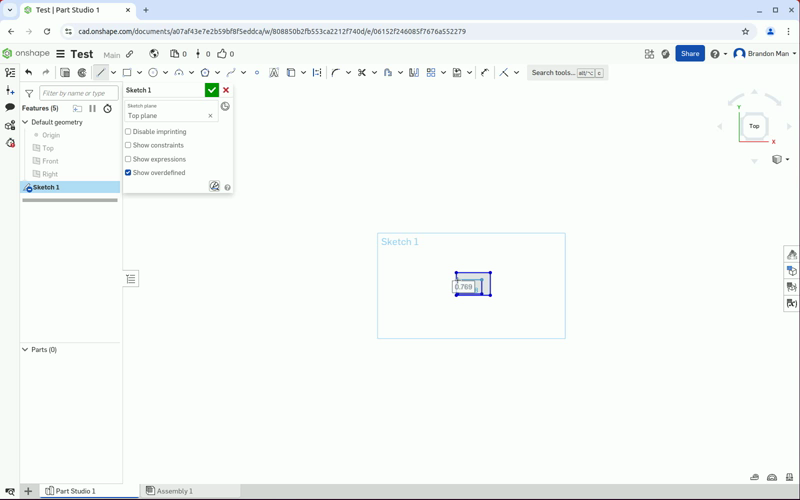
scroll(6)
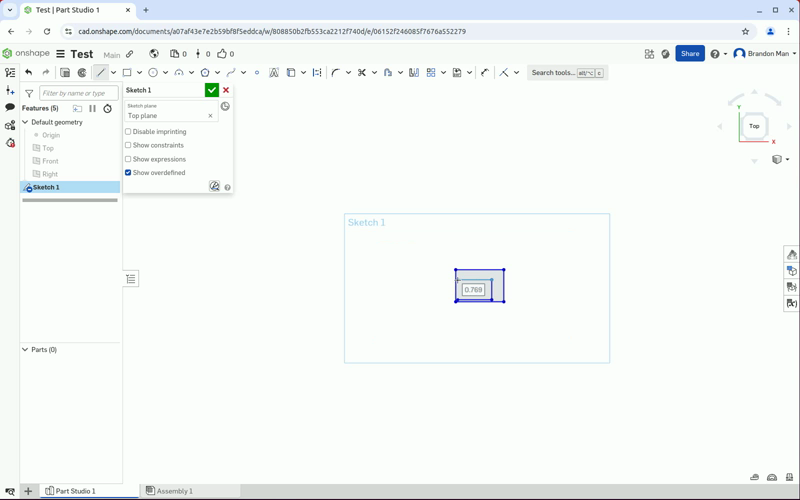
scroll(6)
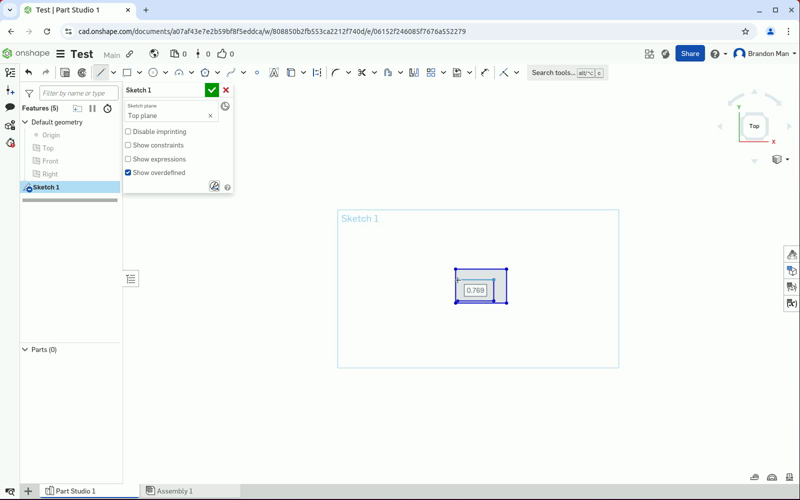
scroll(6)
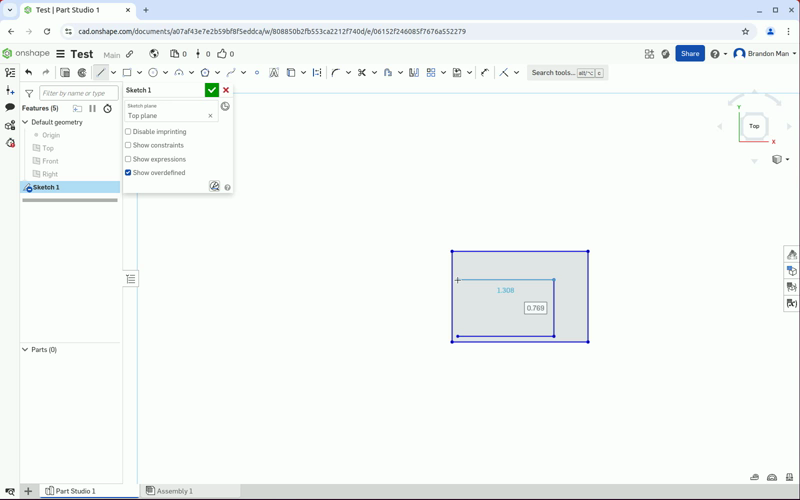
click(457, 279)
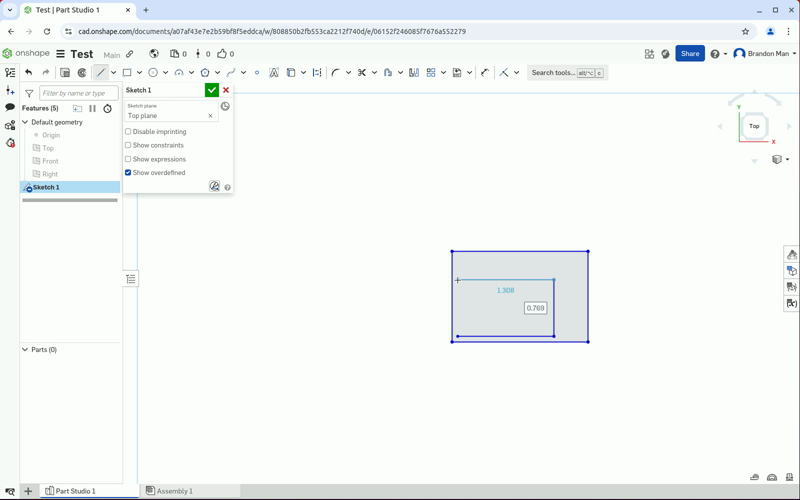
scroll(-6)
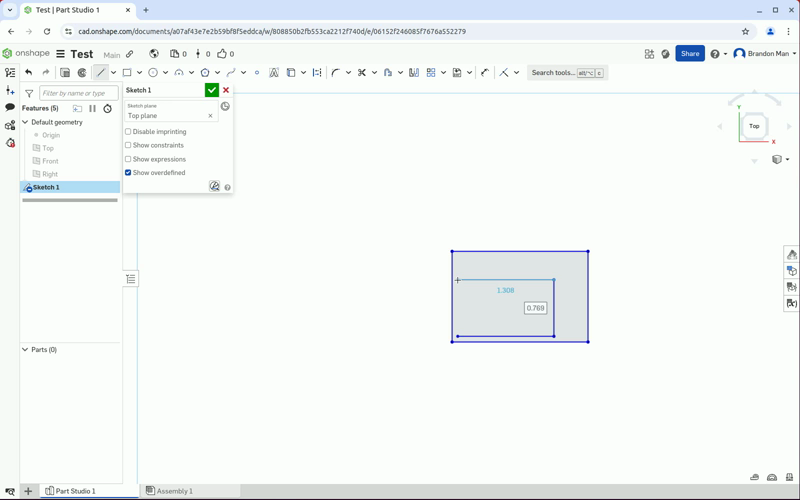
scroll(-6)
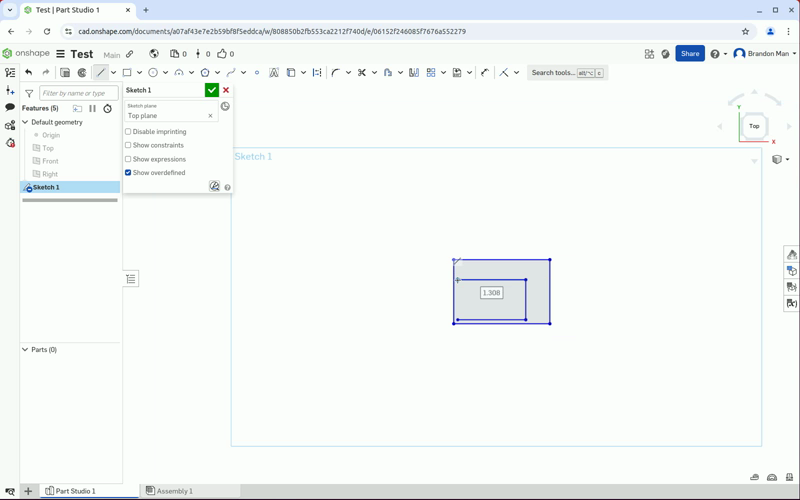
scroll(-6)
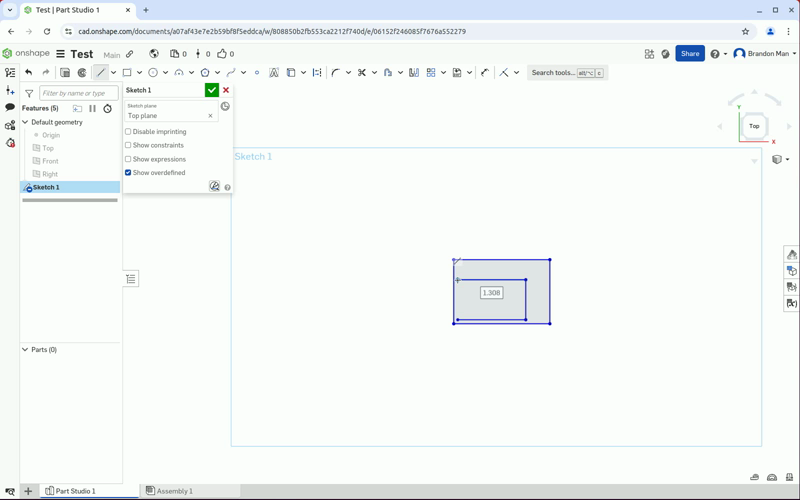
scroll(-6)
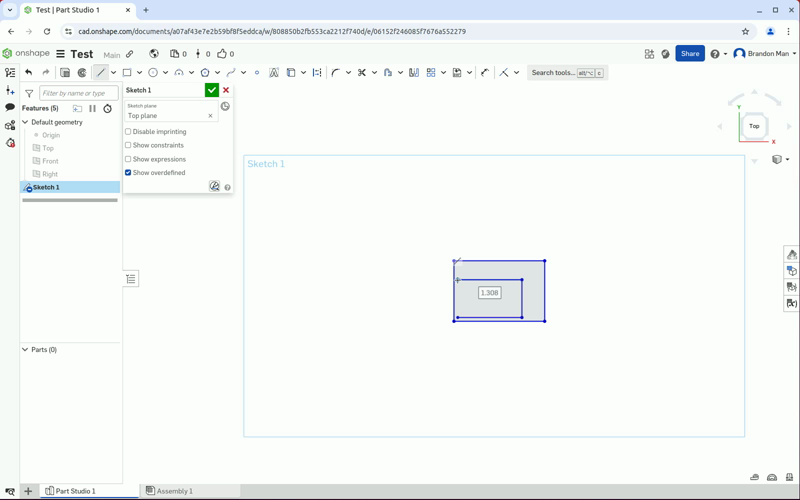
scroll(-6)
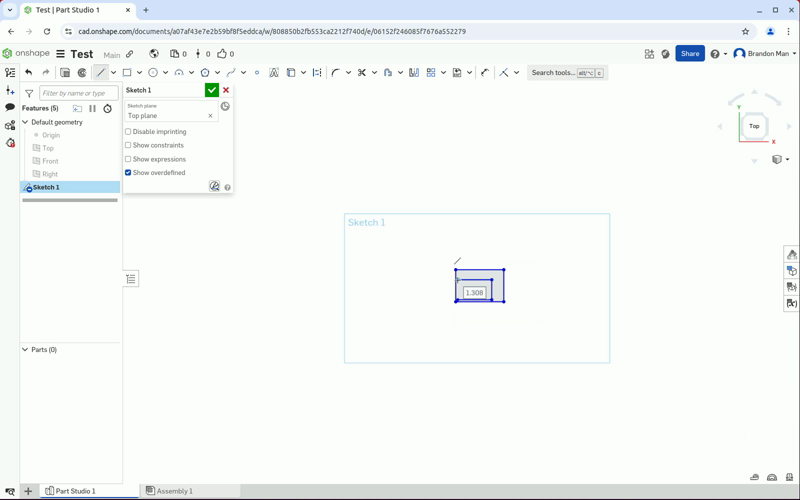
scroll(-6)
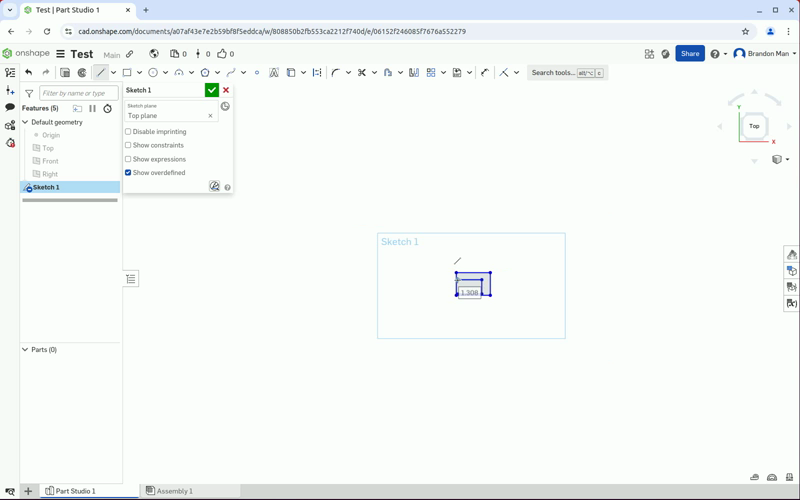
scroll(-6)
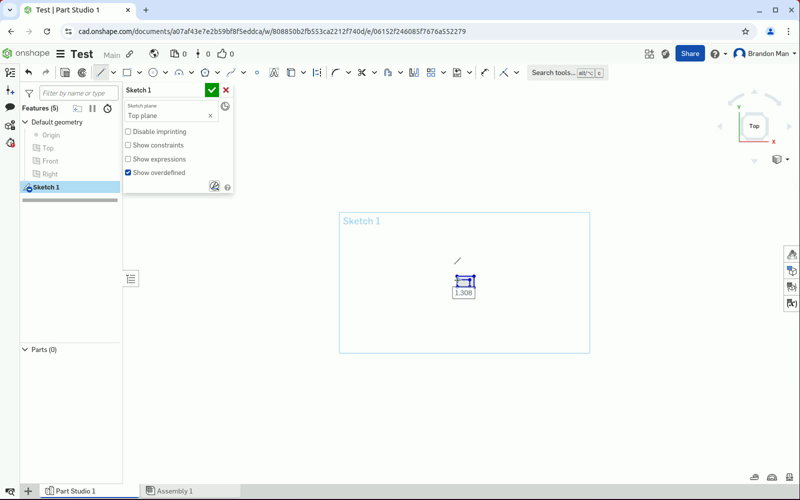
key_up(shift)
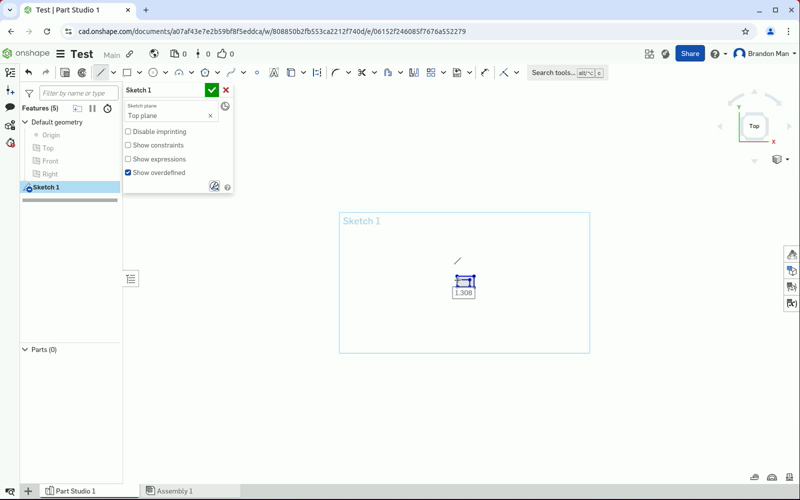
mouse_move(487, 279)
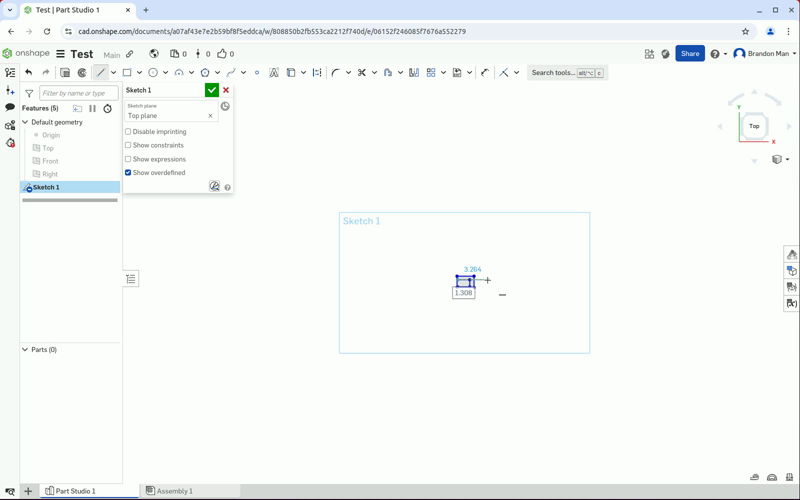
key_down(shift)
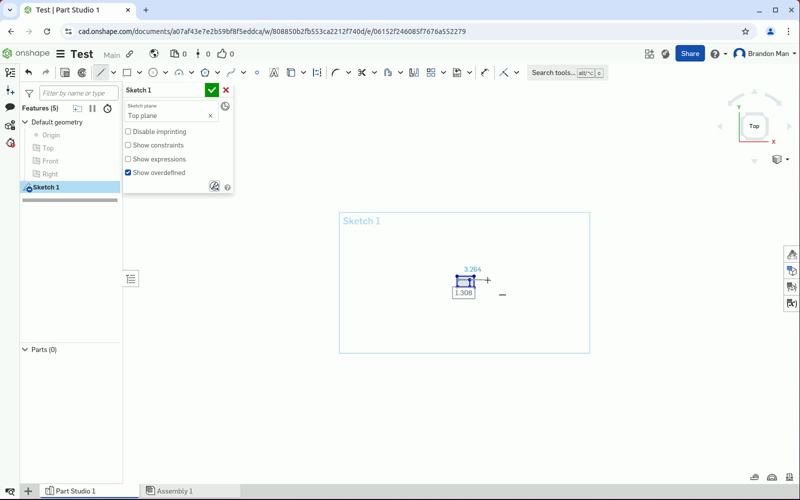
mouse_move(457, 284)
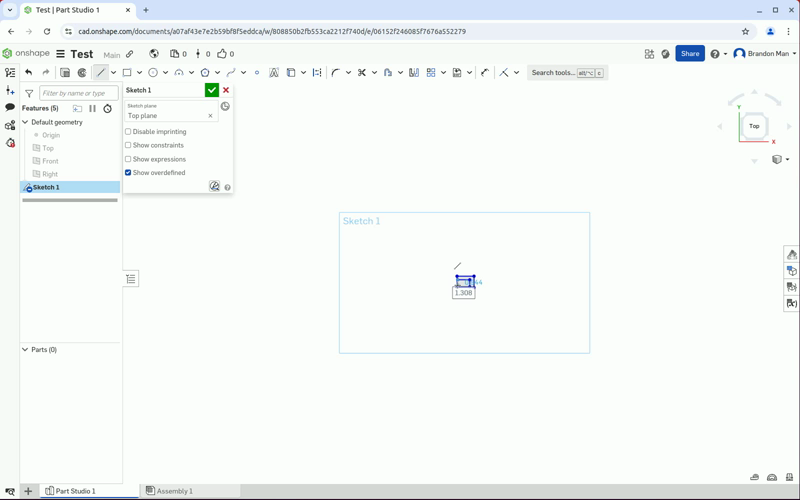
scroll(6)
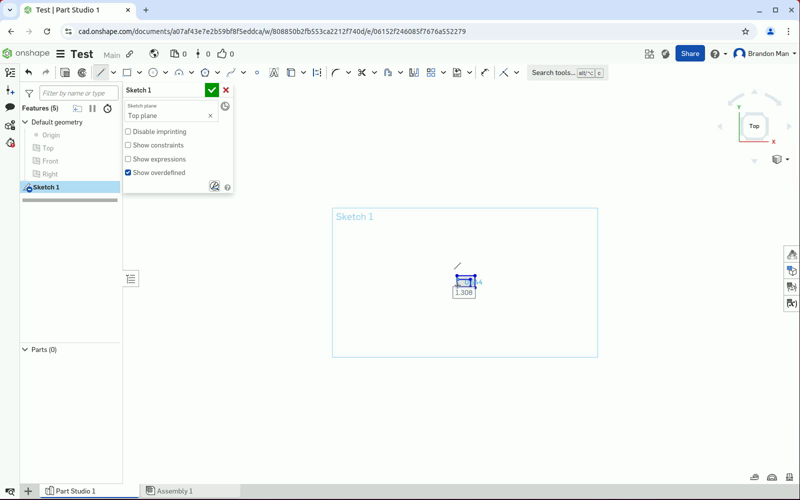
scroll(6)
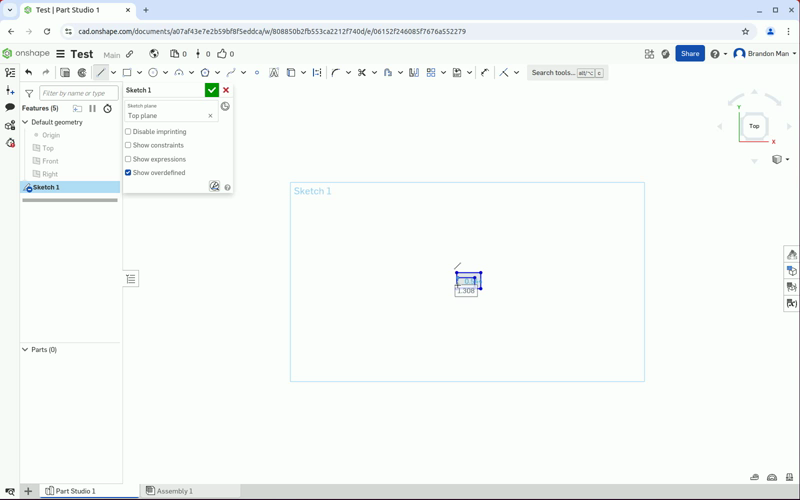
scroll(6)
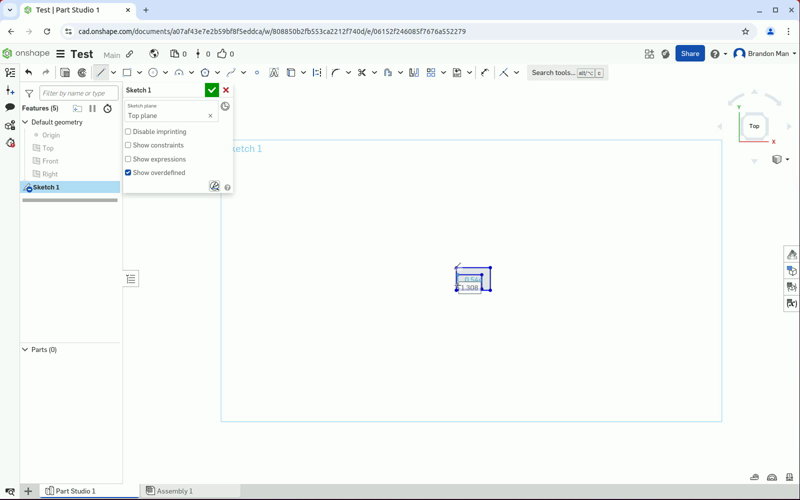
scroll(6)
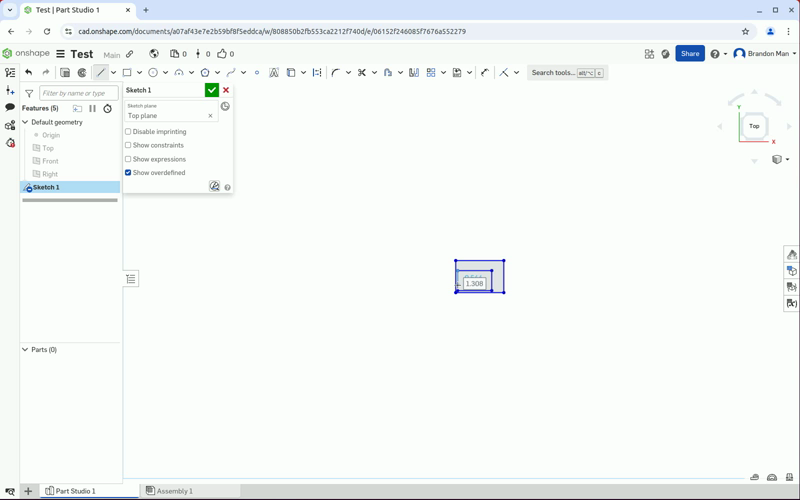
scroll(6)
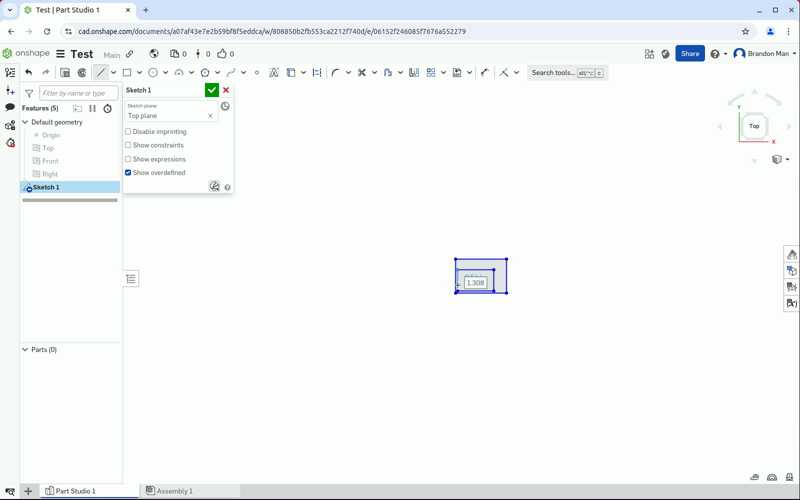
scroll(6)
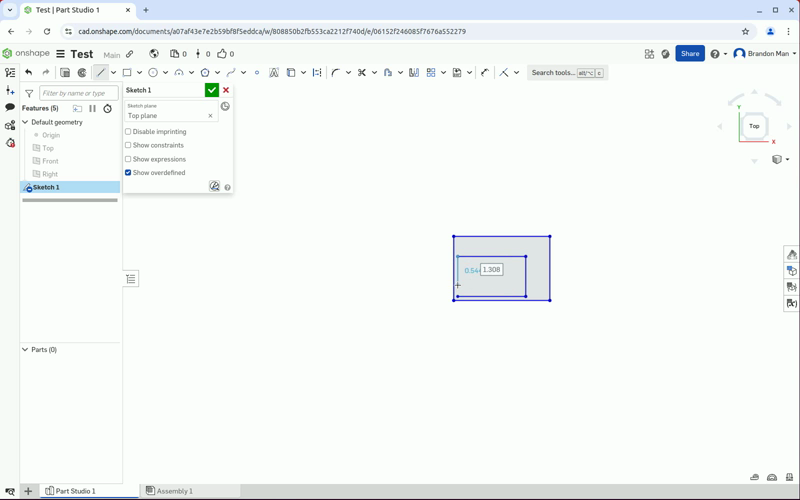
scroll(6)
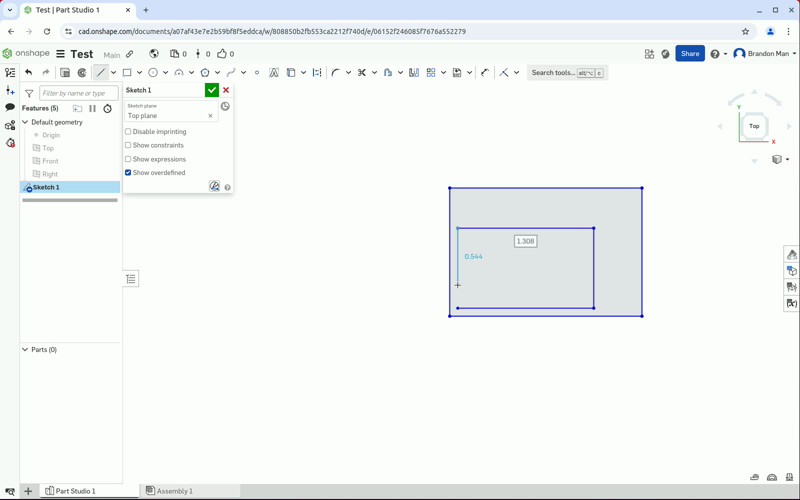
key_up(shift)
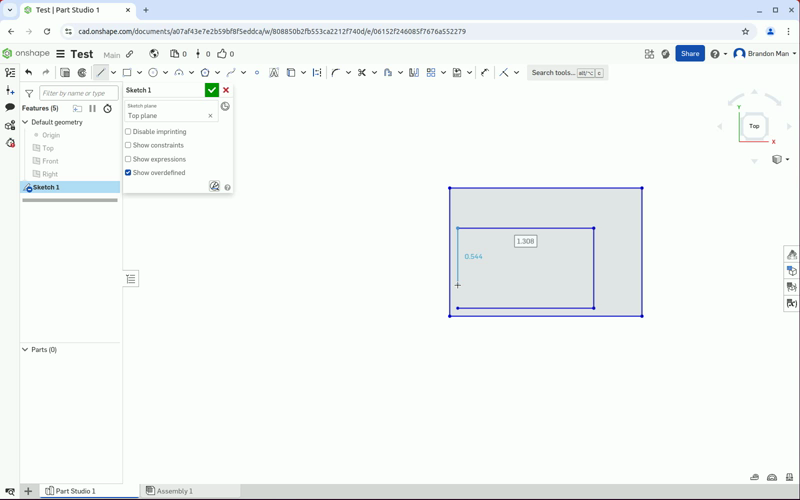
click(457, 284)
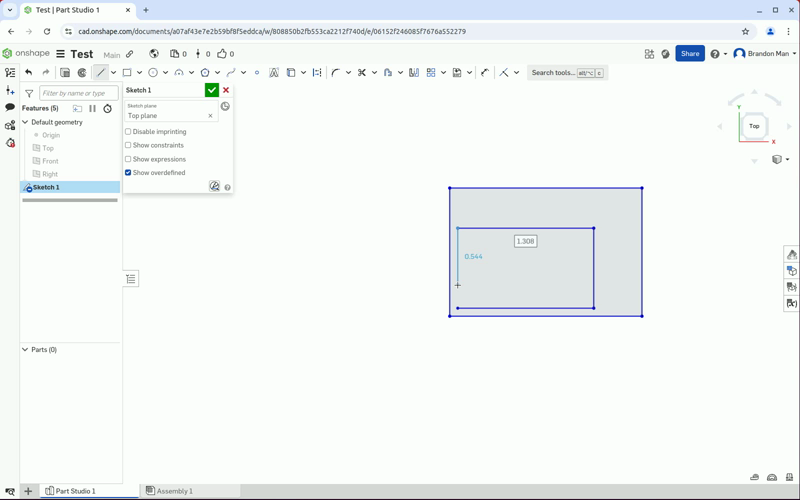
scroll(-6)
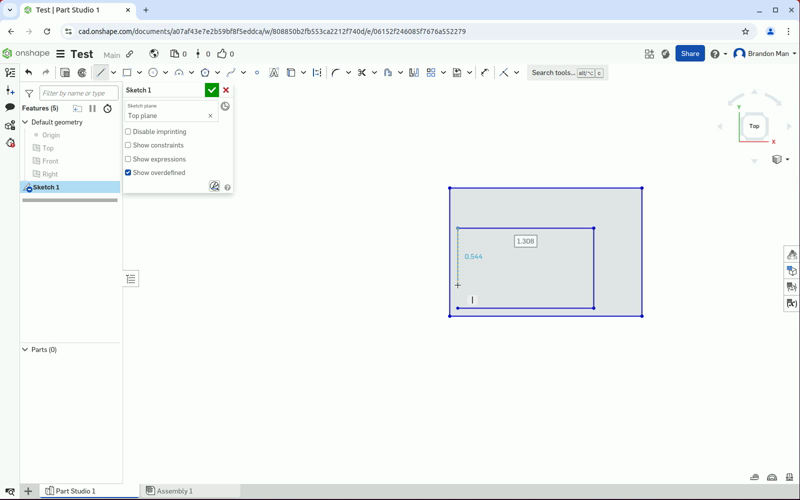
scroll(-6)
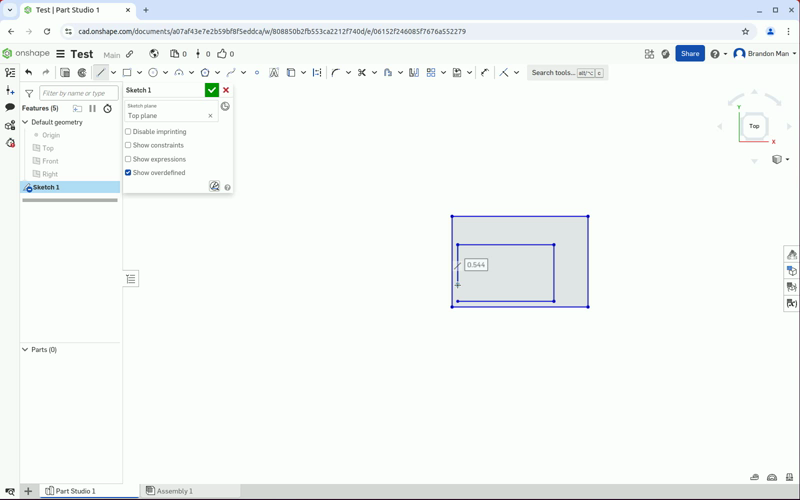
scroll(-6)
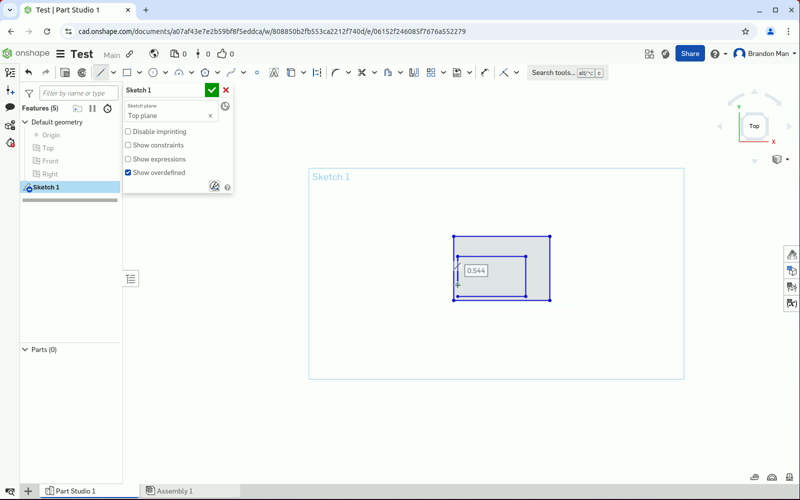
scroll(-6)
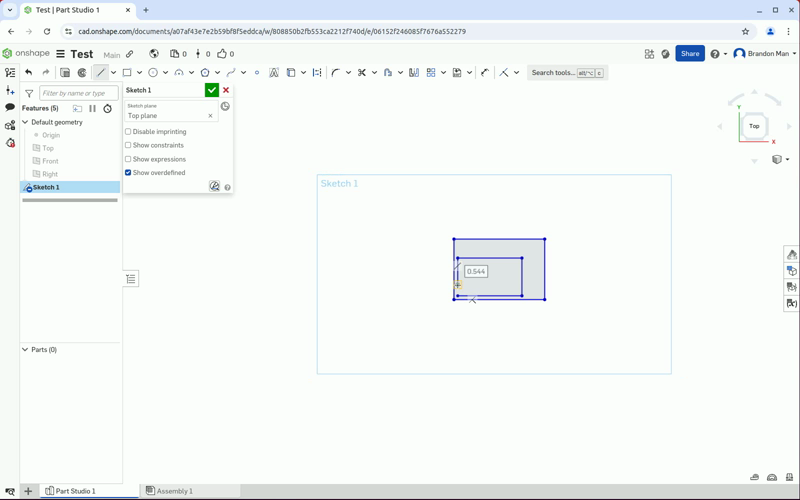
scroll(-6)
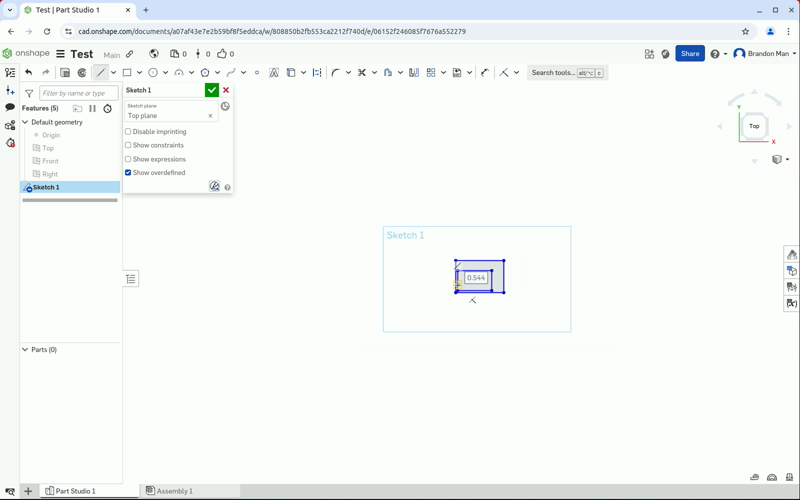
scroll(-6)
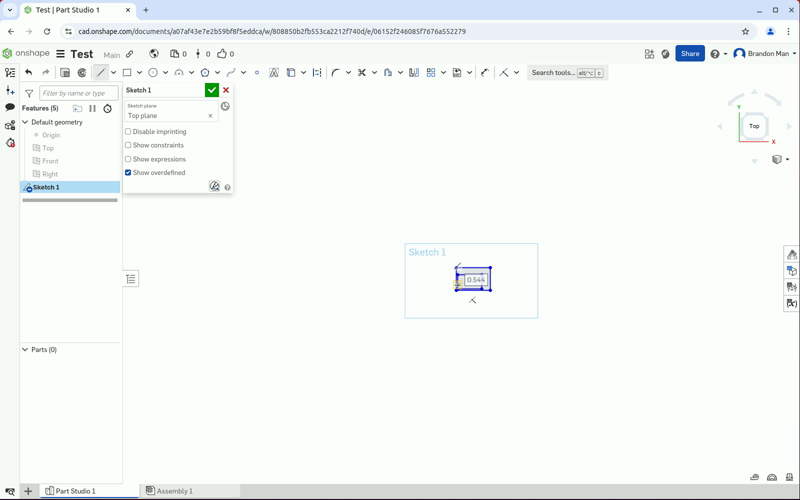
scroll(-6)
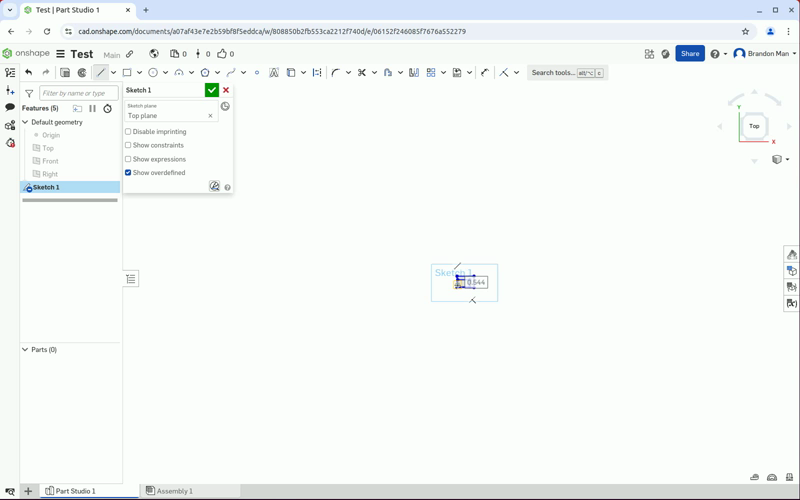
key(esc)
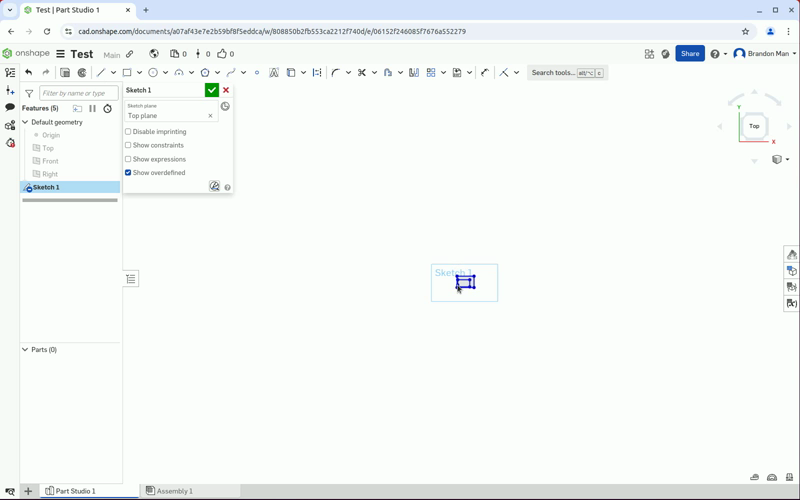
mouse_move(462, 279)
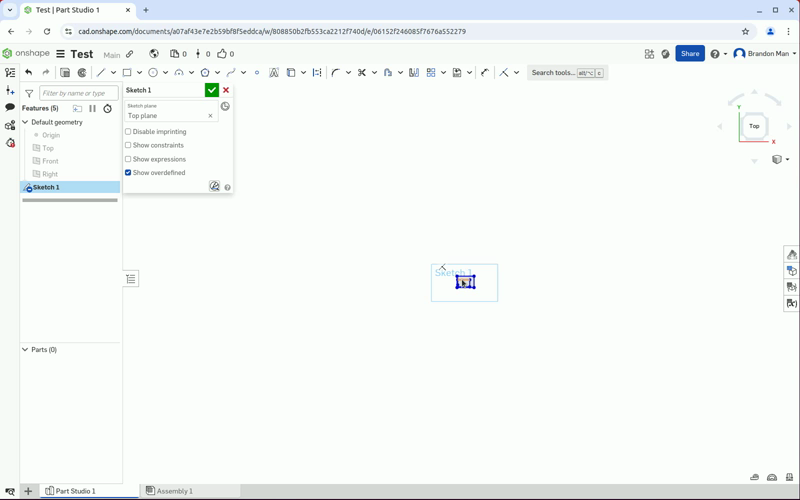
scroll(6)
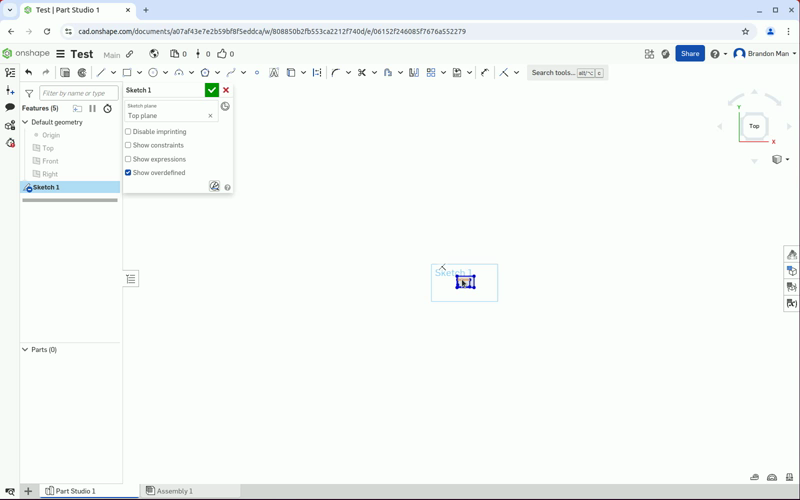
scroll(6)
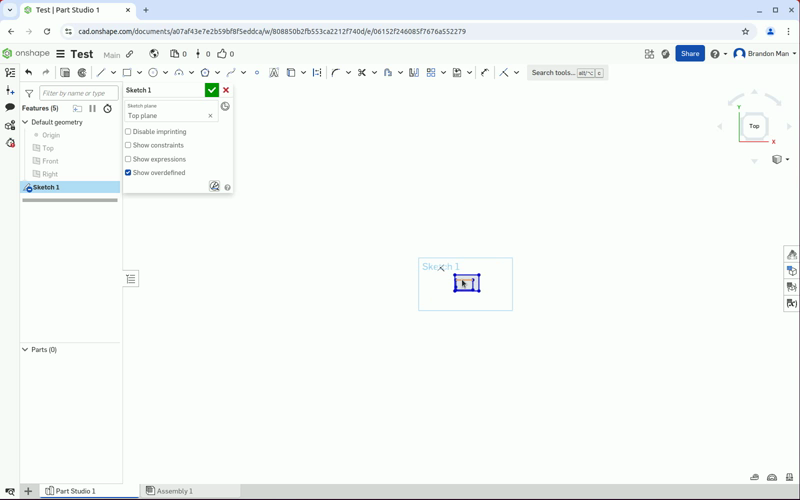
scroll(6)
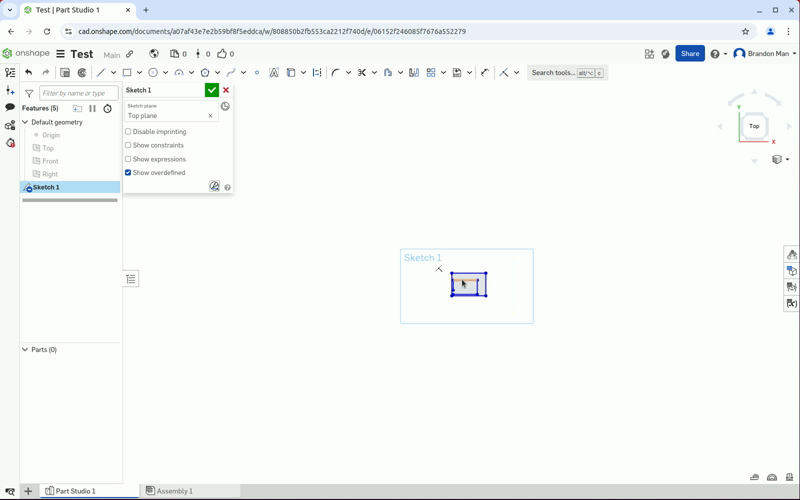
scroll(6)
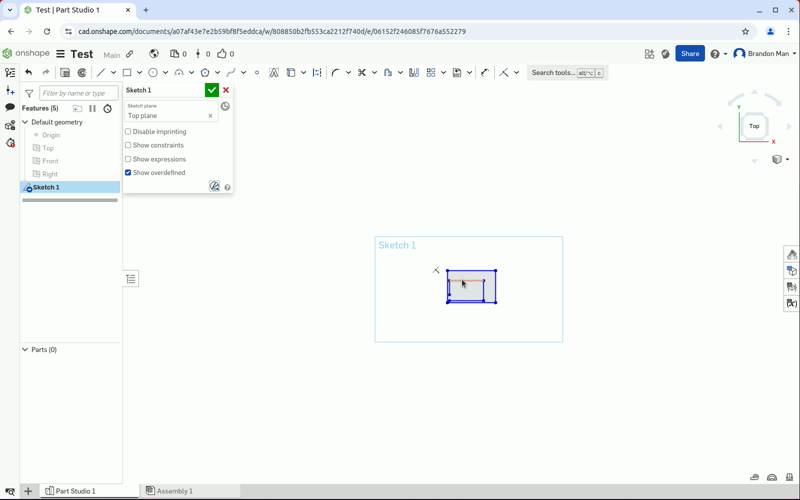
scroll(6)
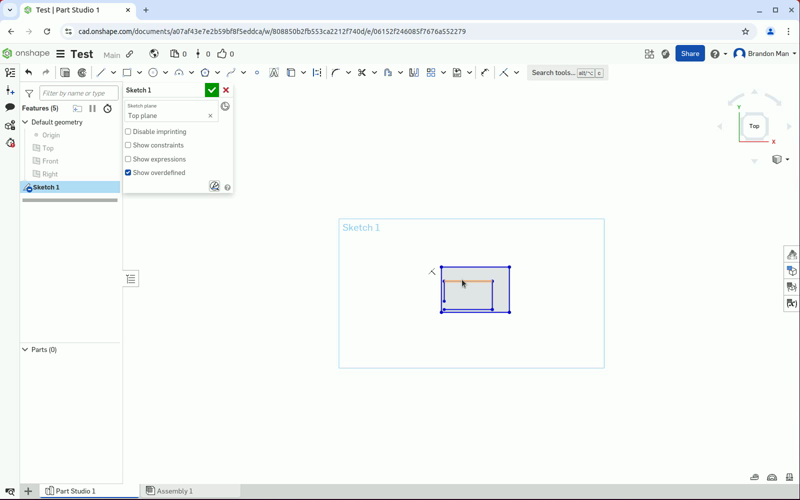
scroll(6)
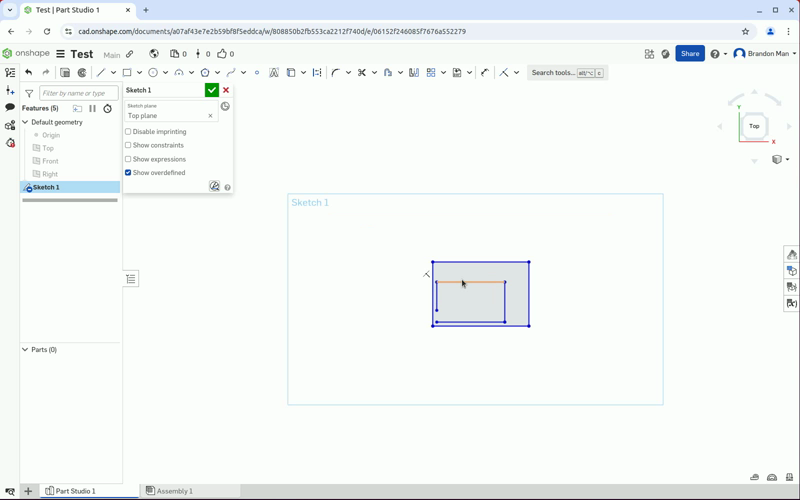
scroll(6)
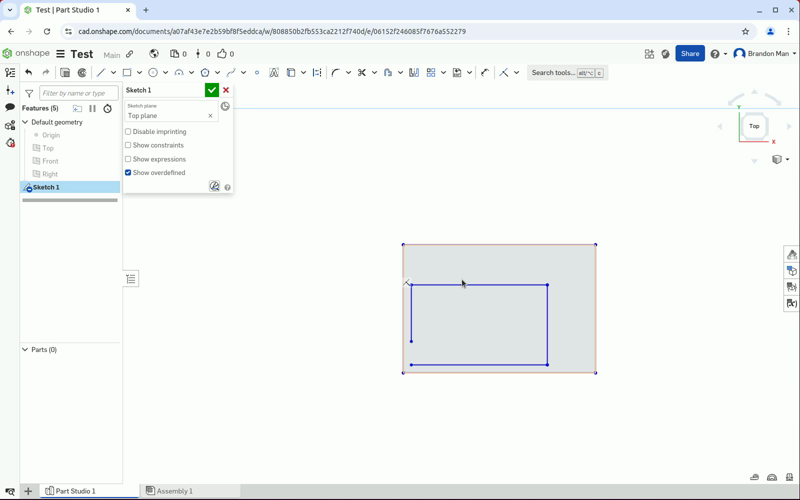
click(462, 279)
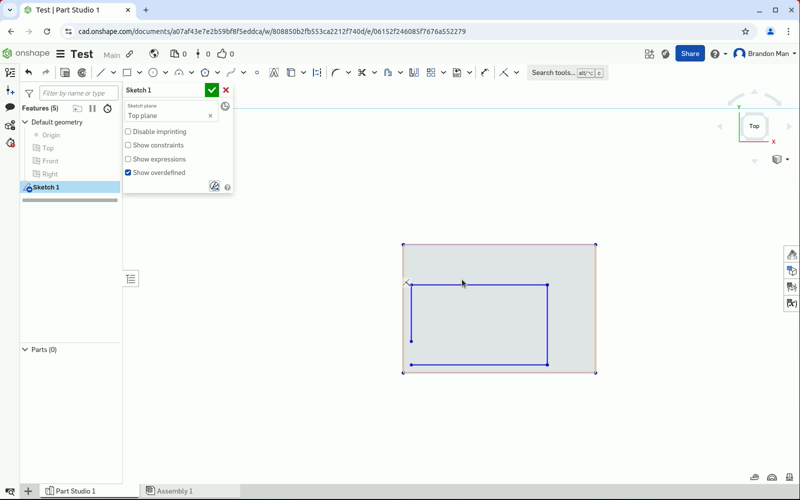
scroll(-6)
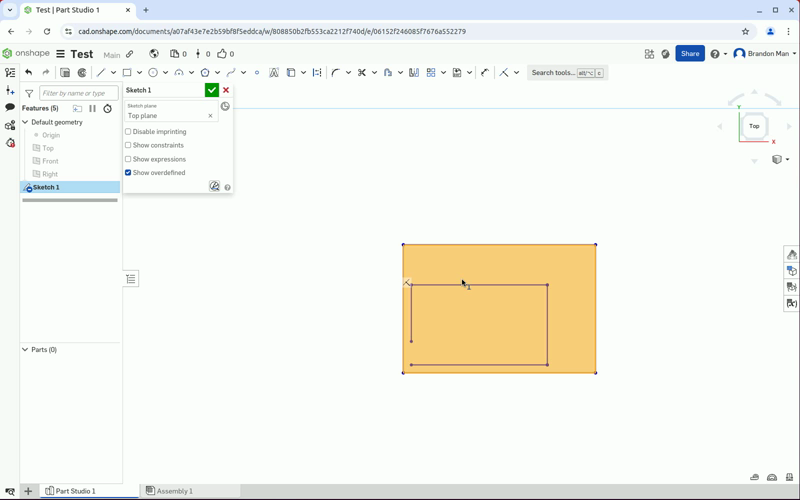
scroll(-6)
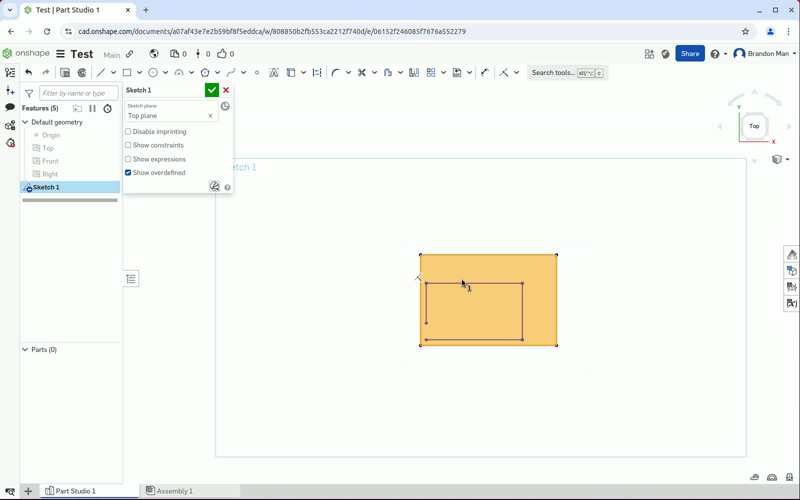
scroll(-6)
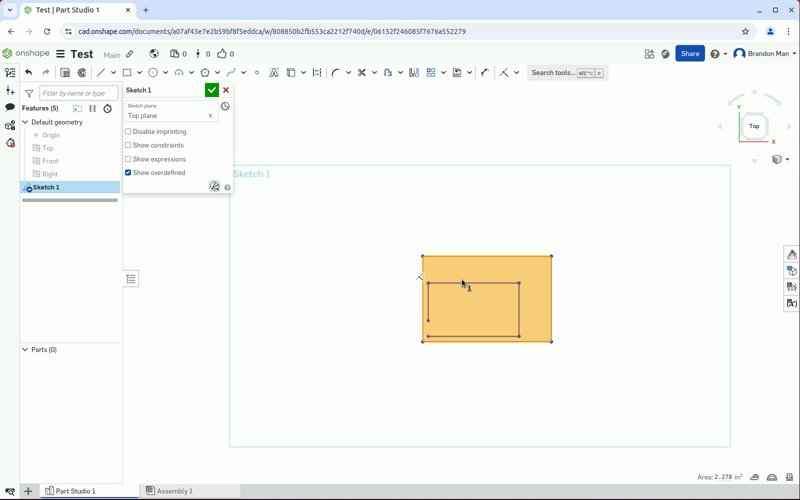
scroll(-6)
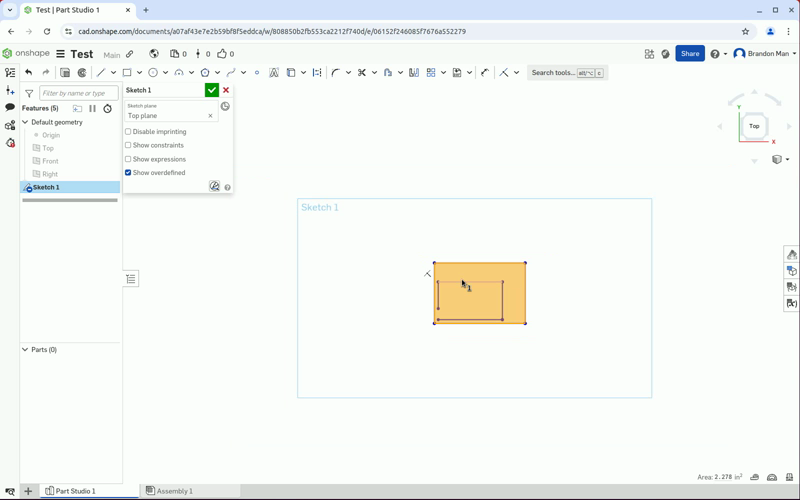
scroll(-6)
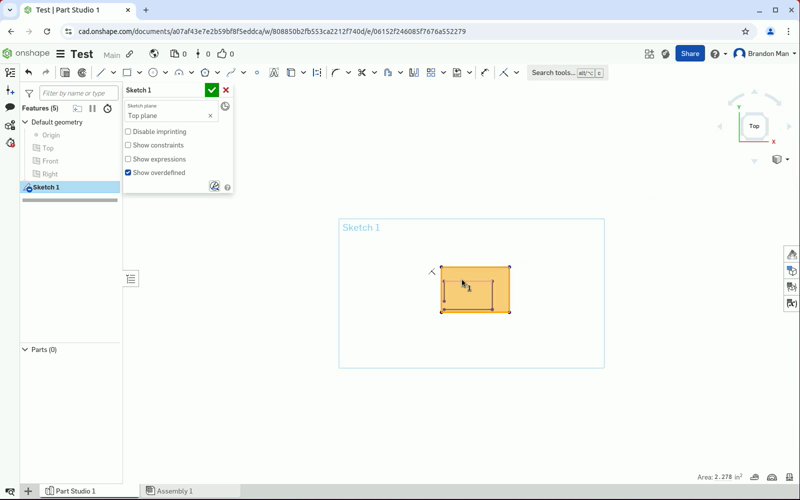
scroll(-6)
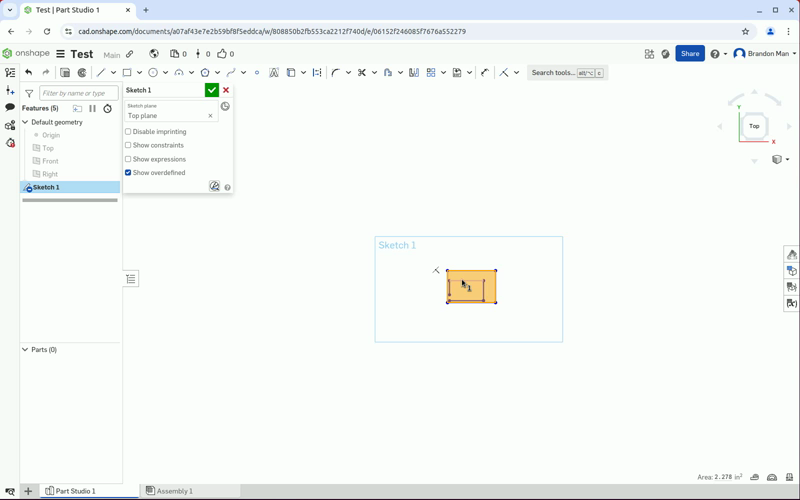
scroll(-6)
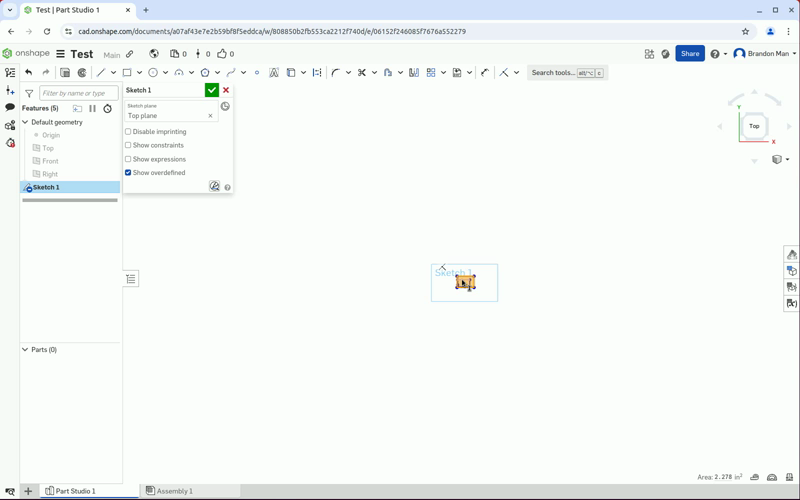
mouse_move(73, 352)
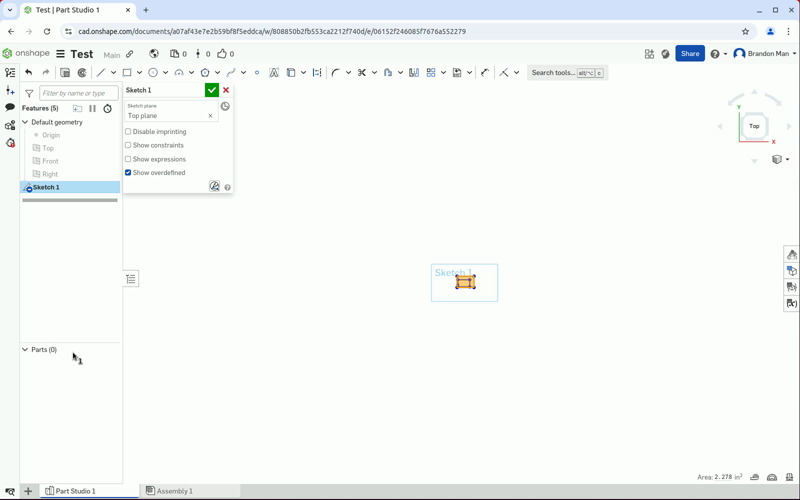
key(shift+y)
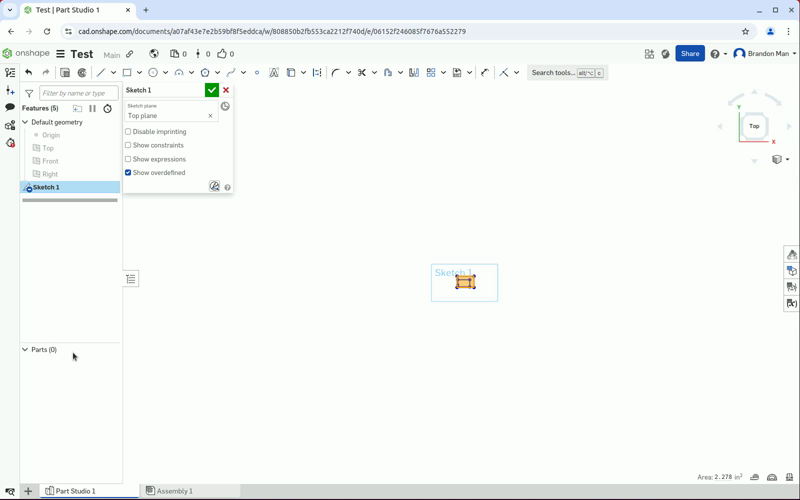
key(shift+e)
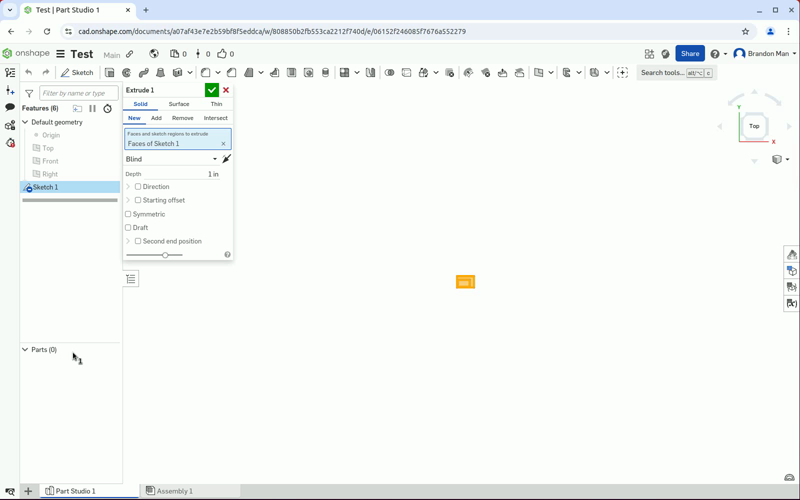
mouse_move(143, 106)
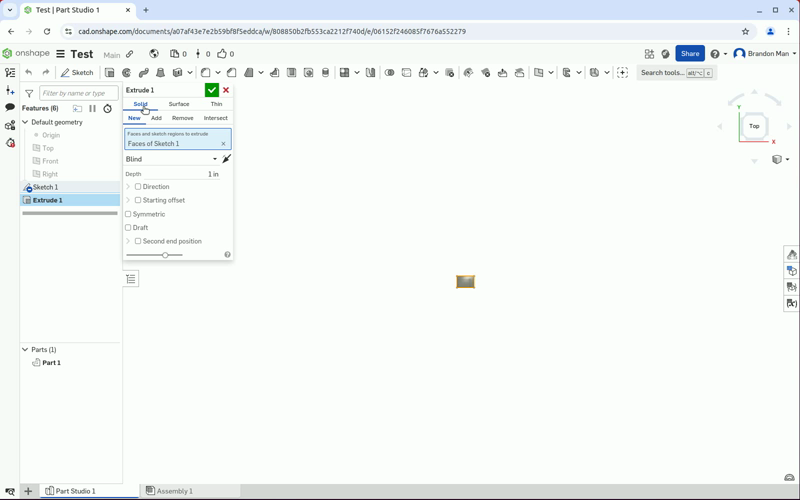
click(143, 106)
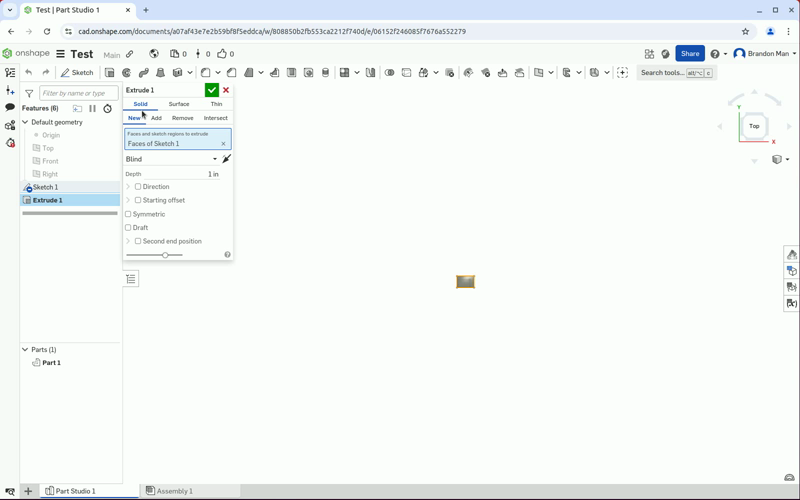
mouse_move(137, 120)
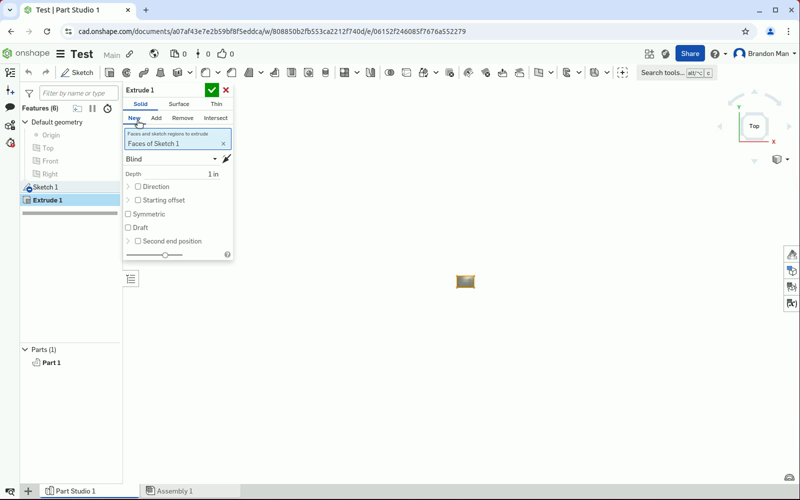
click(137, 120)
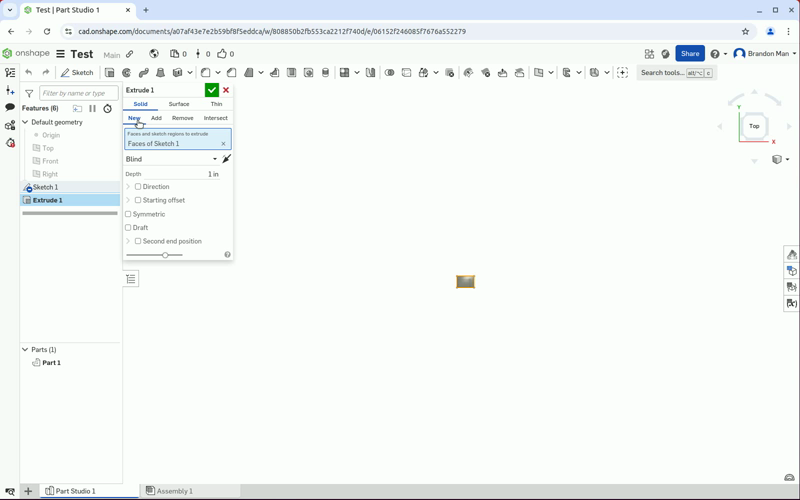
key(tab, 4)
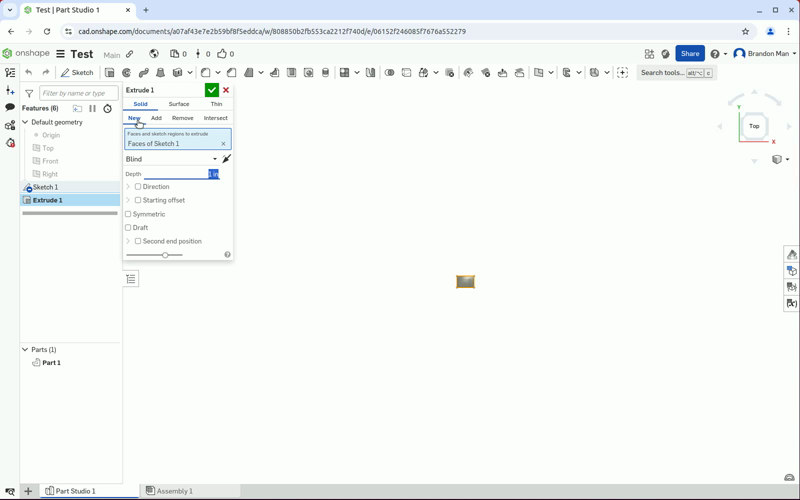
text(23.108)
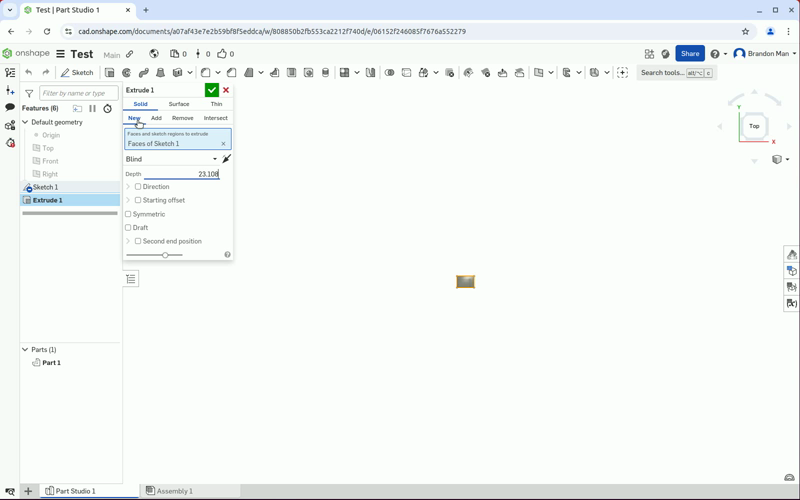
key(enter)
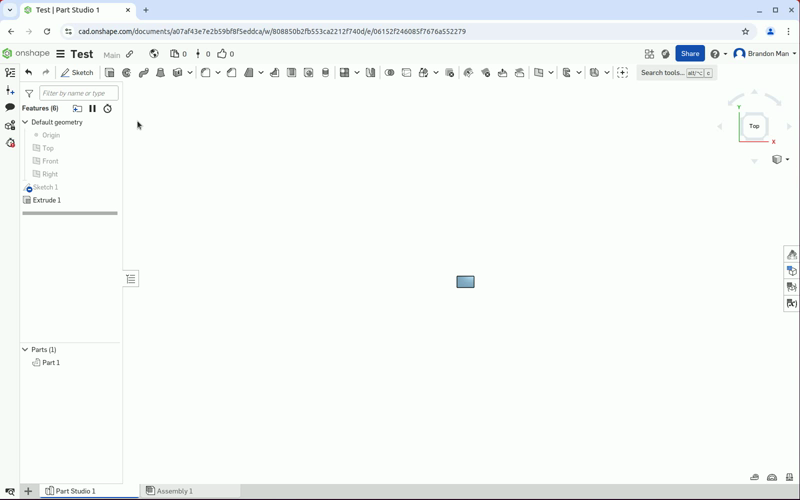
key(shift+h)
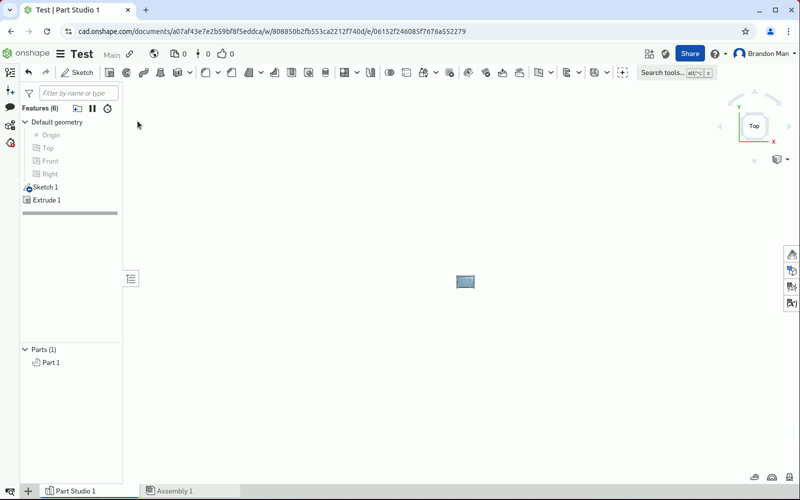
key(shift+h)
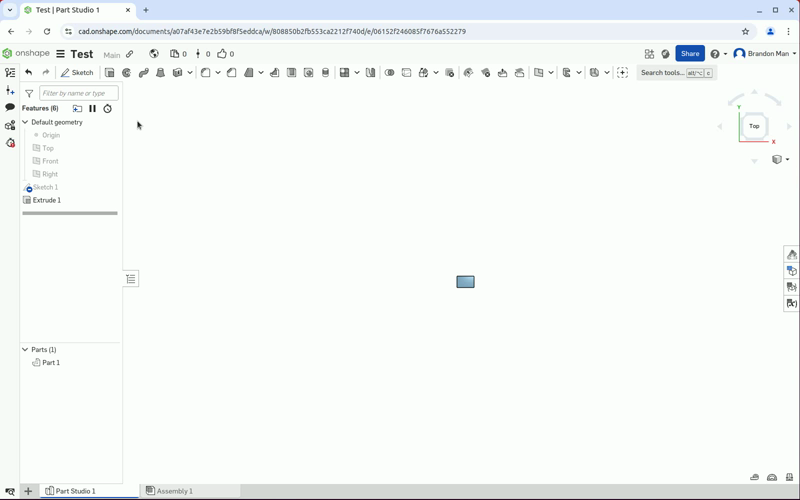
mouse_move(73, 189)
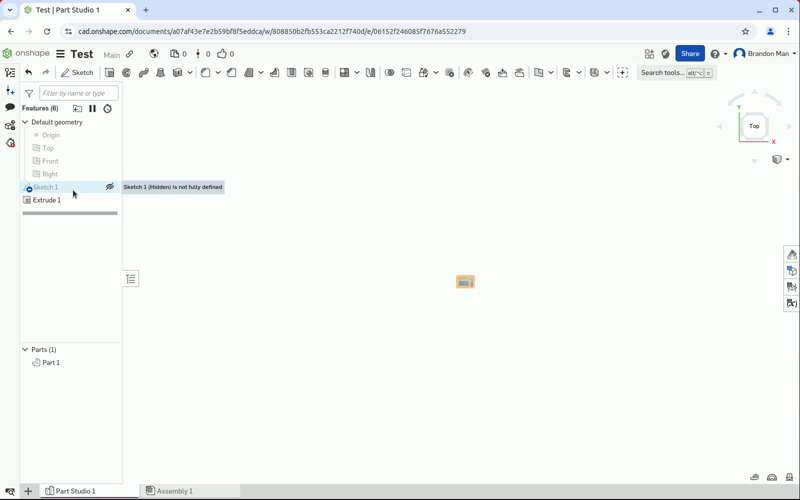
click(73, 189)
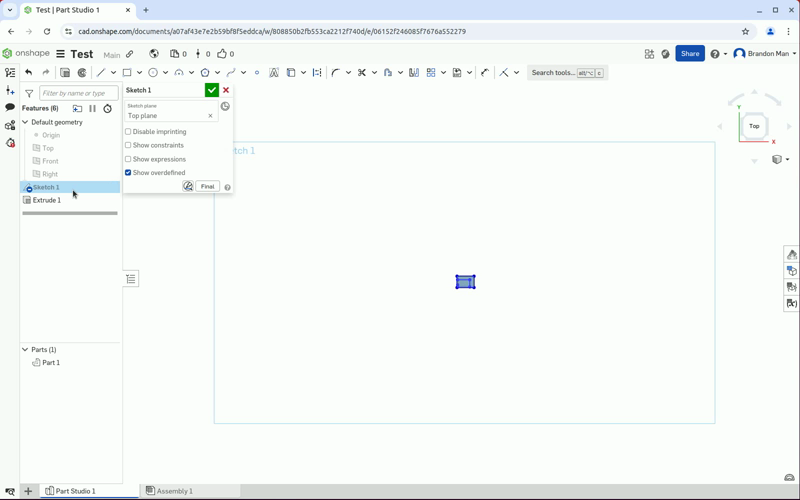
mouse_move(229, 92)
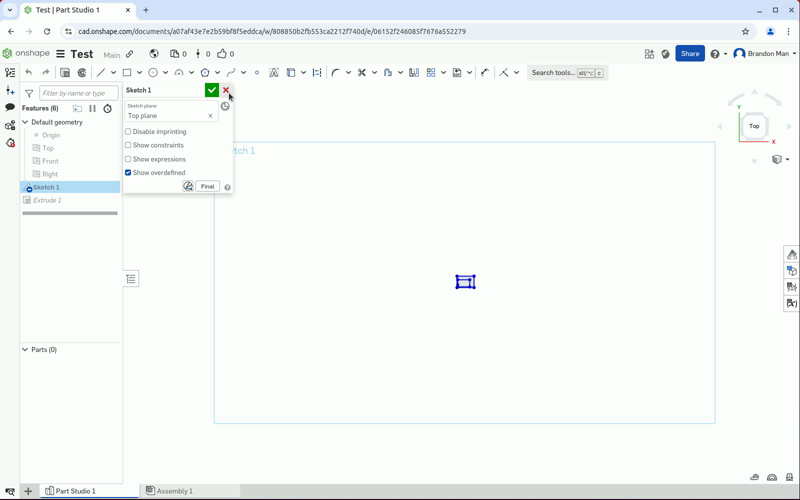
click(229, 92)
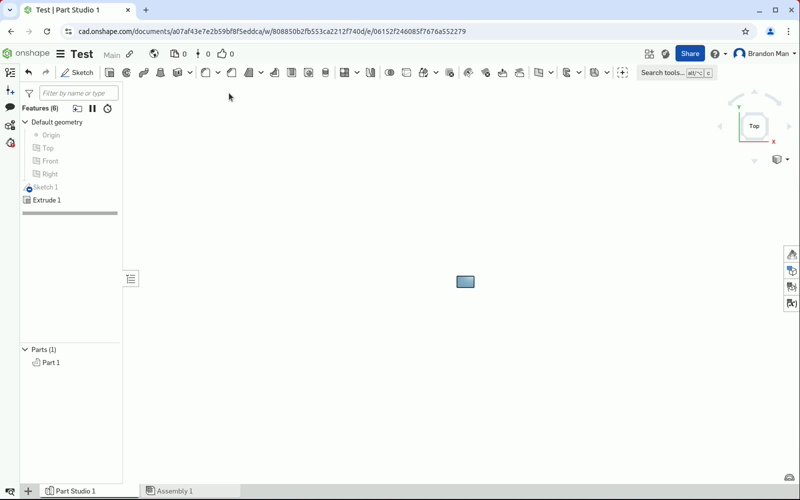
mouse_move(73, 352)
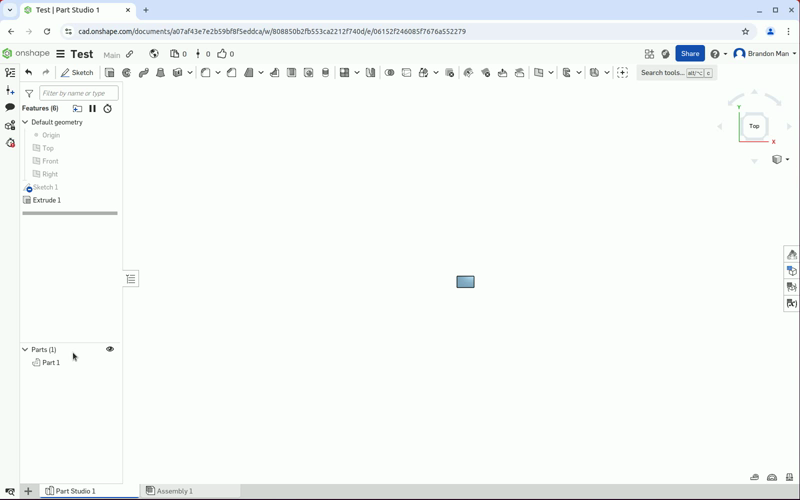
key(y)
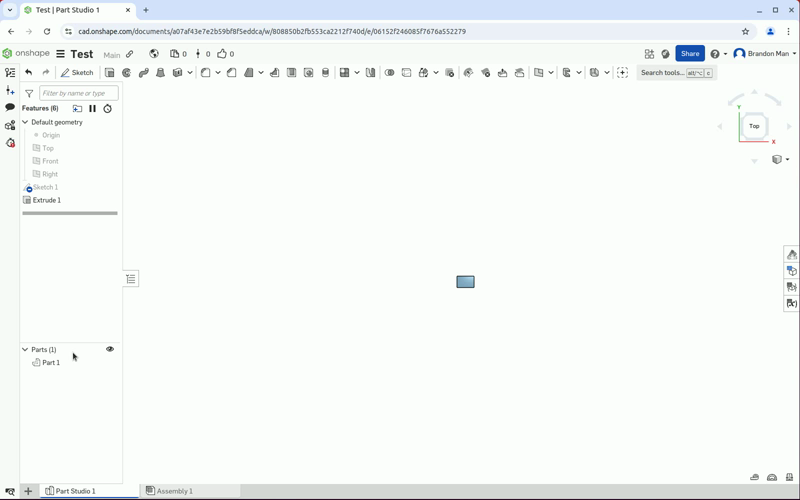
key(shift+p)
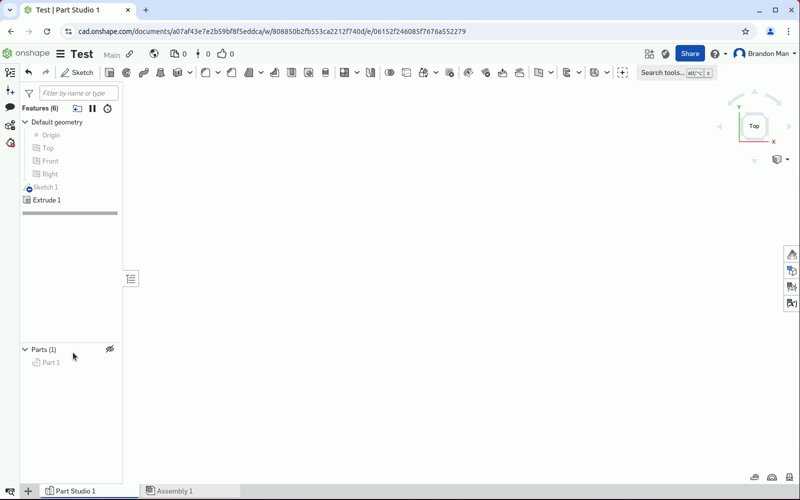
key(space)
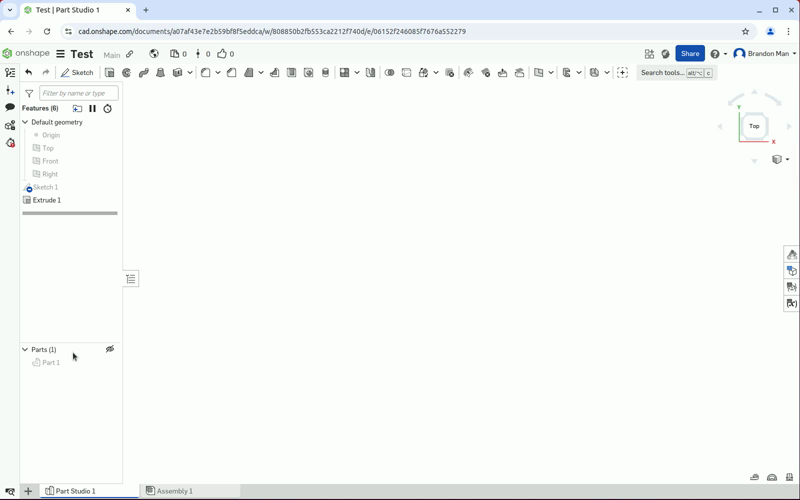
key_down(shift)
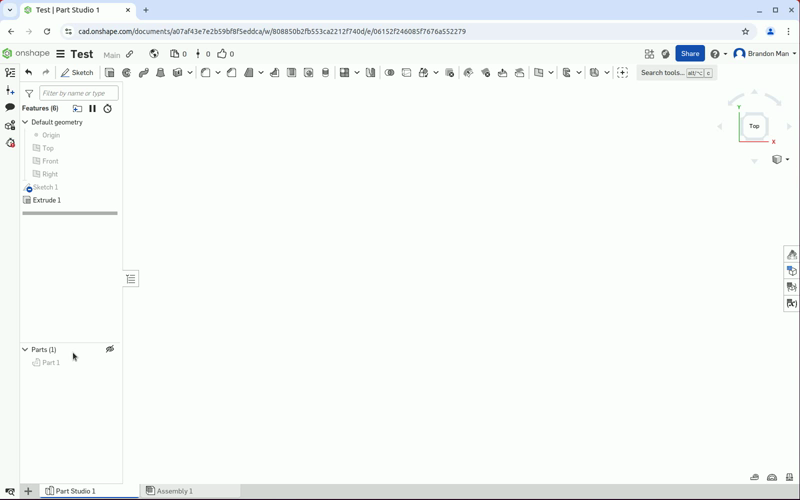
key(up)
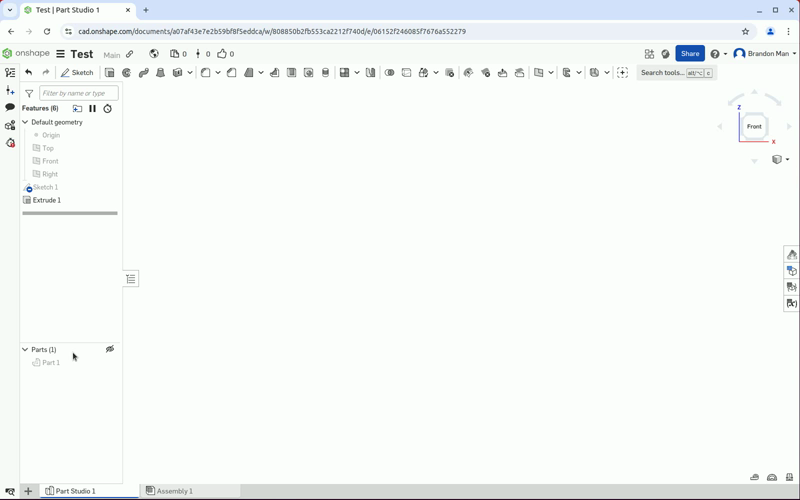
key_up(shift)
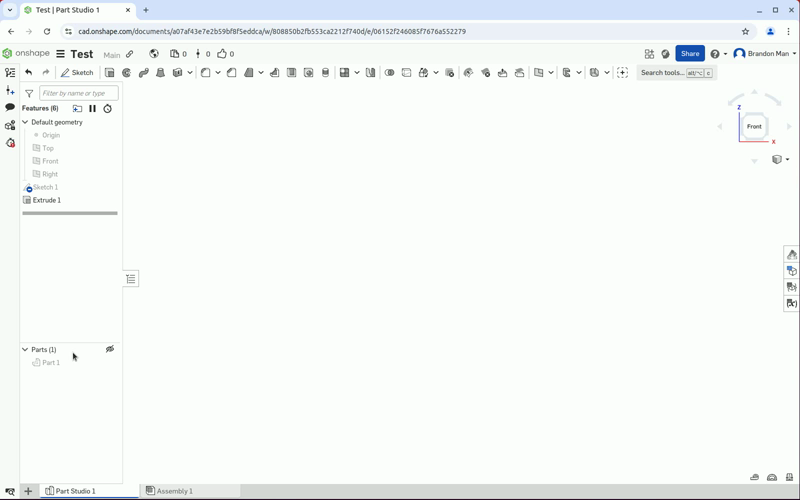
key(space)
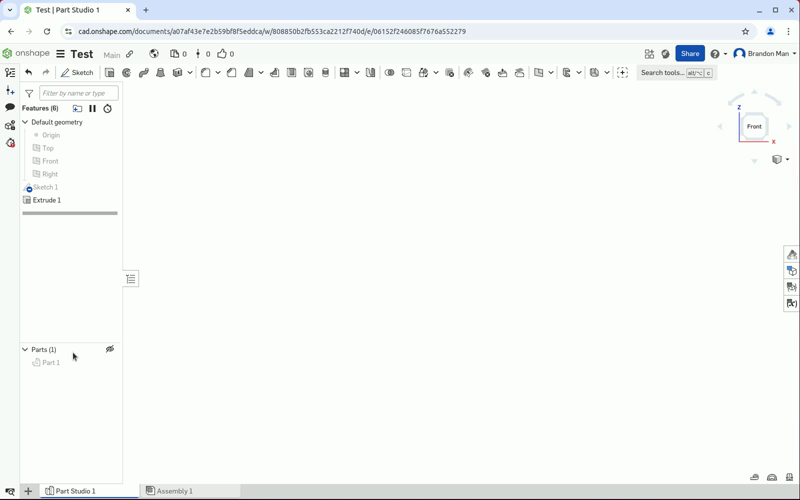
key_down(shift)
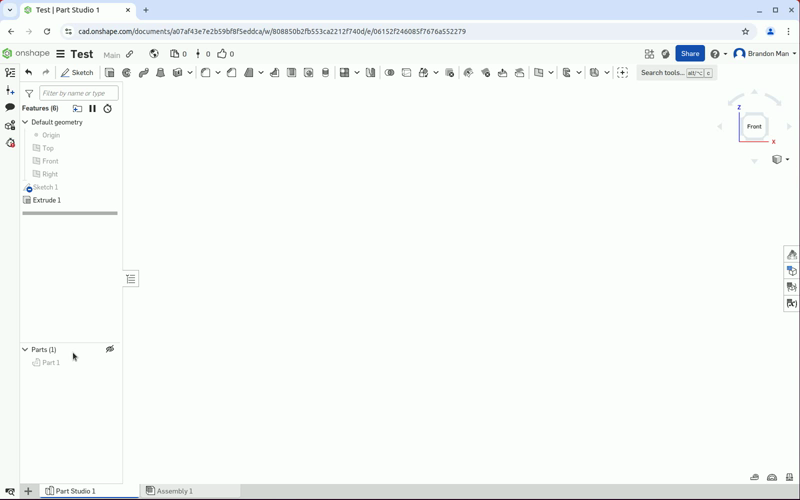
key(left)
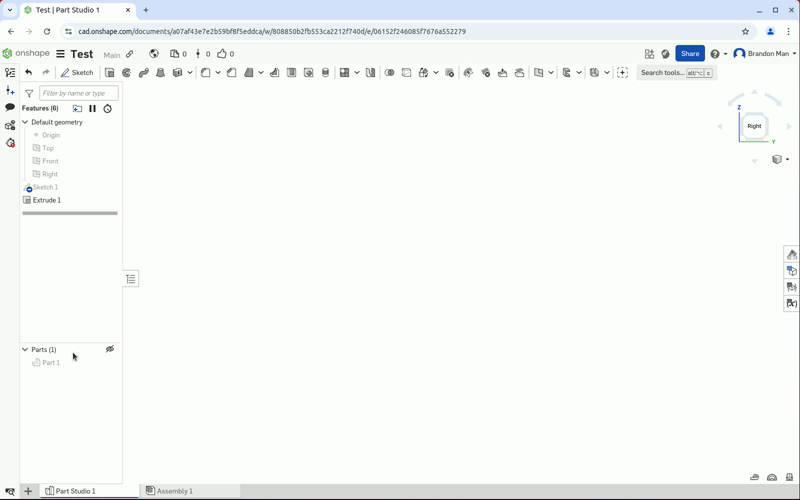
key_up(shift)
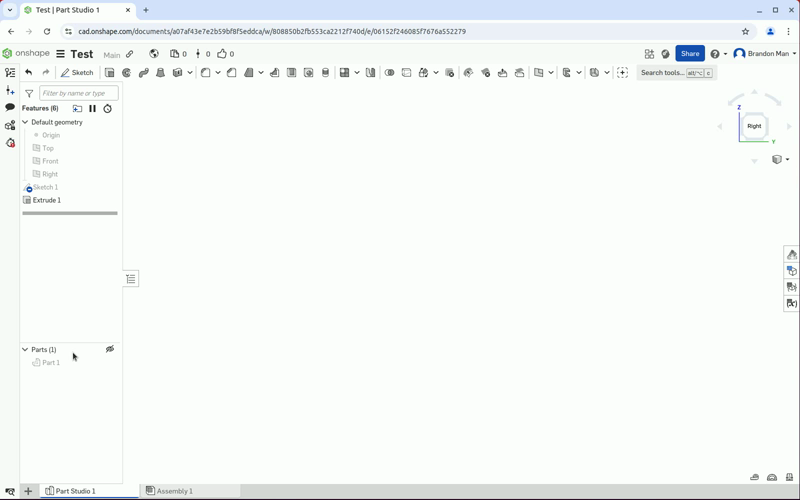
mouse_move(73, 352)
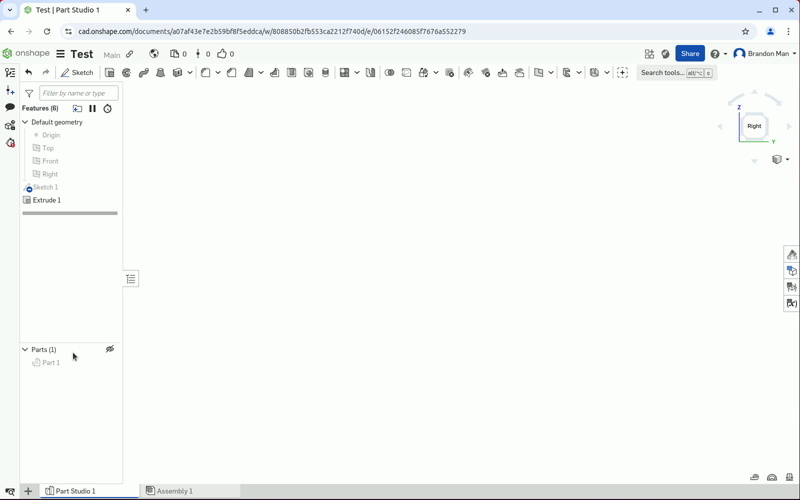
key(shift+y)
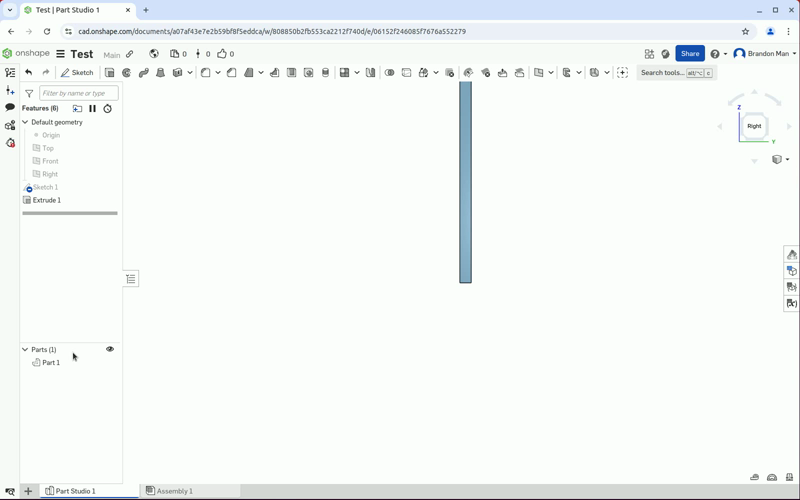
mouse_move(541, 75)
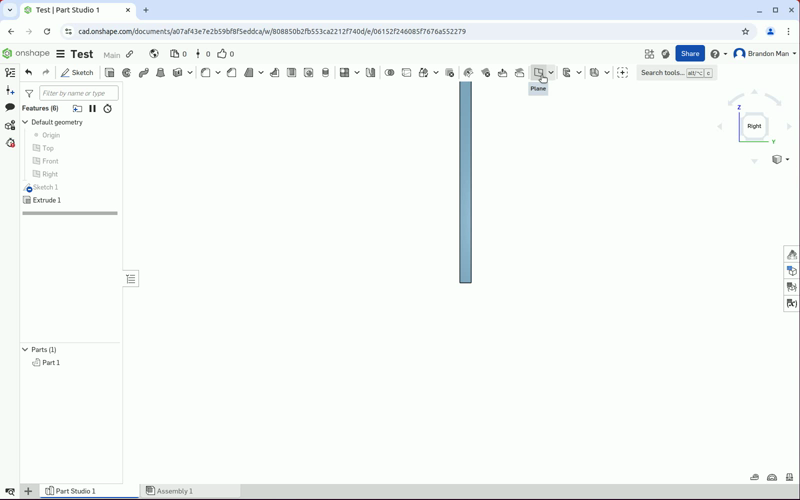
click(541, 75)
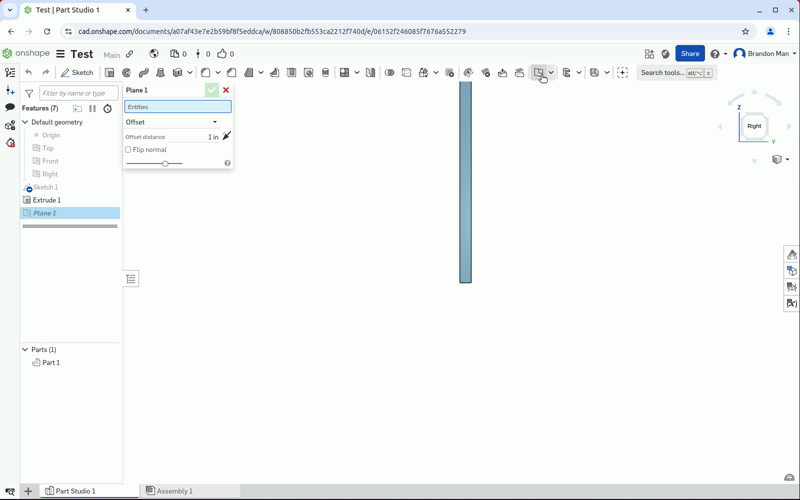
mouse_move(73, 176)
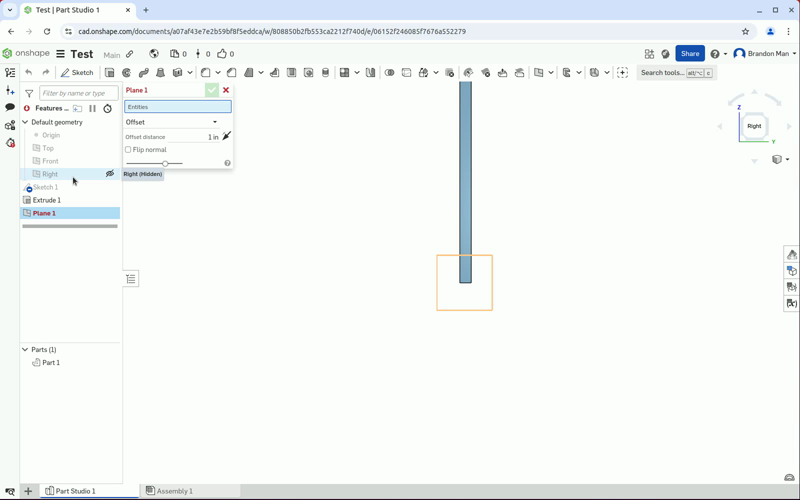
click(73, 176)
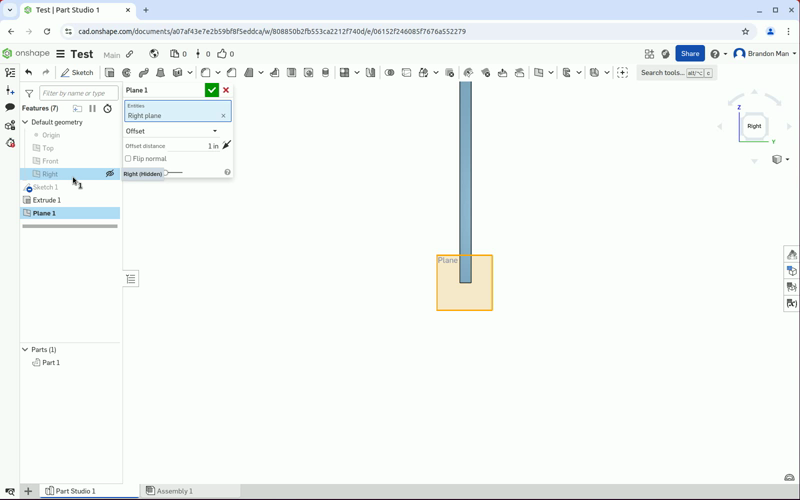
key(tab, 2)
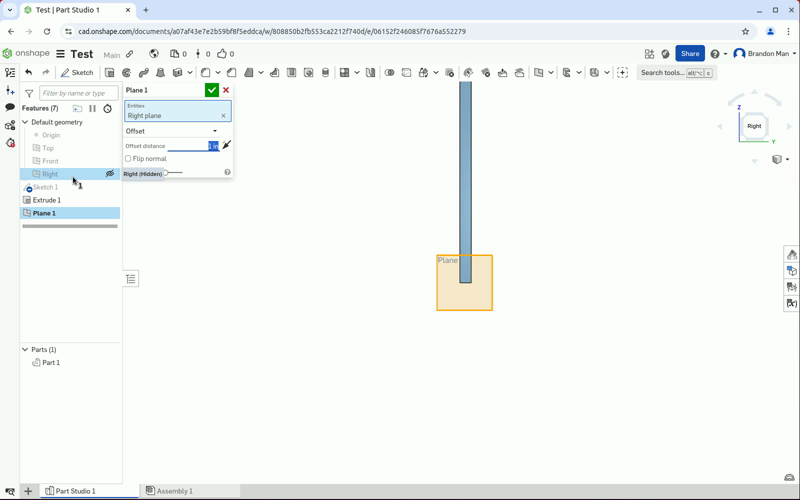
text(0.709)
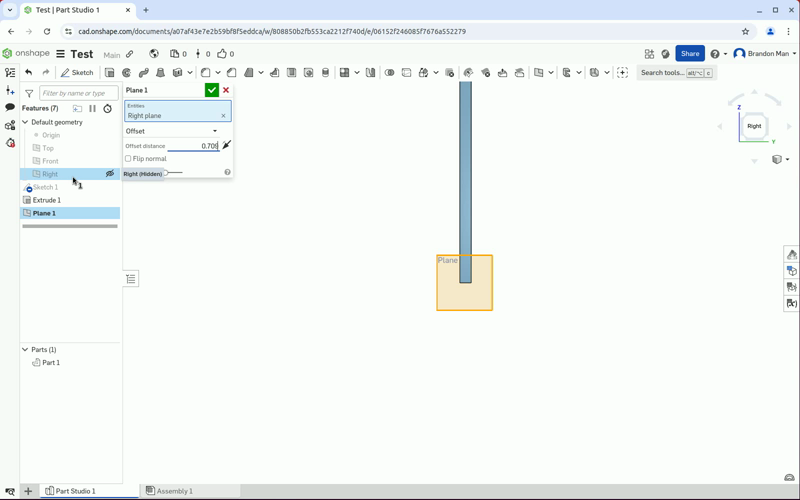
key(enter, 2)
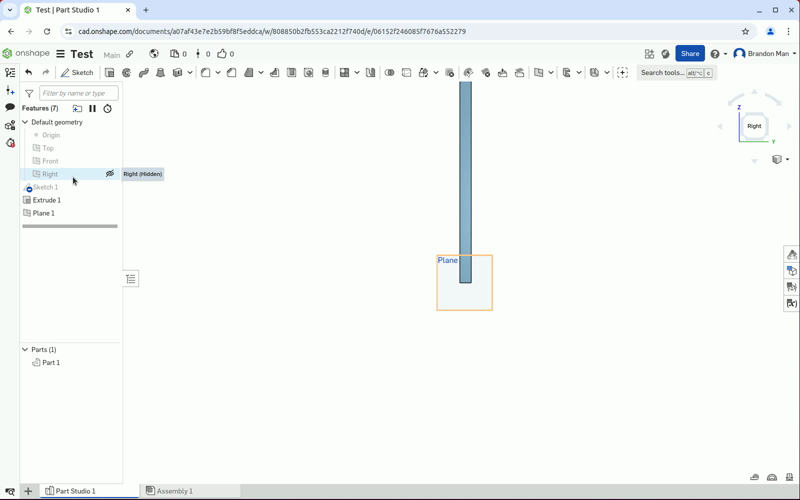
key(shift+s)
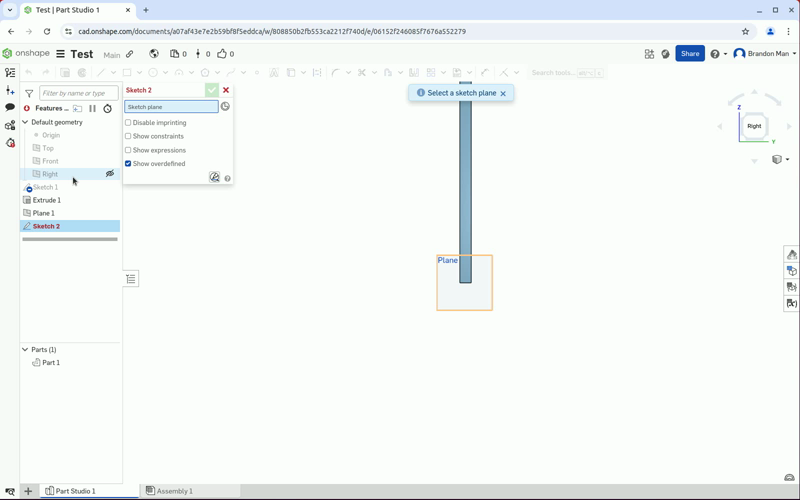
mouse_move(73, 215)
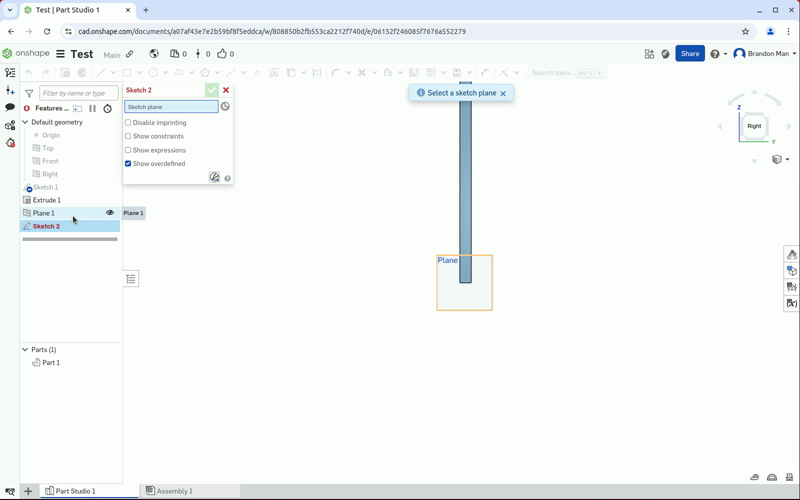
click(73, 215)
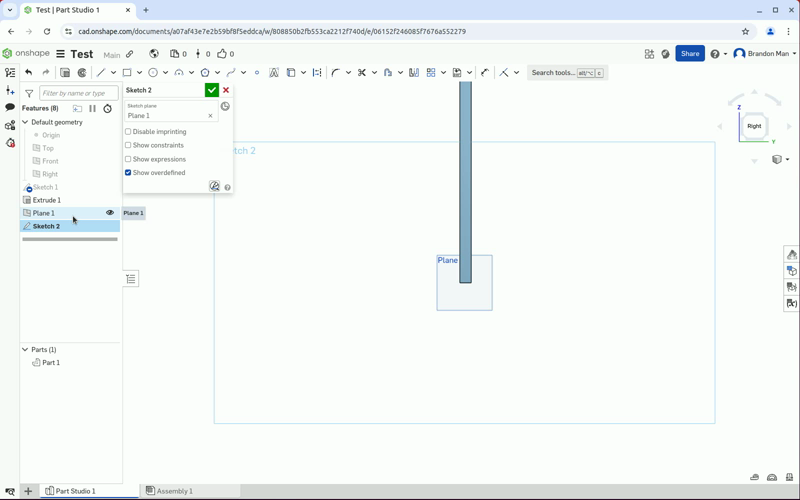
mouse_move(73, 352)
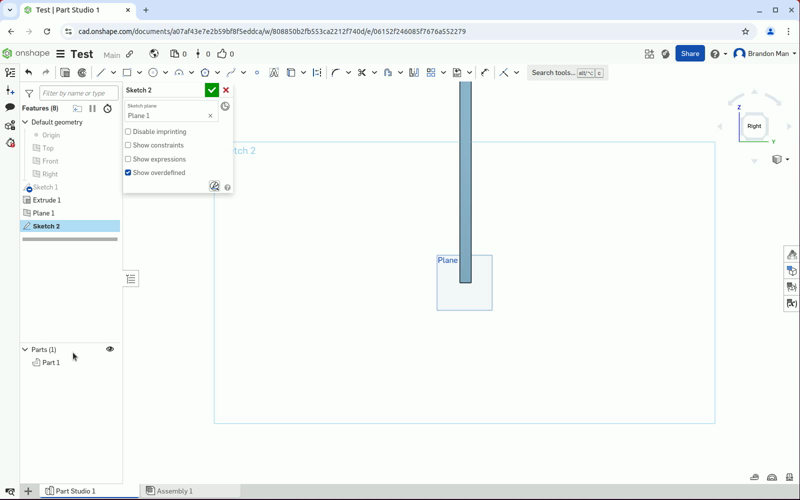
key(y)
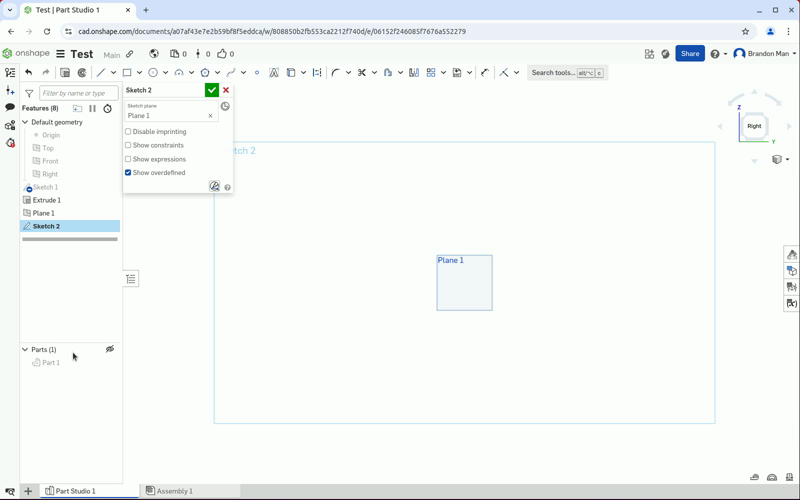
key(l)
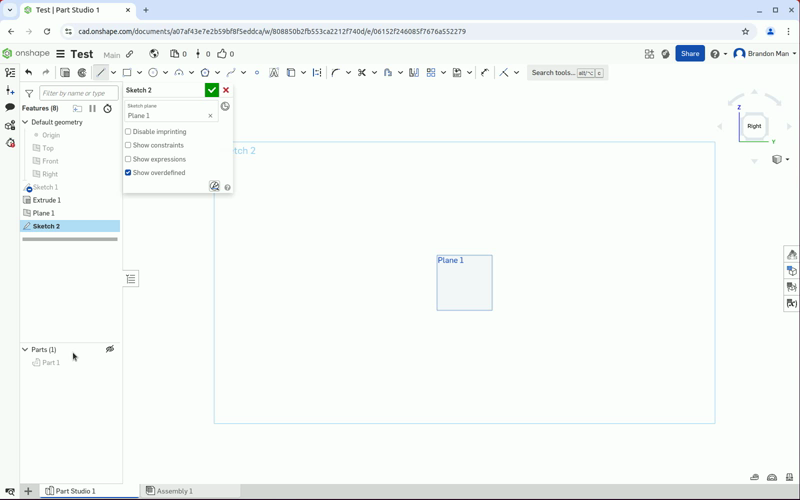
key_down(shift)
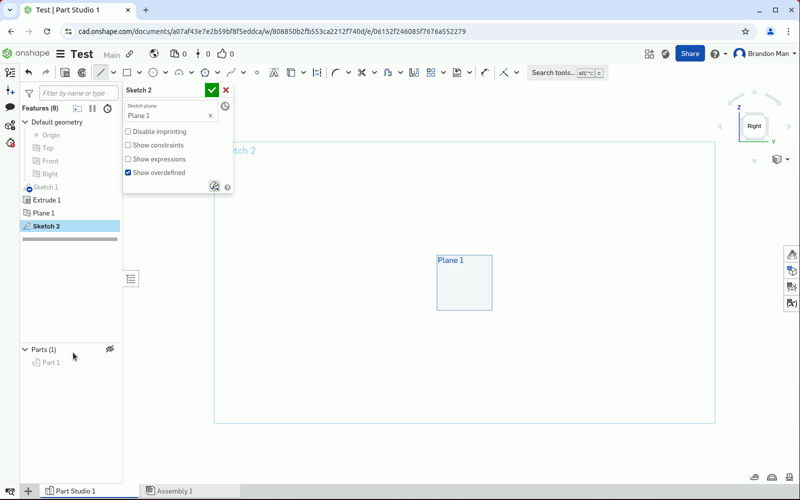
mouse_move(458, 170)
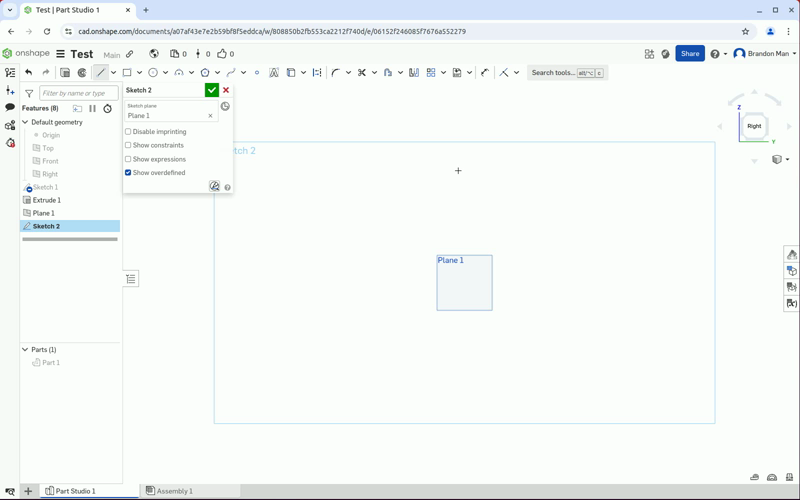
click(458, 170)
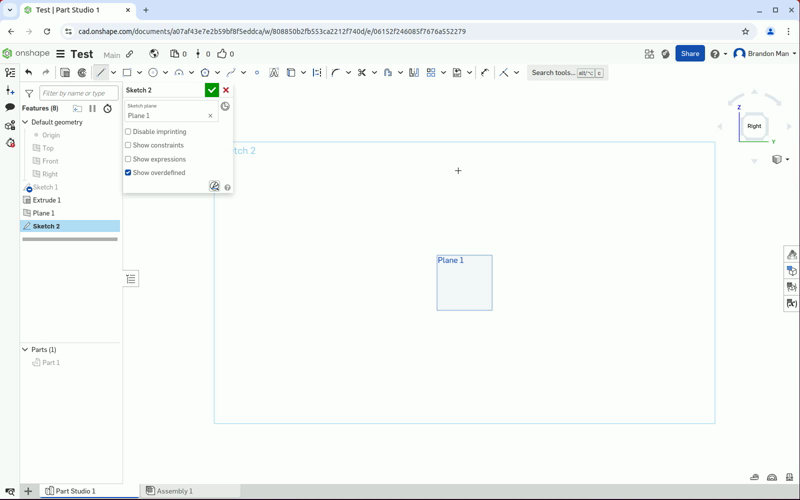
key_up(shift)
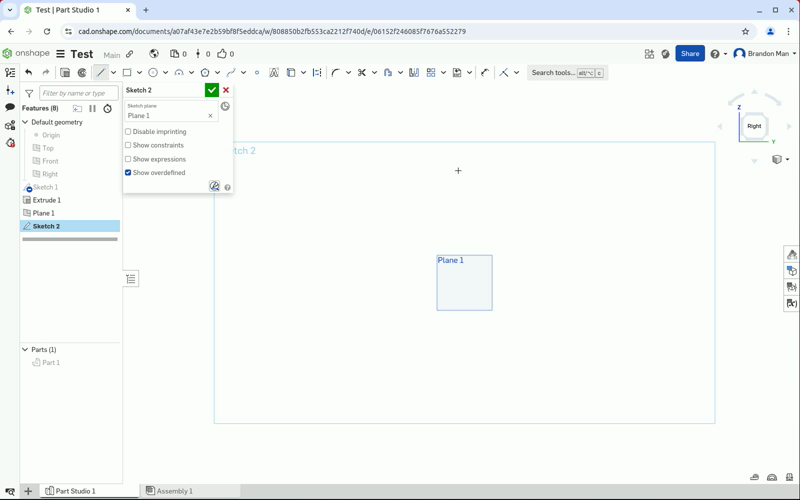
key_down(shift)
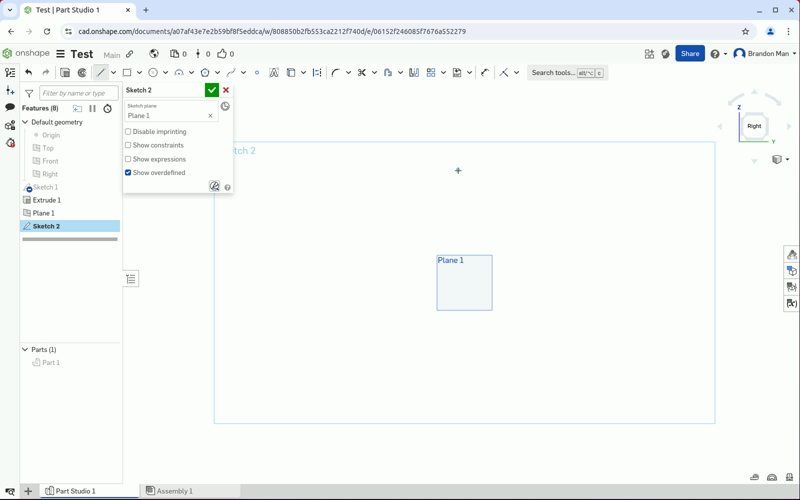
mouse_move(488, 170)
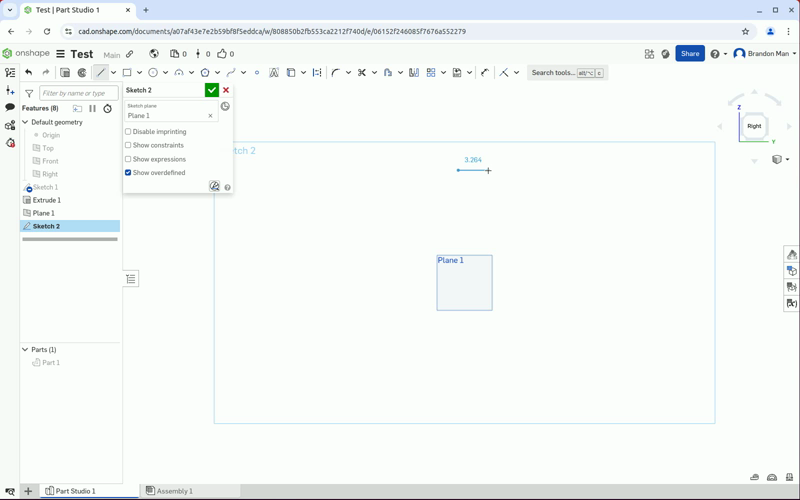
mouse_move(464, 176)
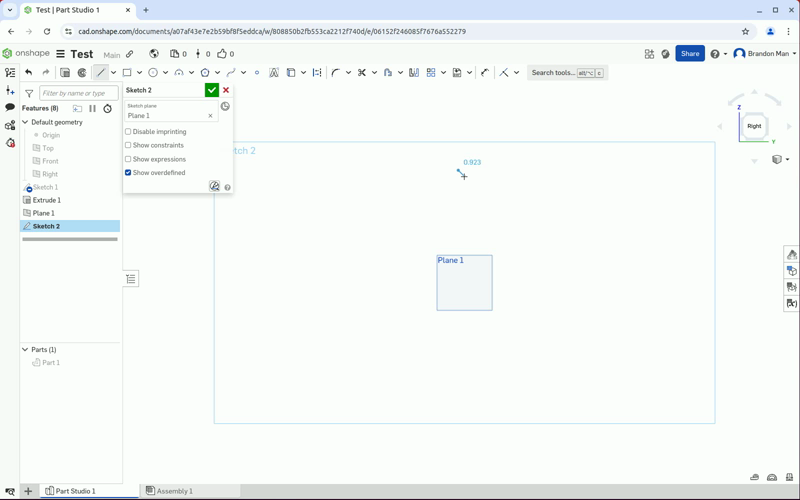
click(464, 176)
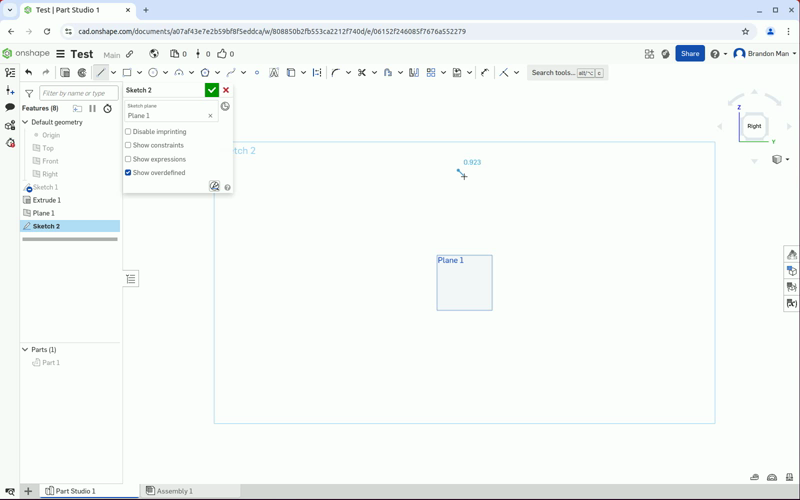
key_up(shift)
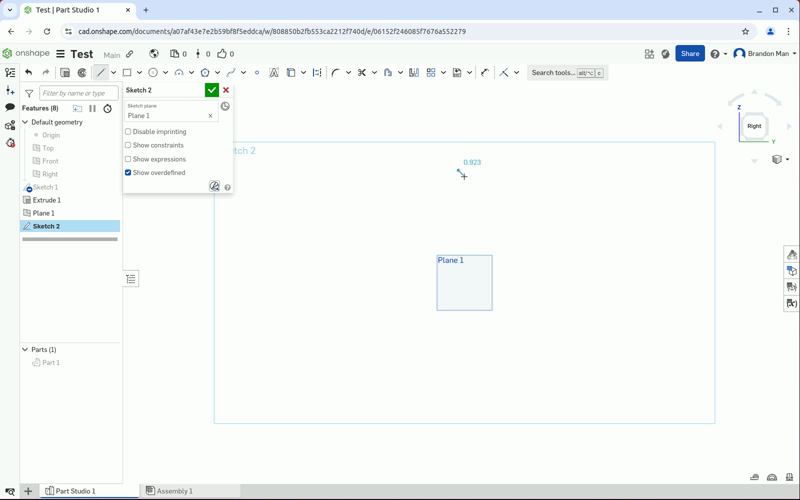
key_down(shift)
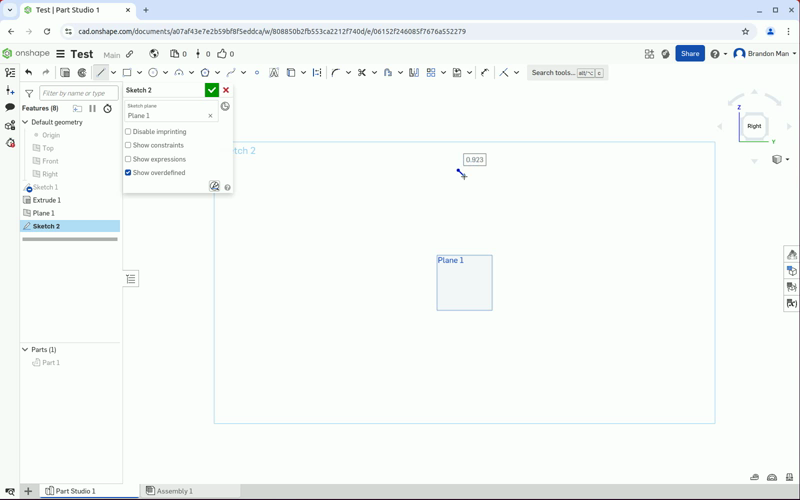
mouse_move(494, 176)
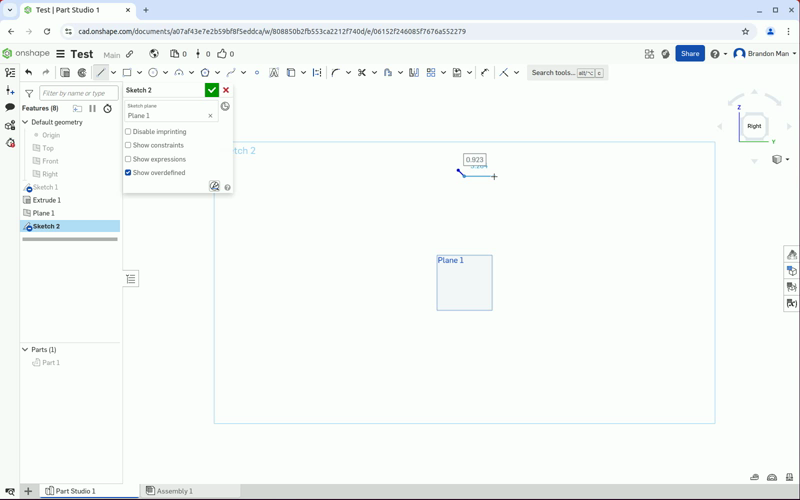
mouse_move(464, 170)
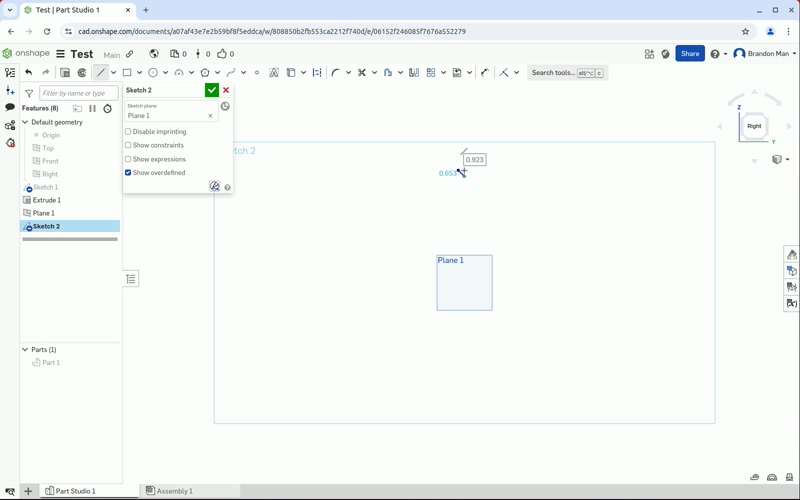
scroll(6)
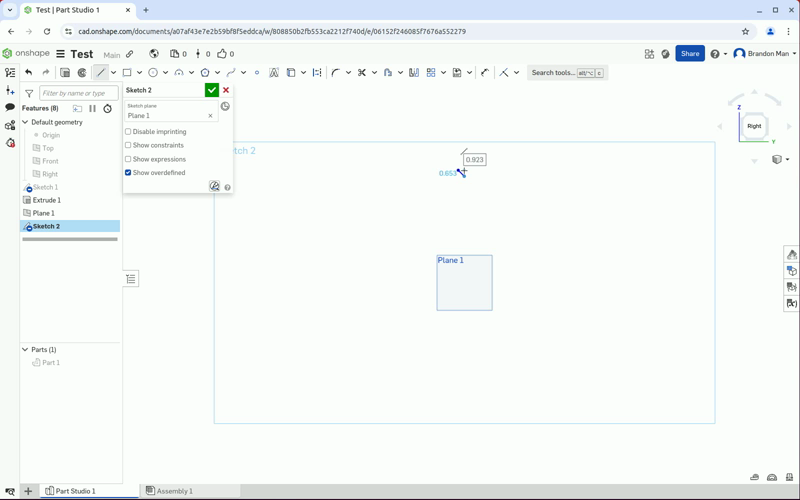
scroll(6)
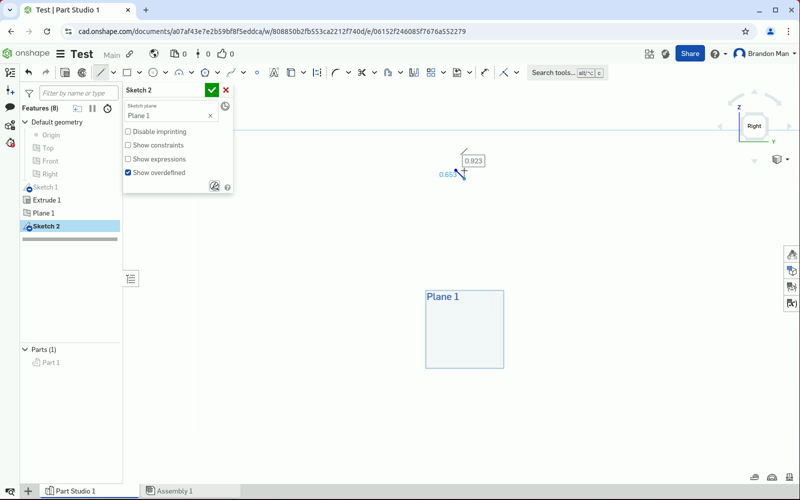
scroll(6)
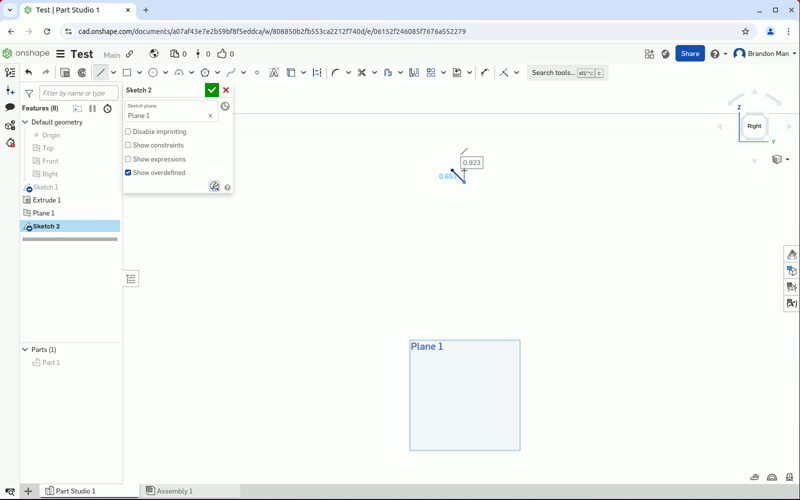
scroll(6)
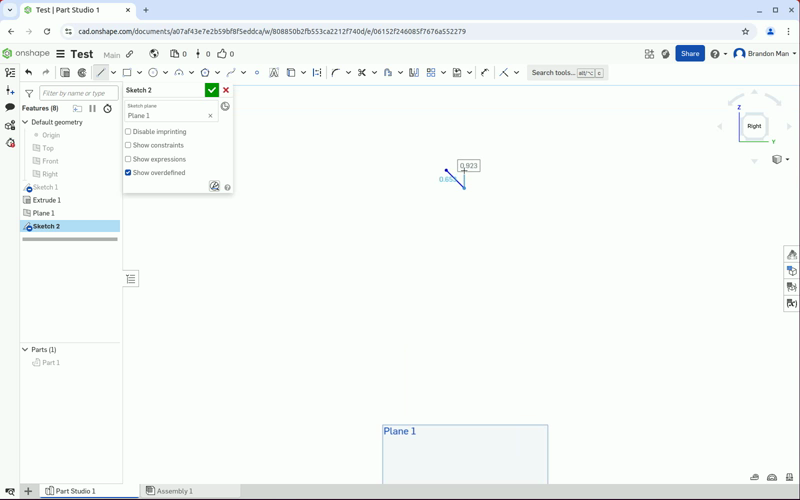
scroll(6)
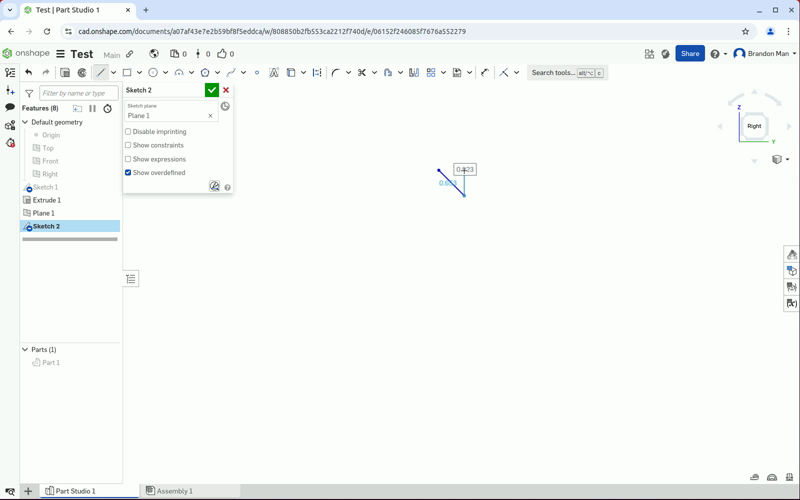
scroll(6)
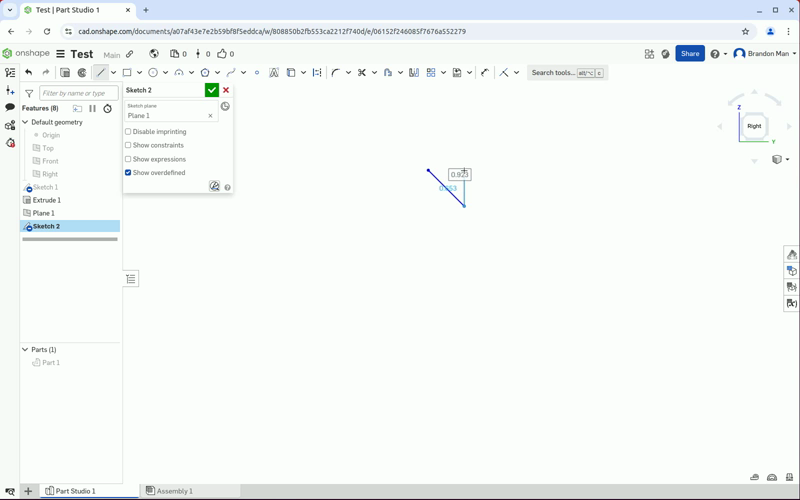
scroll(6)
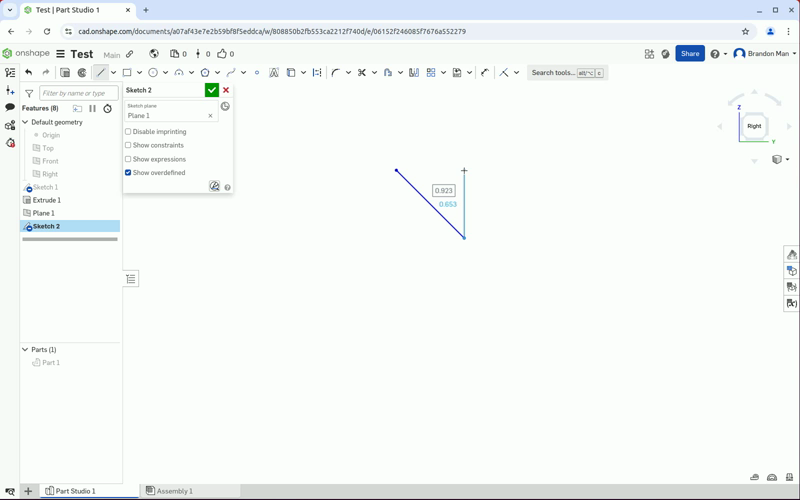
click(464, 170)
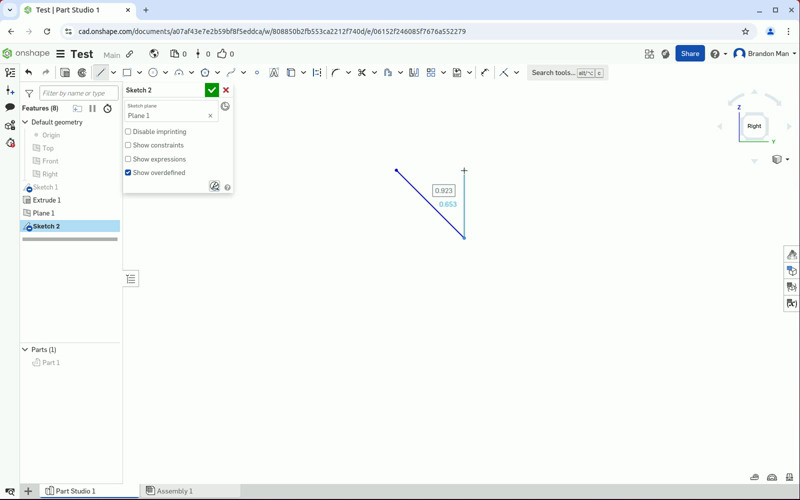
scroll(-6)
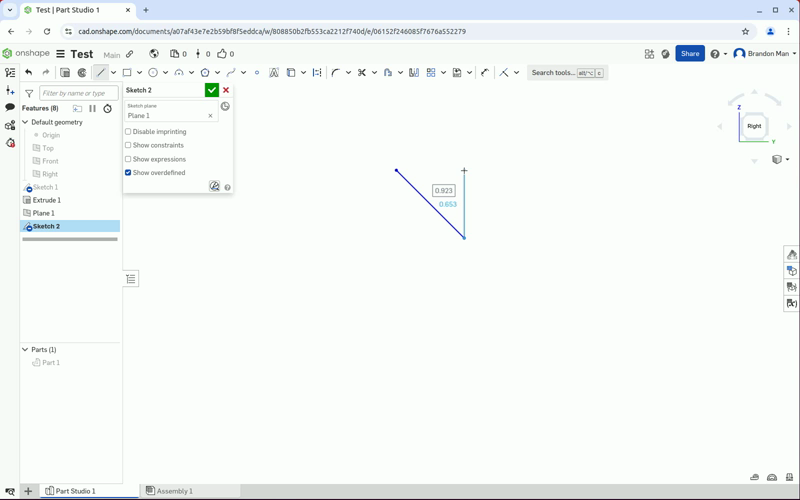
scroll(-6)
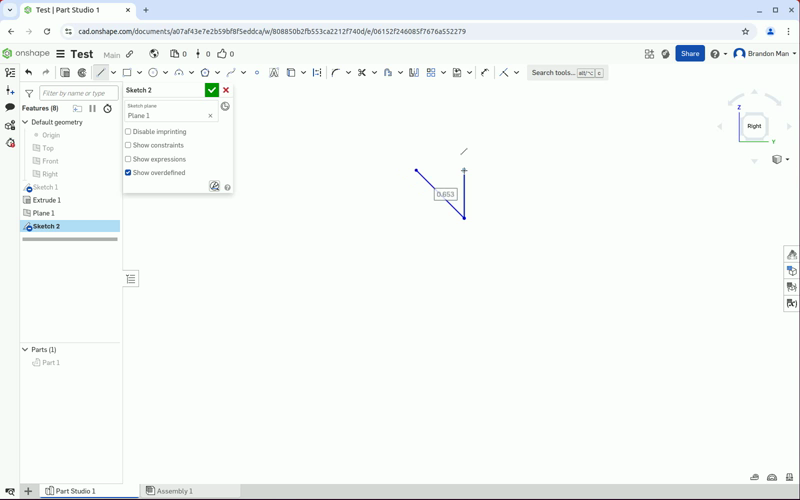
scroll(-6)
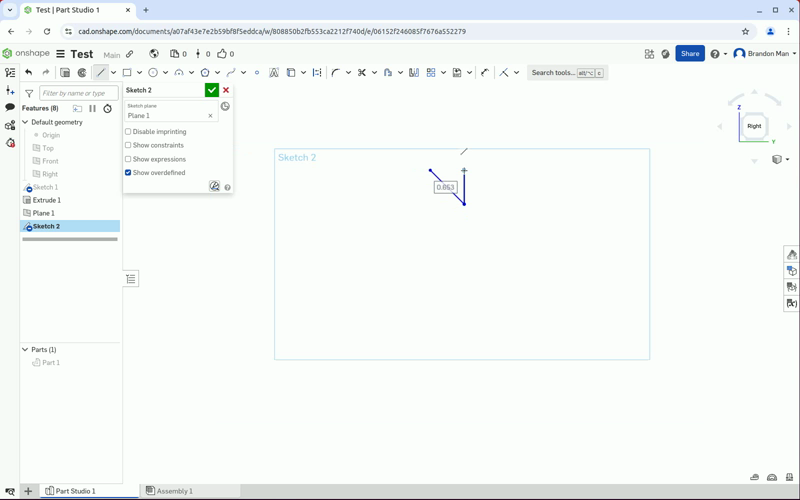
scroll(-6)
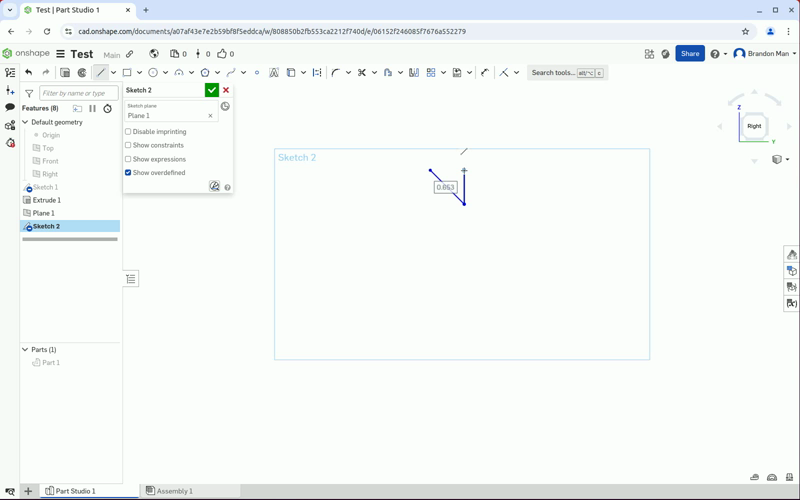
scroll(-6)
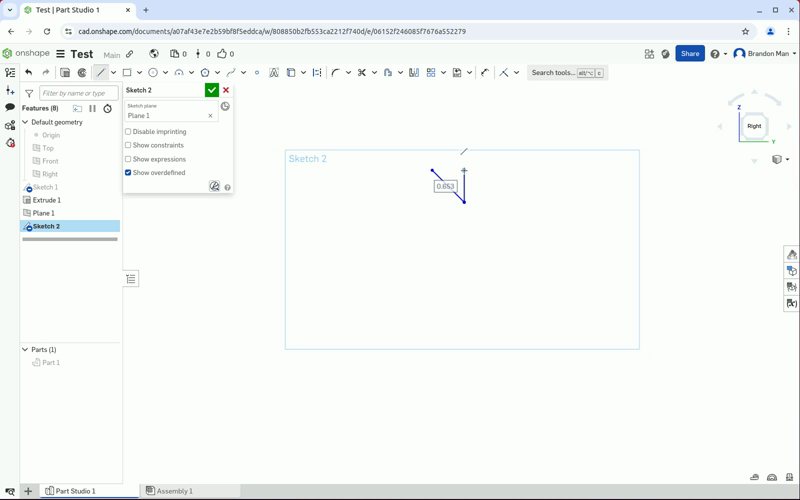
scroll(-6)
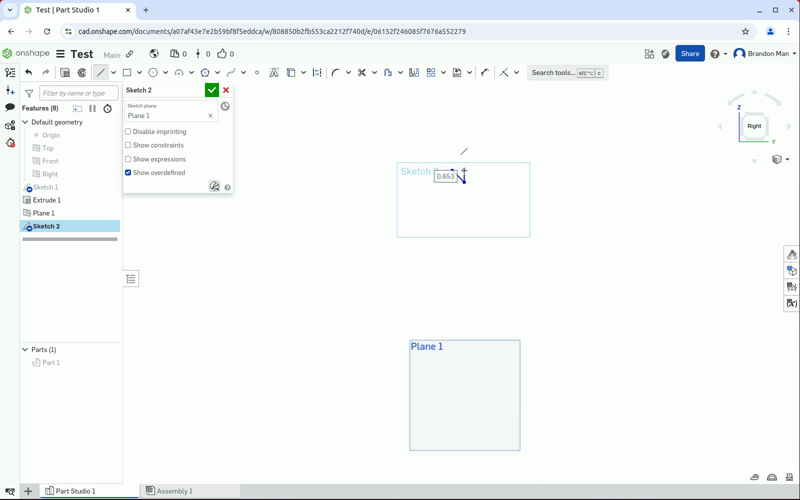
scroll(-6)
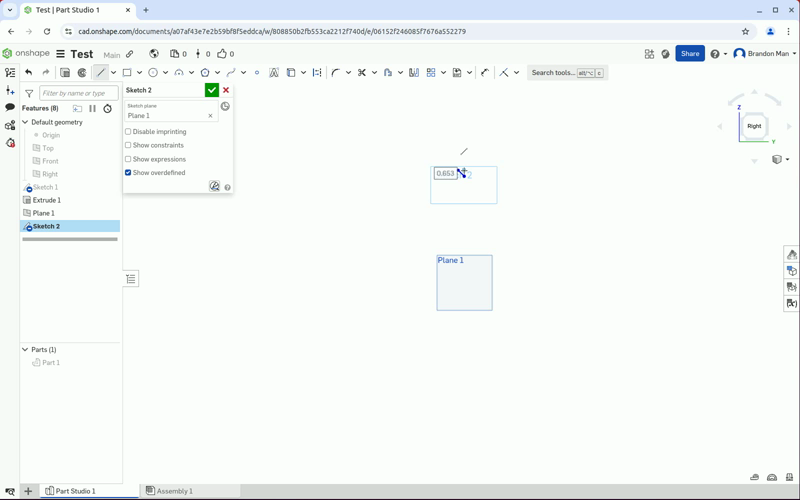
key_up(shift)
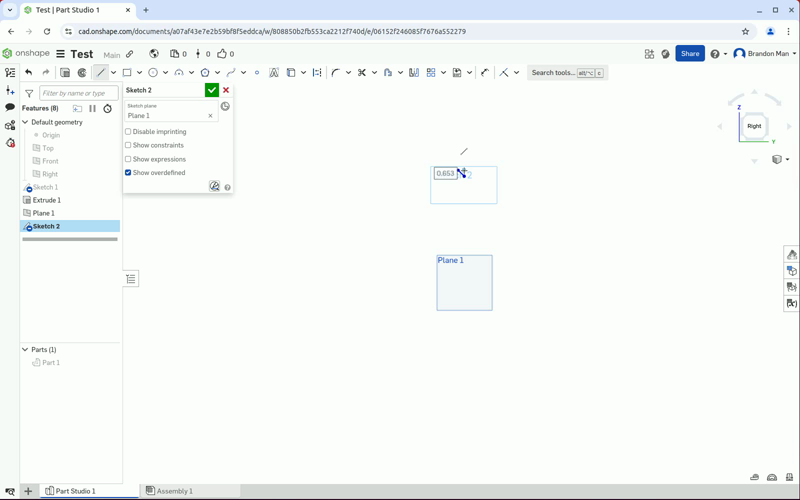
mouse_move(494, 170)
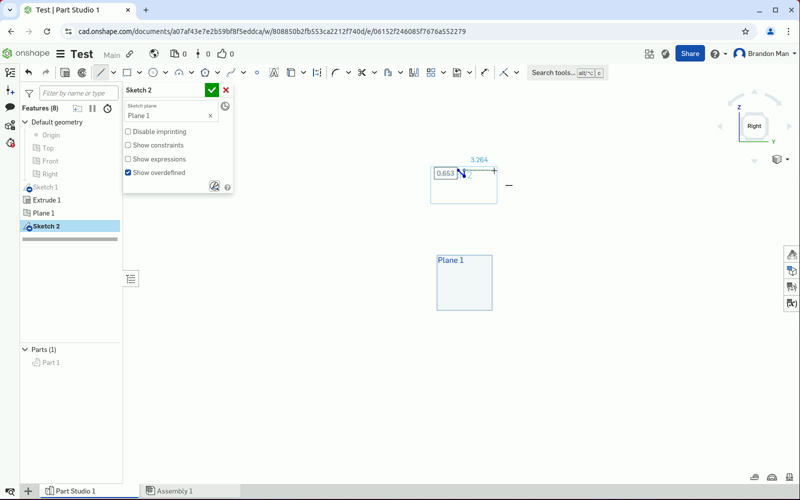
key_down(shift)
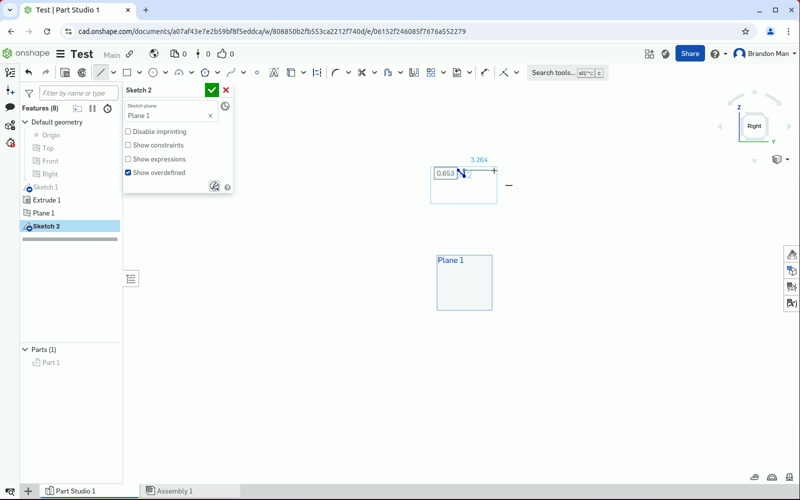
mouse_move(458, 170)
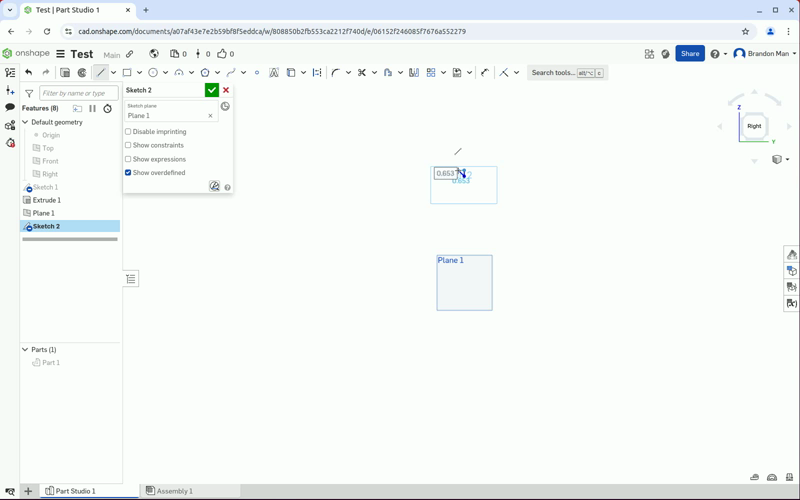
scroll(6)
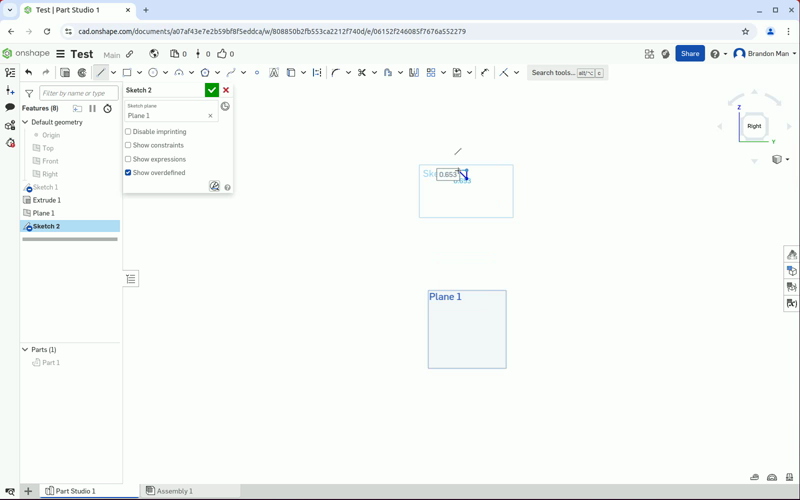
scroll(6)
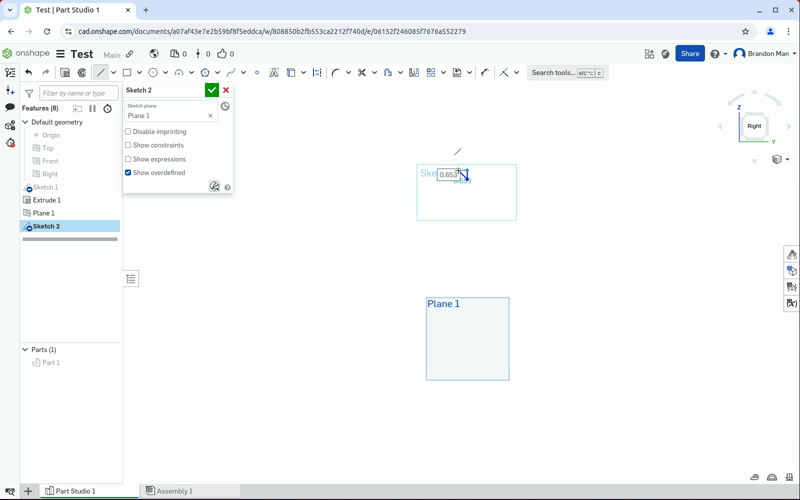
scroll(6)
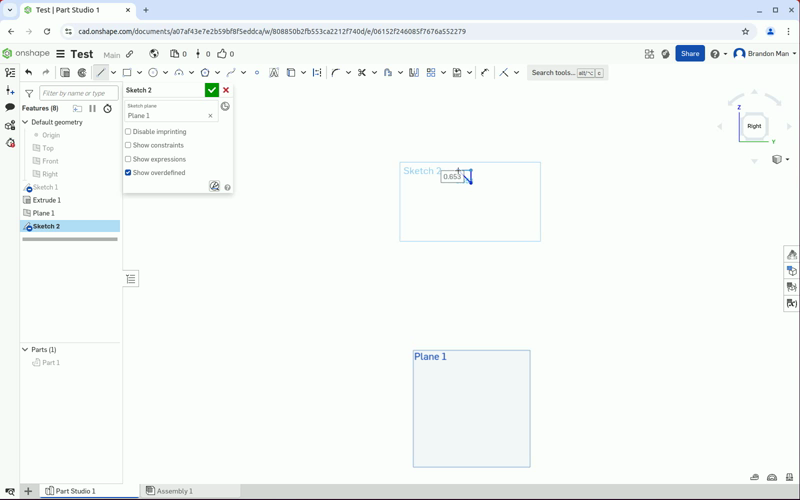
scroll(6)
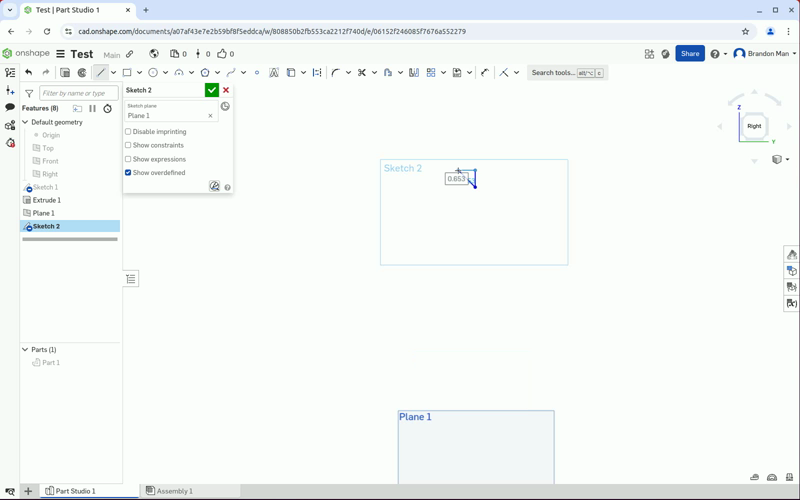
scroll(6)
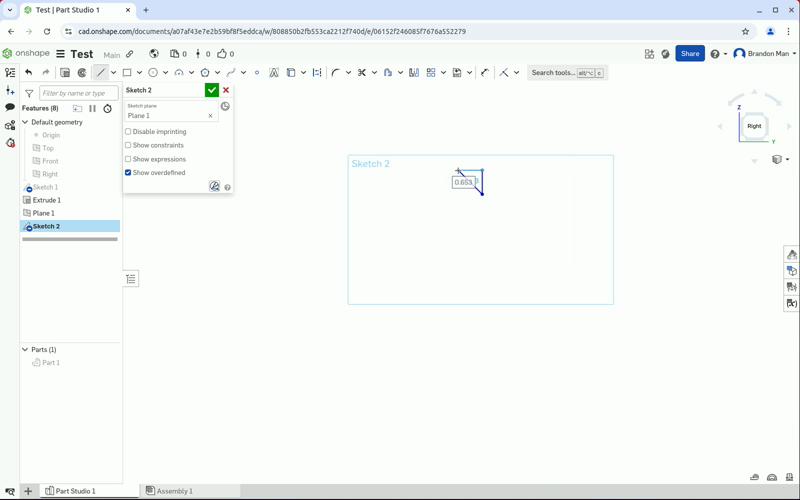
scroll(6)
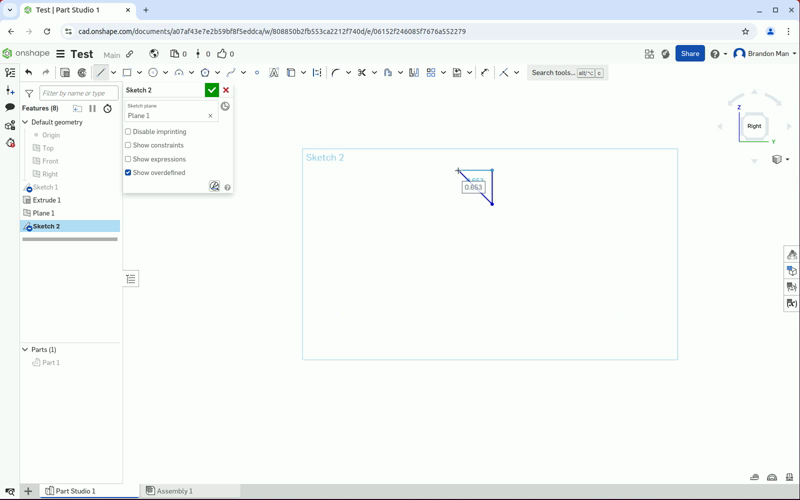
scroll(6)
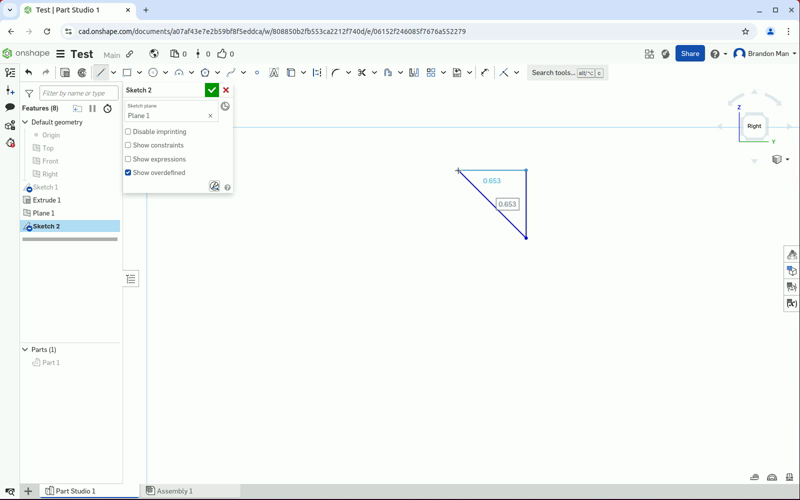
key_up(shift)
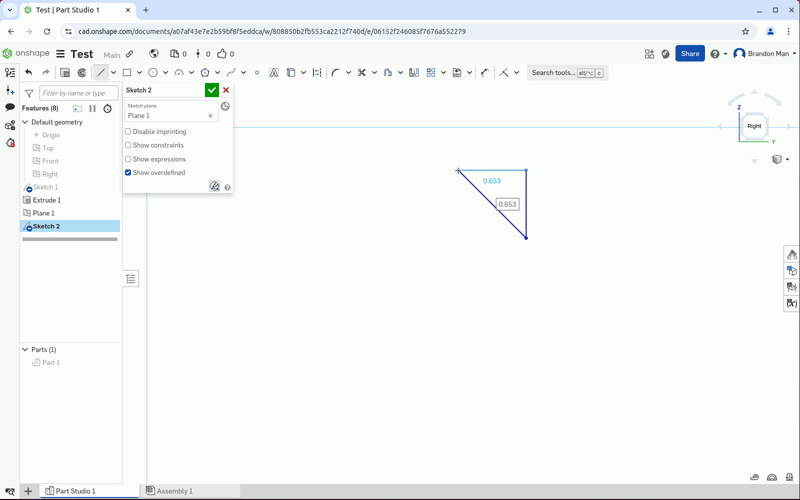
click(458, 170)
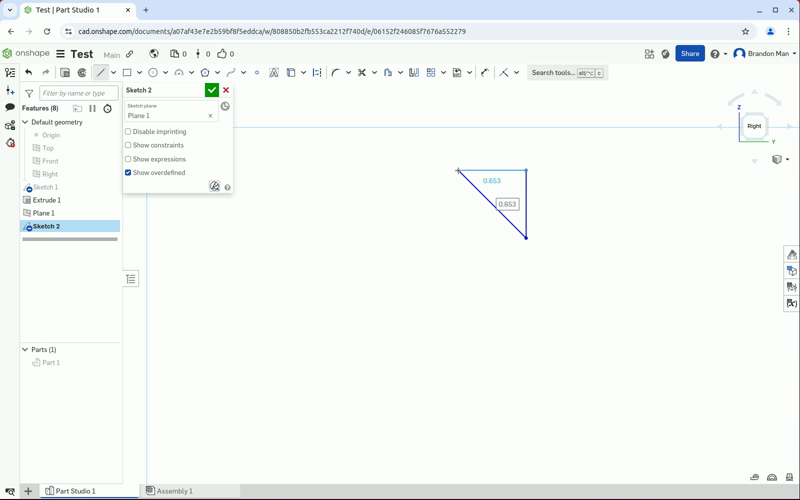
scroll(-6)
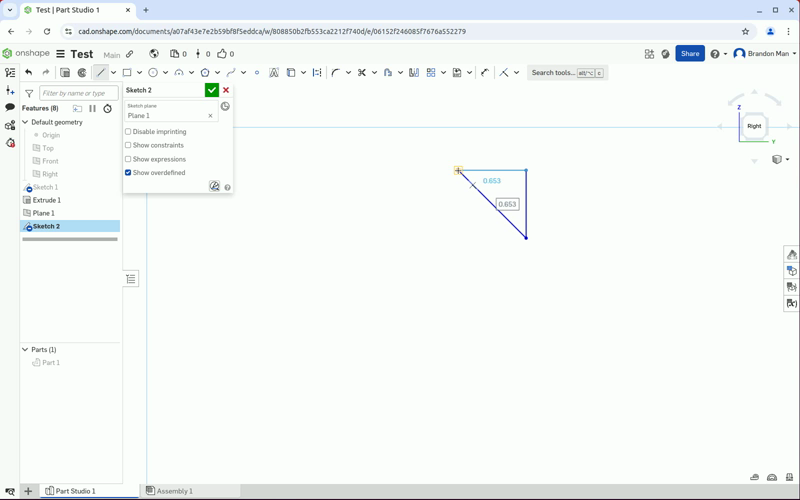
scroll(-6)
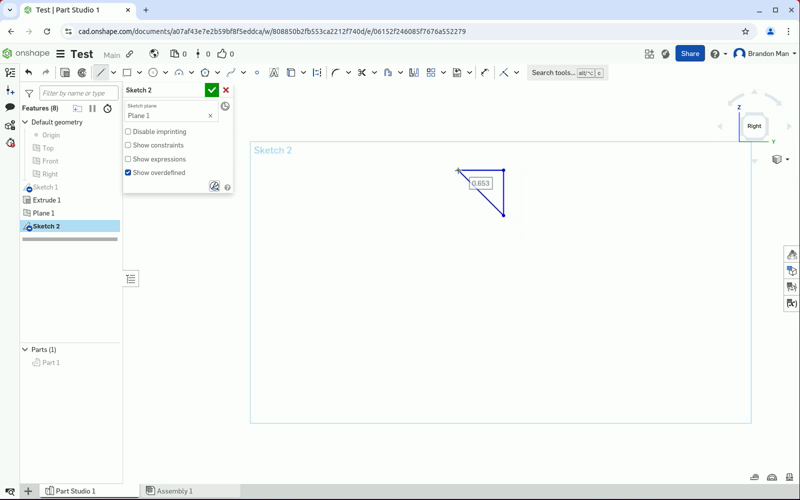
scroll(-6)
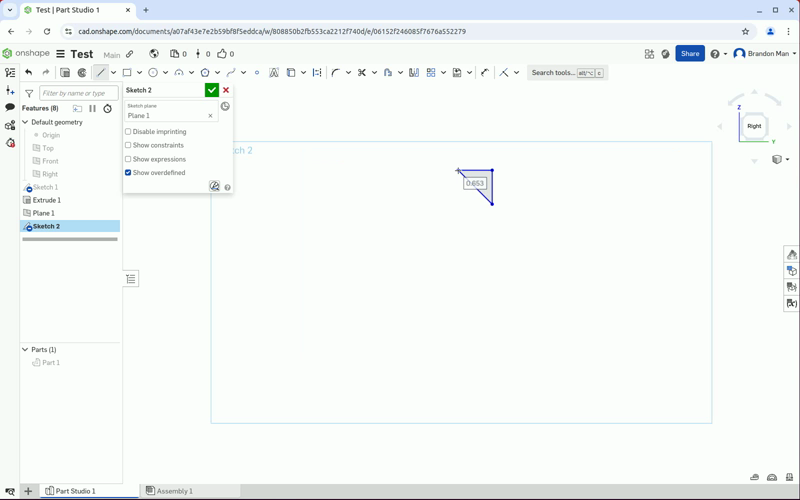
scroll(-6)
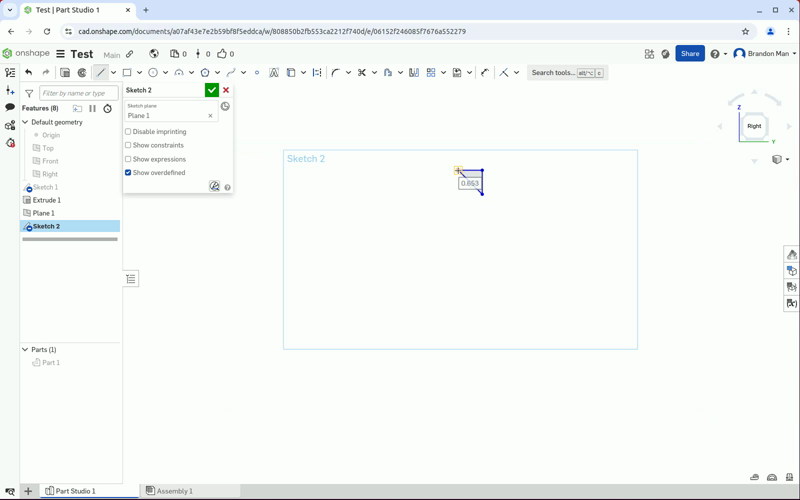
scroll(-6)
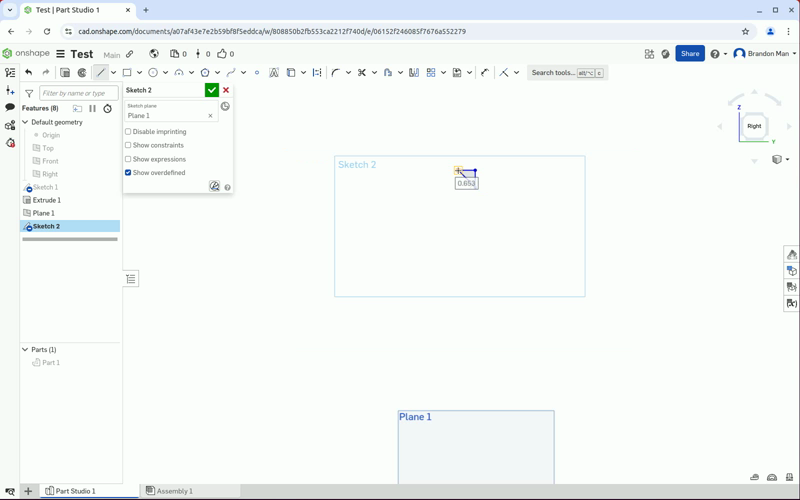
scroll(-6)
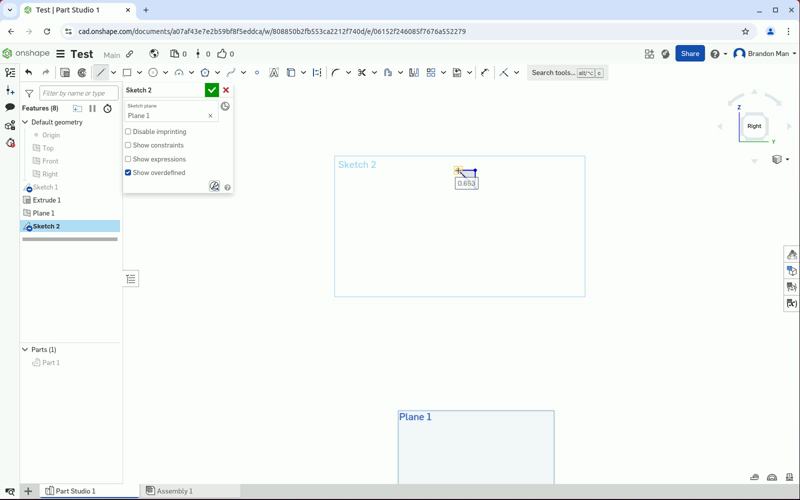
scroll(-6)
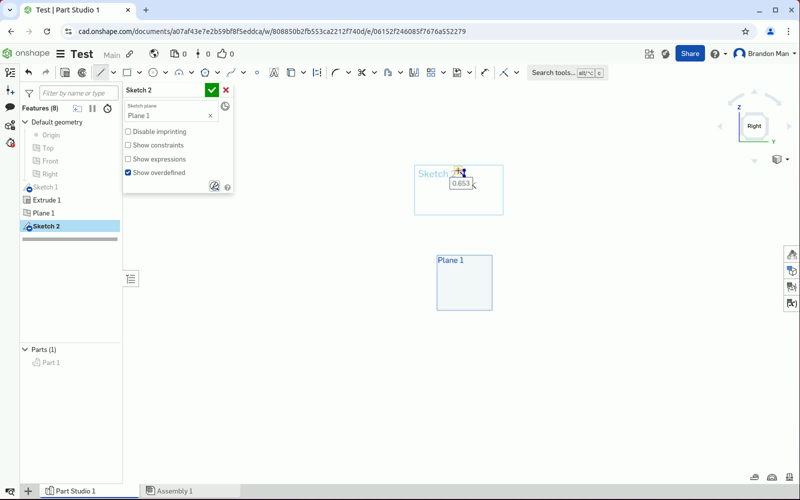
key(esc)
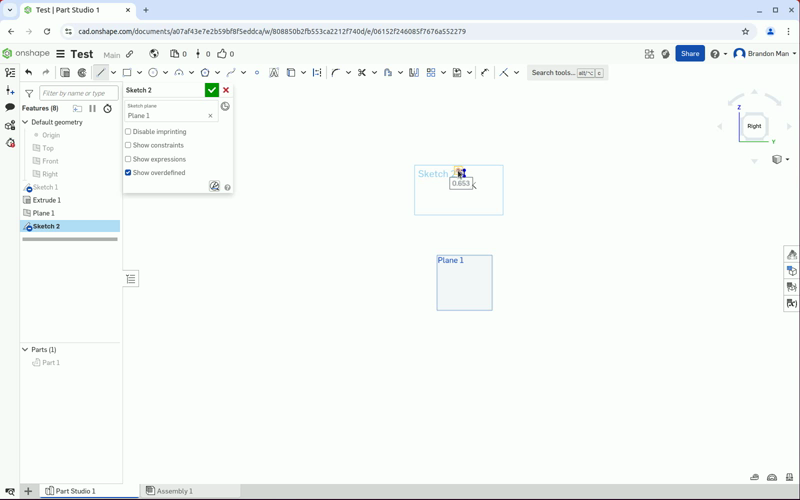
mouse_move(463, 171)
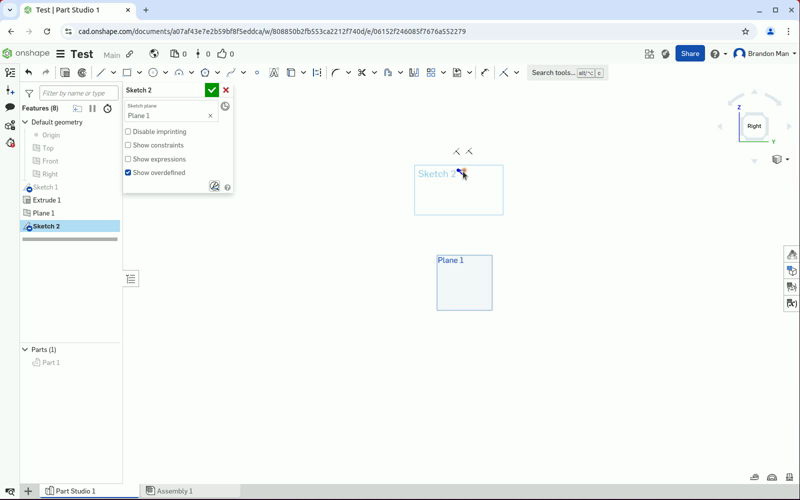
scroll(6)
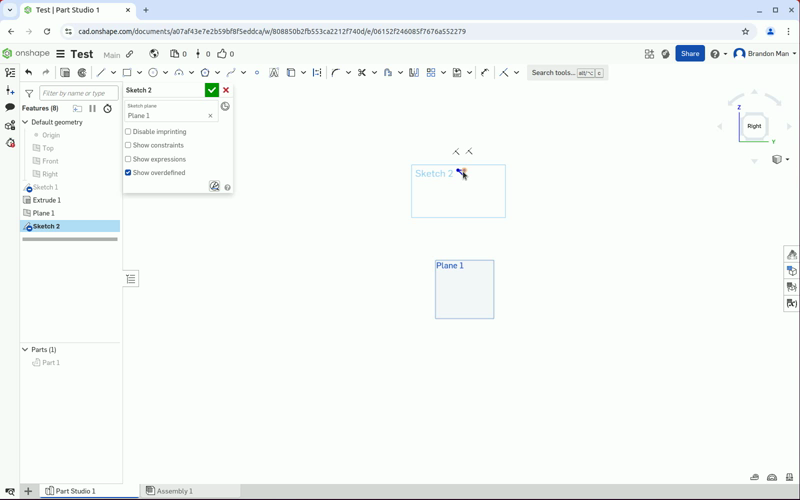
scroll(6)
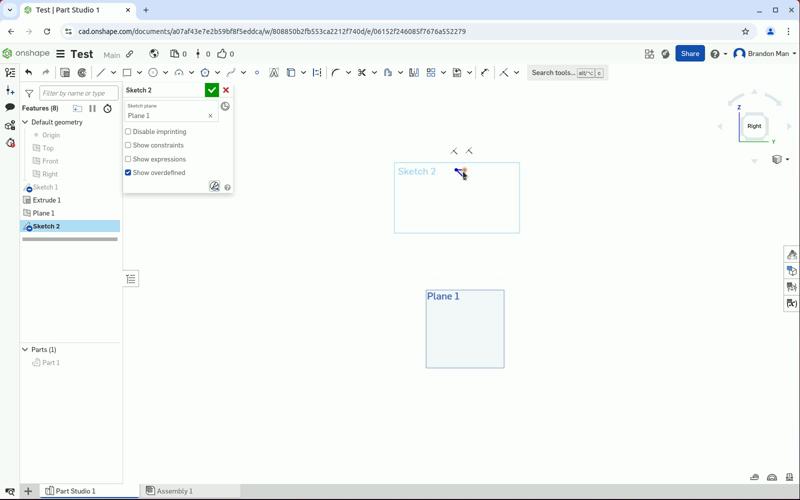
scroll(6)
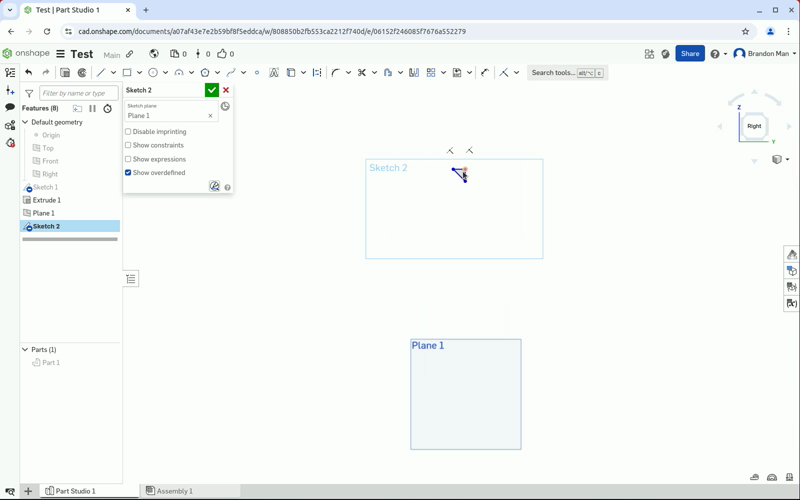
scroll(6)
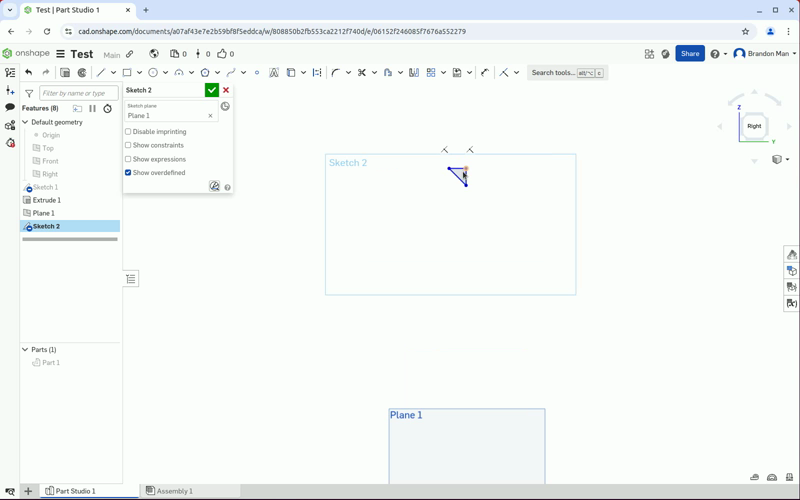
scroll(6)
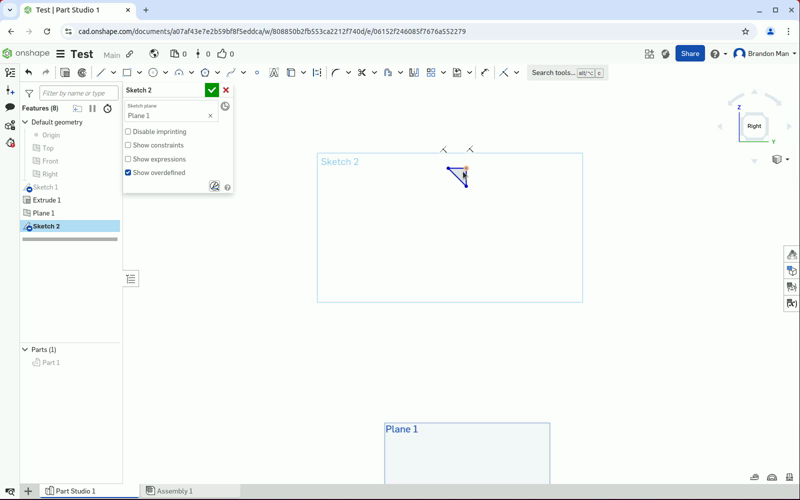
scroll(6)
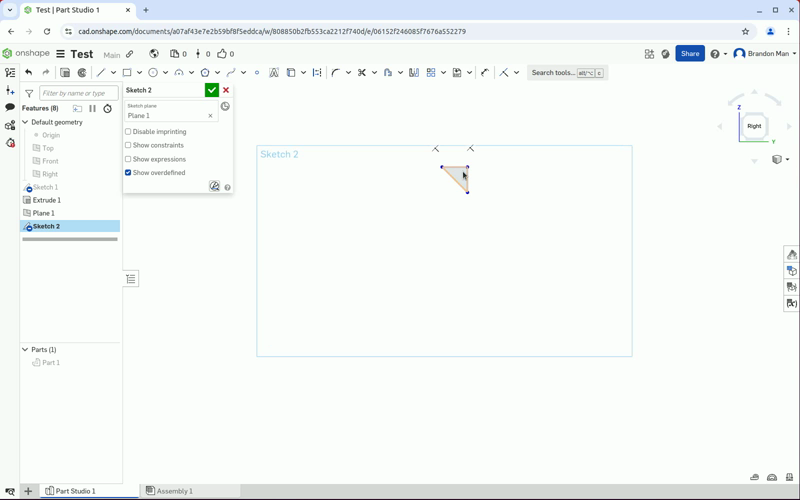
scroll(6)
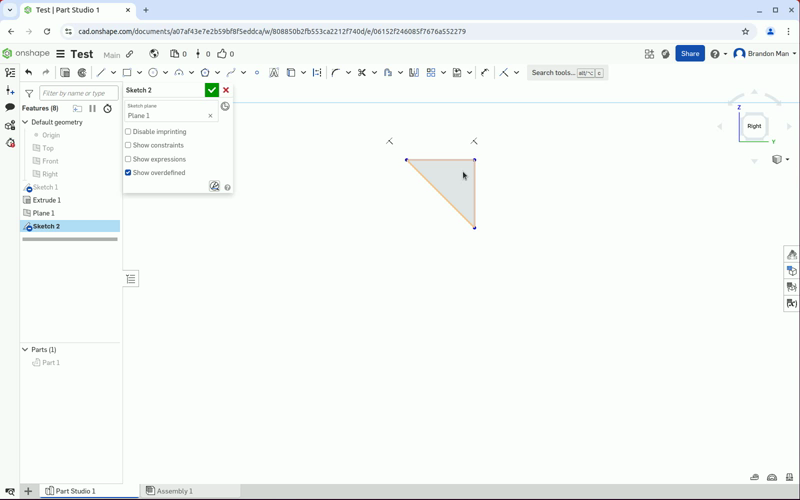
click(463, 171)
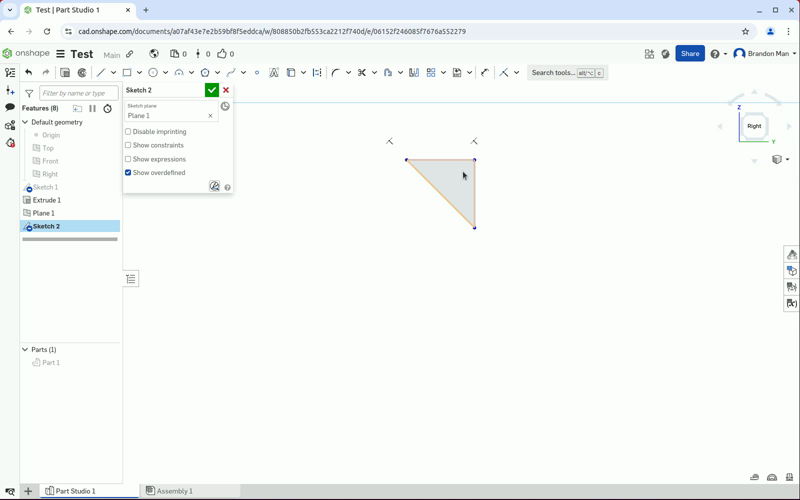
scroll(-6)
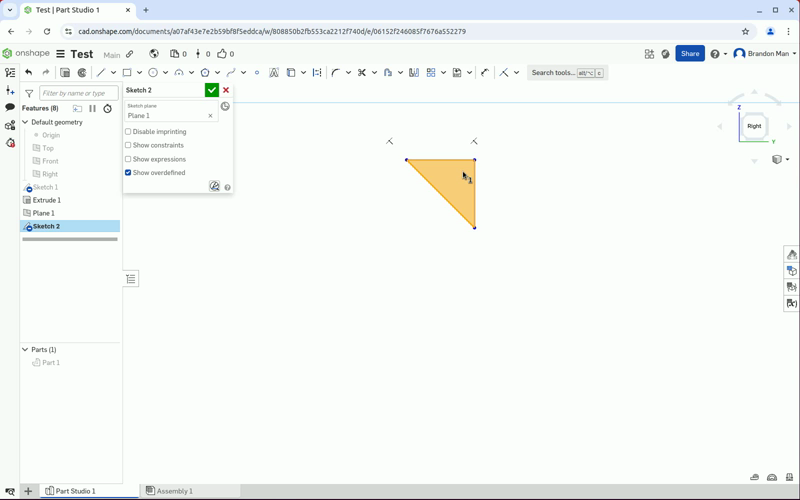
scroll(-6)
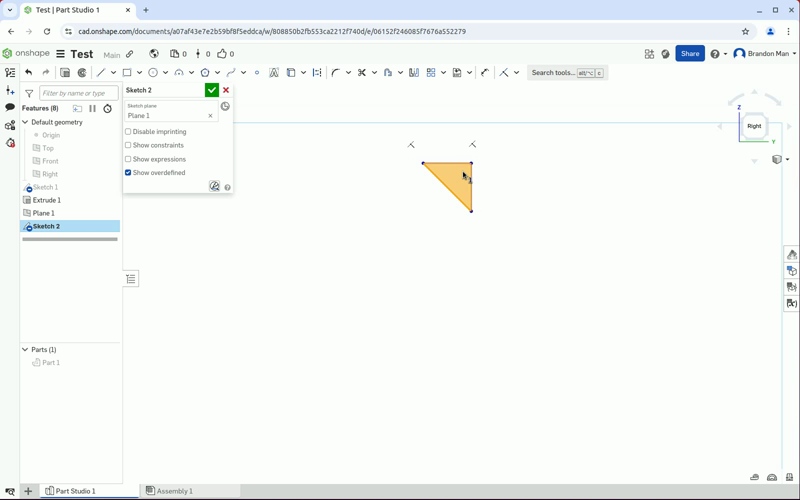
scroll(-6)
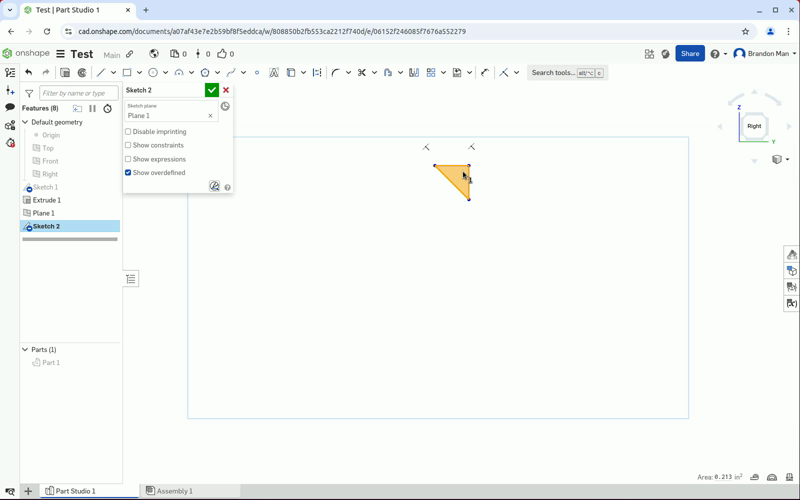
scroll(-6)
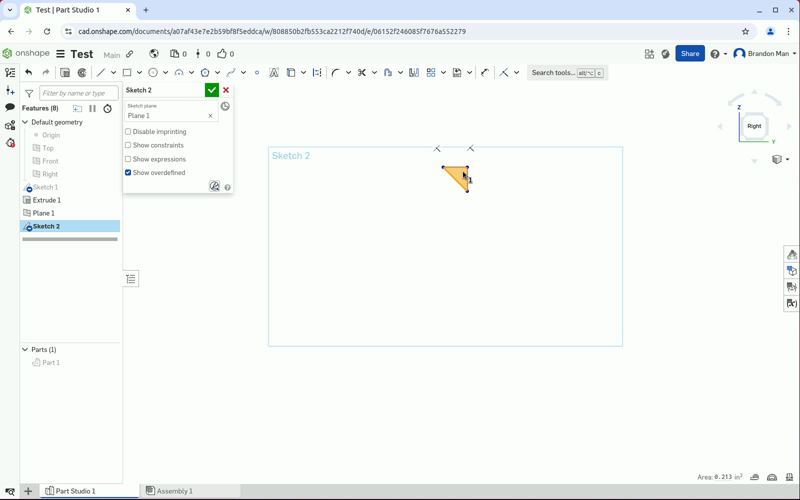
scroll(-6)
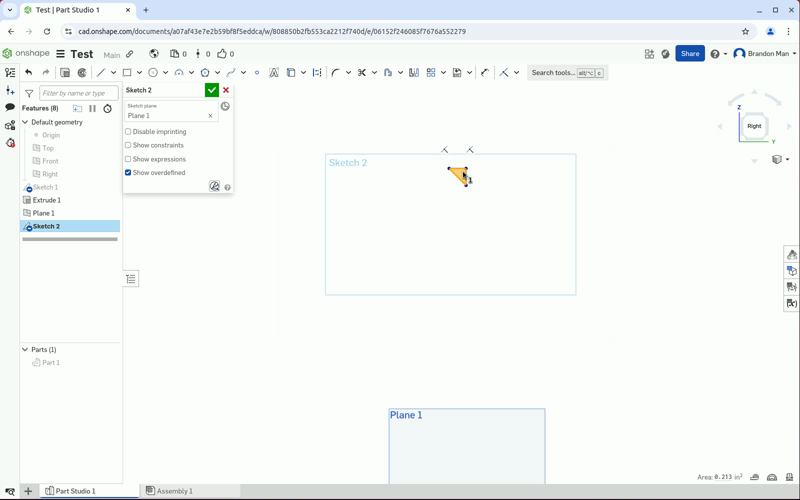
scroll(-6)
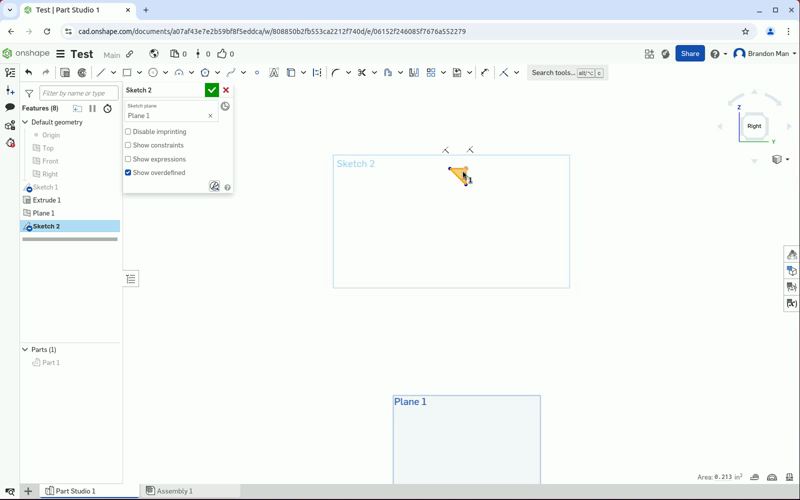
scroll(-6)
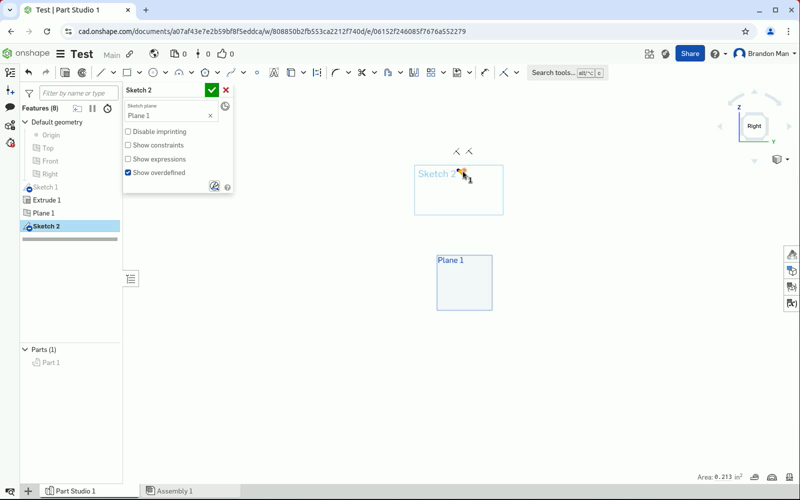
mouse_move(73, 352)
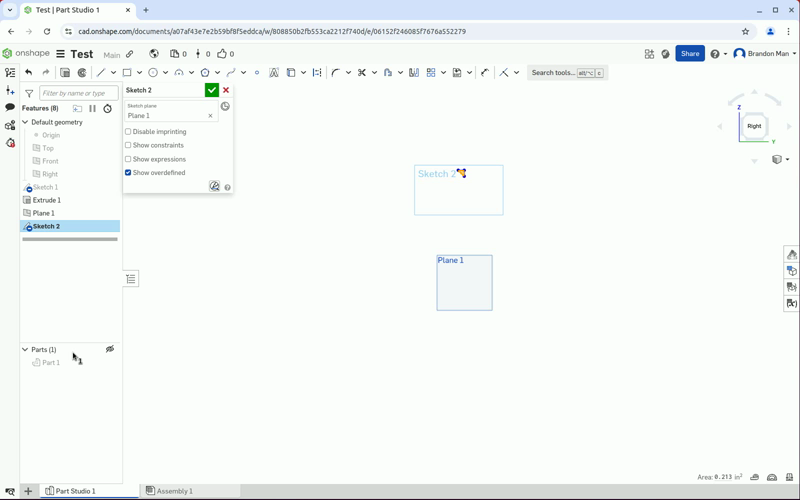
key(shift+y)
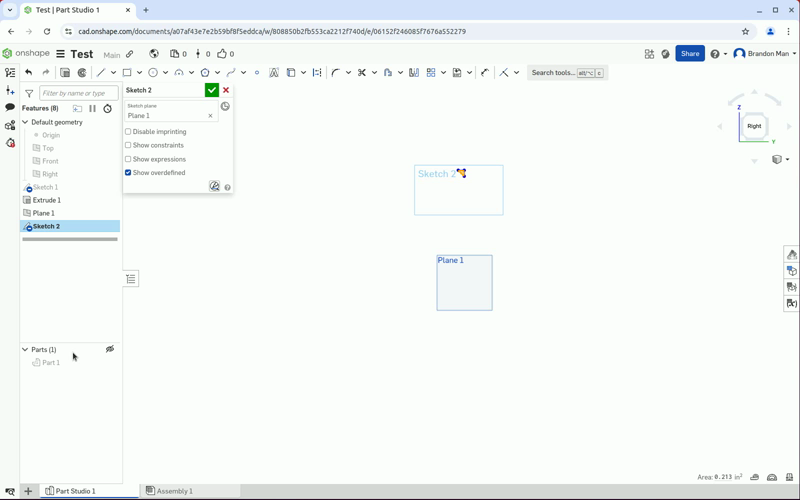
key(shift+e)
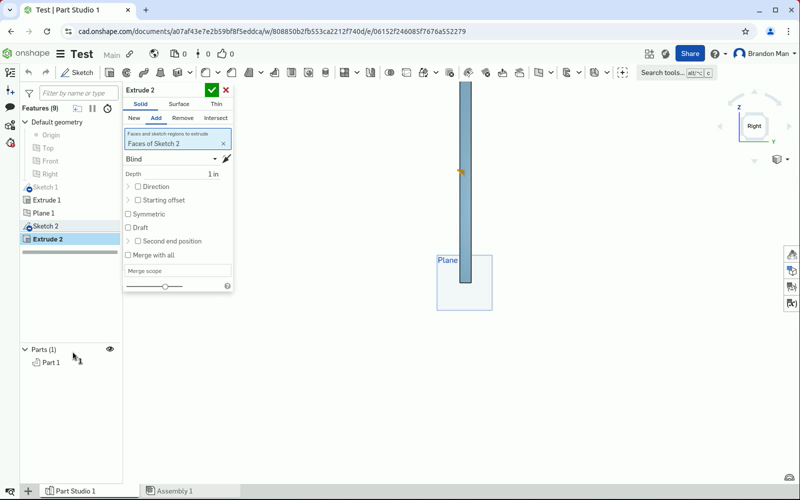
mouse_move(143, 106)
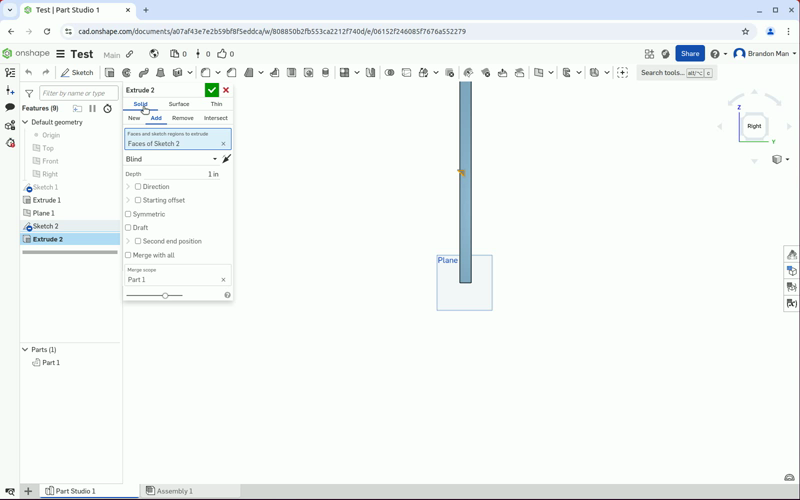
click(143, 106)
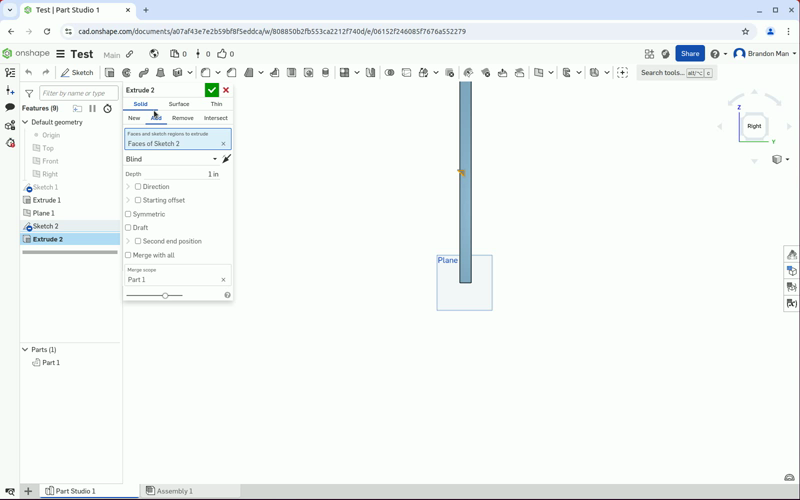
mouse_move(186, 120)
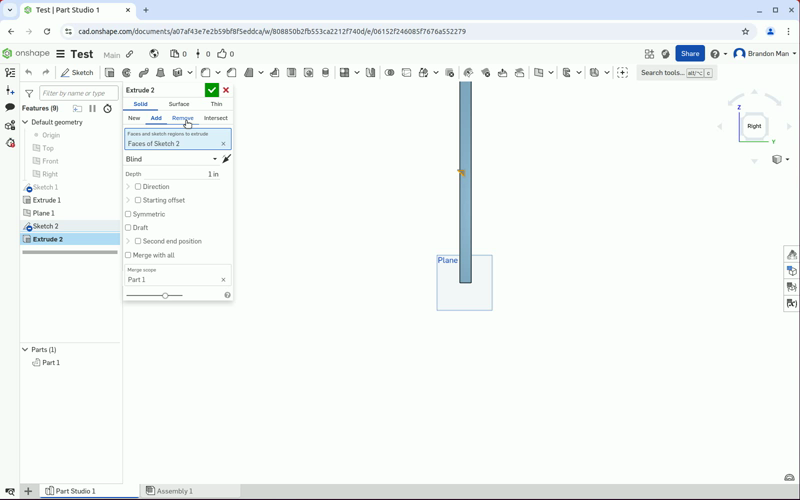
click(186, 120)
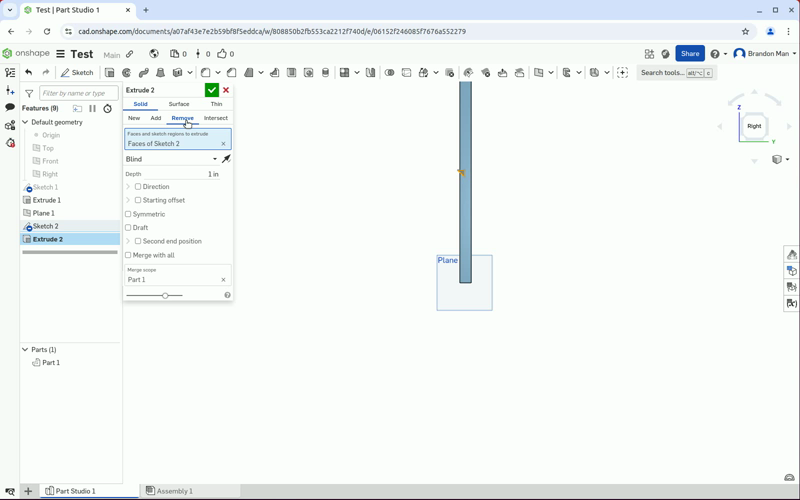
key(tab, 4)
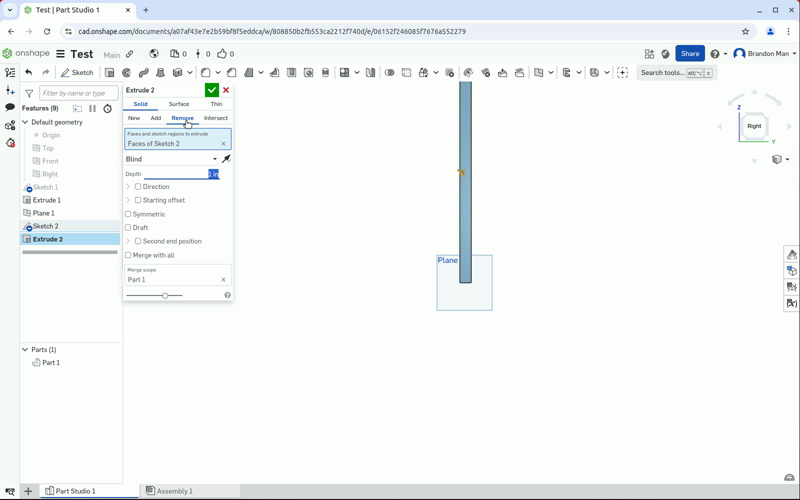
text(1.685)
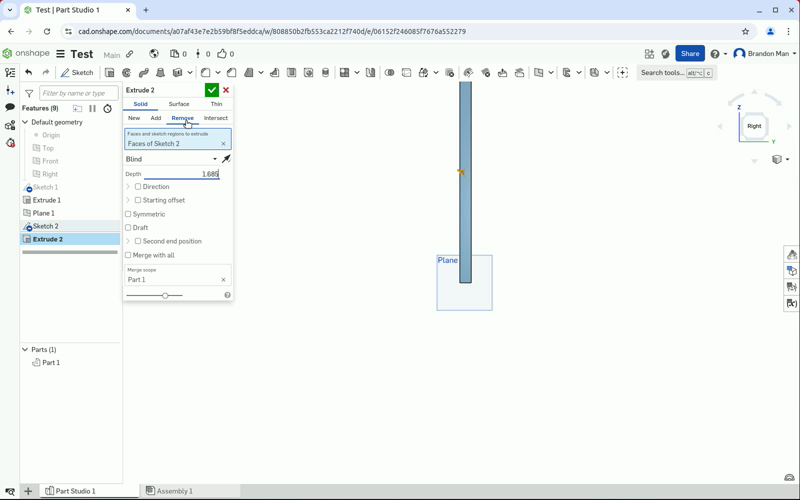
key(tab, 6)
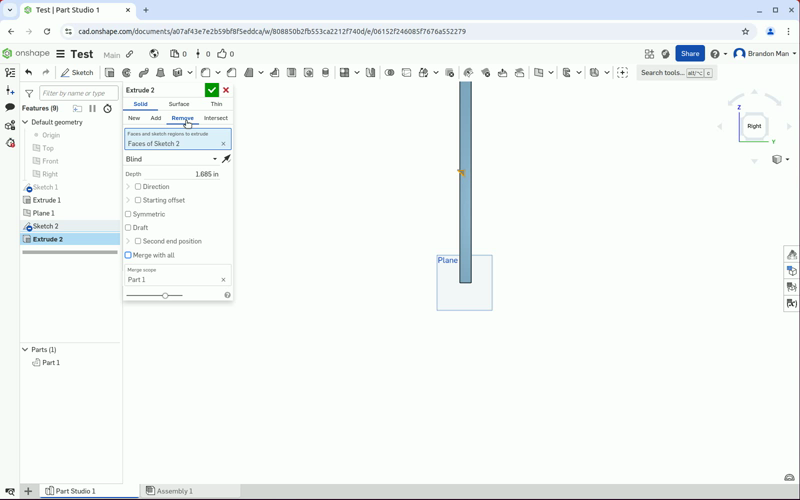
key(space)
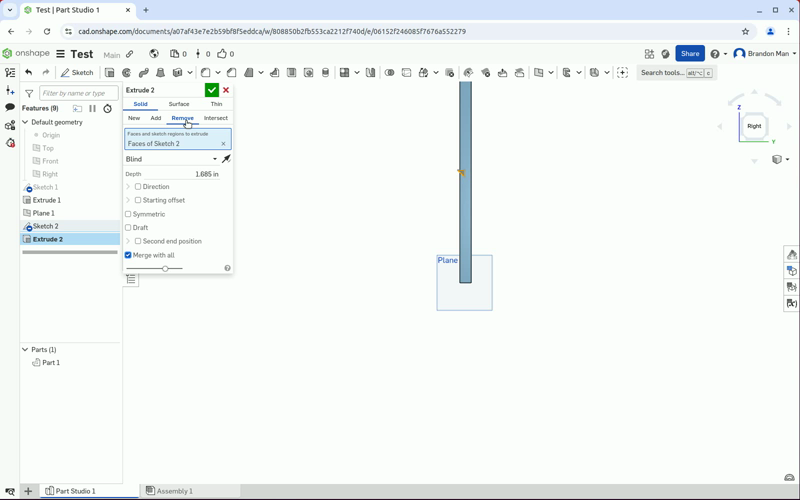
key(enter)
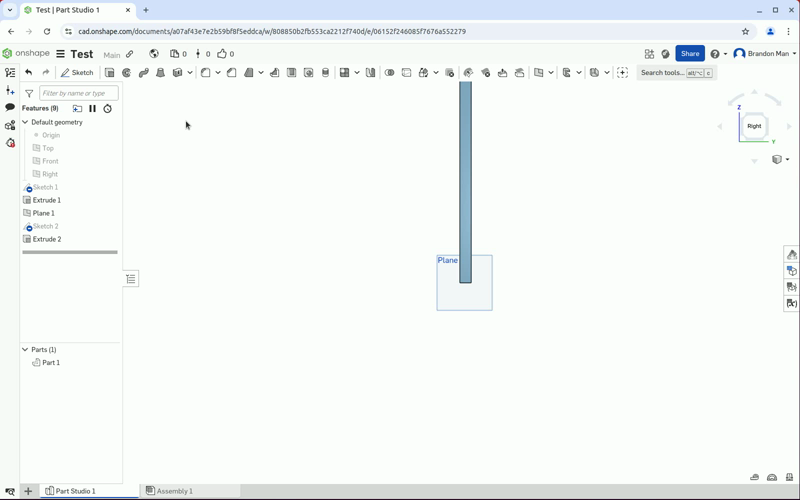
key(shift+h)
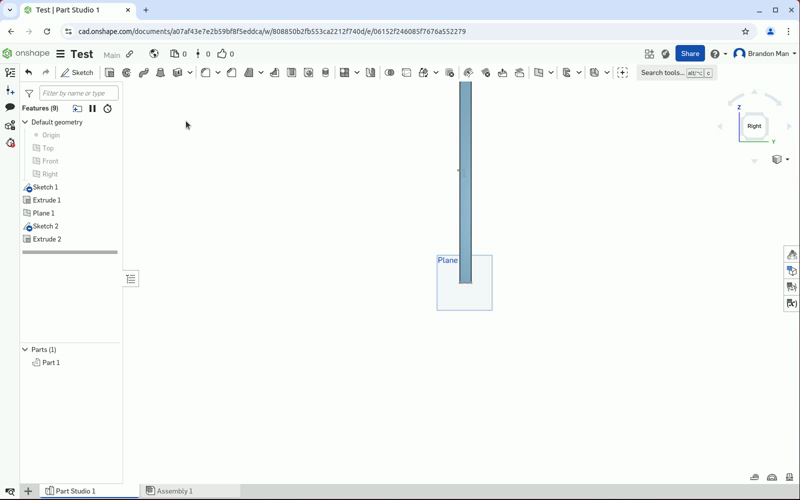
key(shift+h)
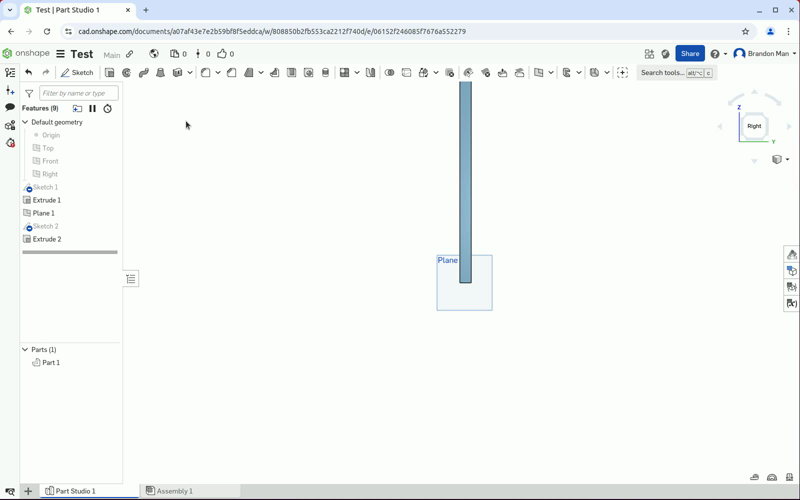
mouse_move(73, 189)
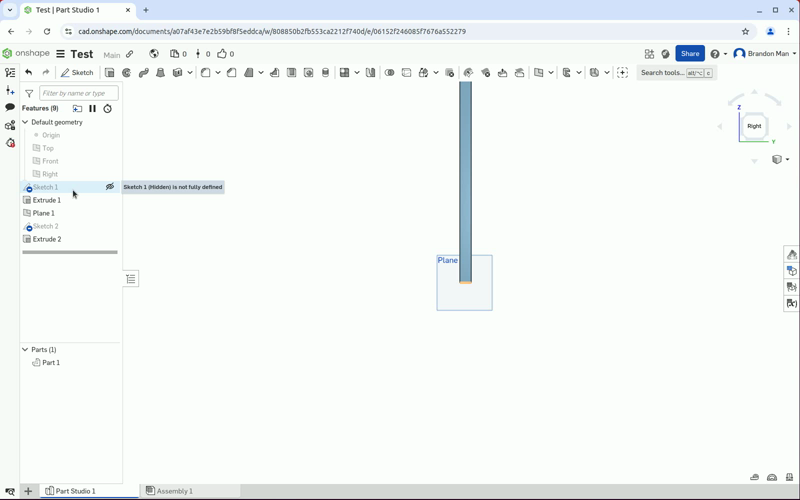
click(73, 189)
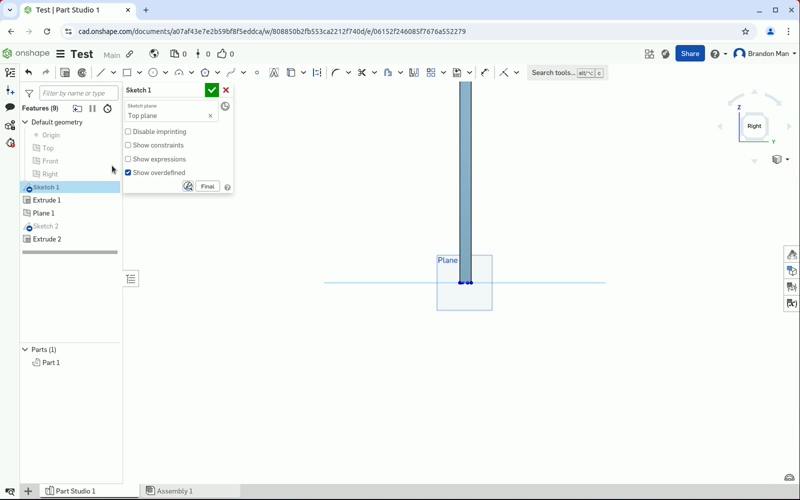
mouse_move(229, 92)
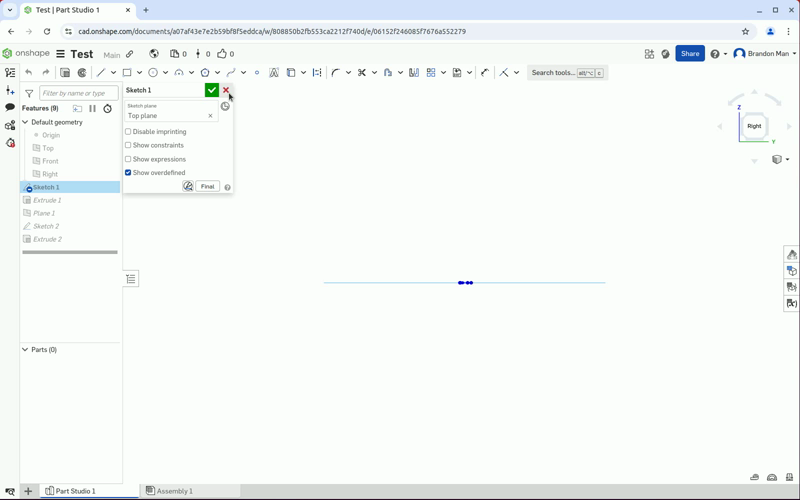
click(229, 92)
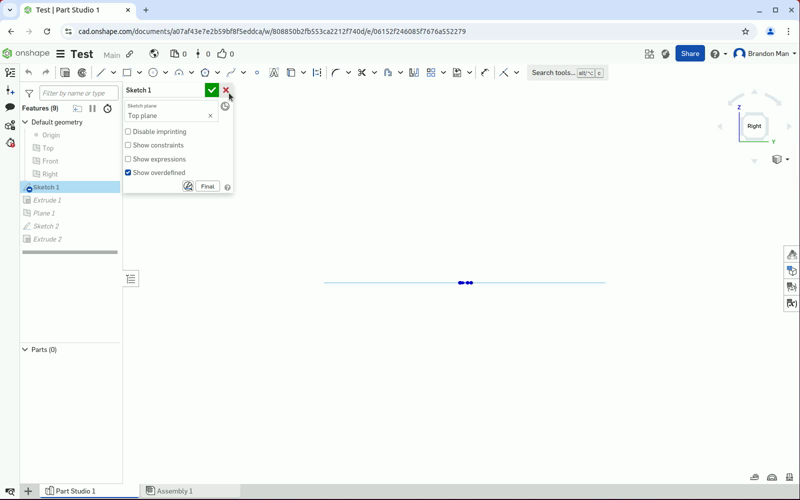
key(shift+s)
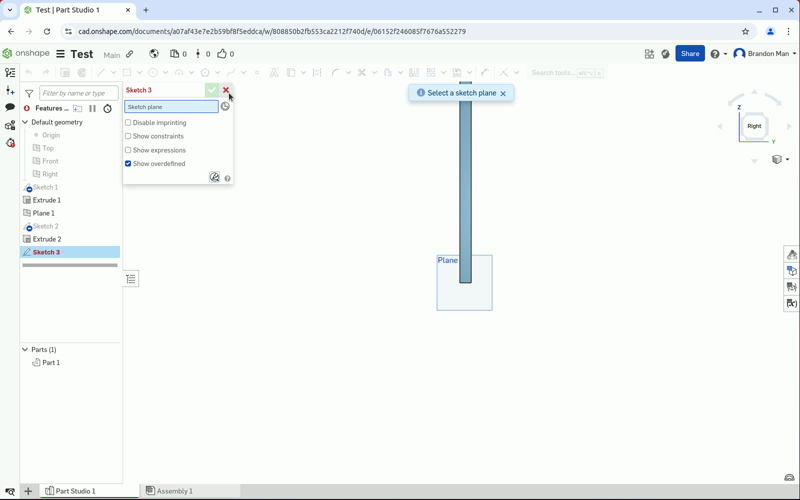
mouse_move(73, 215)
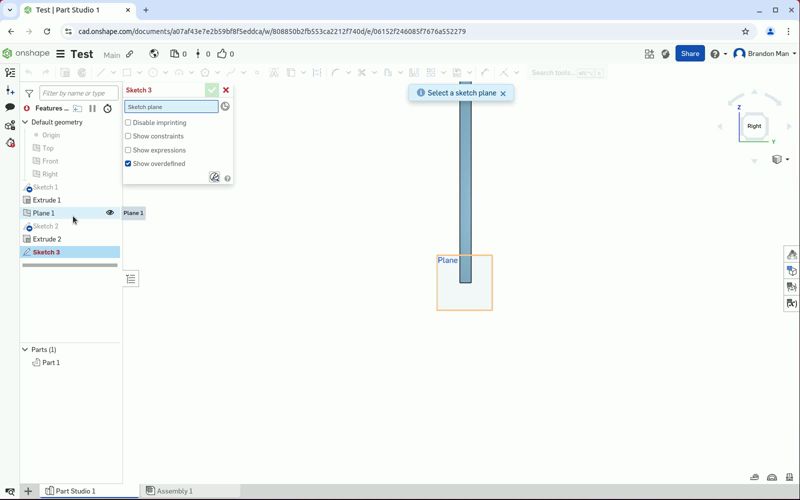
click(73, 215)
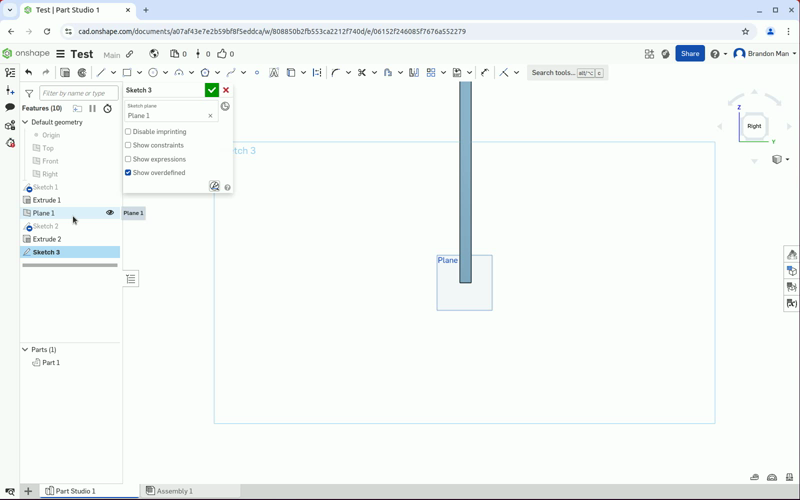
mouse_move(73, 352)
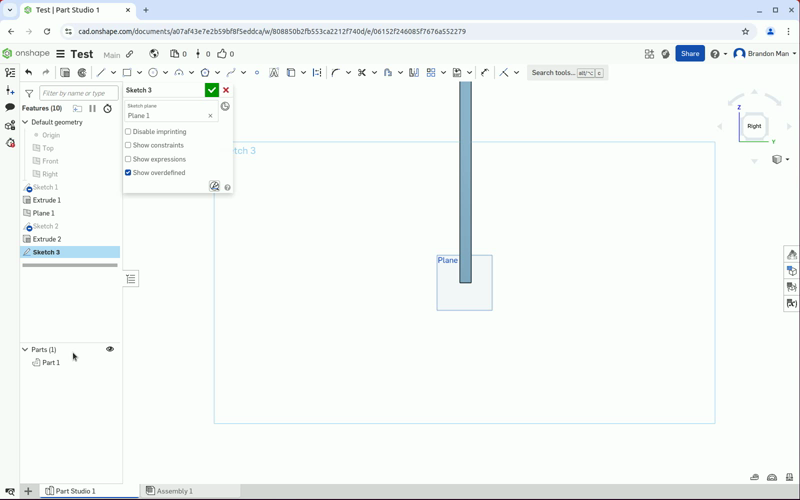
key(y)
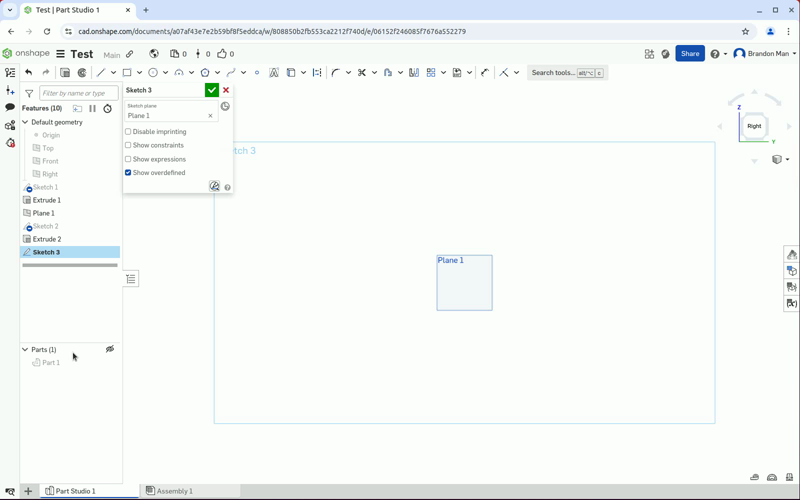
key(l)
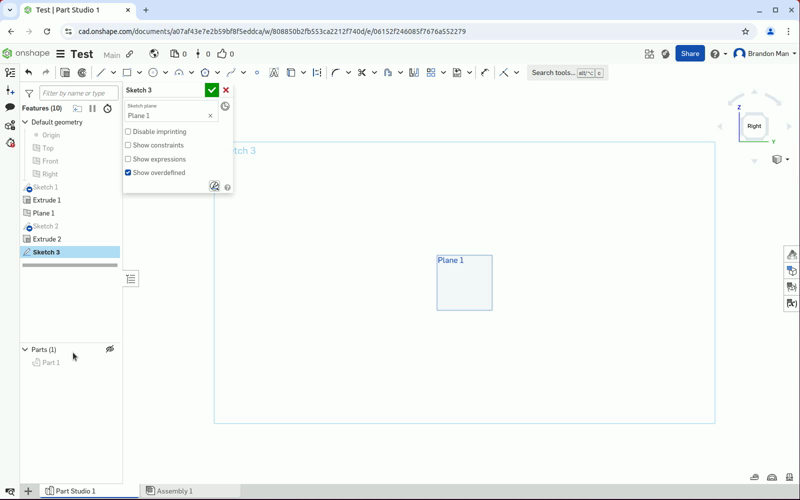
key_down(shift)
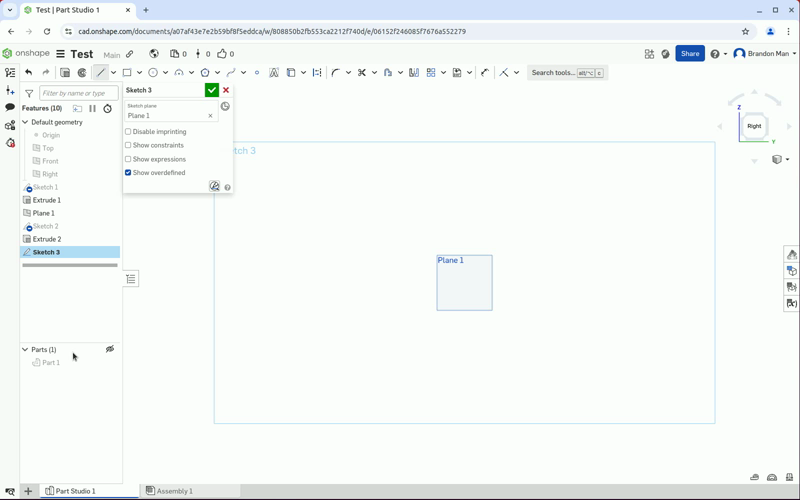
mouse_move(458, 282)
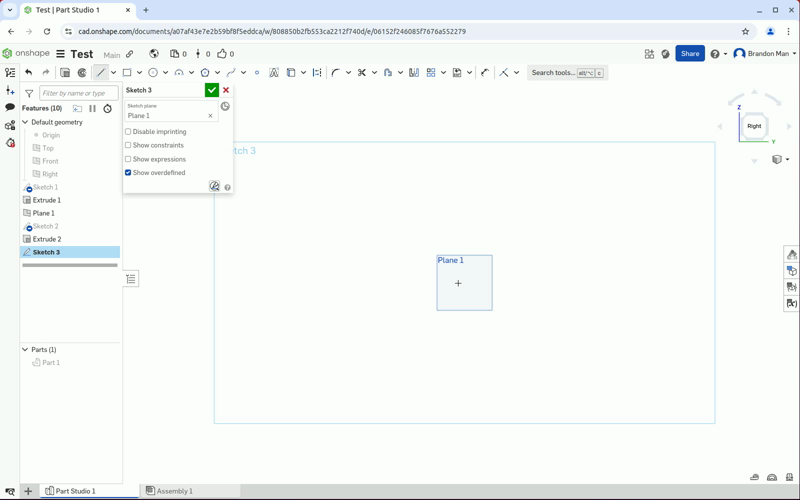
click(458, 282)
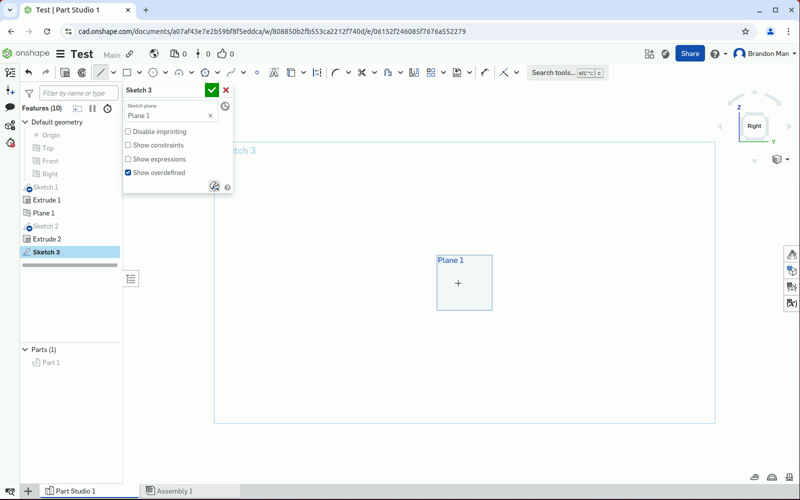
key_up(shift)
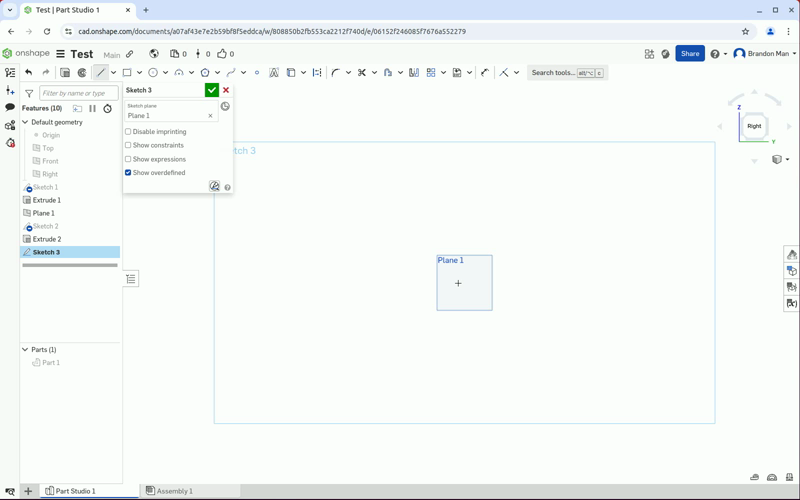
key_down(shift)
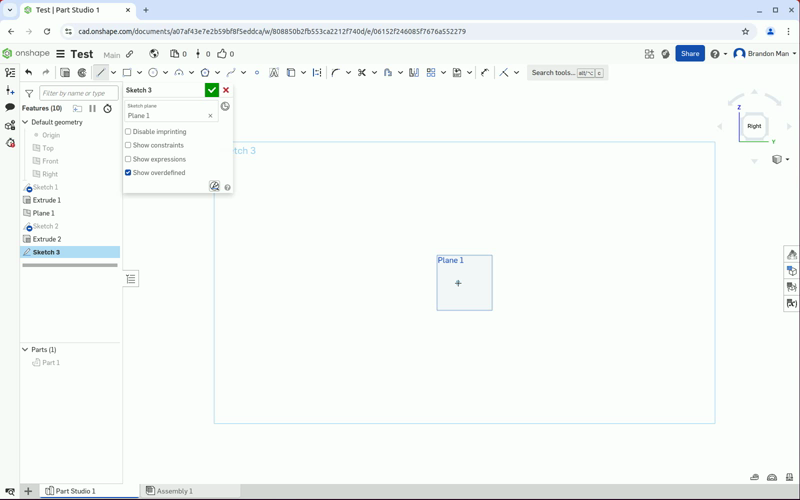
mouse_move(488, 282)
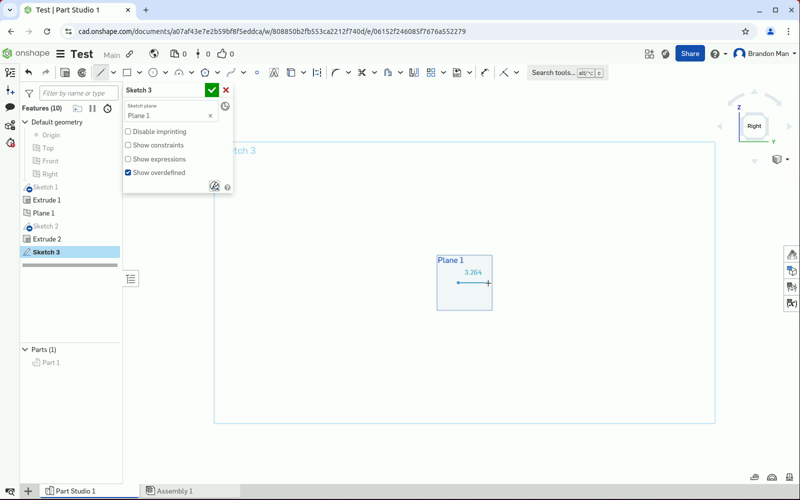
mouse_move(464, 282)
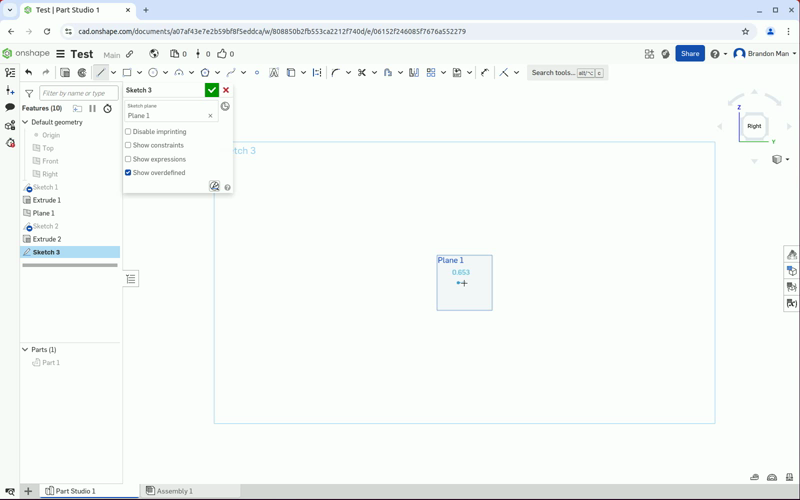
scroll(6)
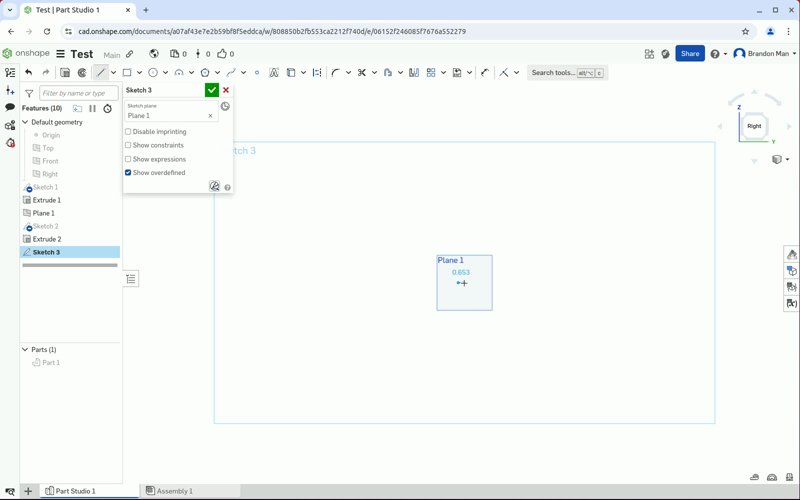
scroll(6)
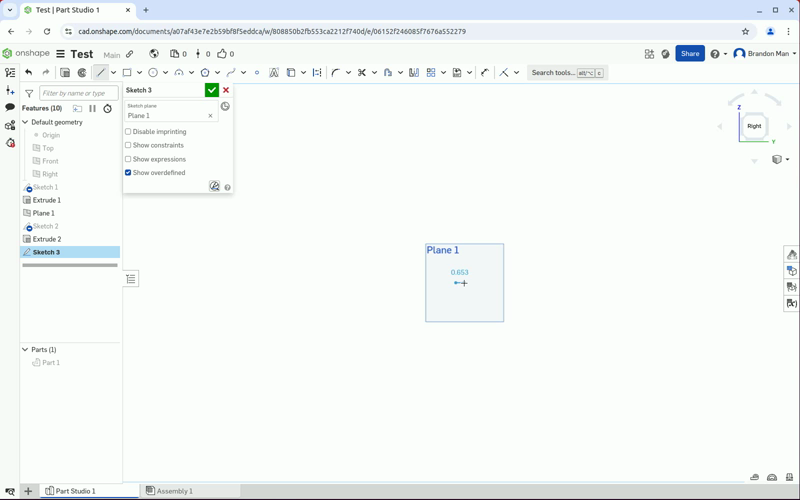
scroll(6)
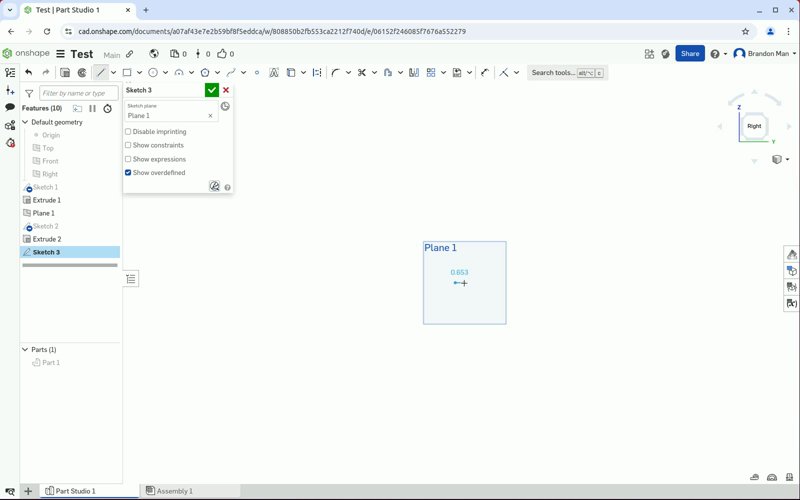
scroll(6)
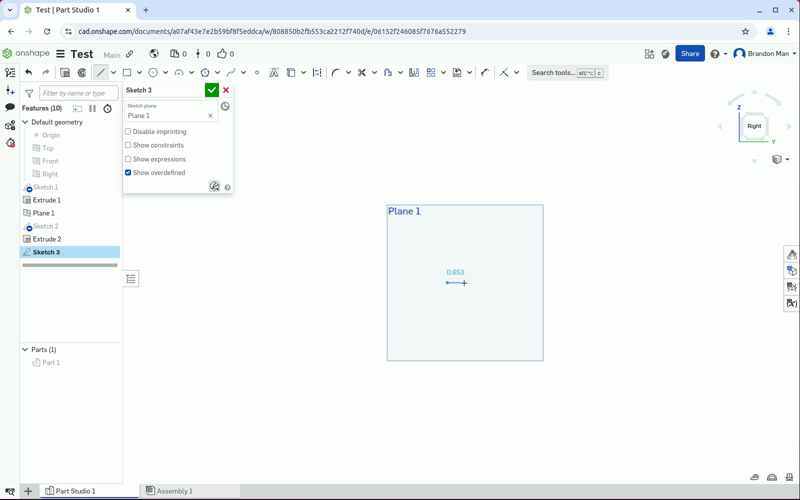
scroll(6)
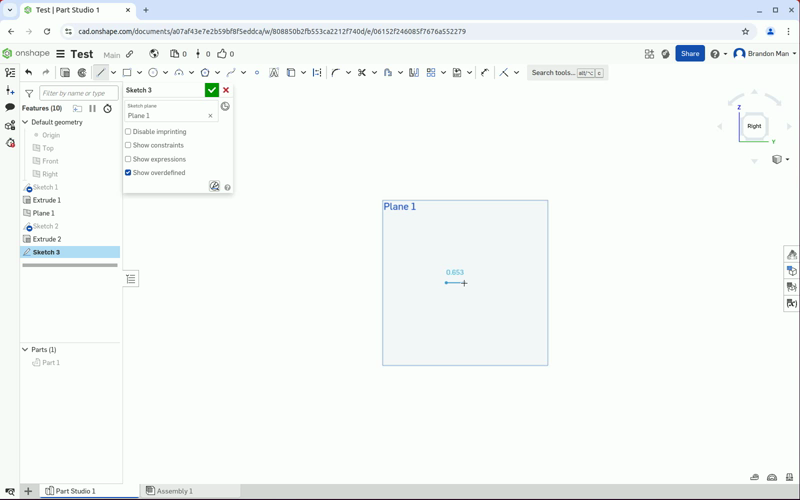
scroll(6)
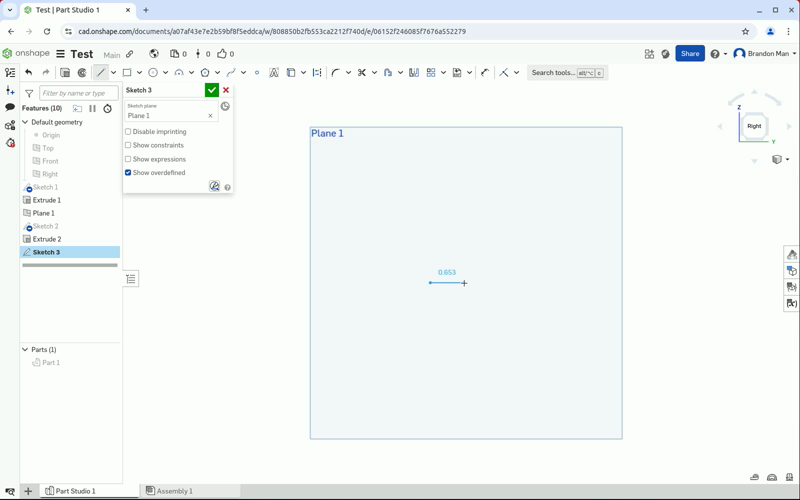
scroll(6)
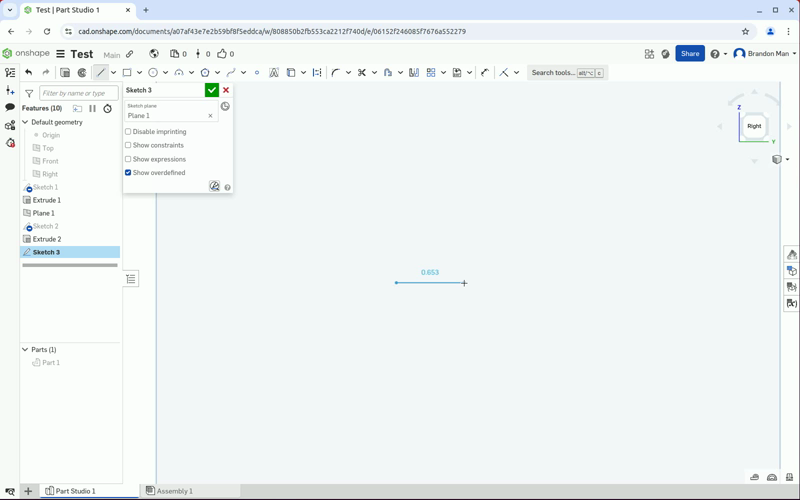
click(464, 282)
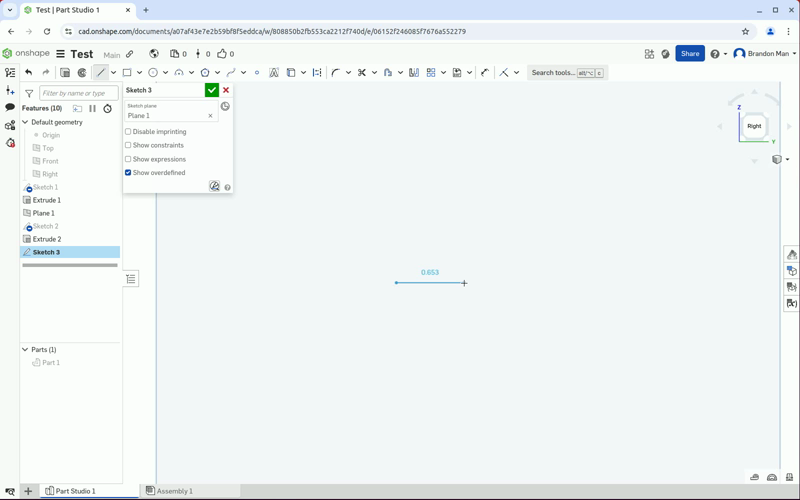
scroll(-6)
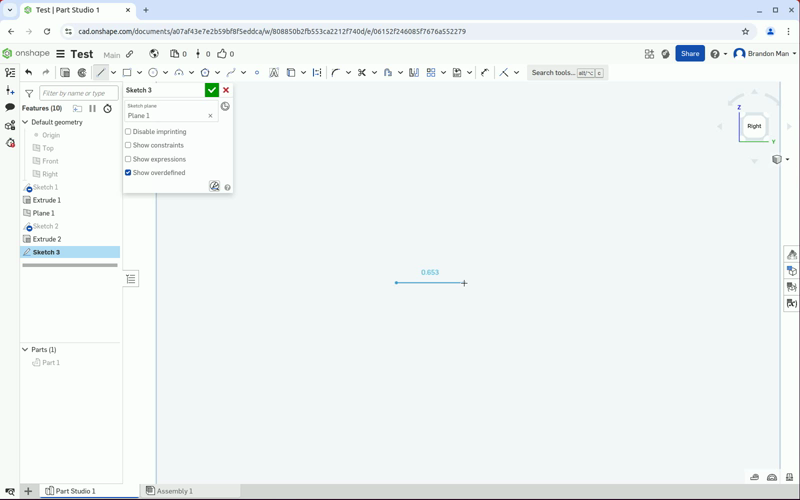
scroll(-6)
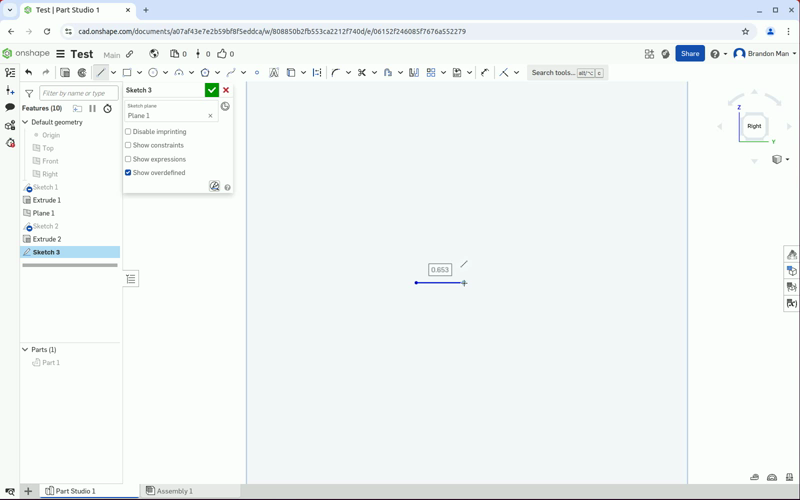
scroll(-6)
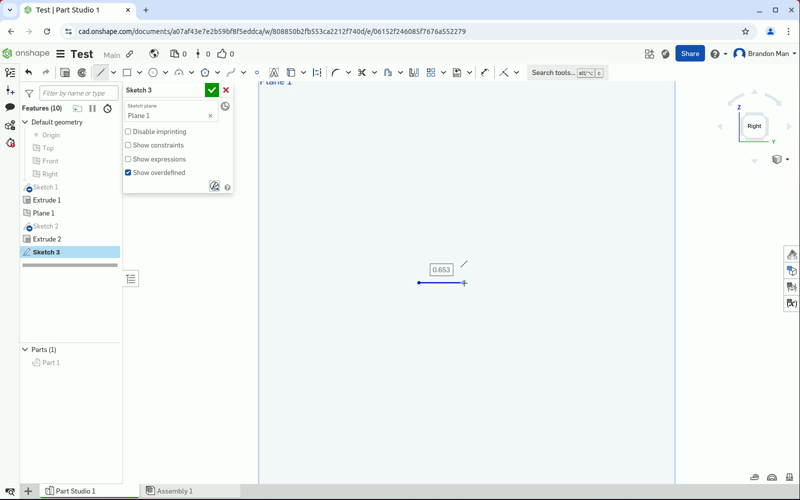
scroll(-6)
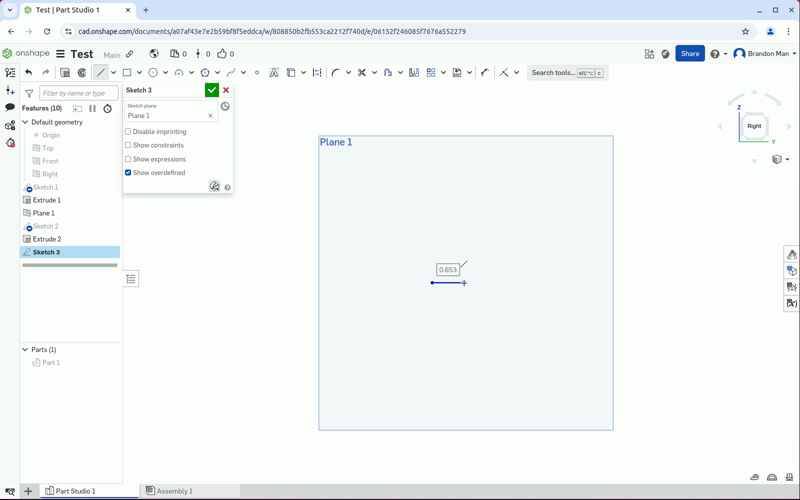
scroll(-6)
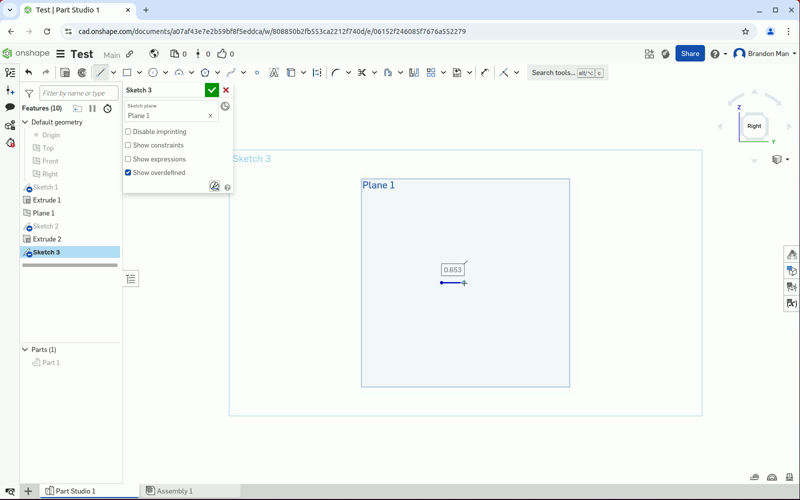
scroll(-6)
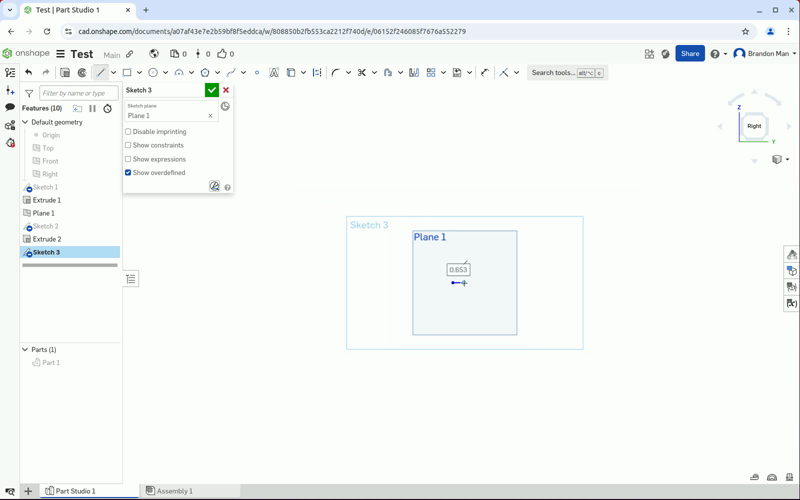
scroll(-6)
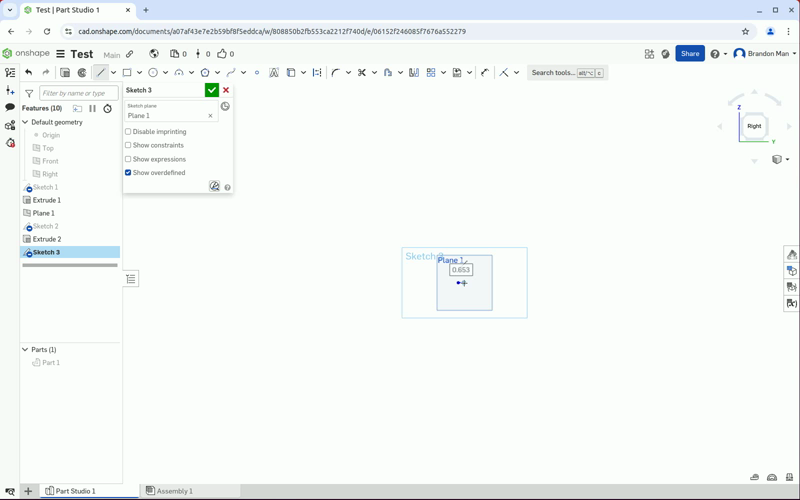
key_up(shift)
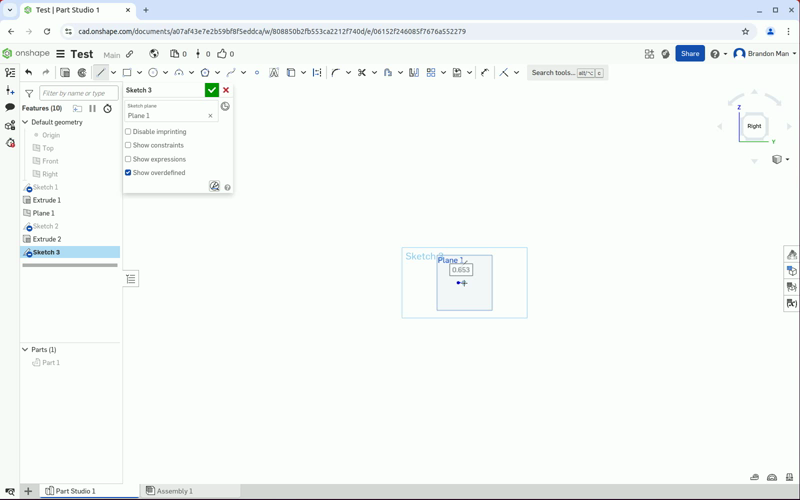
key_down(shift)
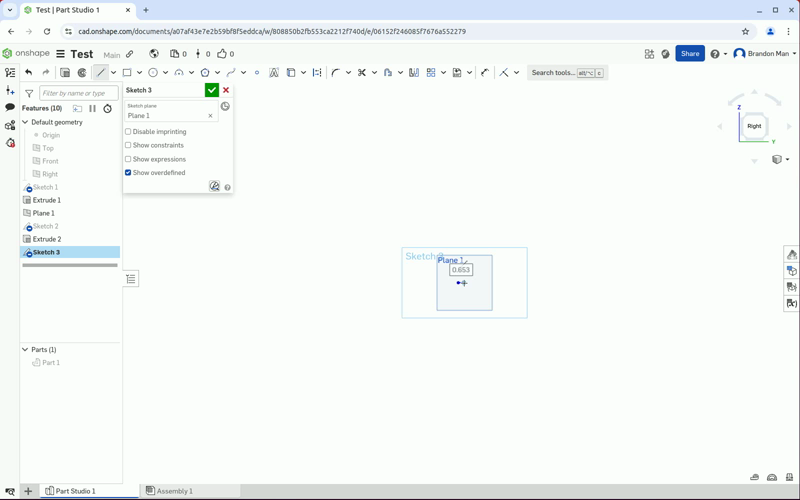
mouse_move(494, 282)
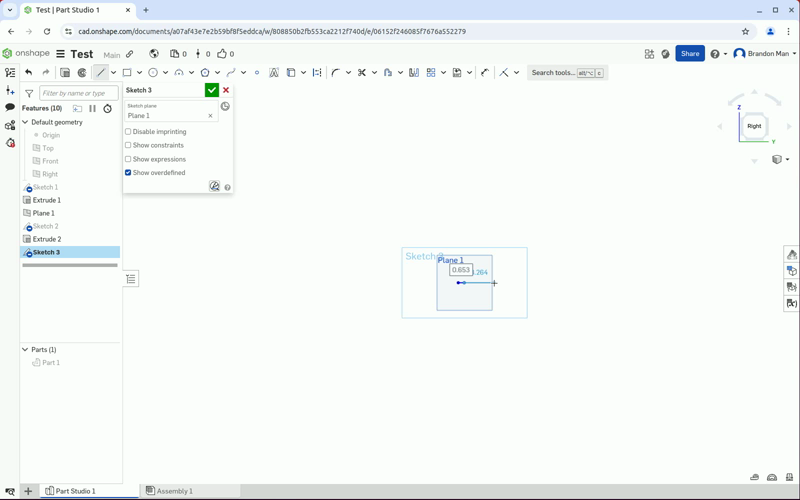
mouse_move(464, 277)
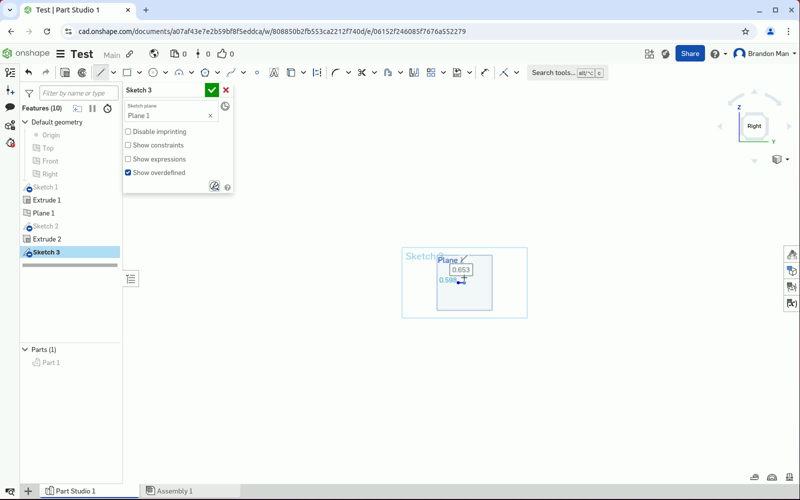
scroll(6)
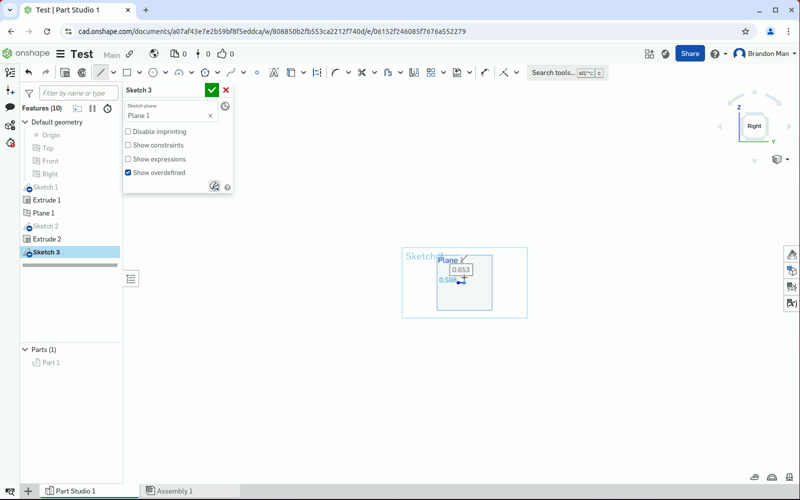
scroll(6)
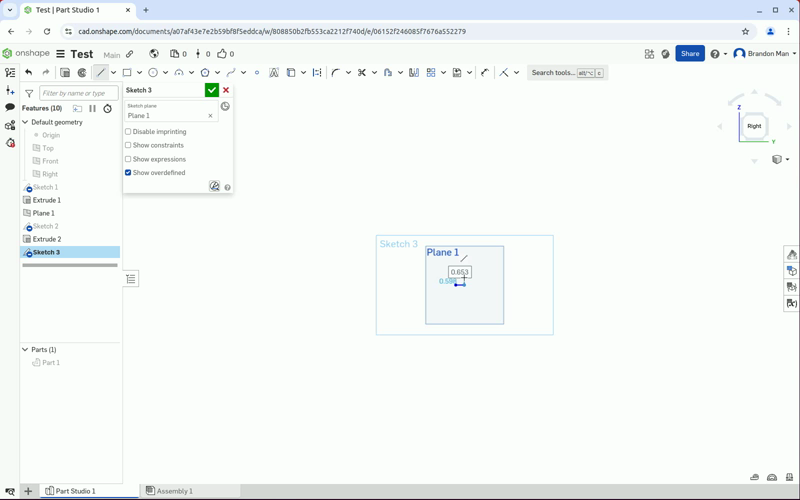
scroll(6)
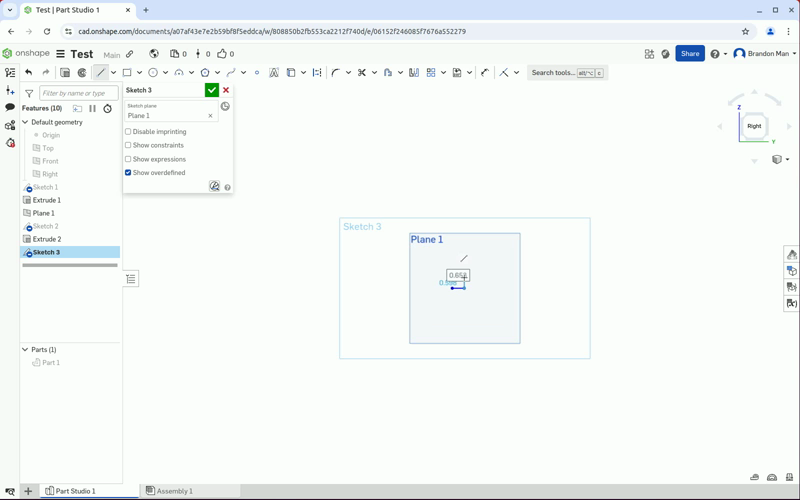
scroll(6)
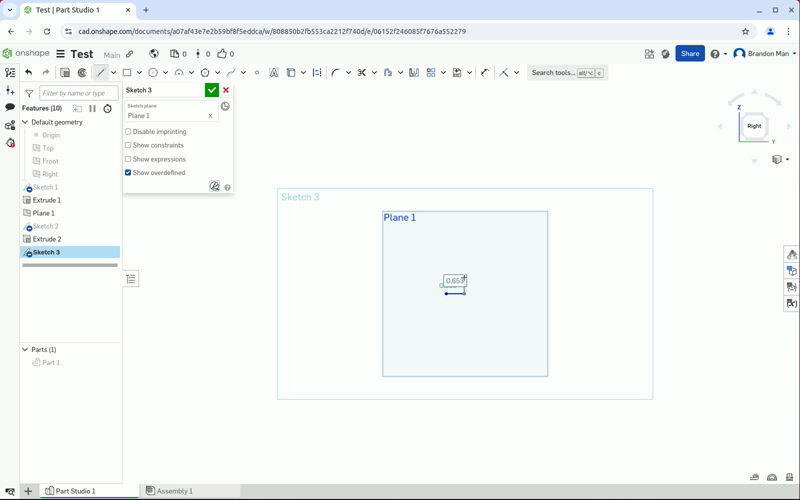
scroll(6)
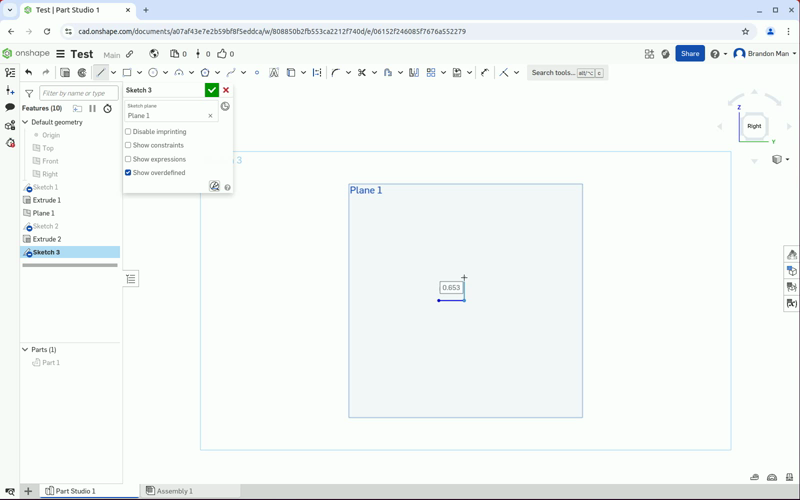
scroll(6)
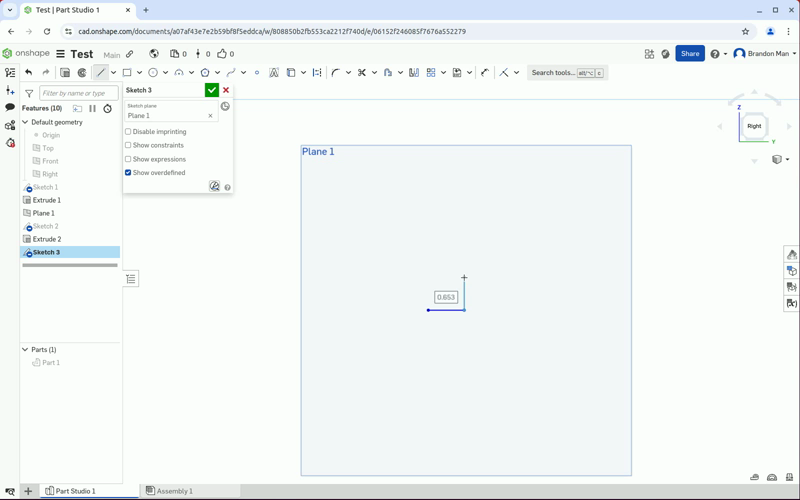
scroll(6)
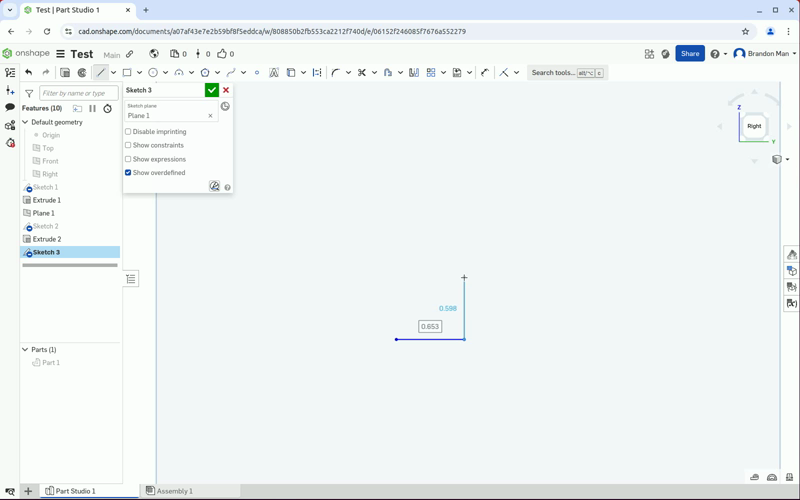
click(464, 277)
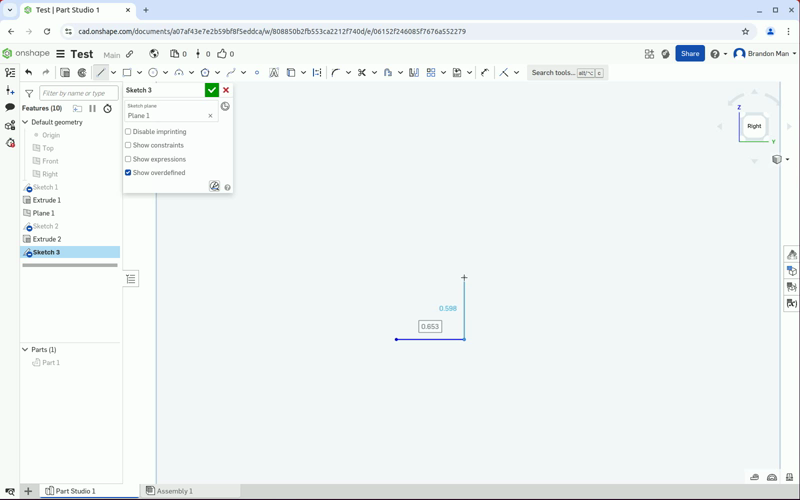
scroll(-6)
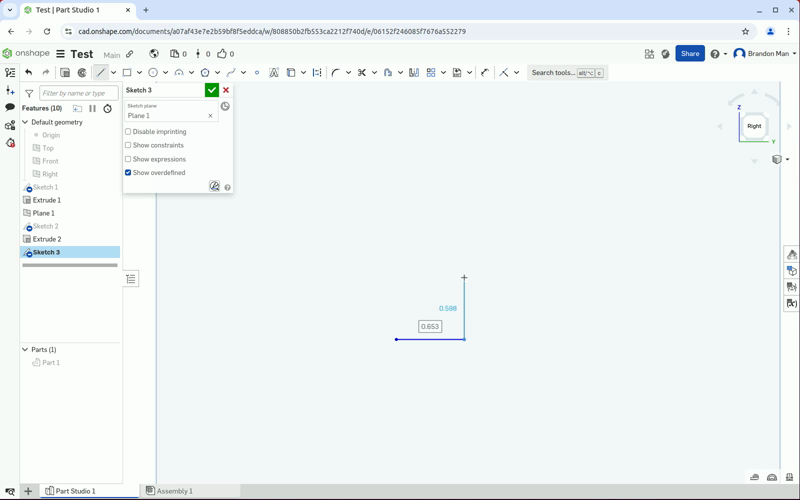
scroll(-6)
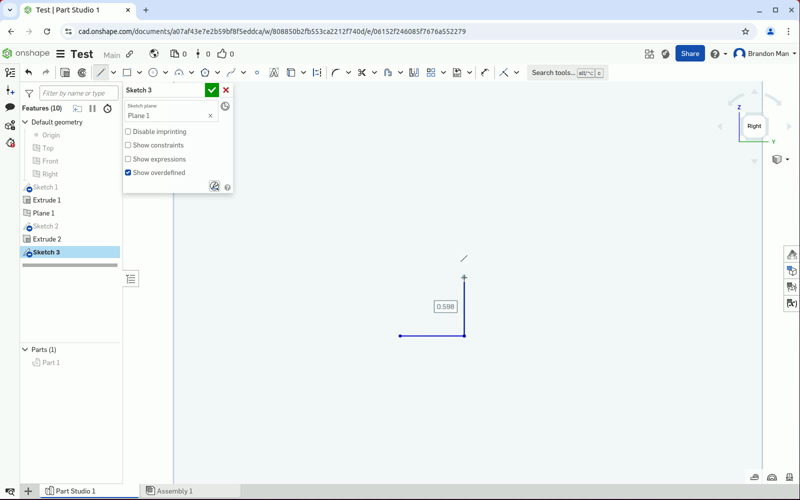
scroll(-6)
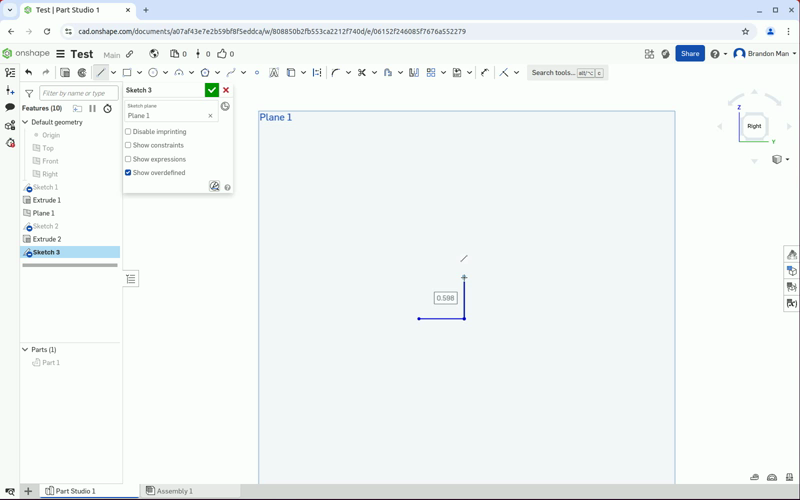
scroll(-6)
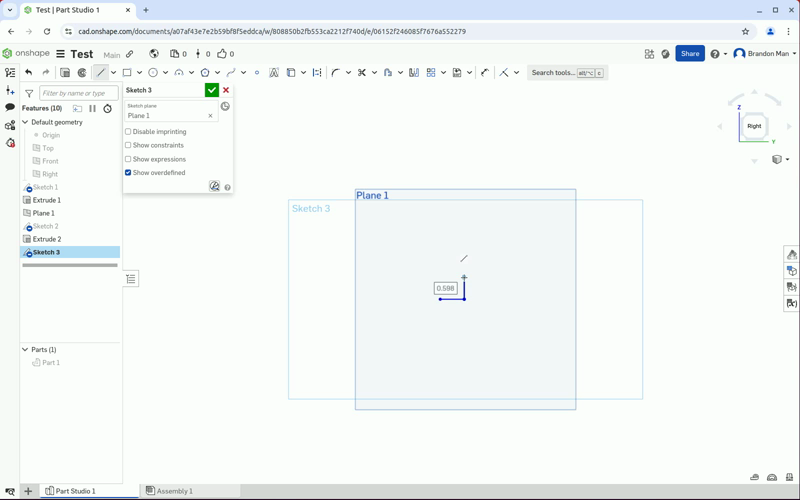
scroll(-6)
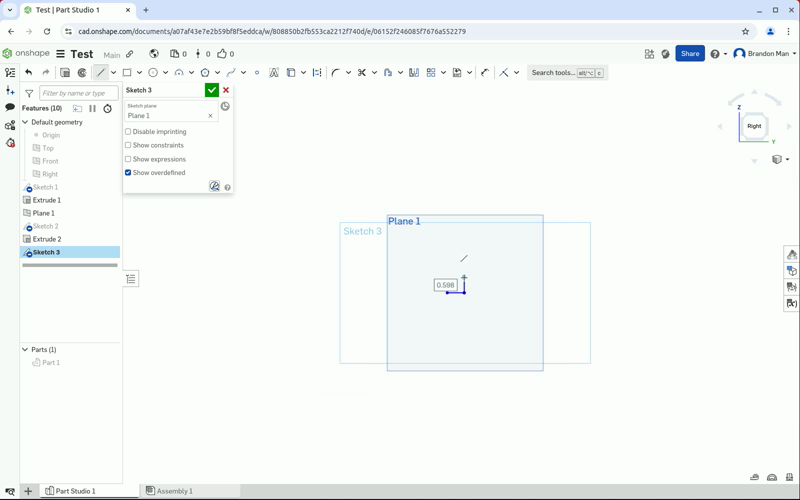
scroll(-6)
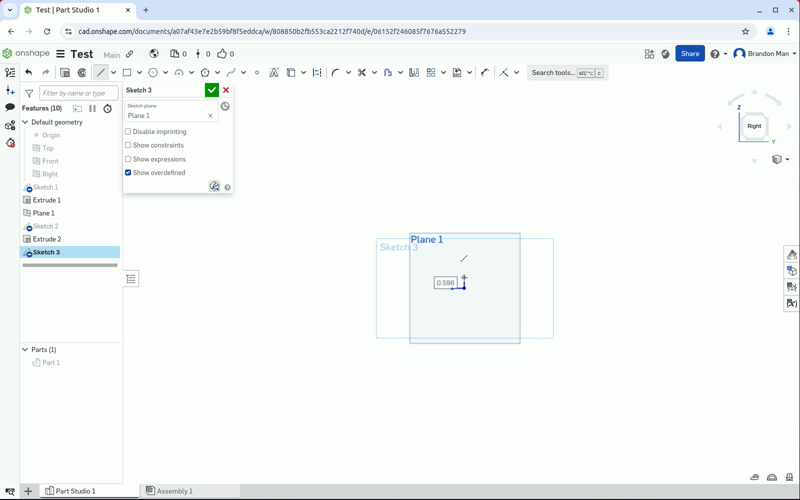
scroll(-6)
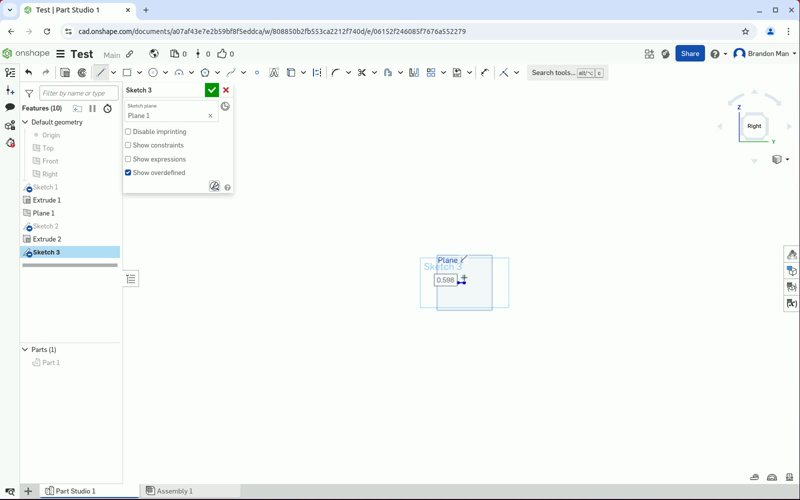
key_up(shift)
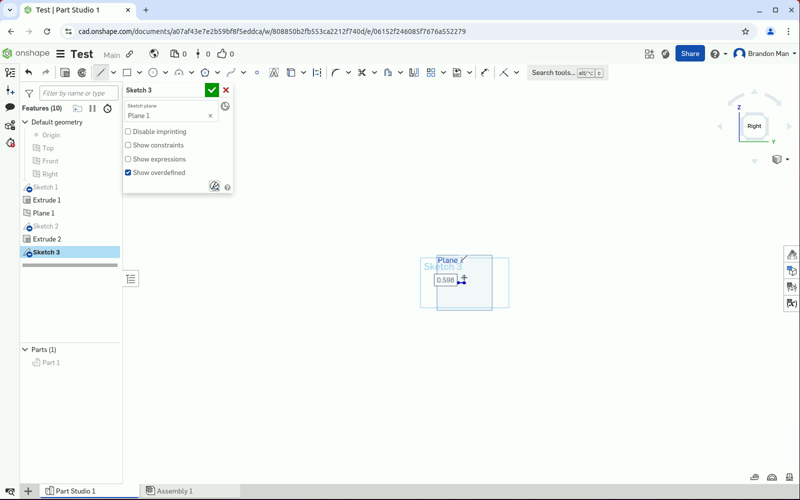
mouse_move(494, 277)
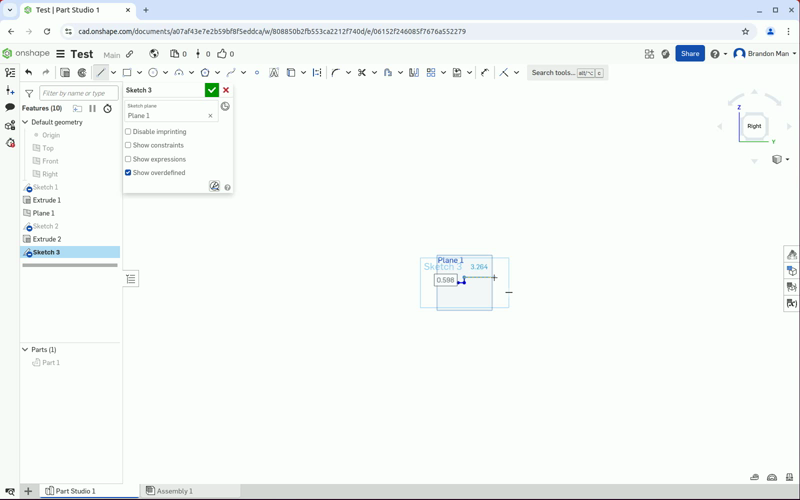
key_down(shift)
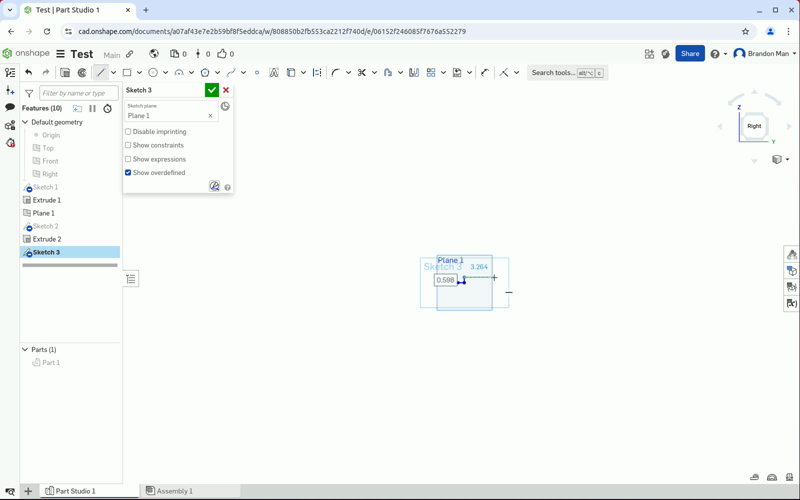
mouse_move(458, 282)
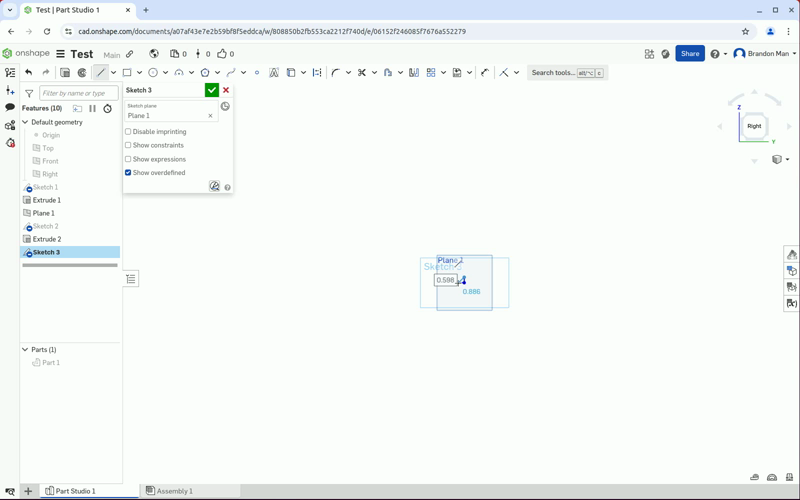
key_up(shift)
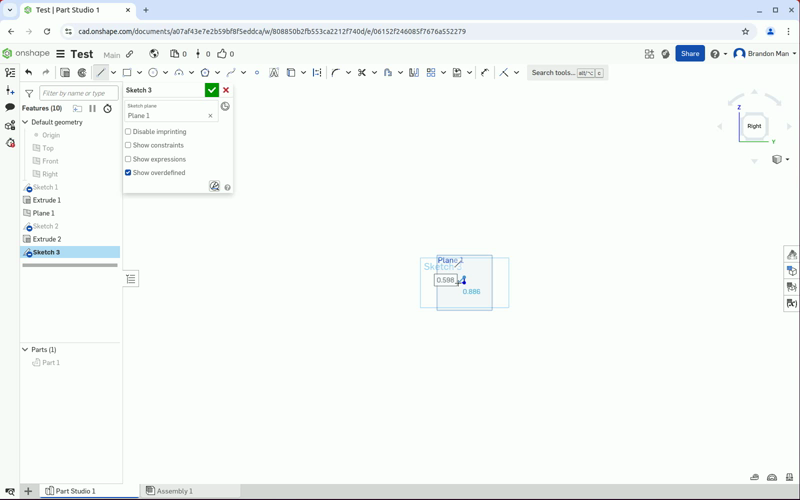
click(458, 282)
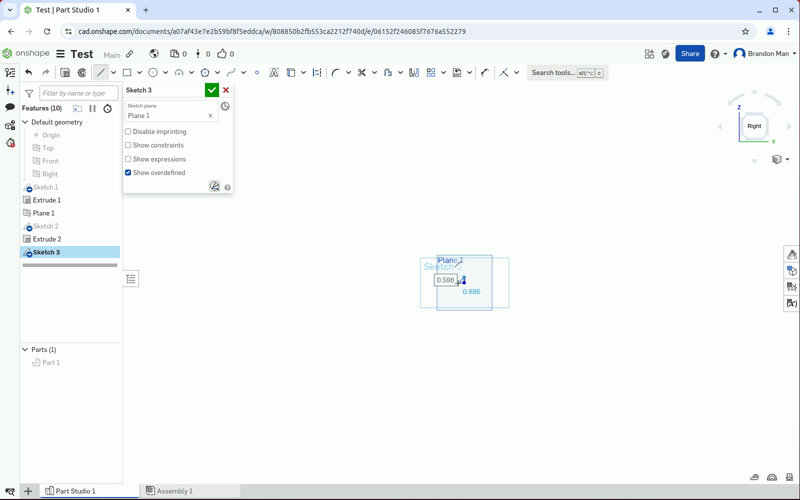
key(esc)
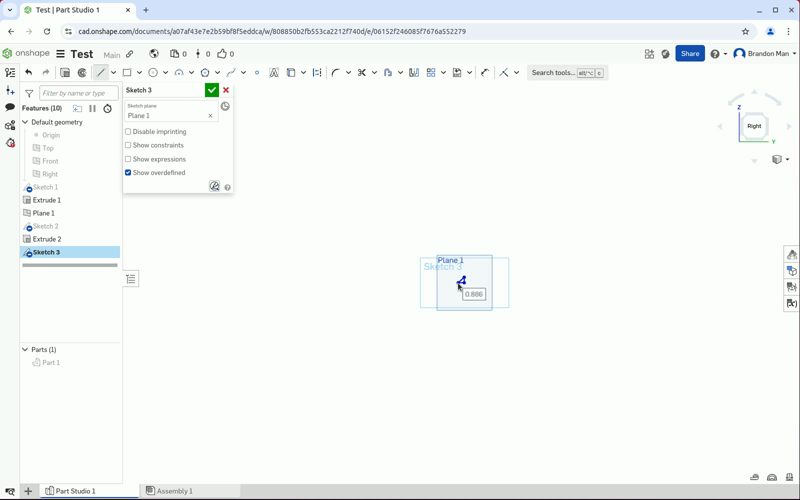
mouse_move(460, 281)
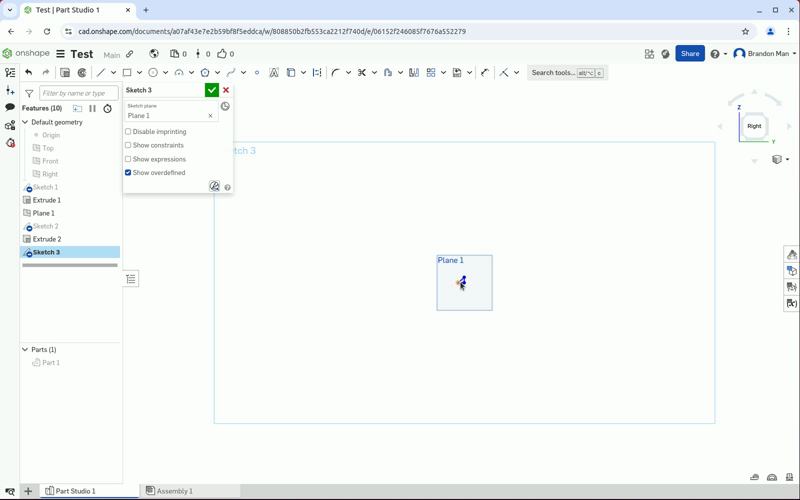
scroll(6)
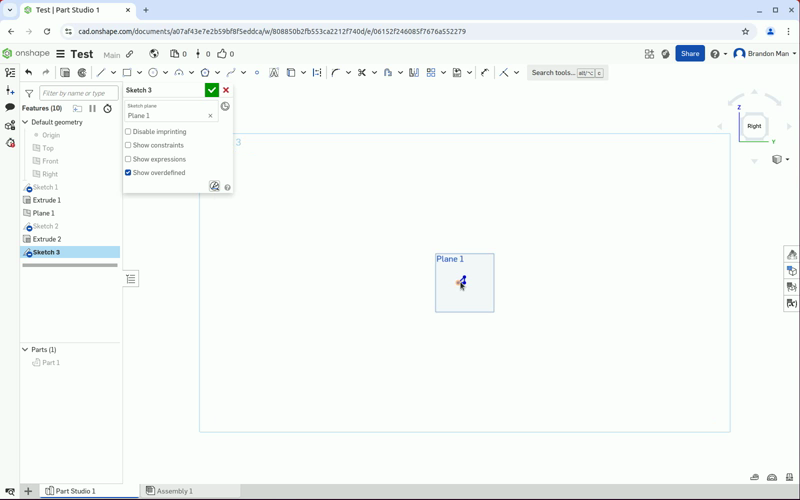
scroll(6)
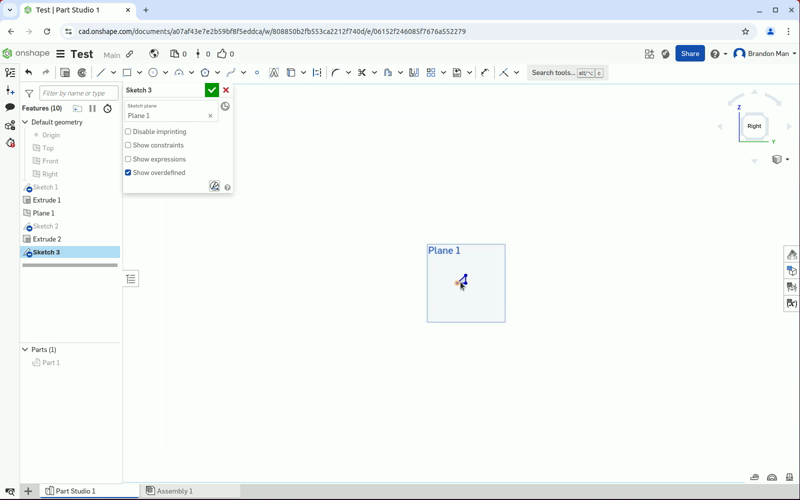
scroll(6)
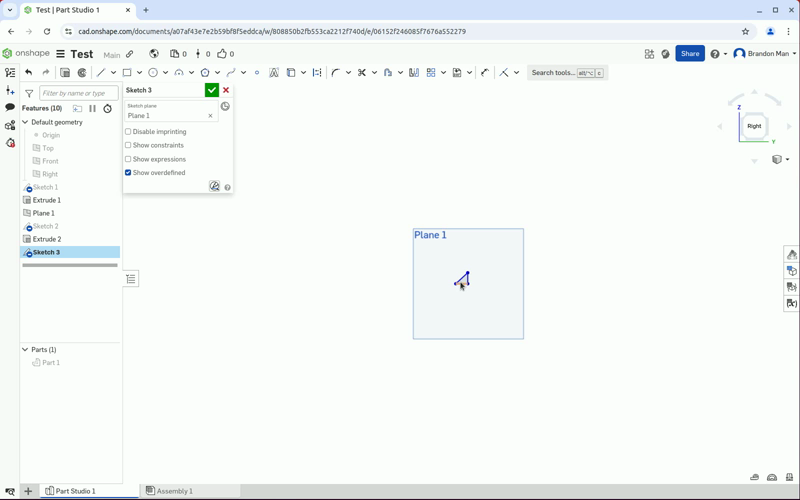
scroll(6)
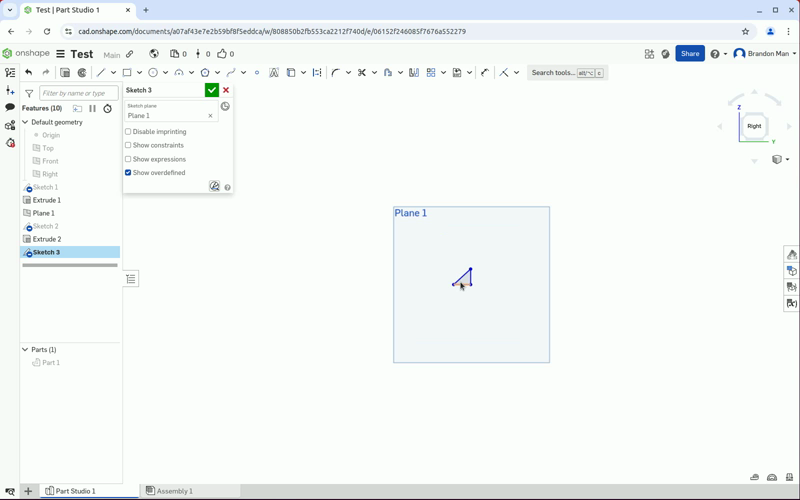
scroll(6)
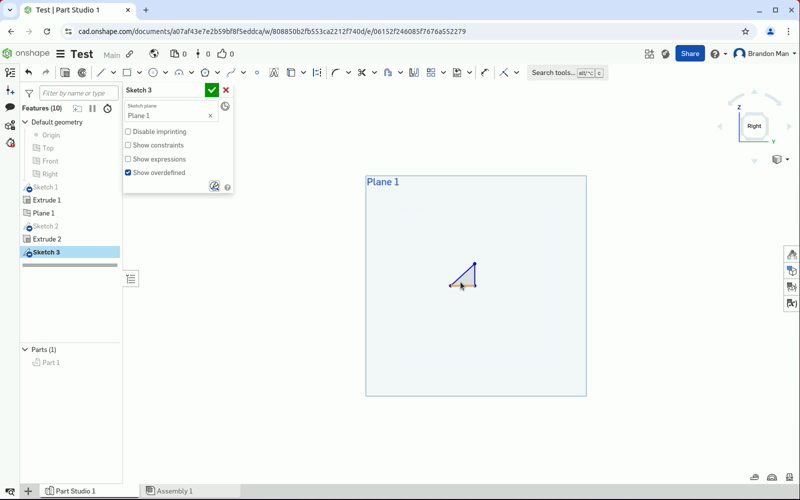
scroll(6)
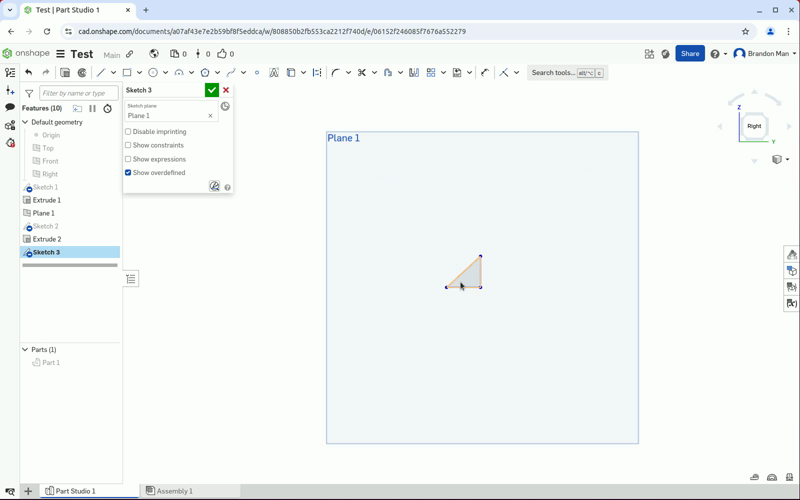
scroll(6)
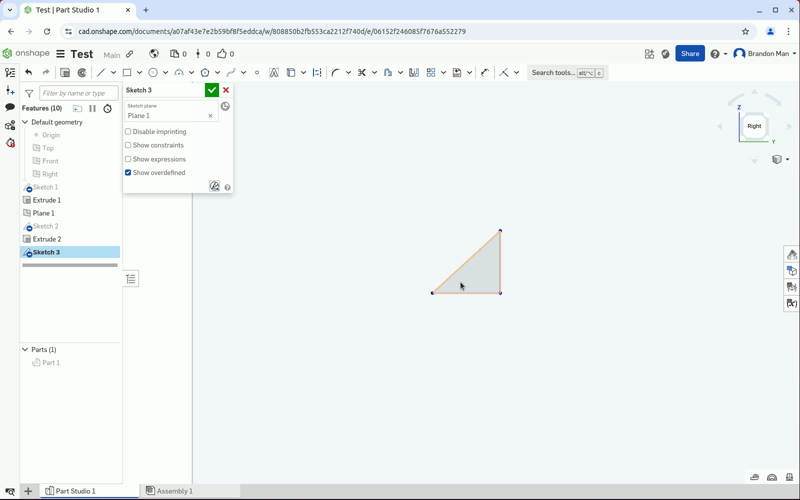
click(460, 281)
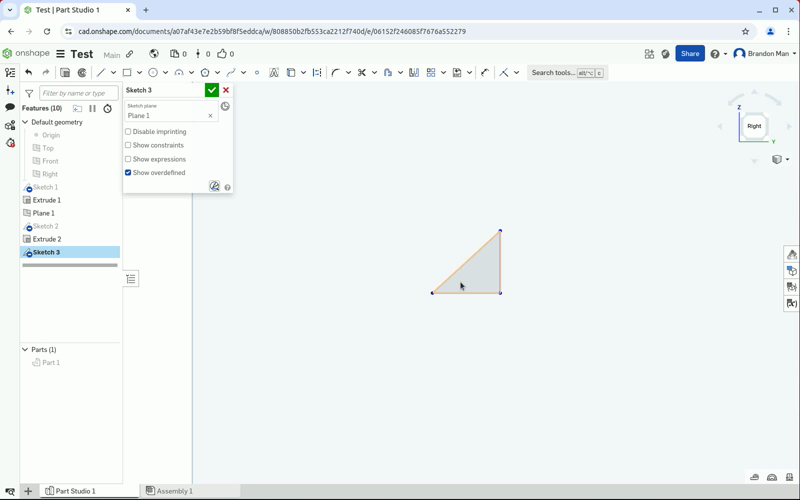
scroll(-6)
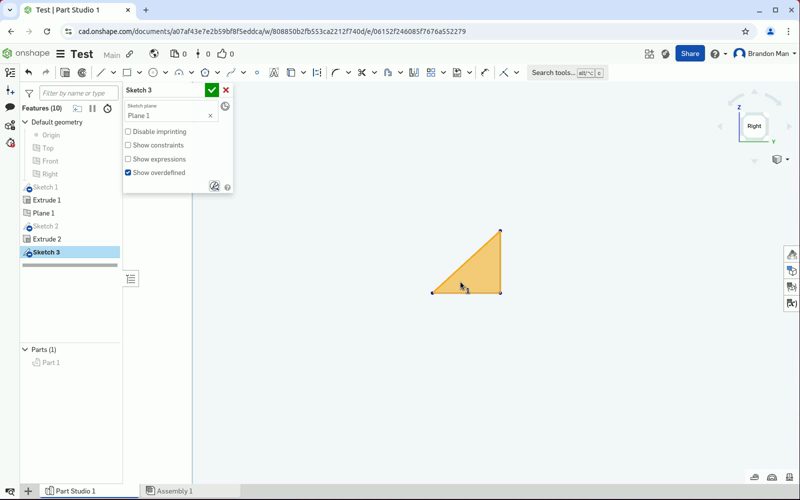
scroll(-6)
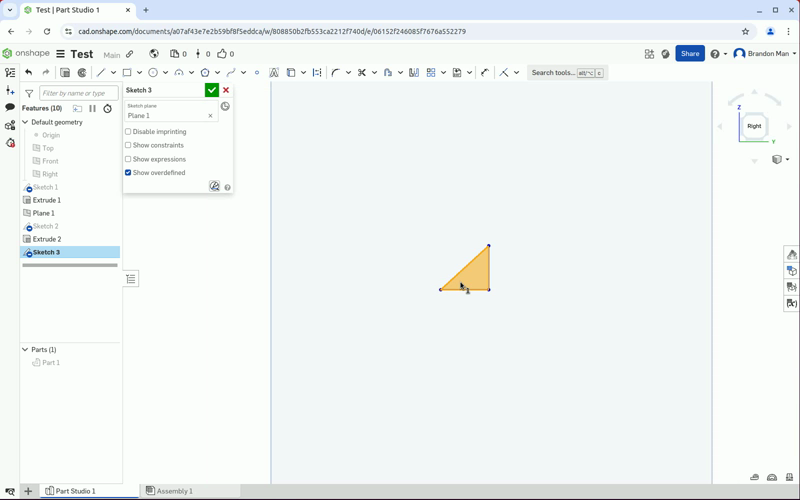
scroll(-6)
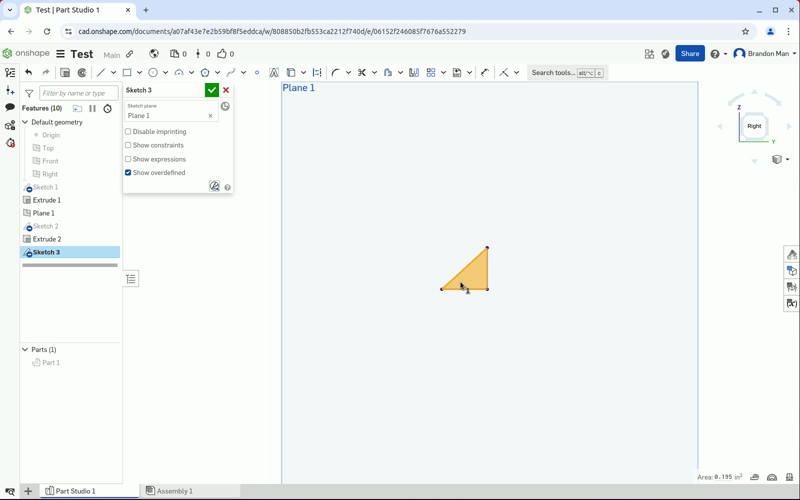
scroll(-6)
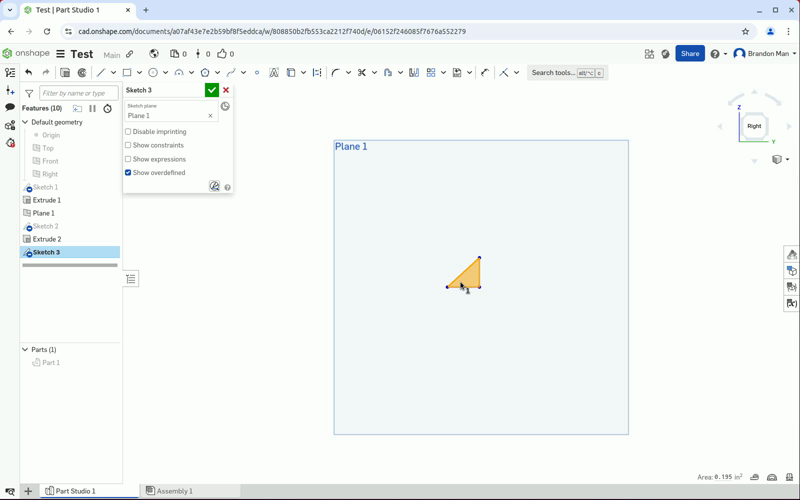
scroll(-6)
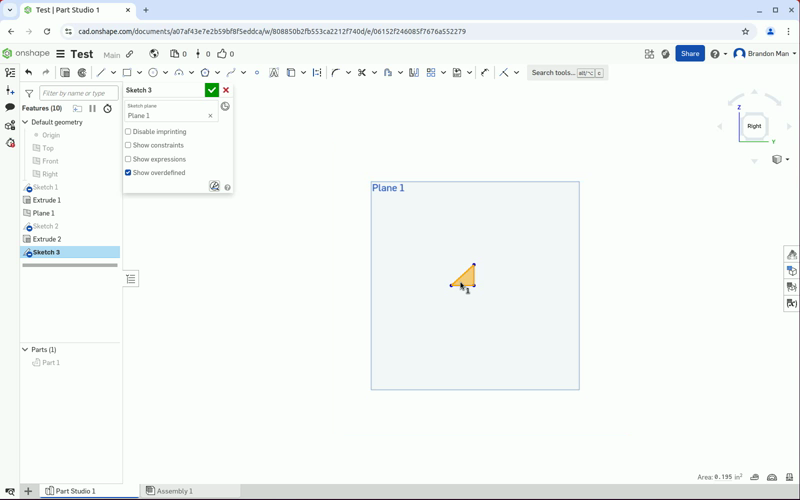
scroll(-6)
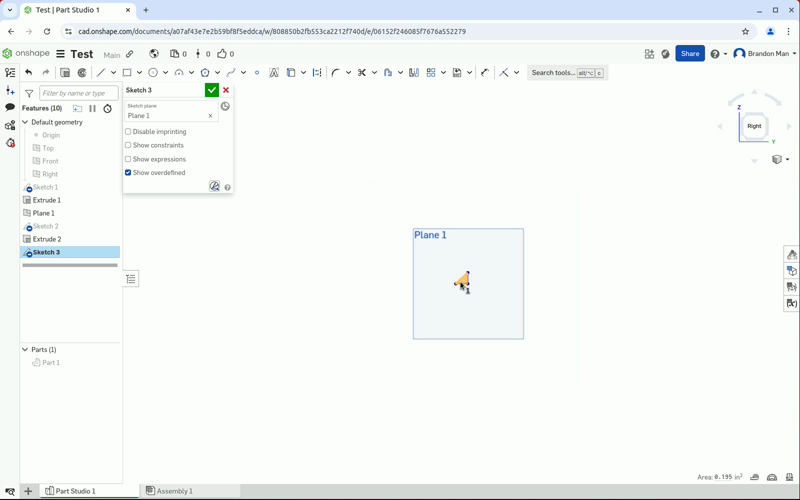
scroll(-6)
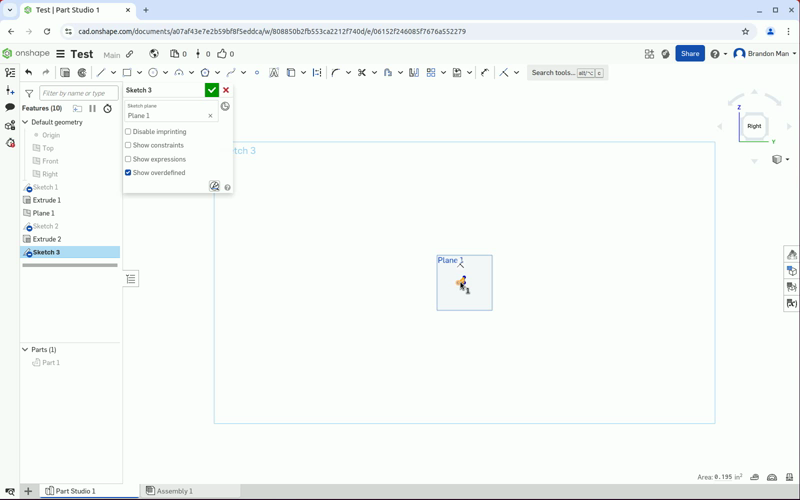
mouse_move(73, 352)
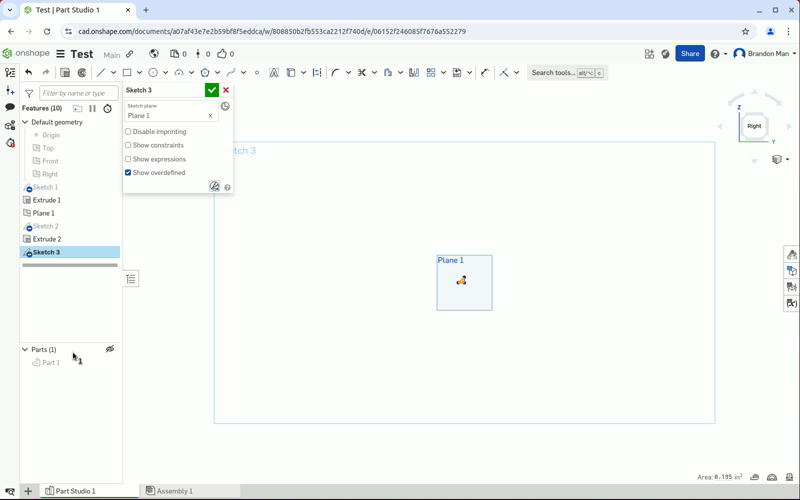
key(shift+y)
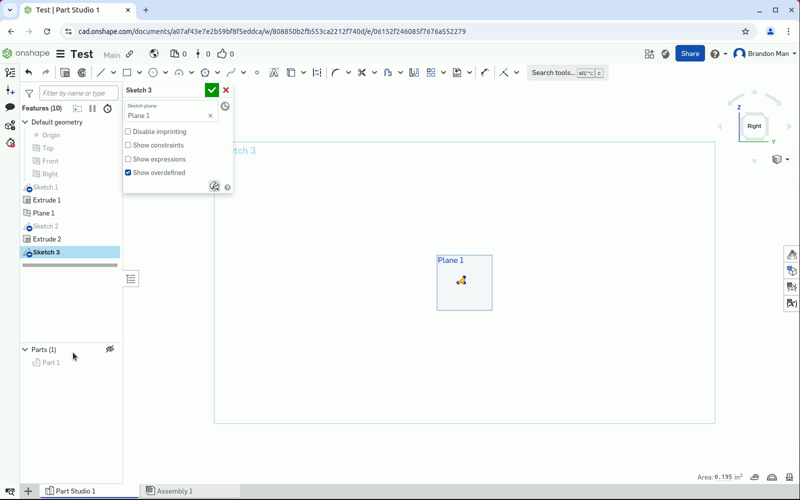
key(shift+e)
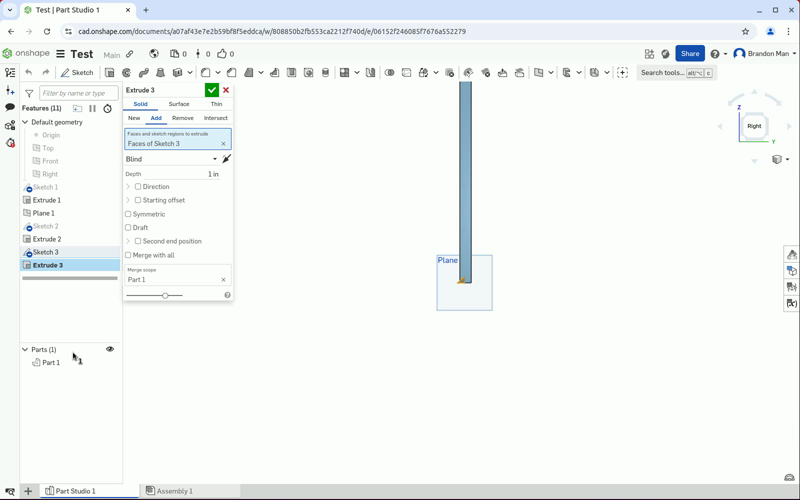
mouse_move(143, 106)
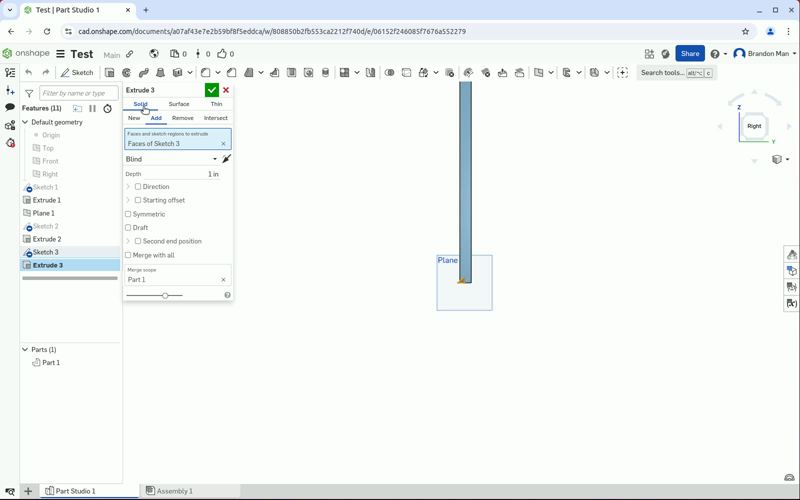
click(143, 106)
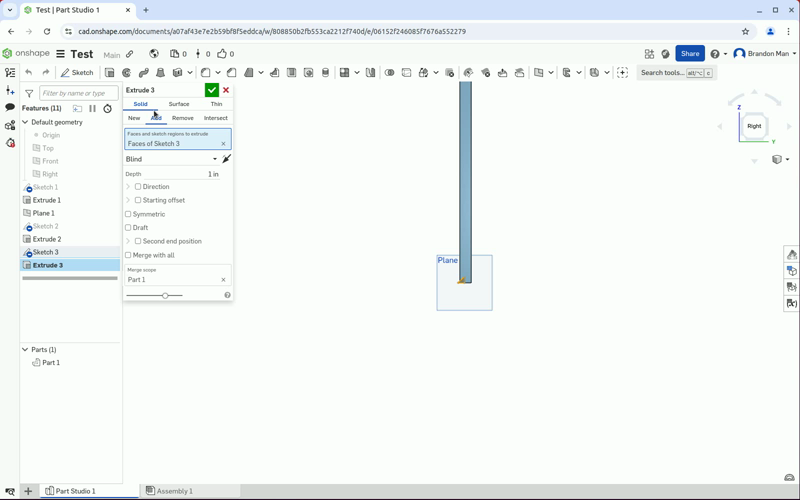
mouse_move(186, 120)
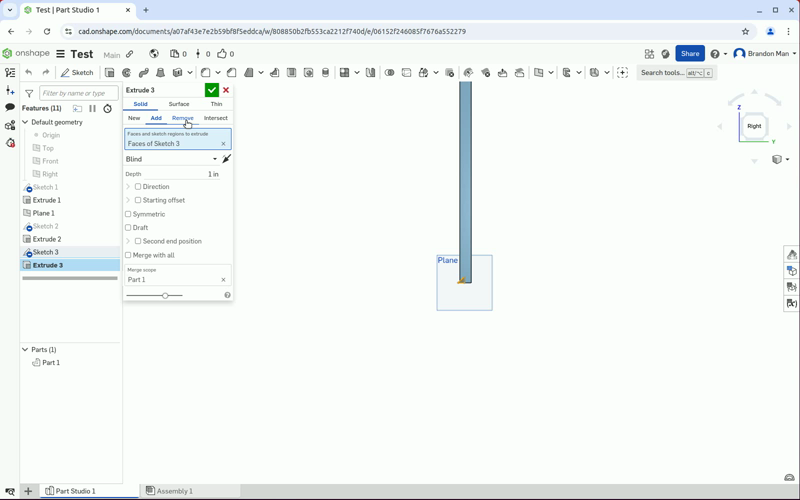
click(186, 120)
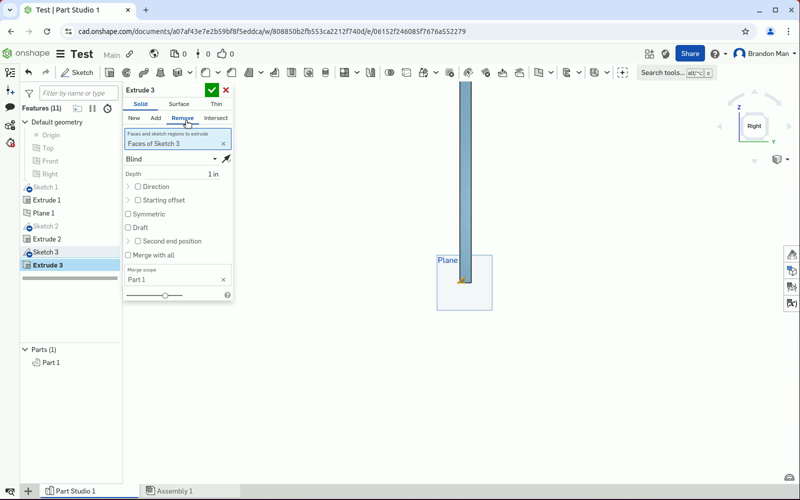
key(tab, 4)
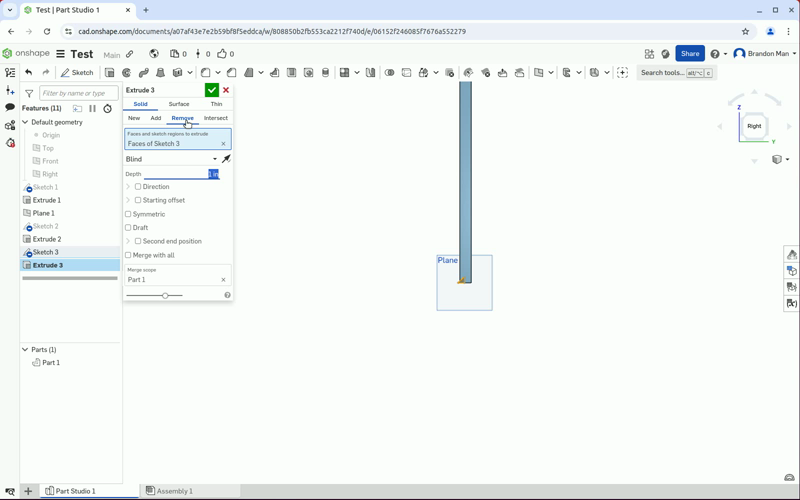
text(1.685)
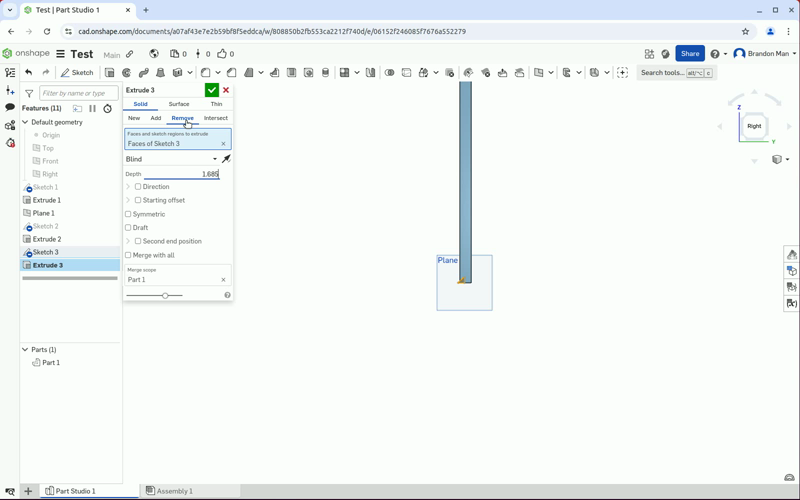
key(tab, 6)
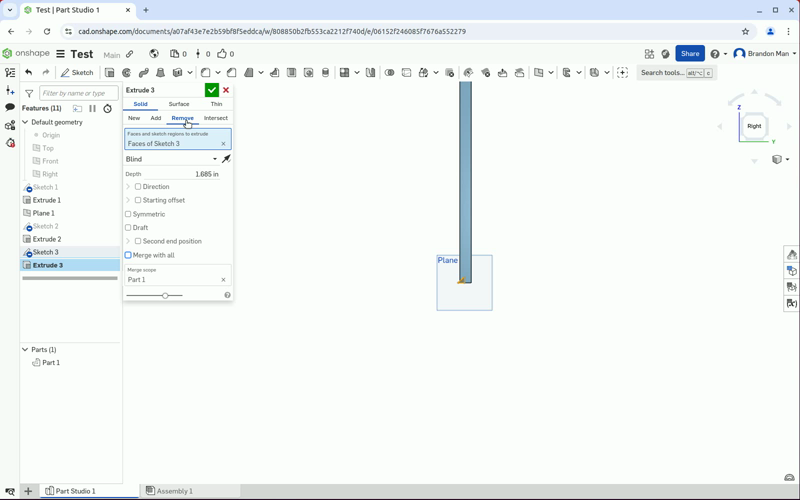
key(space)
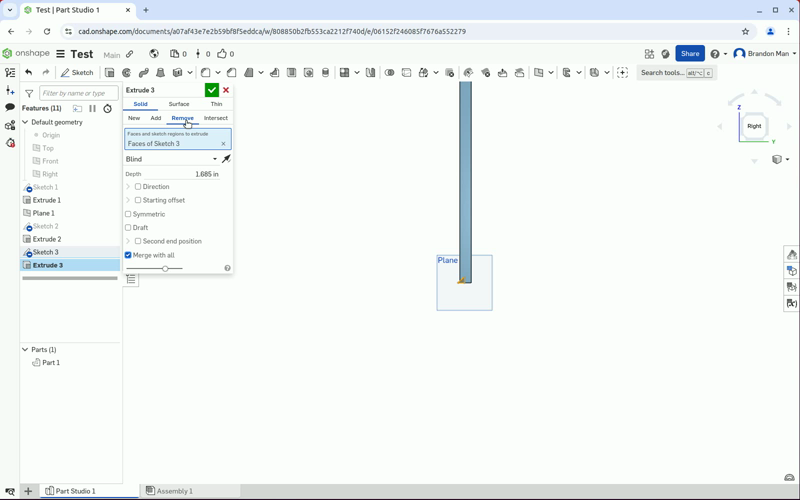
key(enter)
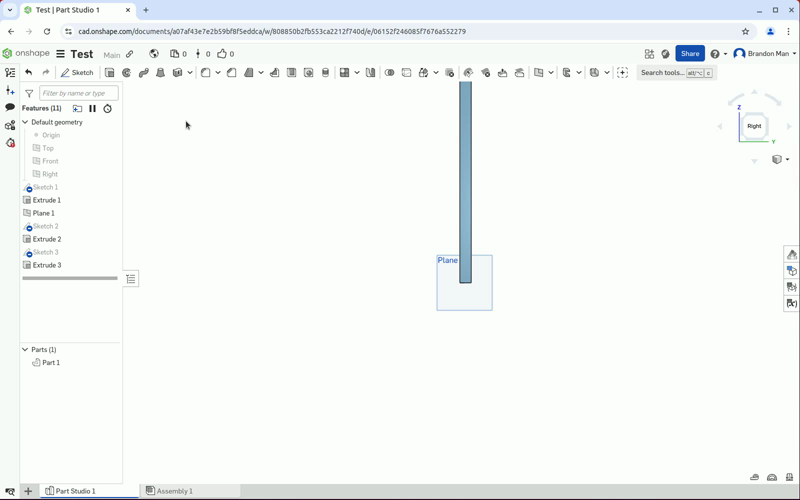
key(shift+h)
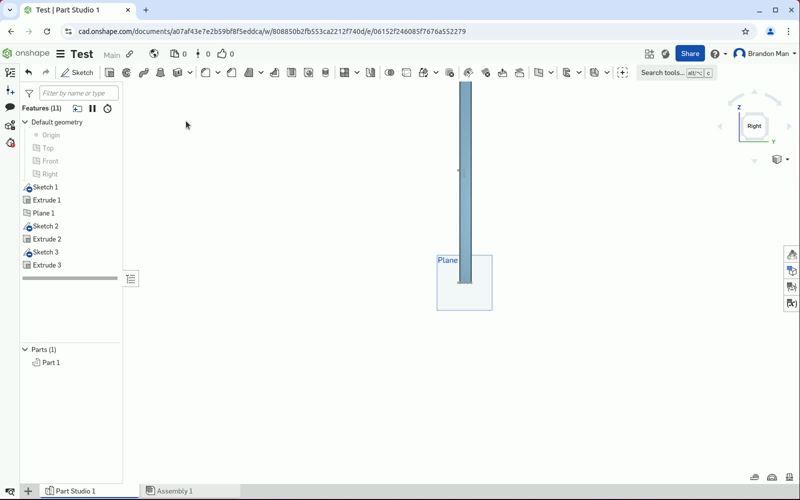
key(shift+h)
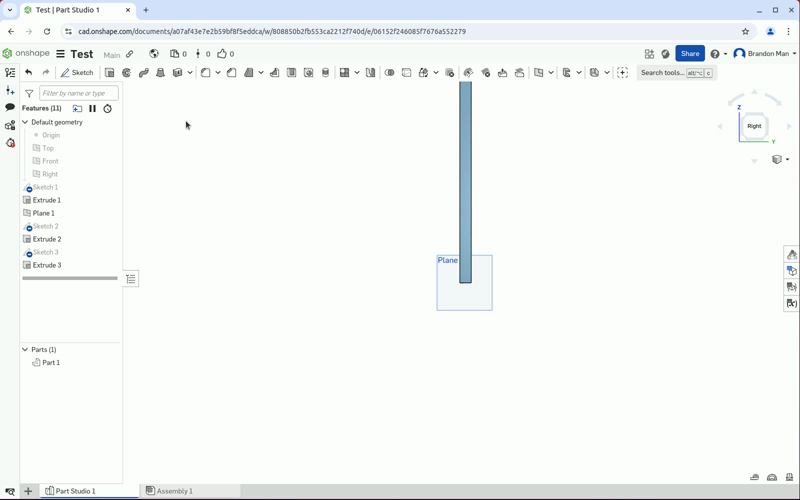
mouse_move(73, 189)
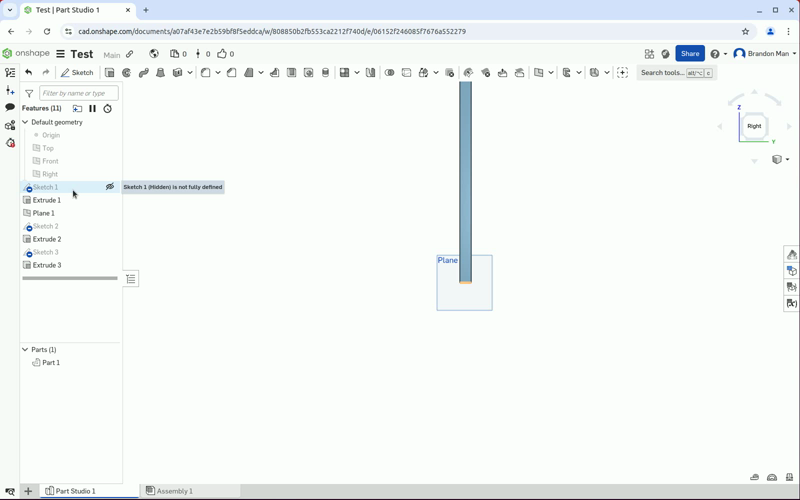
click(73, 189)
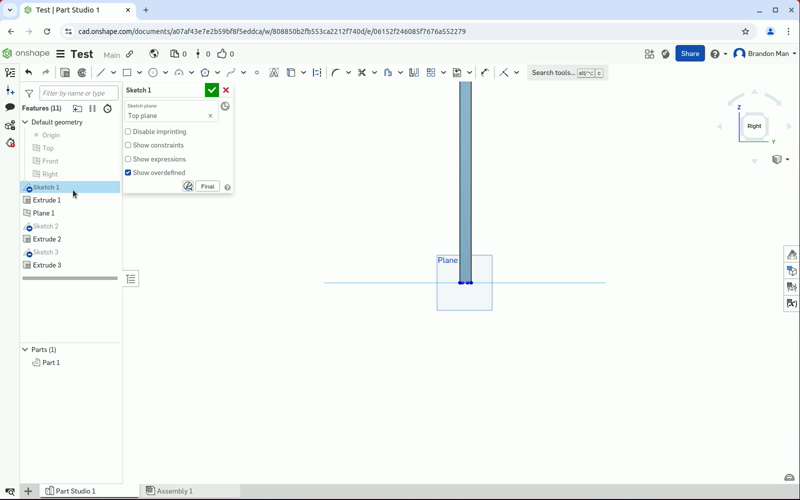
mouse_move(229, 92)
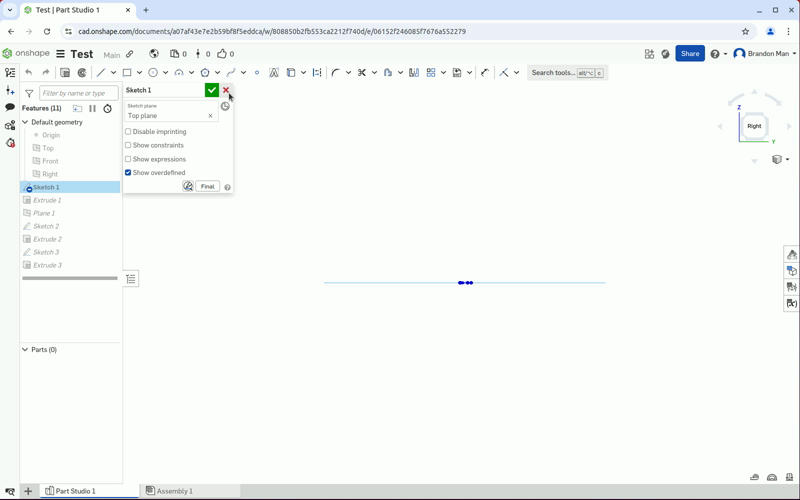
click(229, 92)
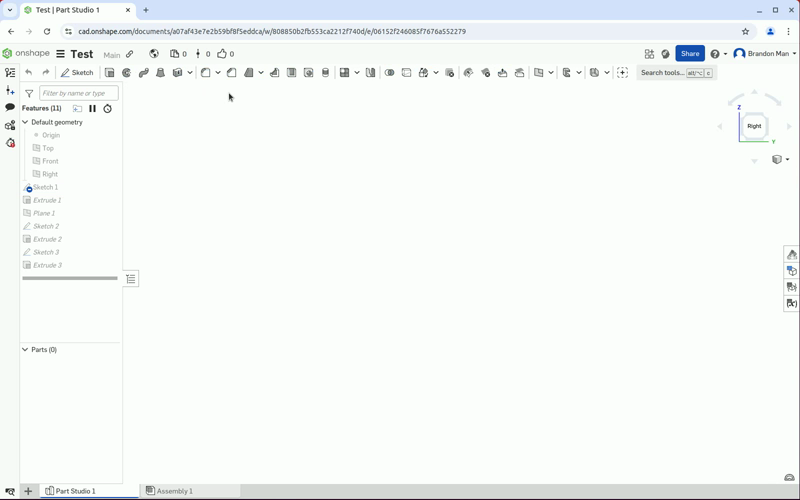
key(shift+s)
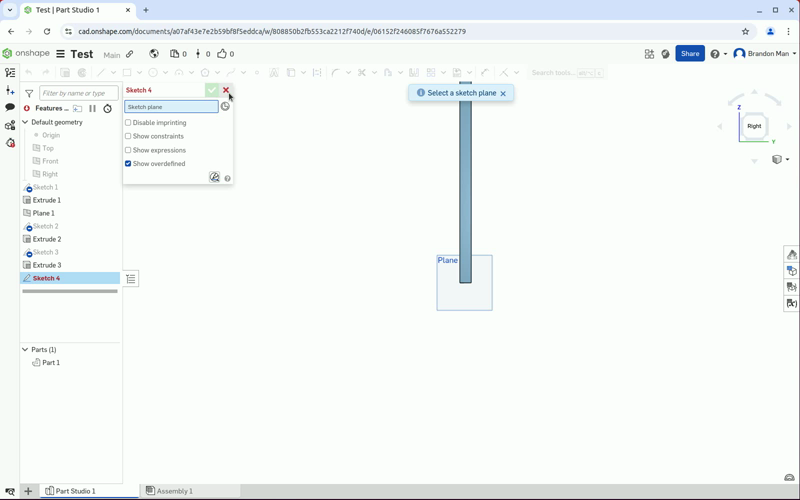
mouse_move(73, 215)
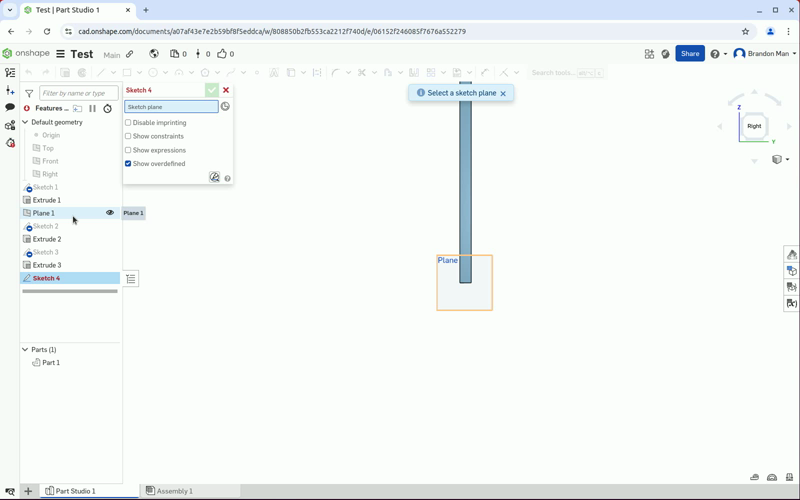
click(73, 215)
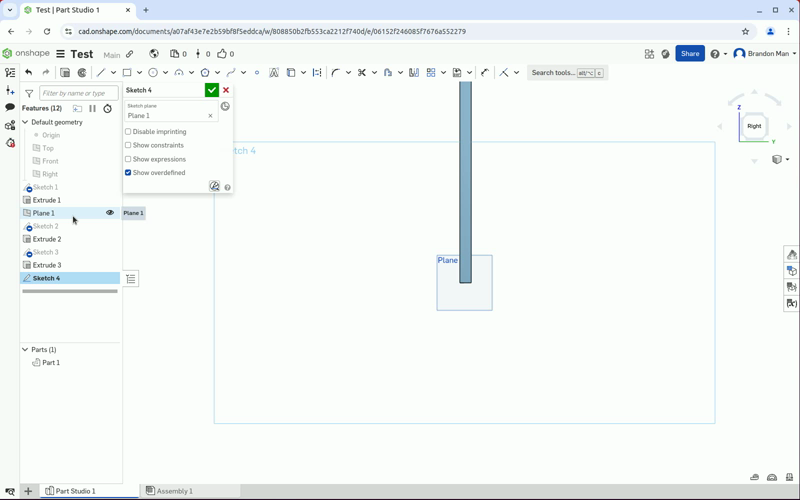
mouse_move(73, 352)
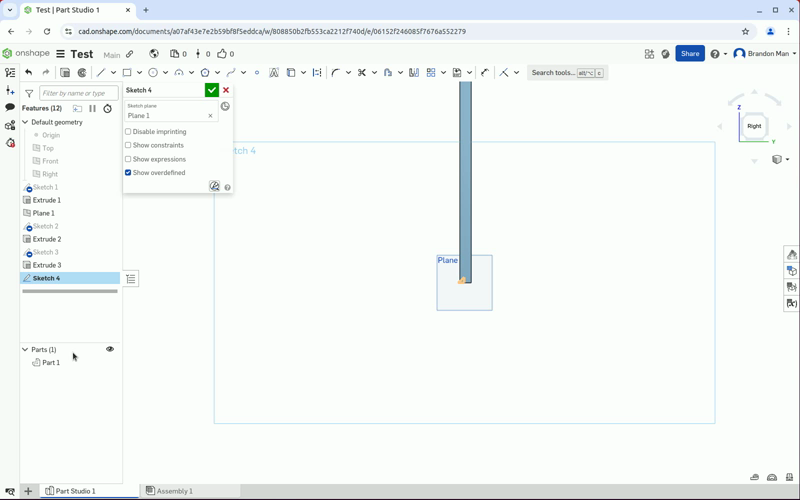
key(y)
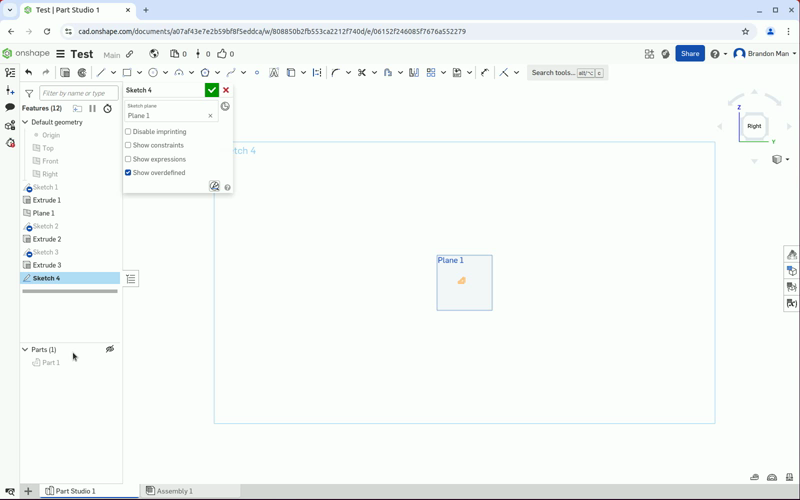
key(l)
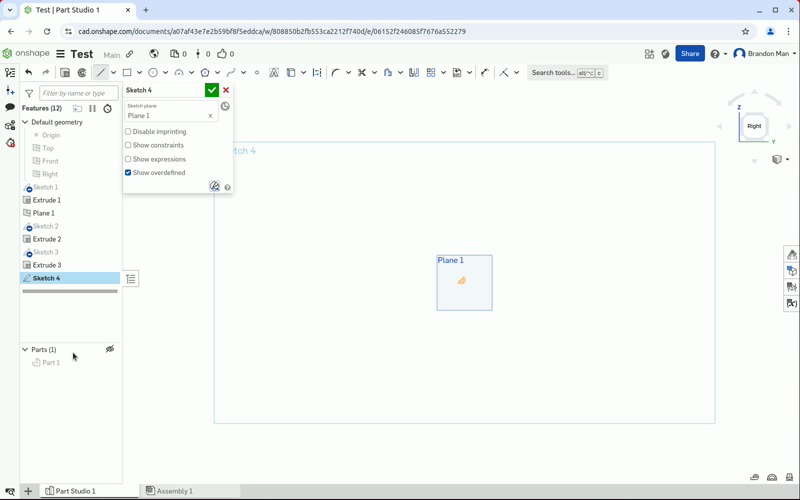
key_down(shift)
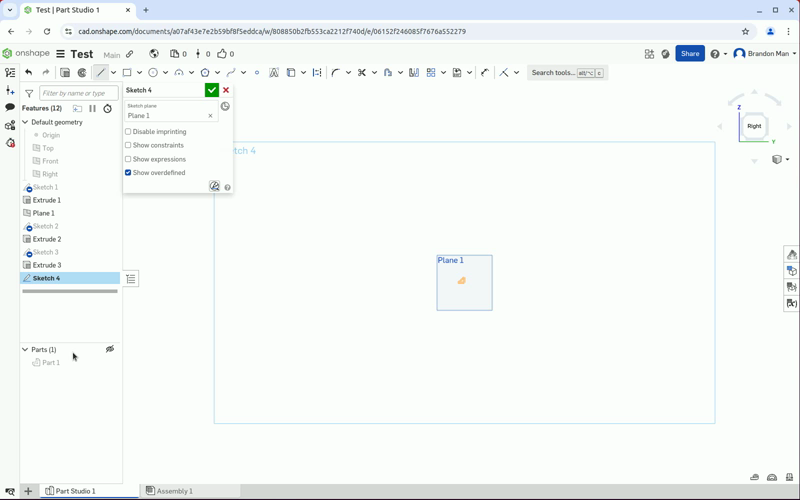
mouse_move(458, 170)
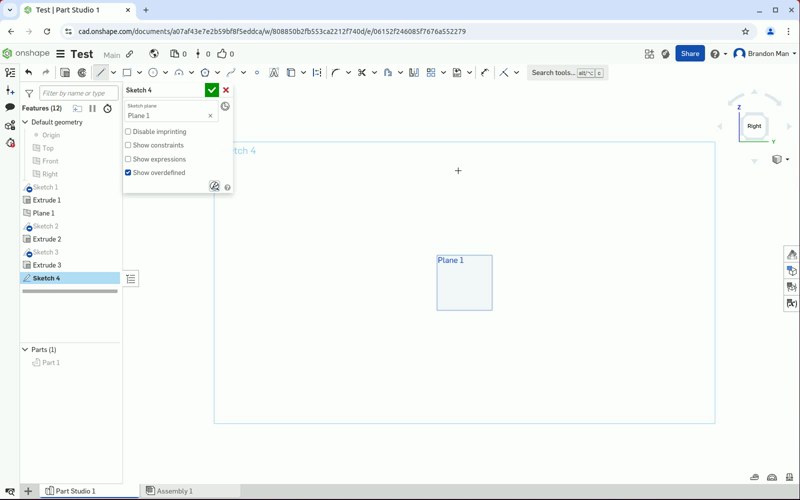
click(458, 170)
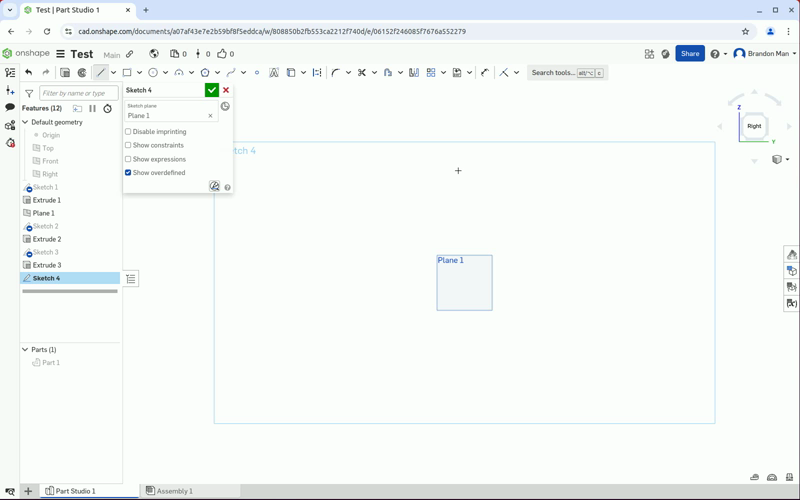
key_up(shift)
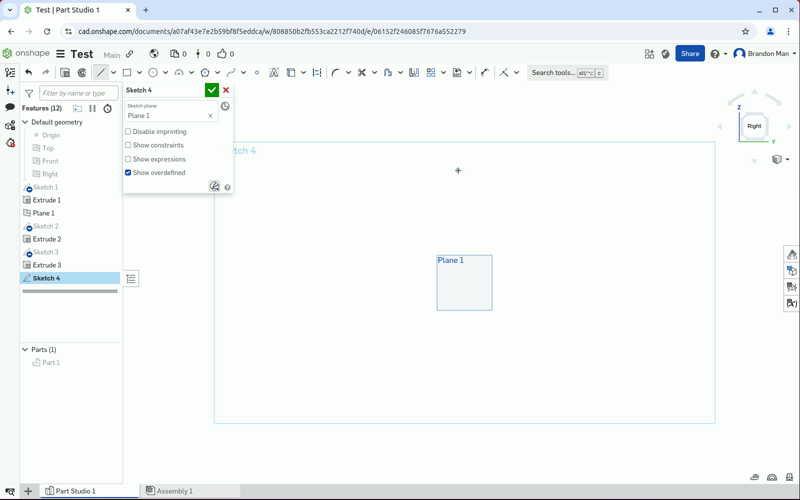
key_down(shift)
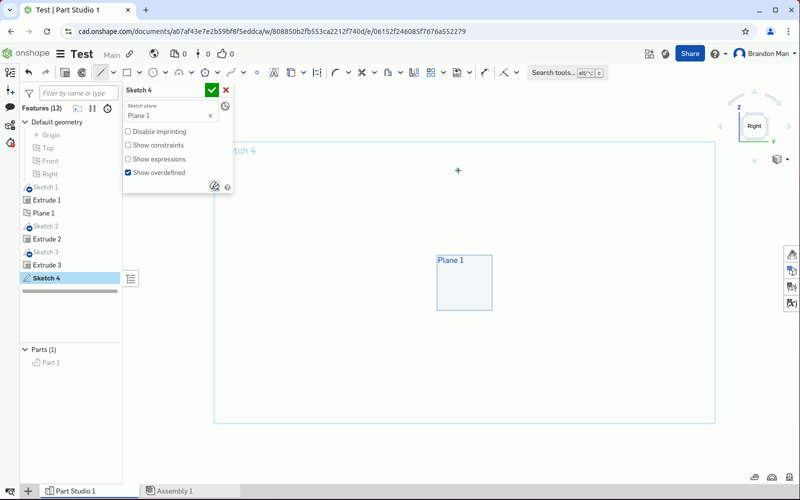
mouse_move(488, 170)
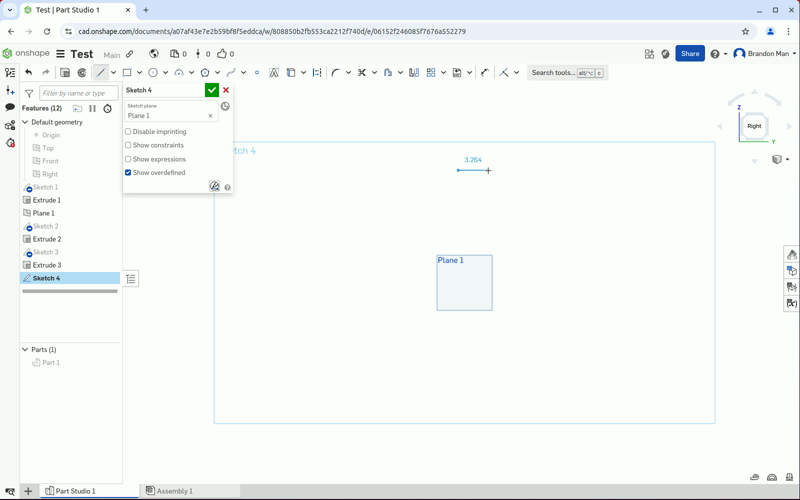
mouse_move(464, 176)
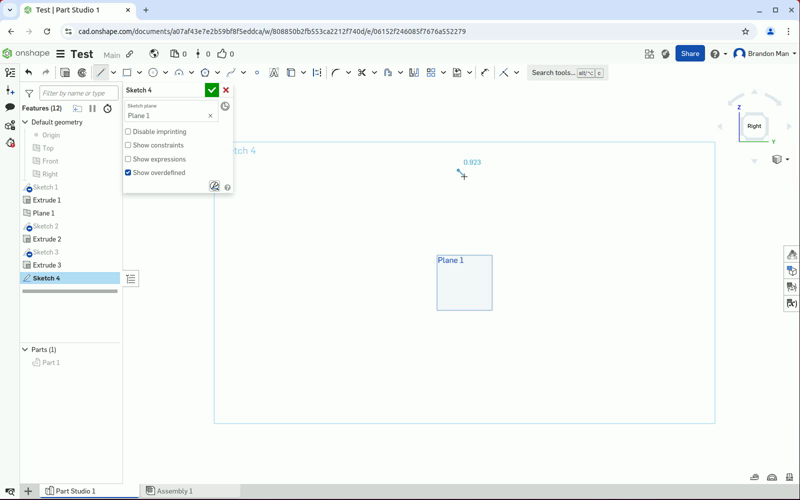
click(464, 176)
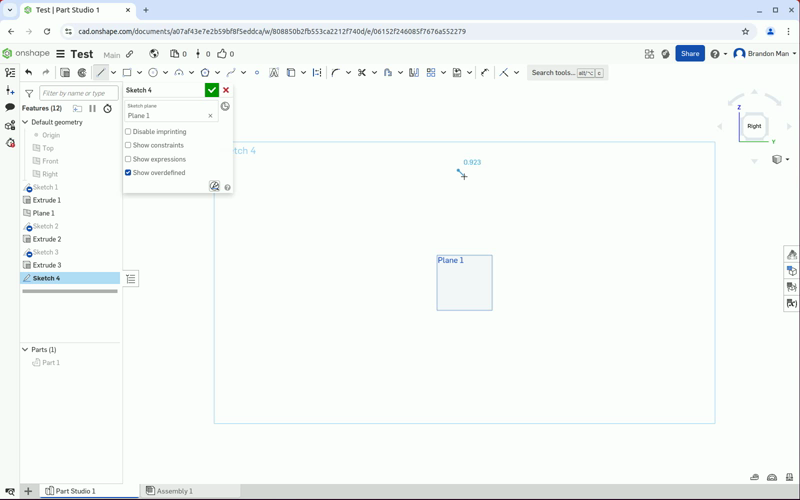
key_up(shift)
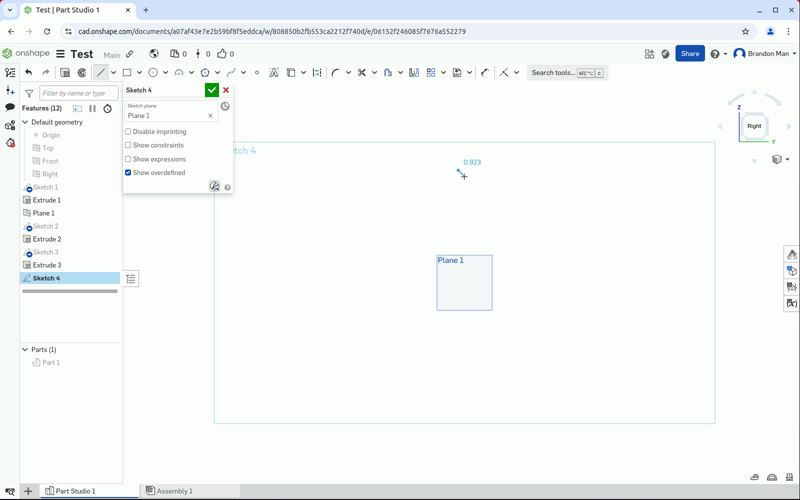
key_down(shift)
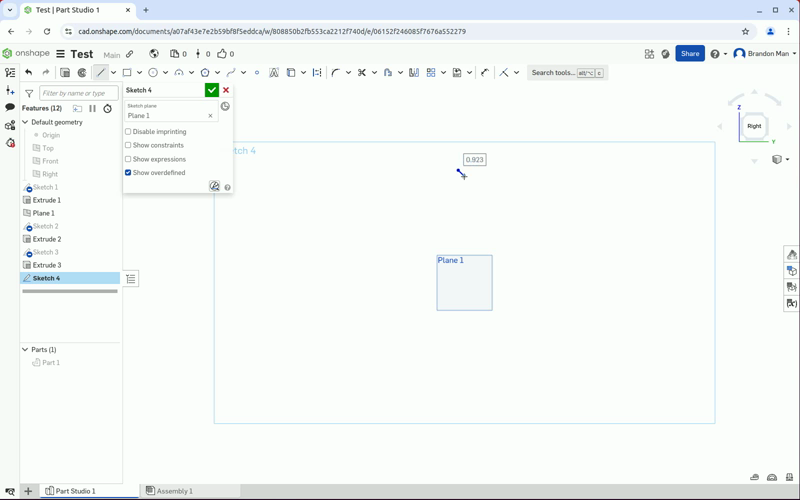
mouse_move(494, 176)
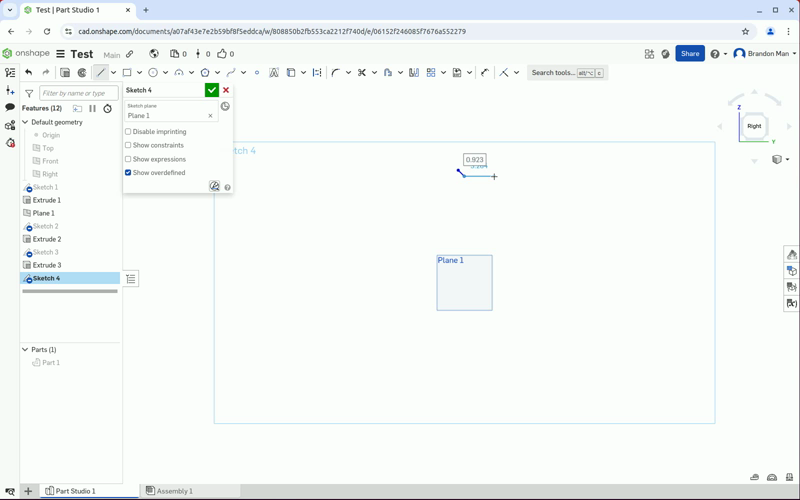
mouse_move(464, 170)
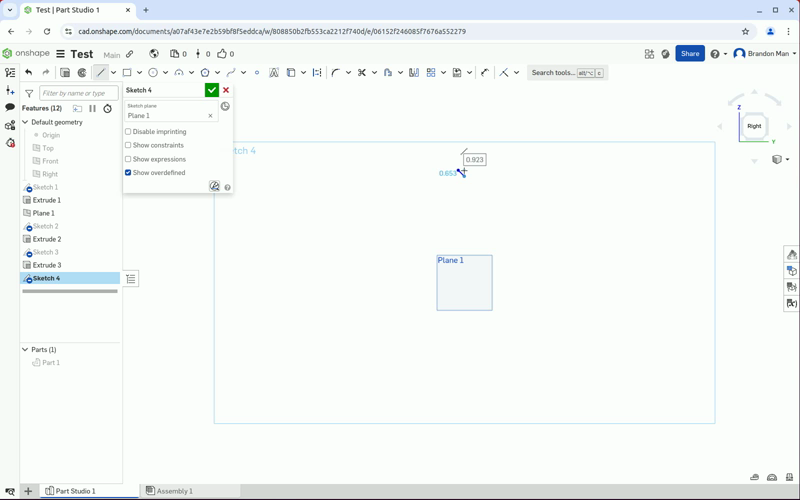
scroll(6)
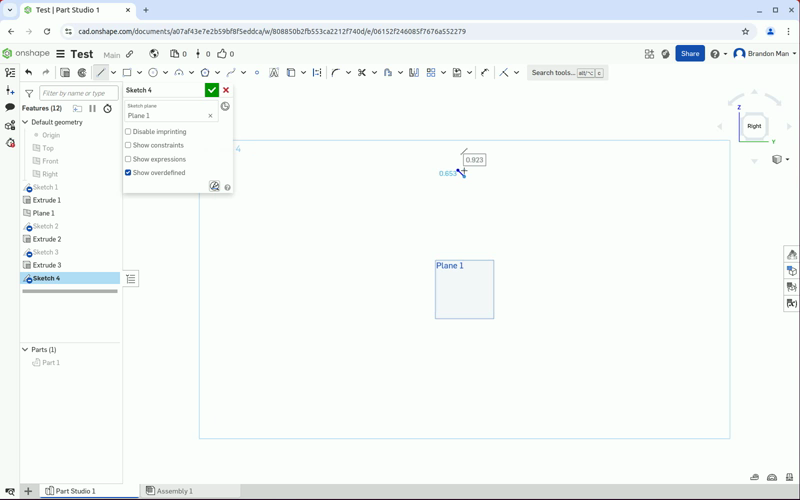
scroll(6)
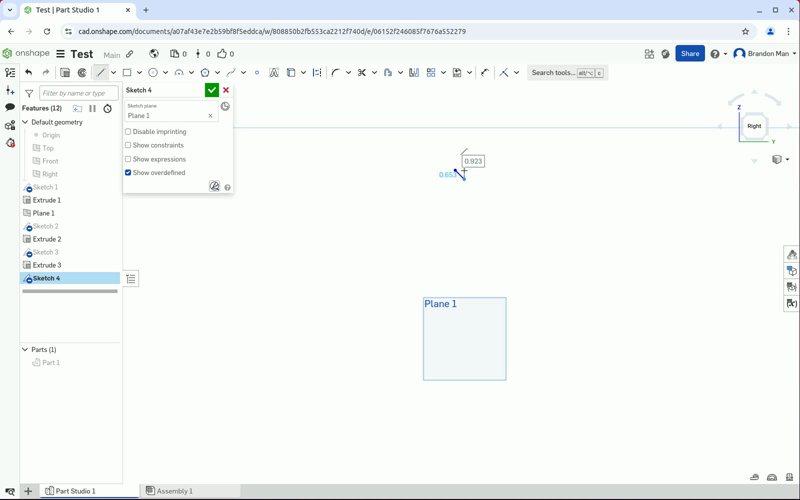
scroll(6)
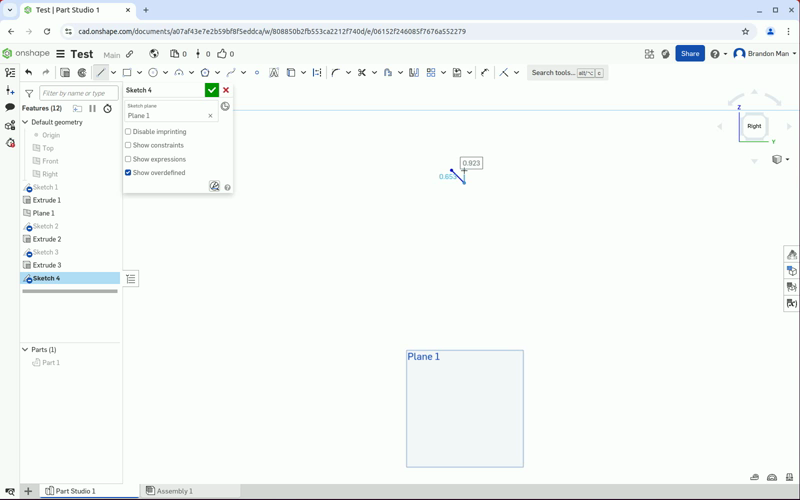
scroll(6)
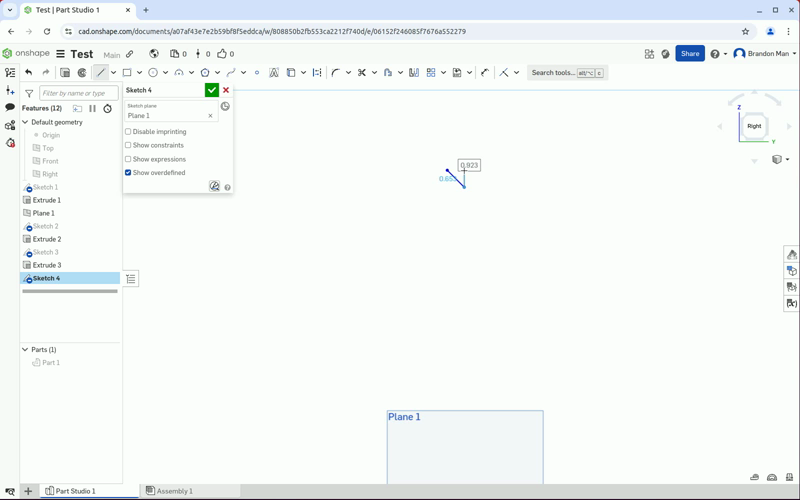
scroll(6)
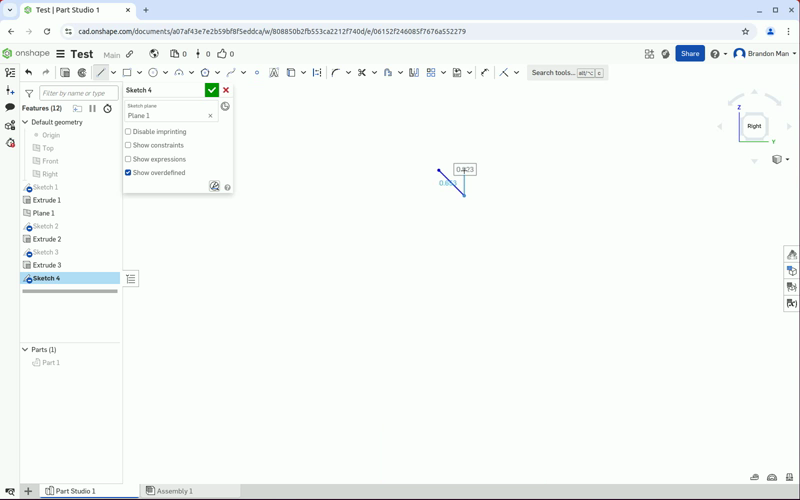
scroll(6)
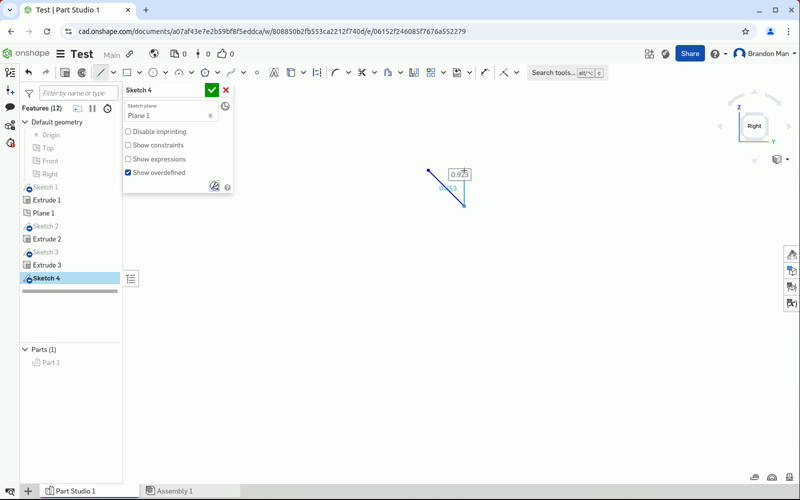
scroll(6)
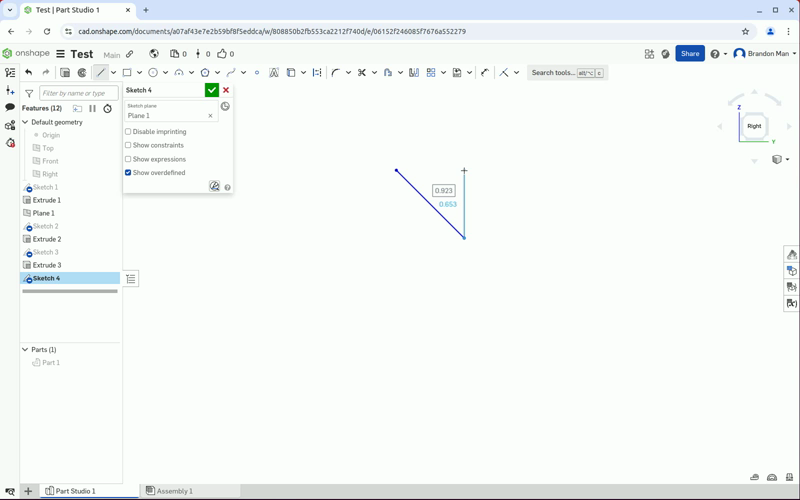
click(464, 170)
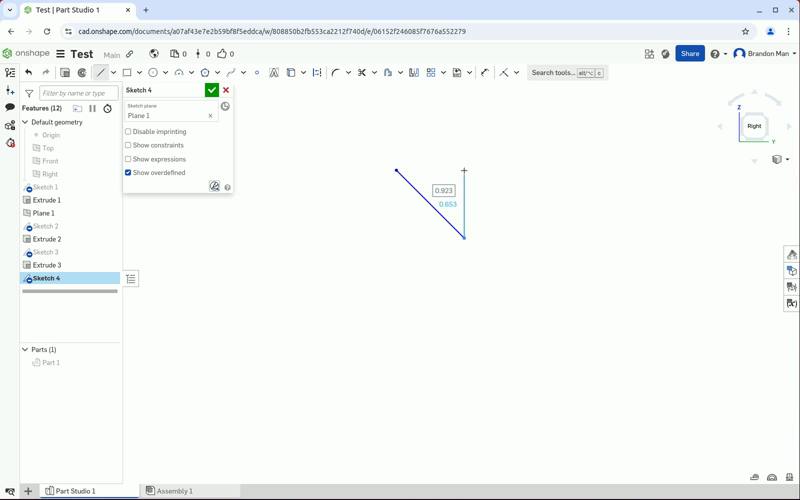
scroll(-6)
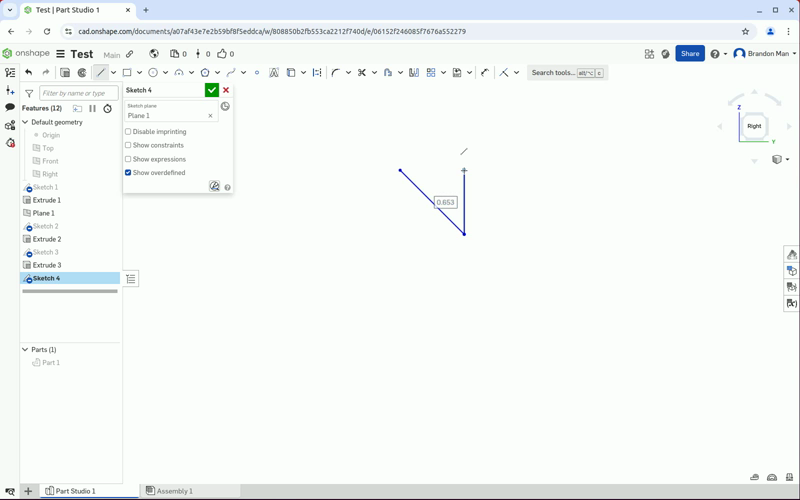
scroll(-6)
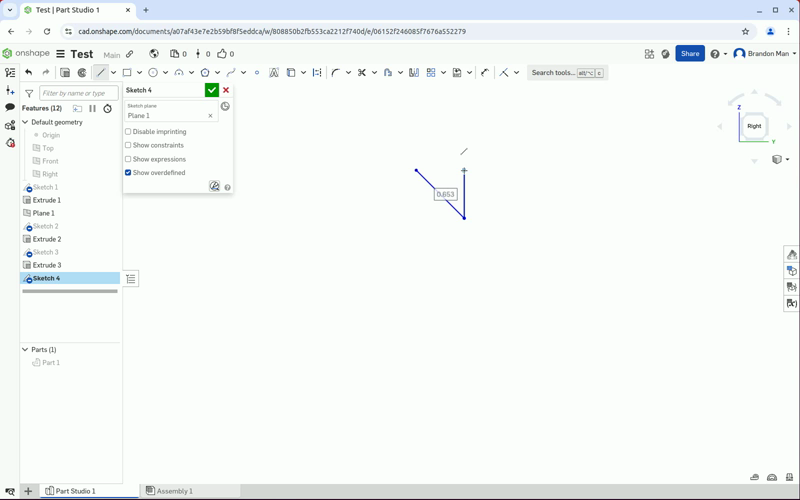
scroll(-6)
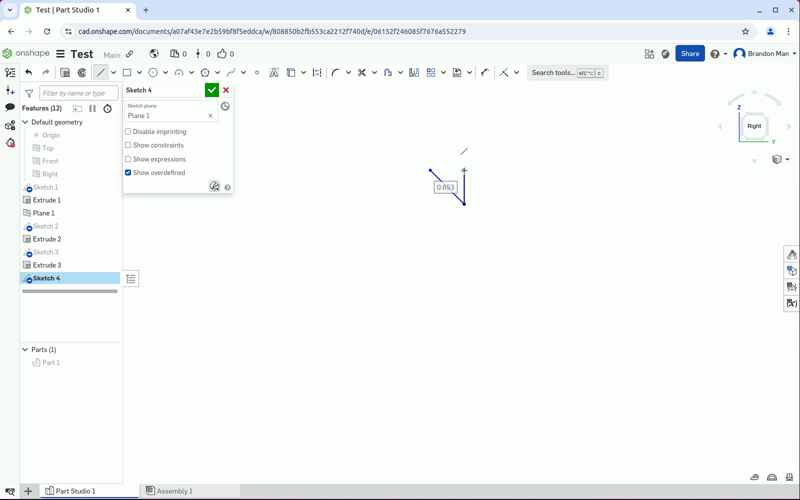
scroll(-6)
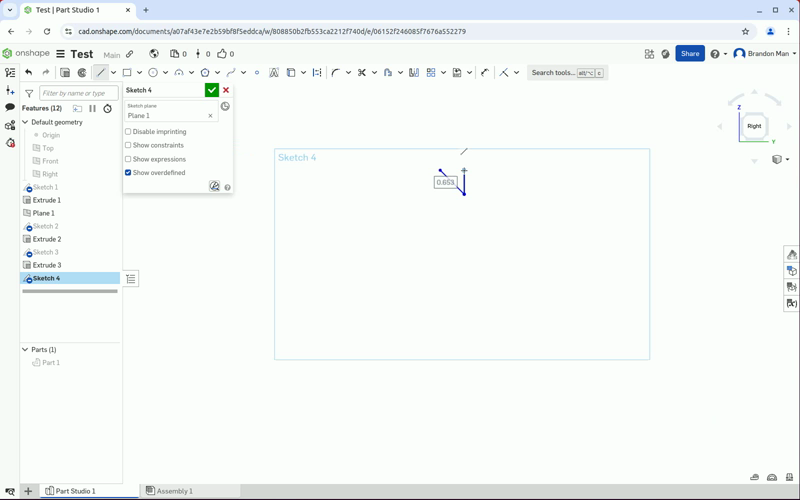
scroll(-6)
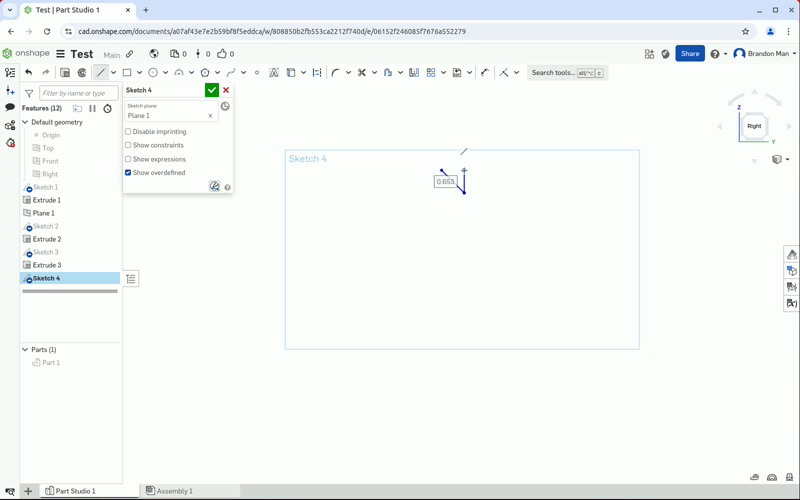
scroll(-6)
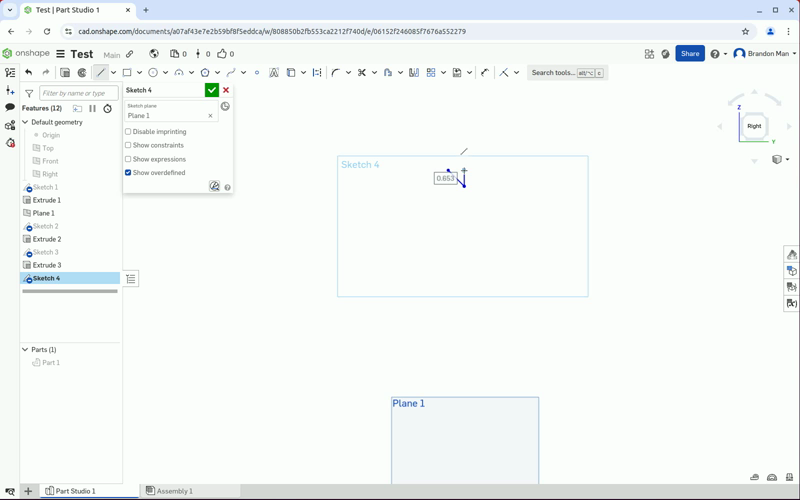
scroll(-6)
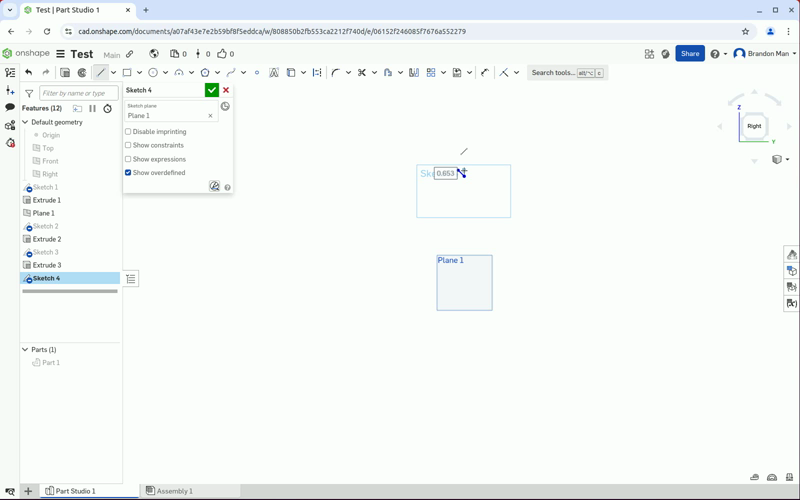
key_up(shift)
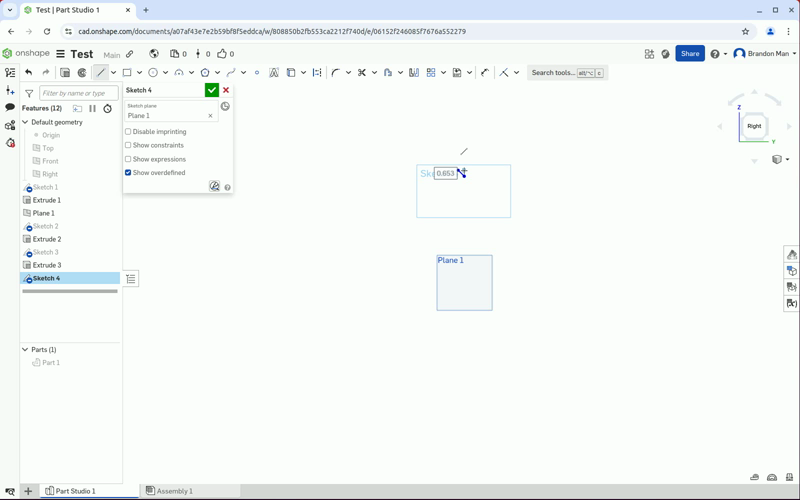
mouse_move(494, 170)
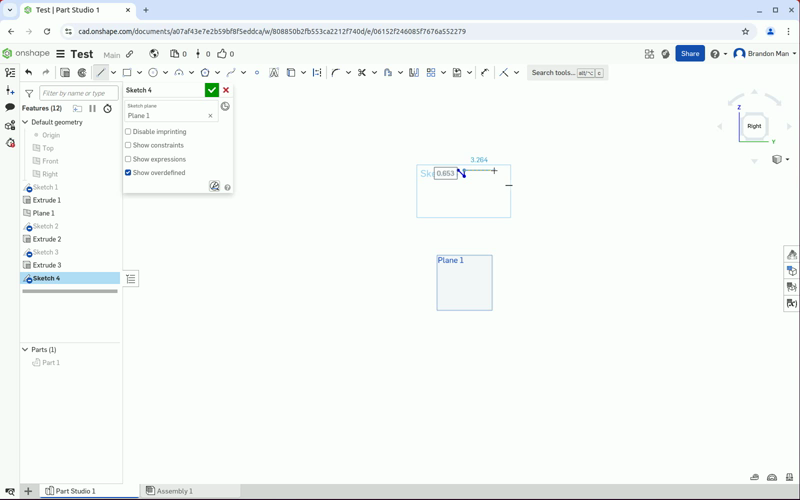
key_down(shift)
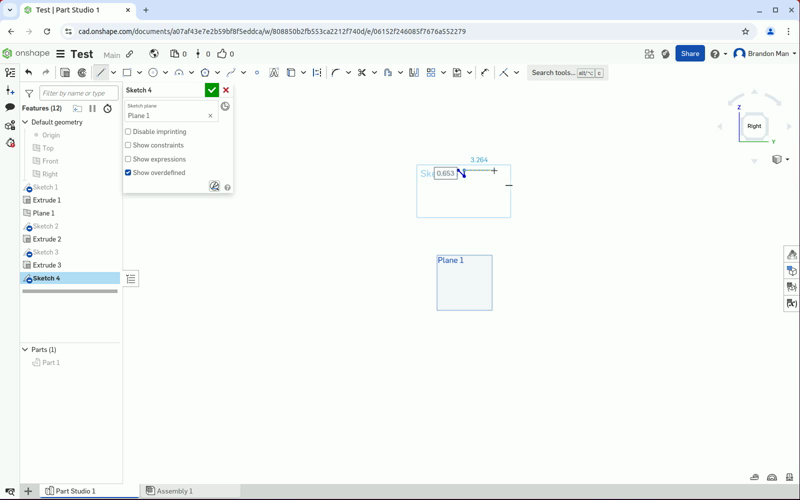
mouse_move(458, 170)
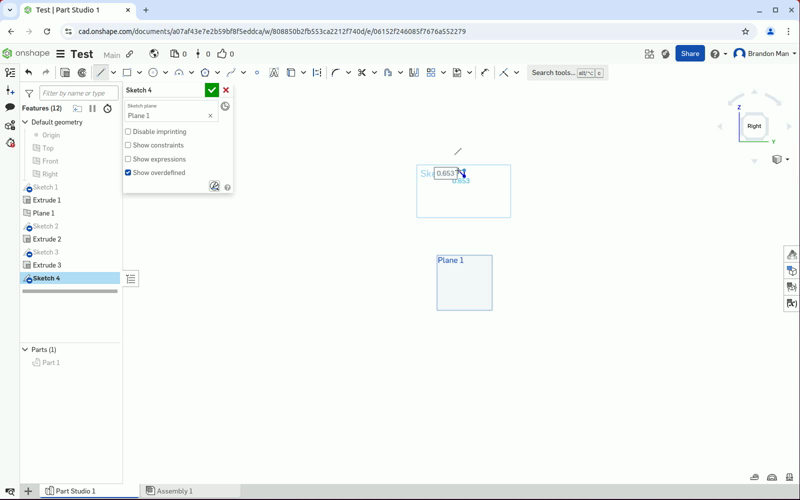
scroll(6)
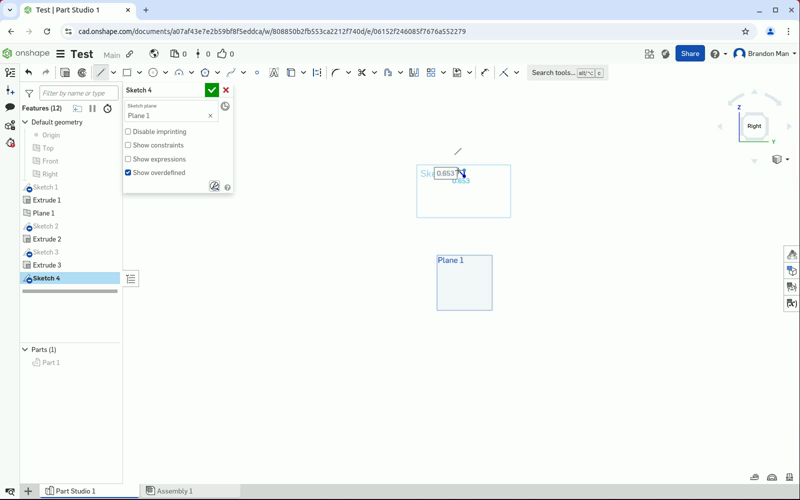
scroll(6)
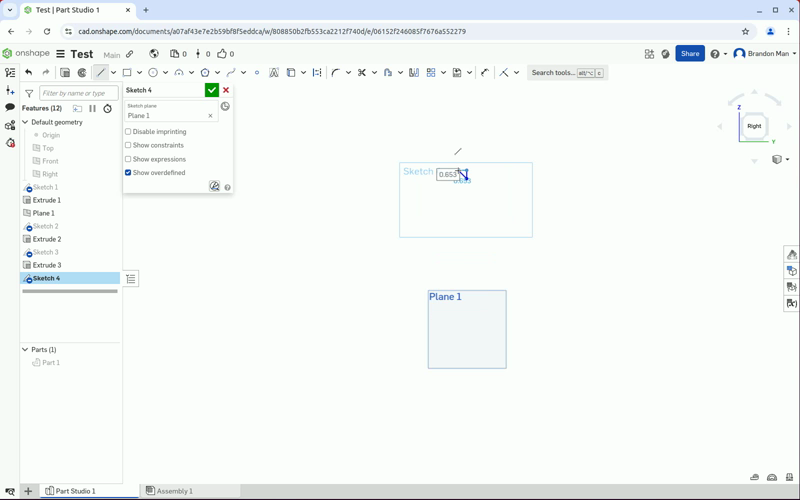
scroll(6)
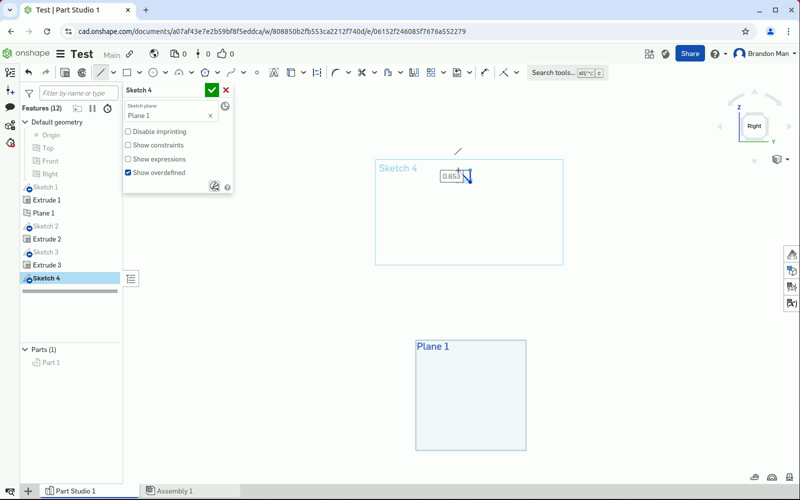
scroll(6)
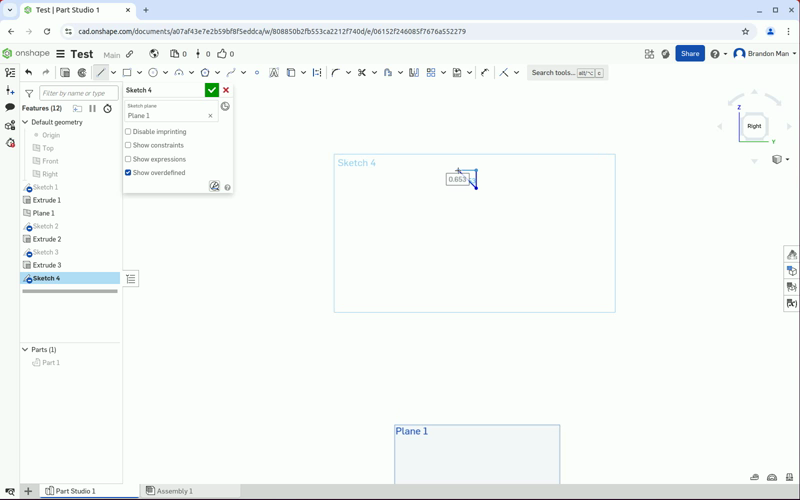
scroll(6)
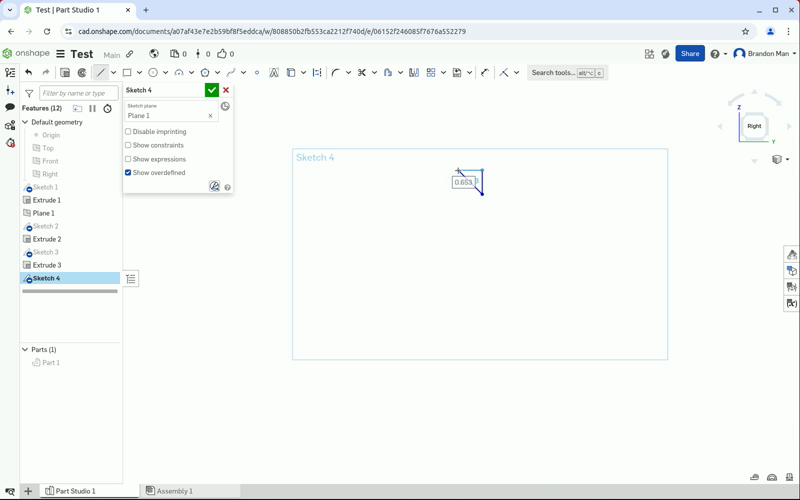
scroll(6)
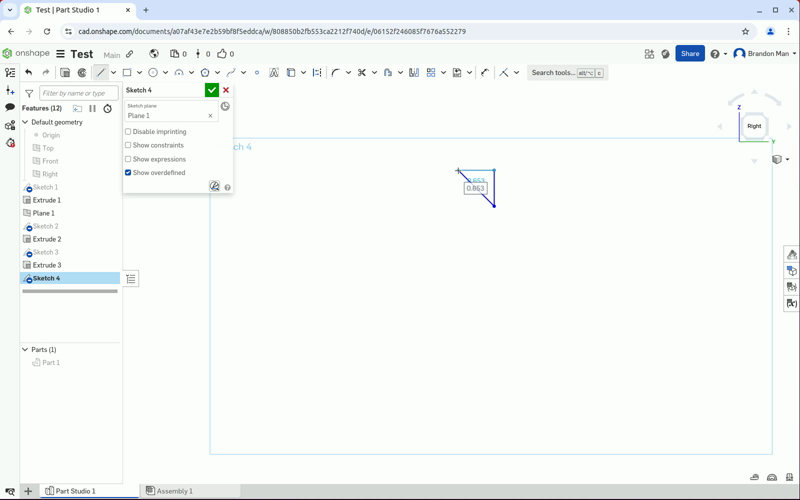
scroll(6)
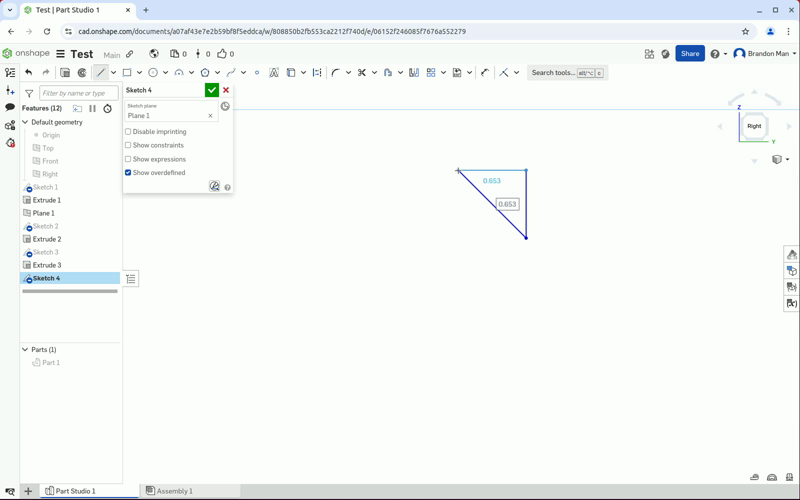
key_up(shift)
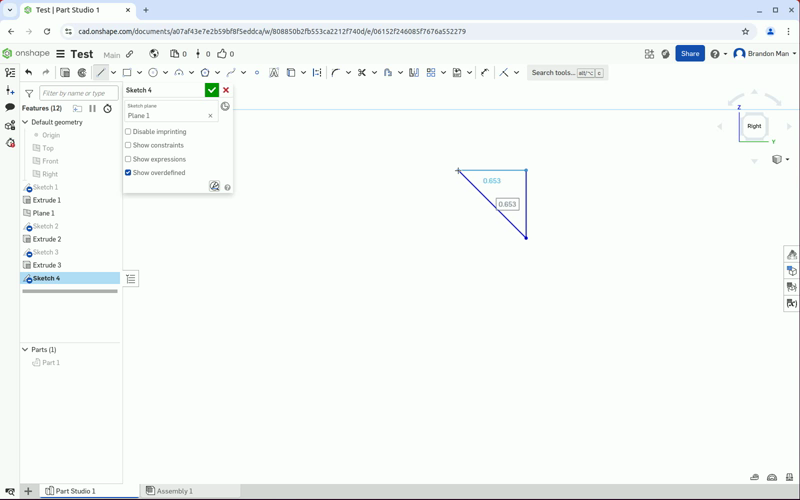
click(458, 170)
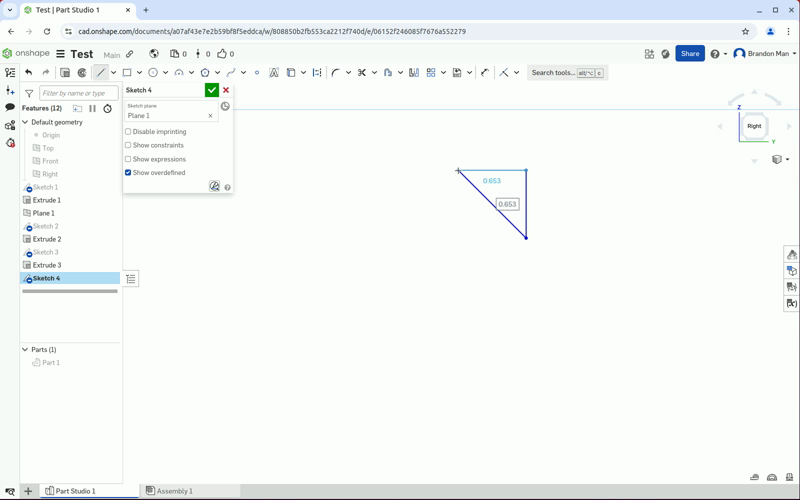
scroll(-6)
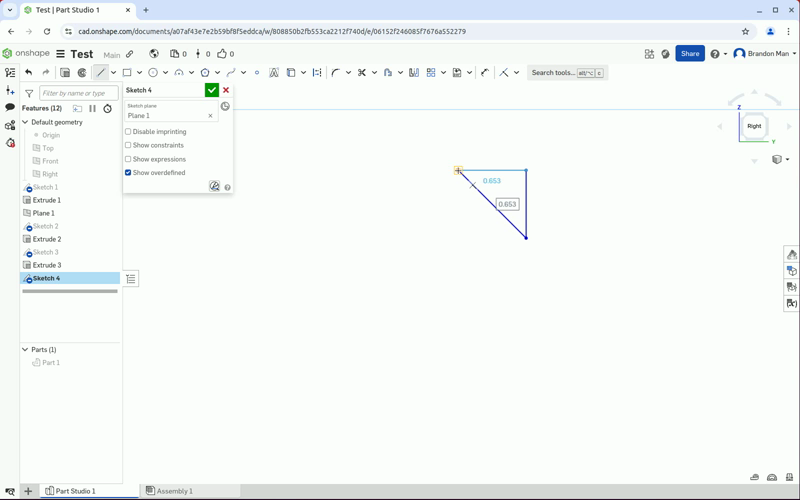
scroll(-6)
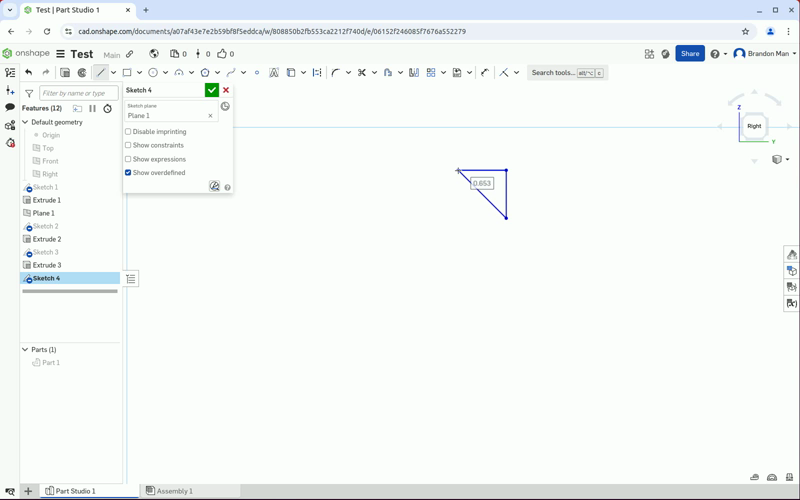
scroll(-6)
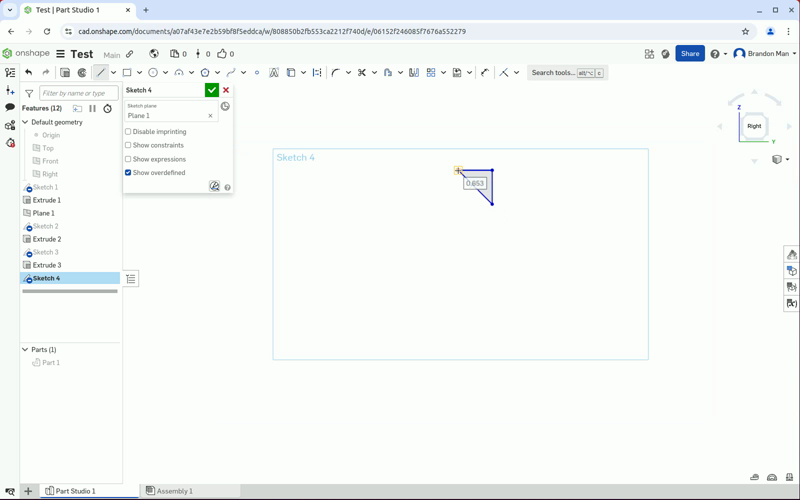
scroll(-6)
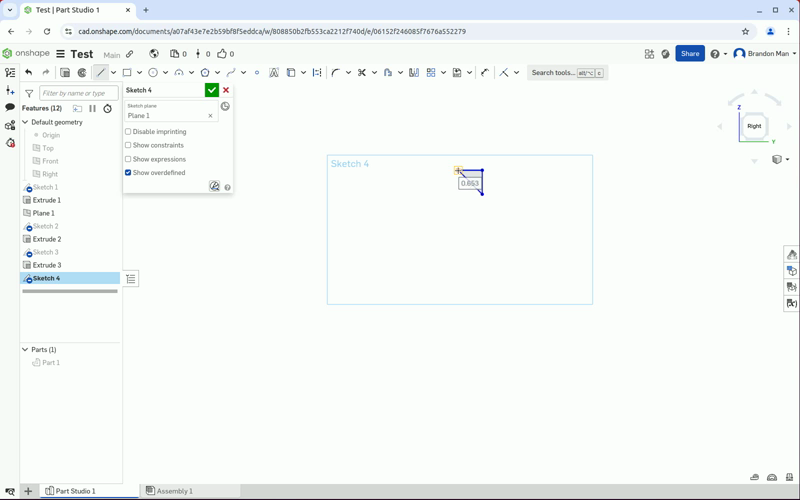
scroll(-6)
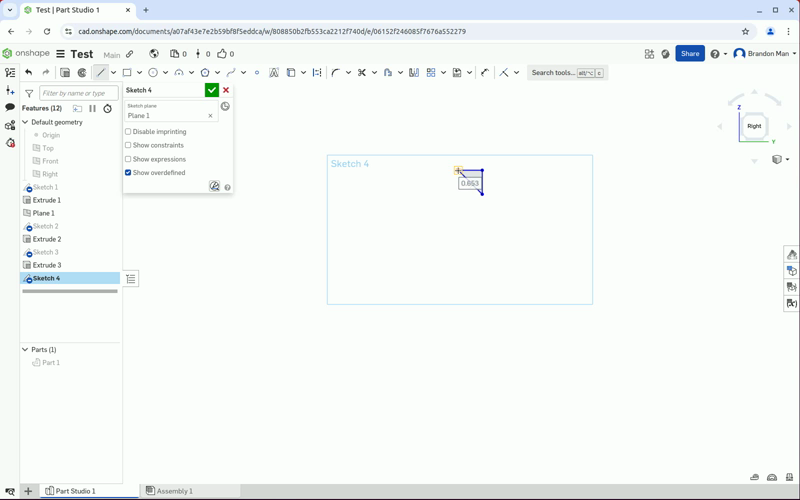
scroll(-6)
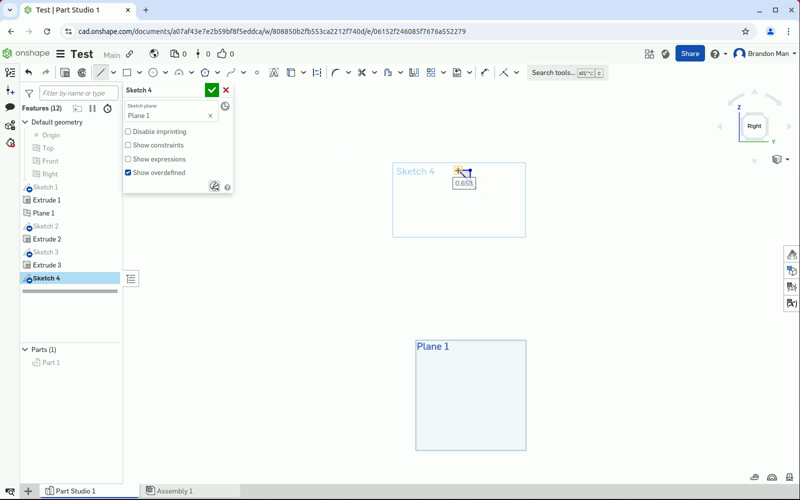
scroll(-6)
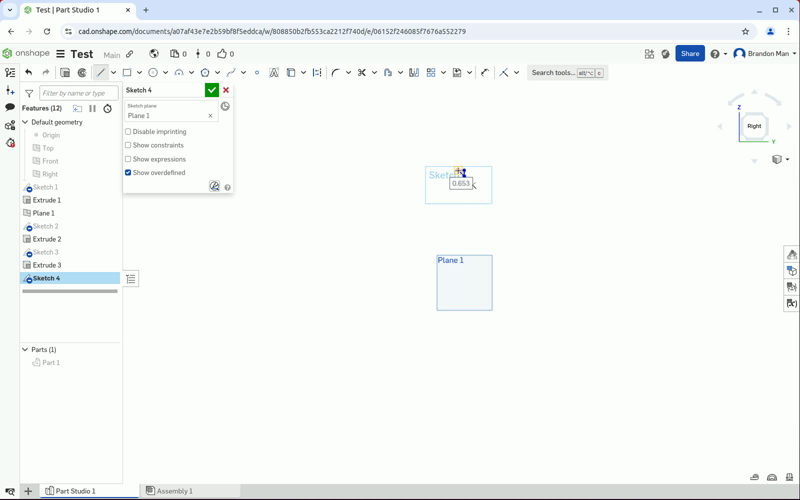
key(esc)
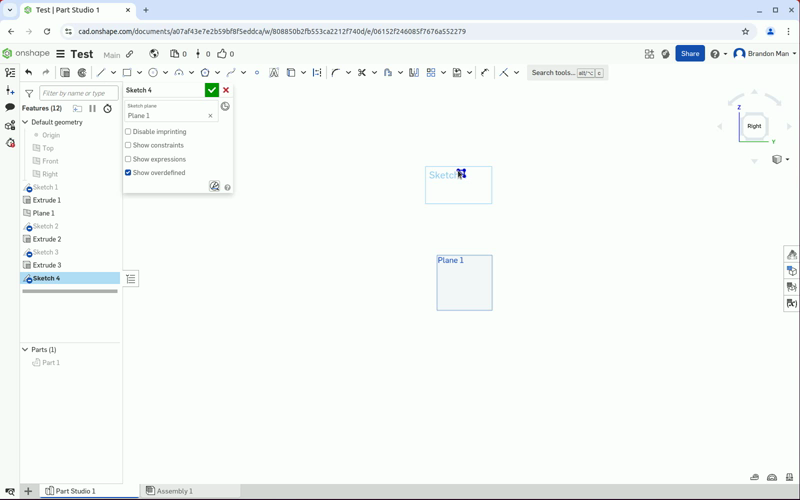
mouse_move(461, 170)
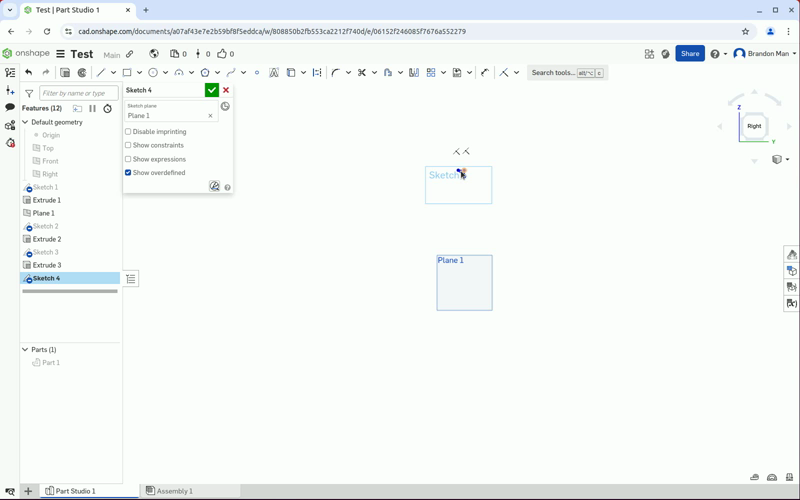
scroll(6)
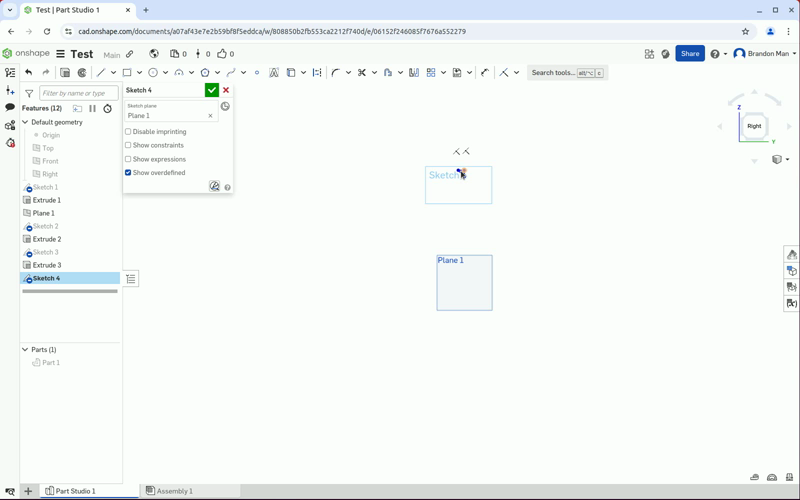
scroll(6)
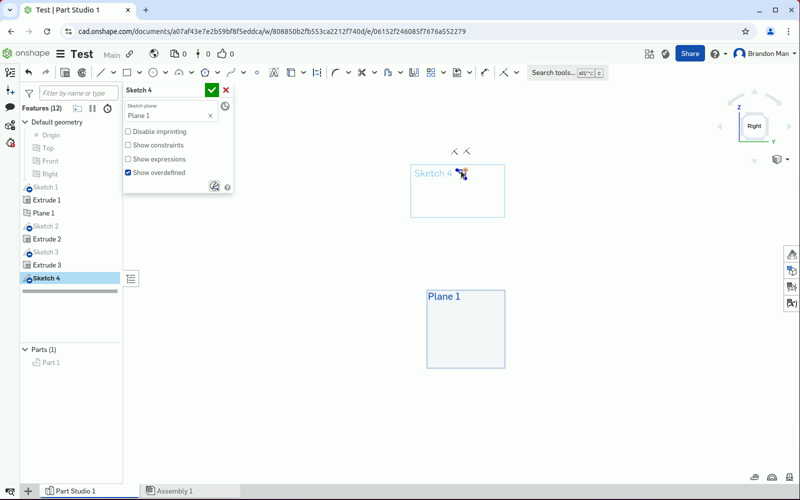
scroll(6)
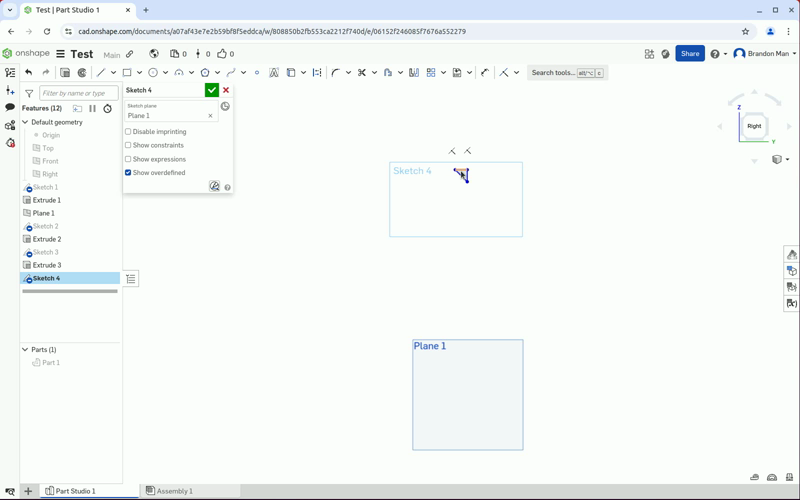
scroll(6)
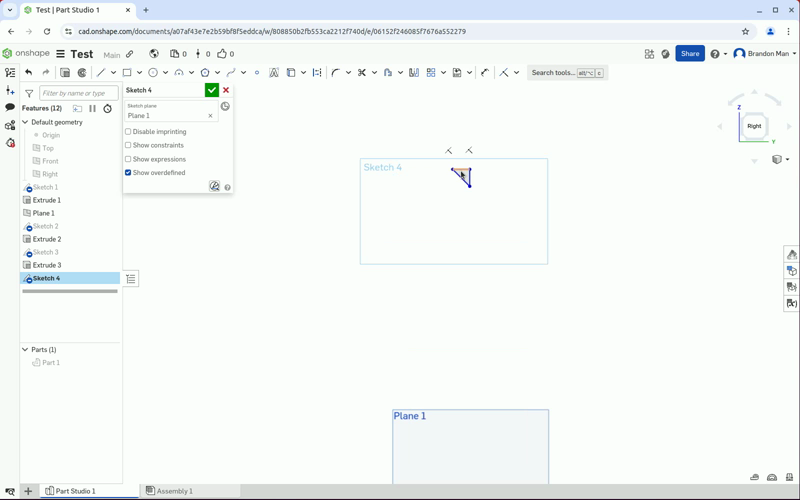
scroll(6)
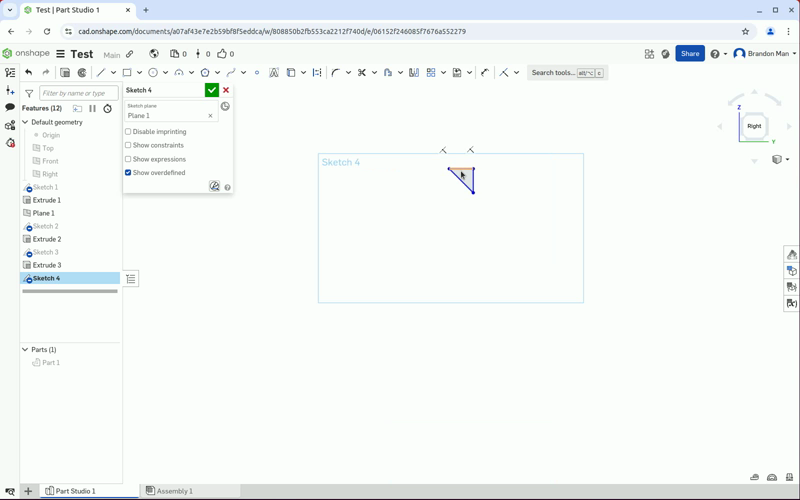
scroll(6)
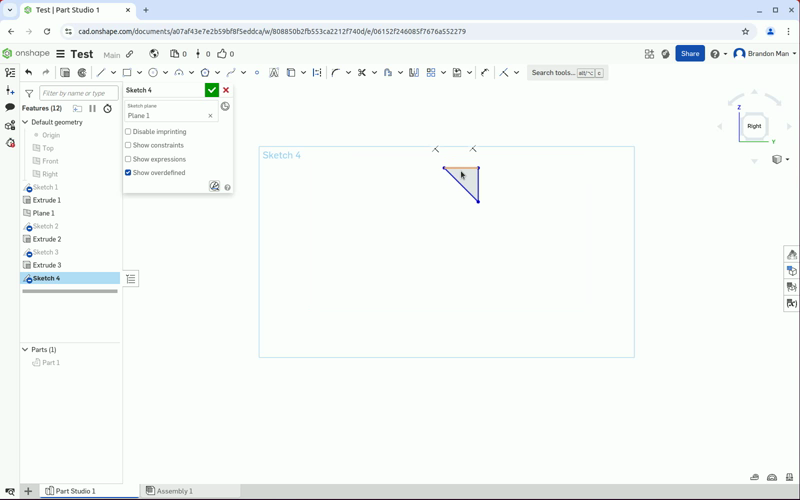
scroll(6)
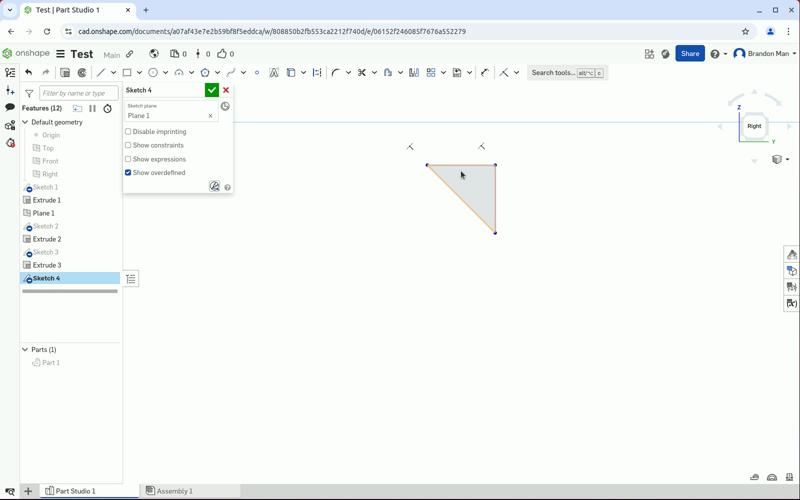
click(461, 170)
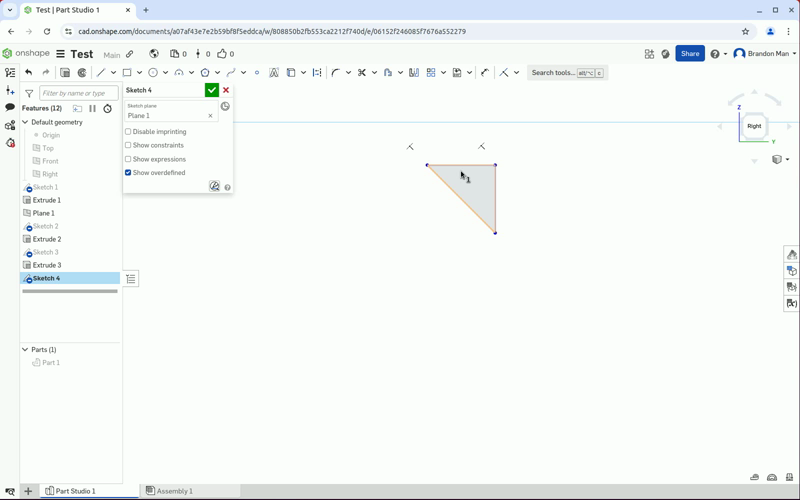
scroll(-6)
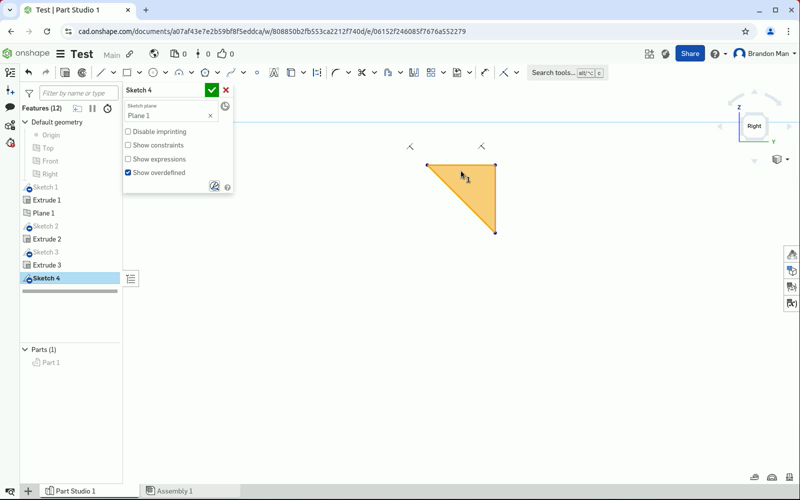
scroll(-6)
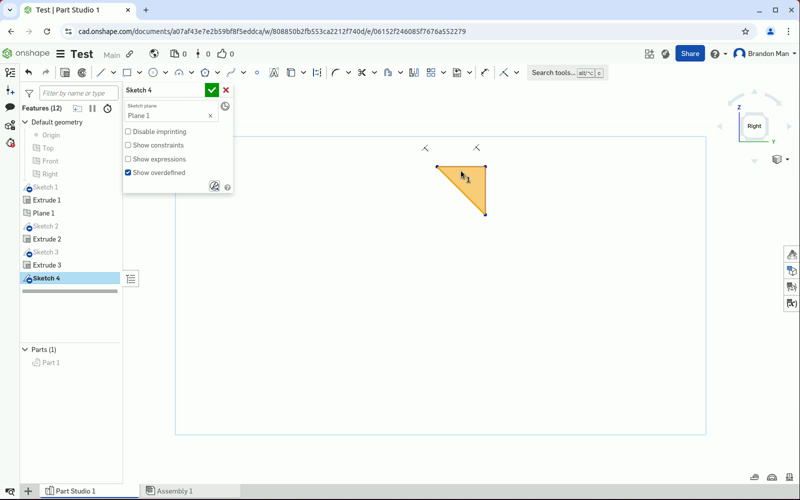
scroll(-6)
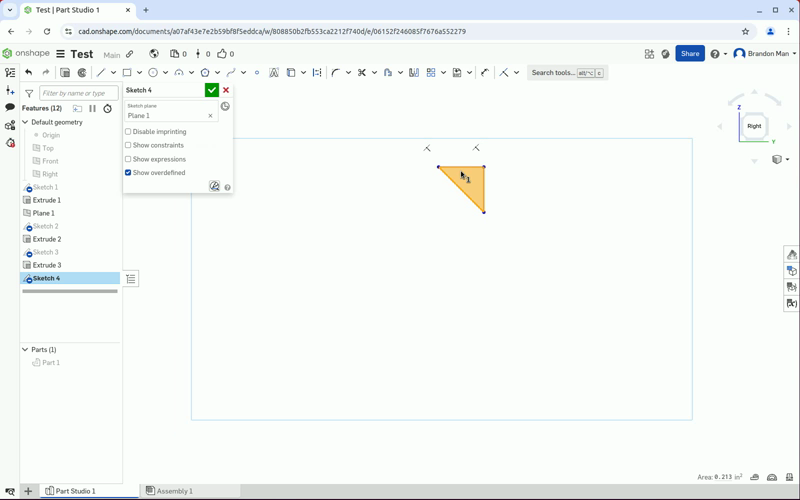
scroll(-6)
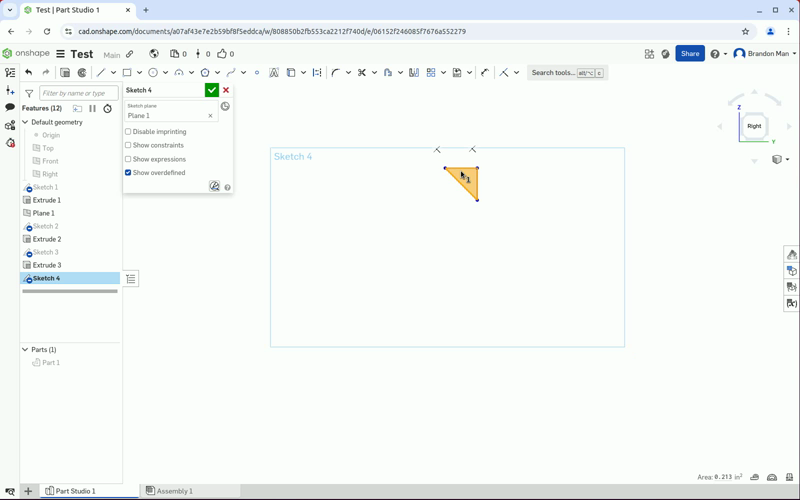
scroll(-6)
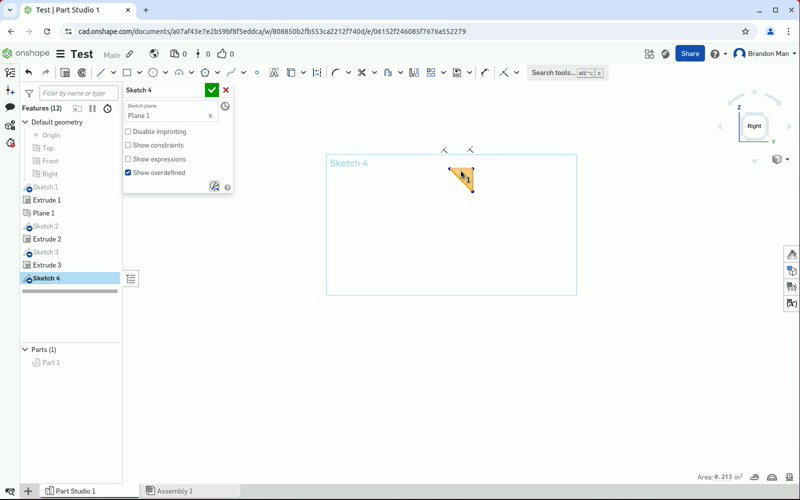
scroll(-6)
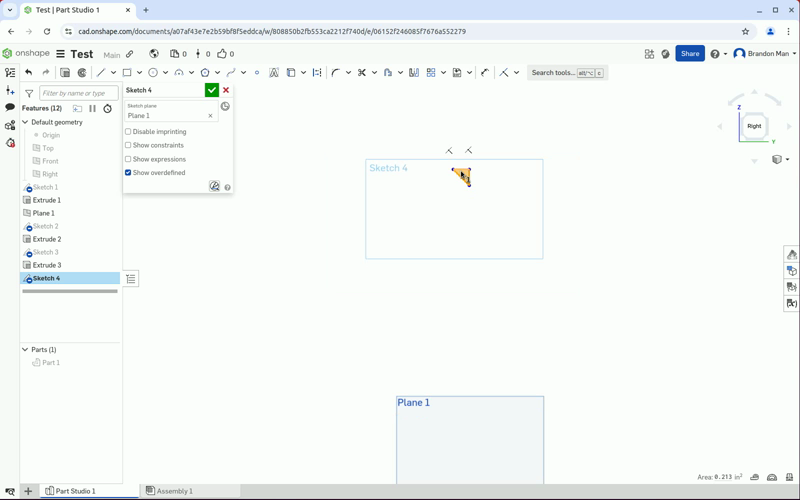
scroll(-6)
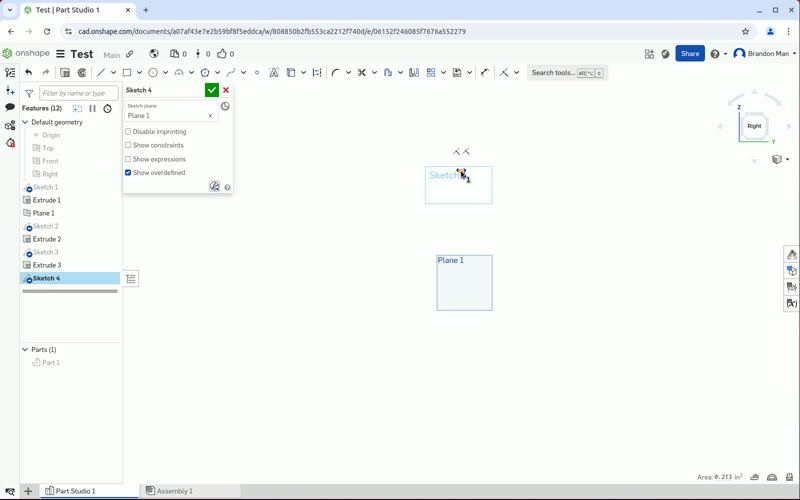
mouse_move(73, 352)
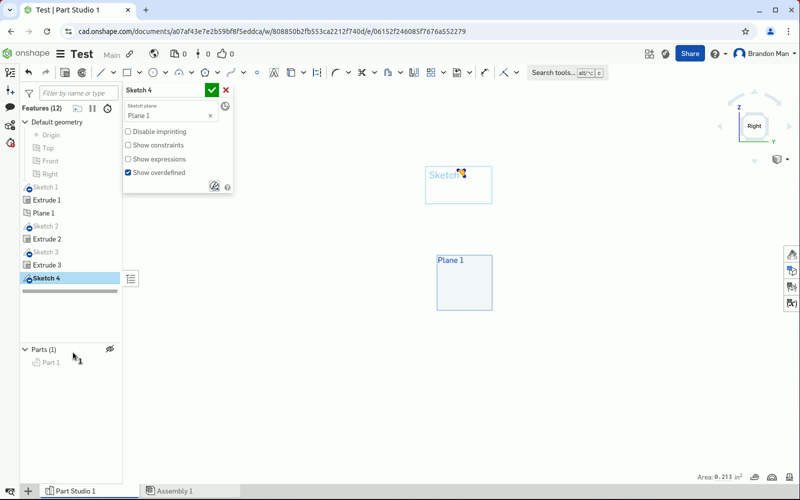
key(shift+y)
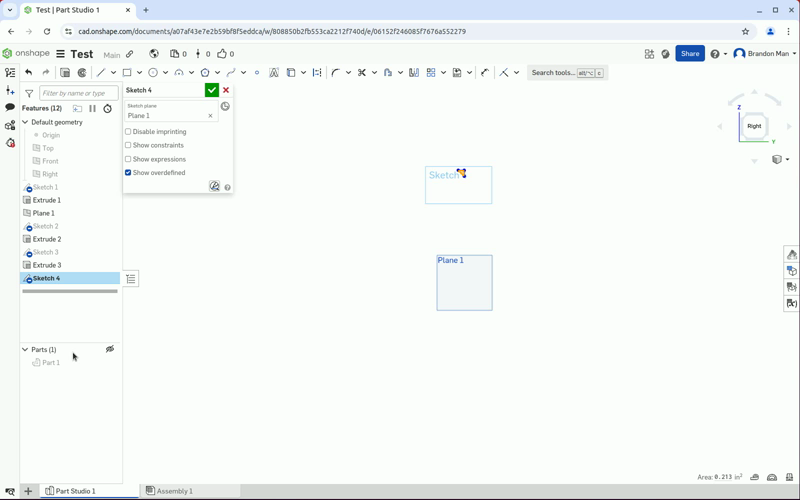
key(shift+e)
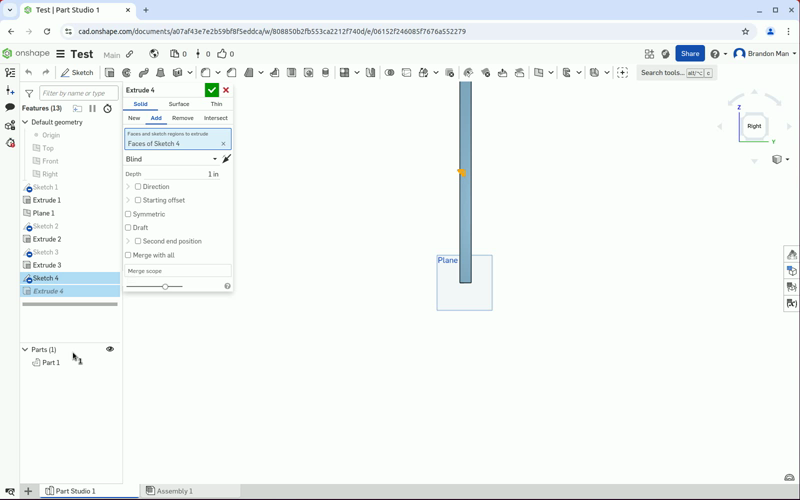
mouse_move(143, 106)
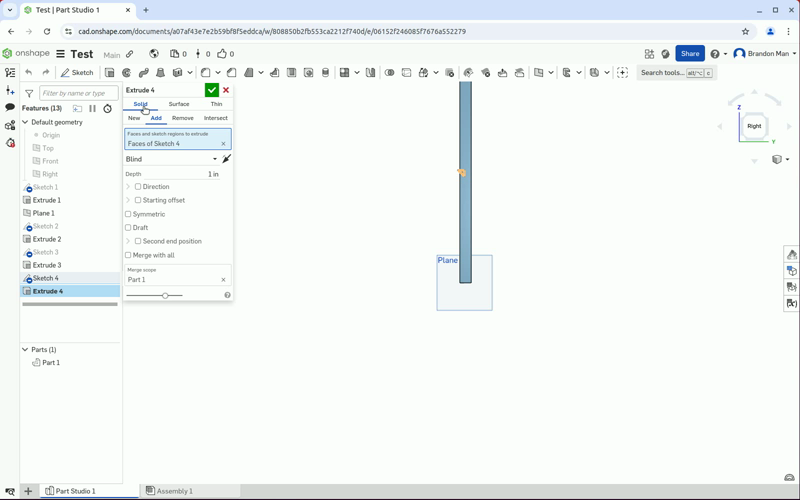
click(143, 106)
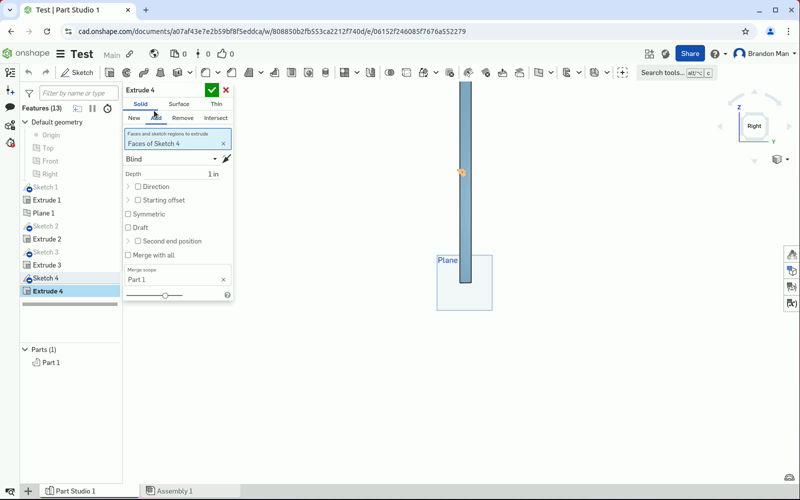
mouse_move(186, 120)
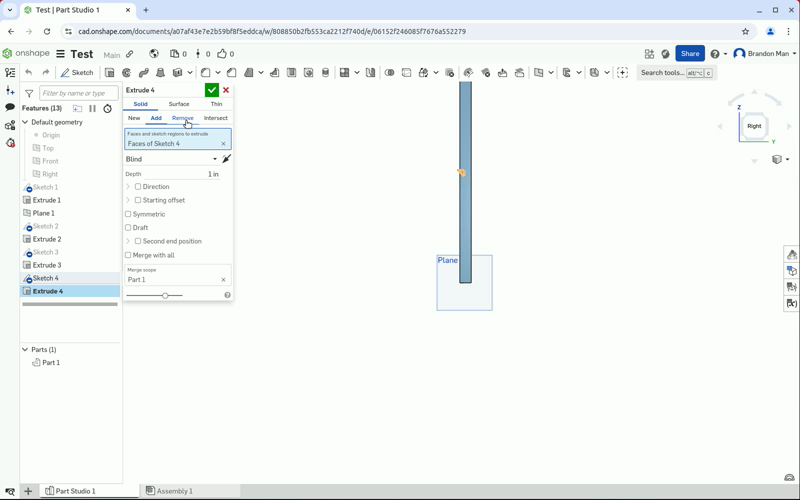
click(186, 120)
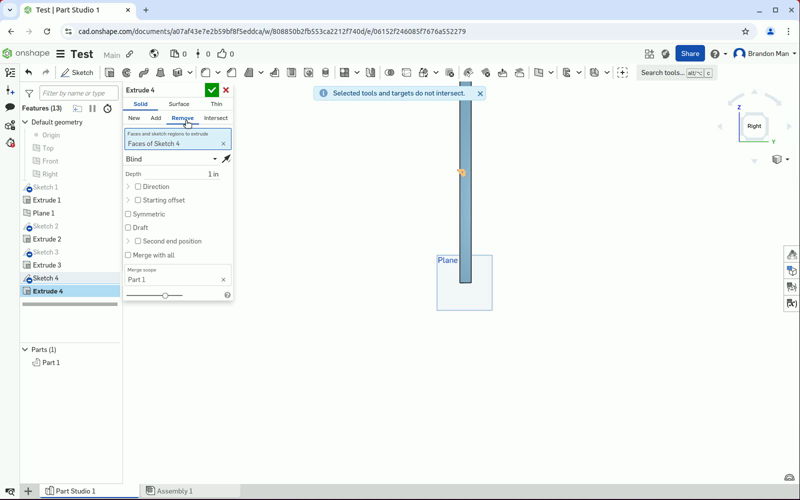
key(tab, 4)
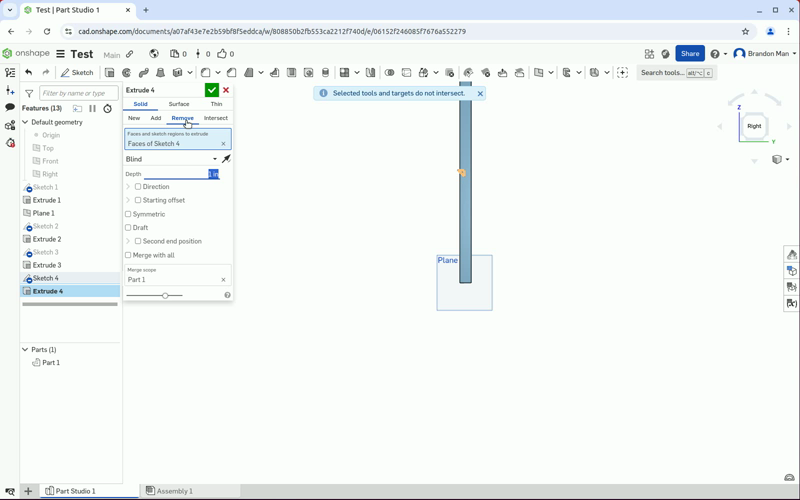
text(1.685)
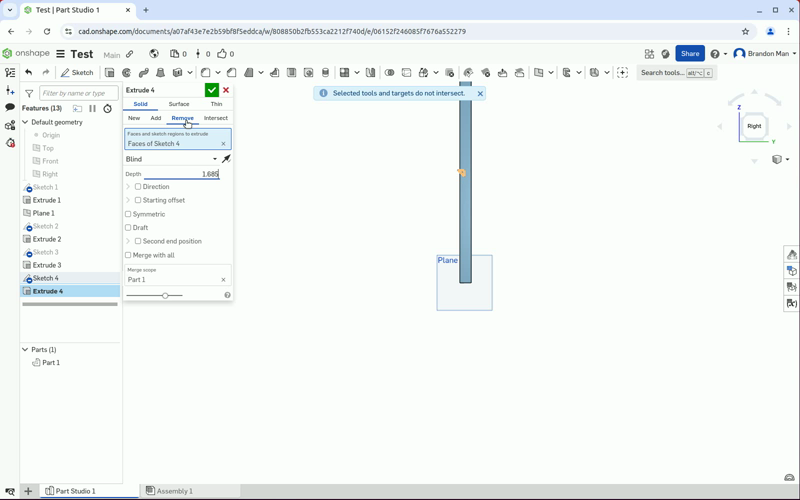
key(tab, 6)
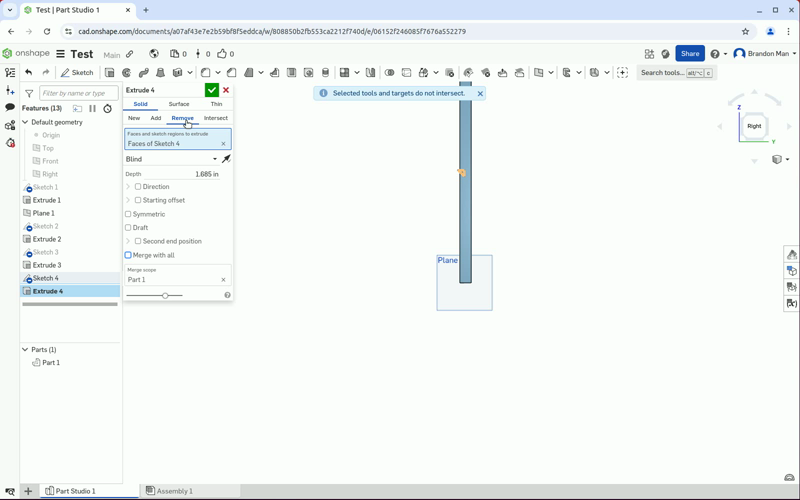
key(space)
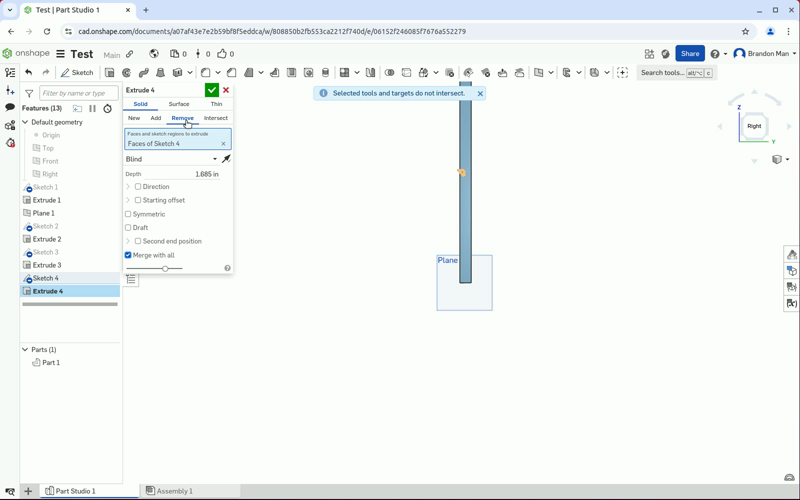
key(enter)
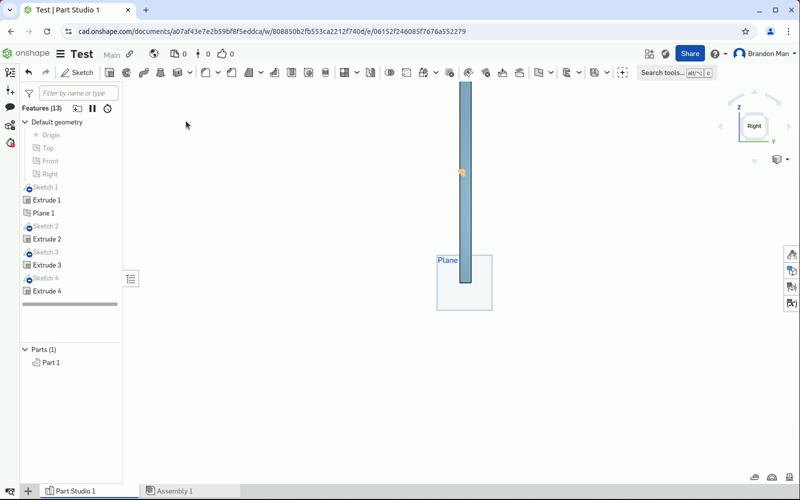
key(shift+h)
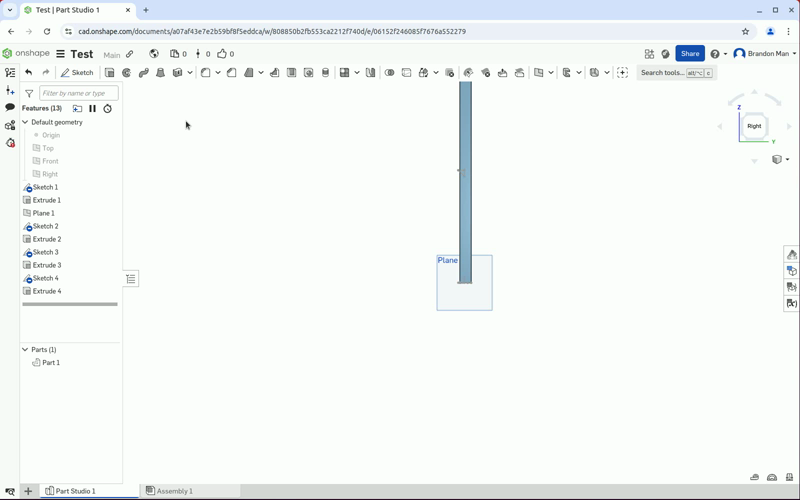
key(shift+h)
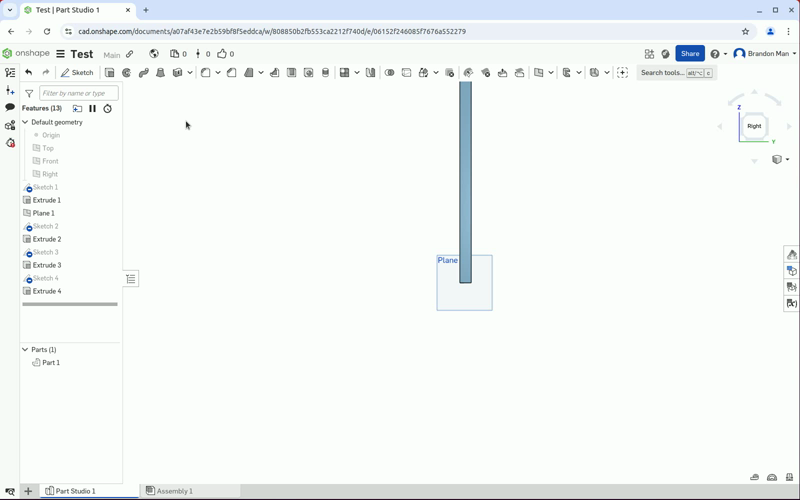
mouse_move(73, 189)
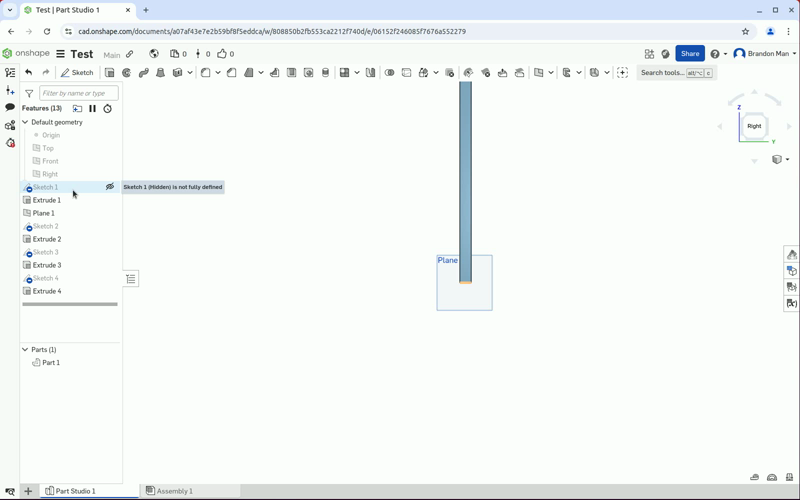
click(73, 189)
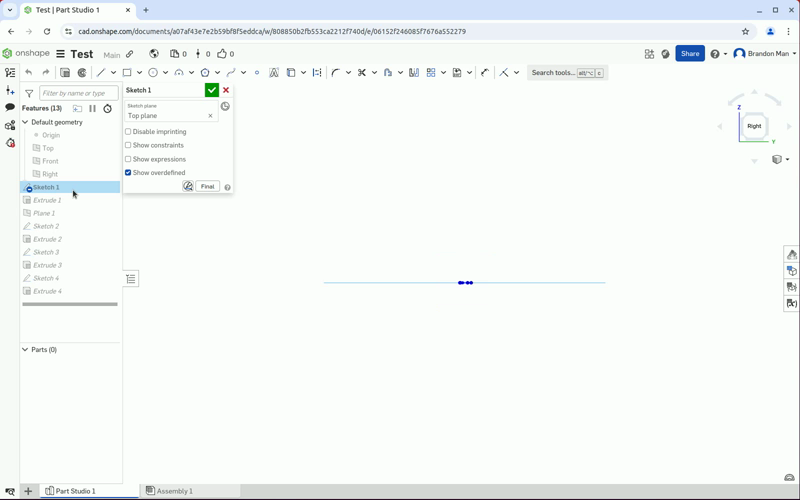
mouse_move(229, 92)
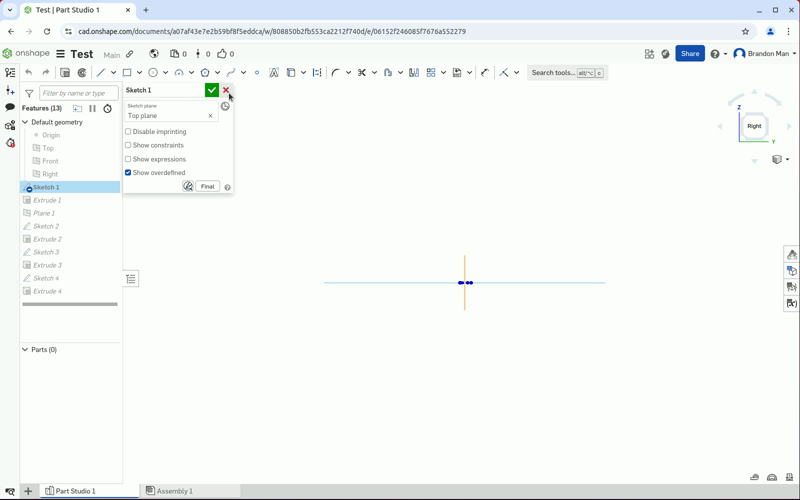
click(229, 92)
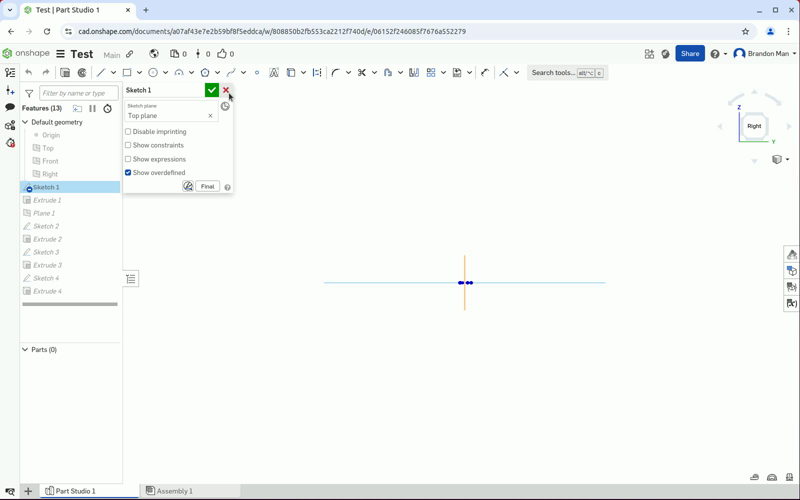
key(shift+s)
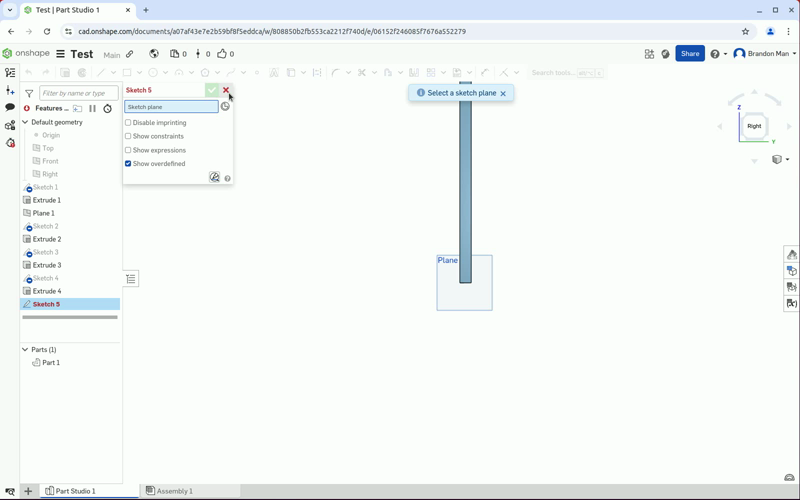
mouse_move(73, 215)
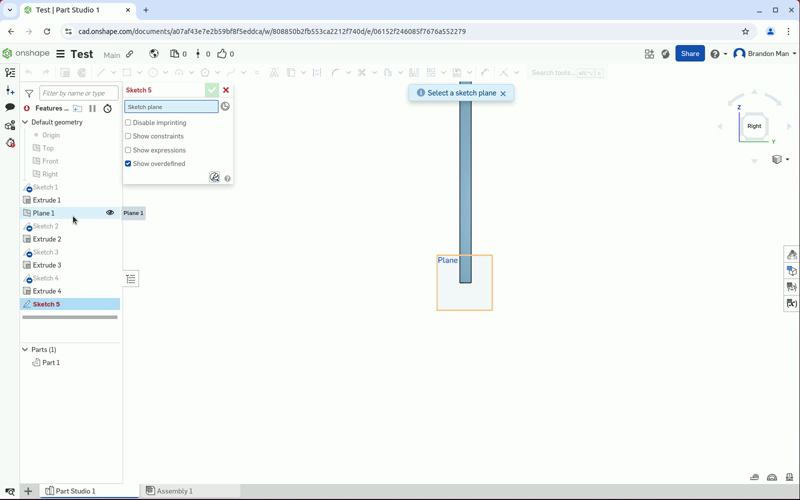
click(73, 215)
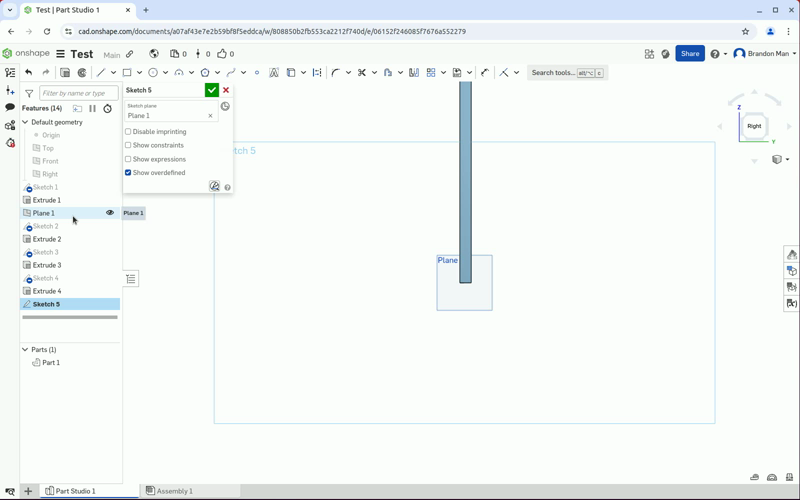
mouse_move(73, 352)
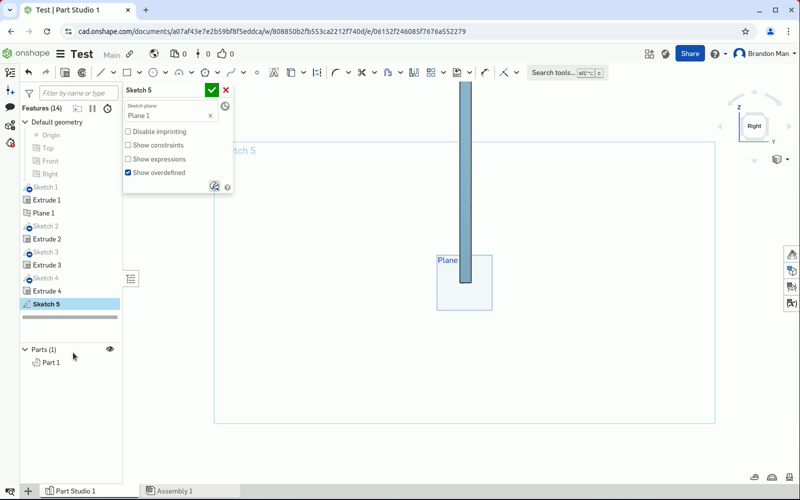
key(y)
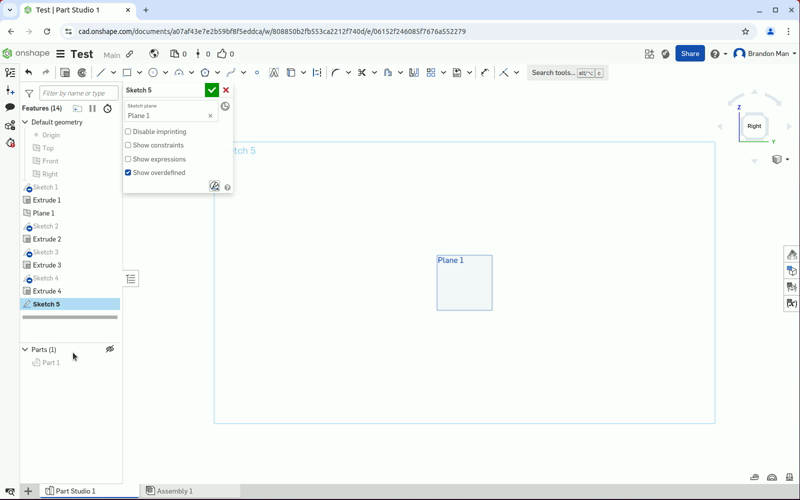
key(l)
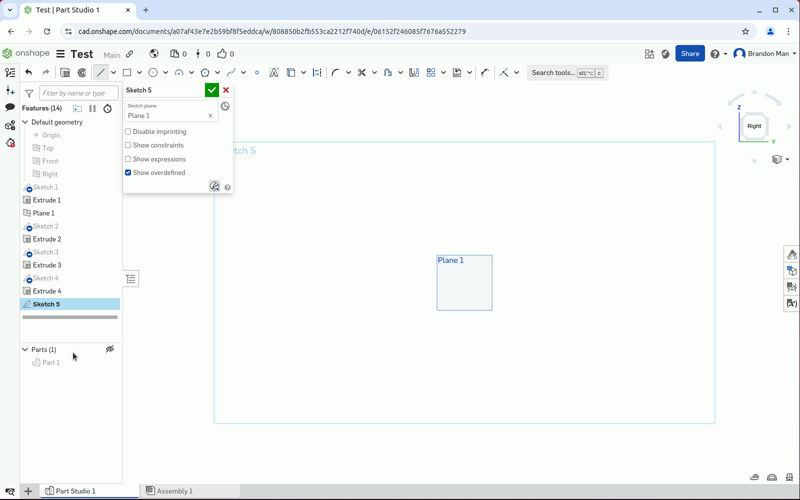
key_down(shift)
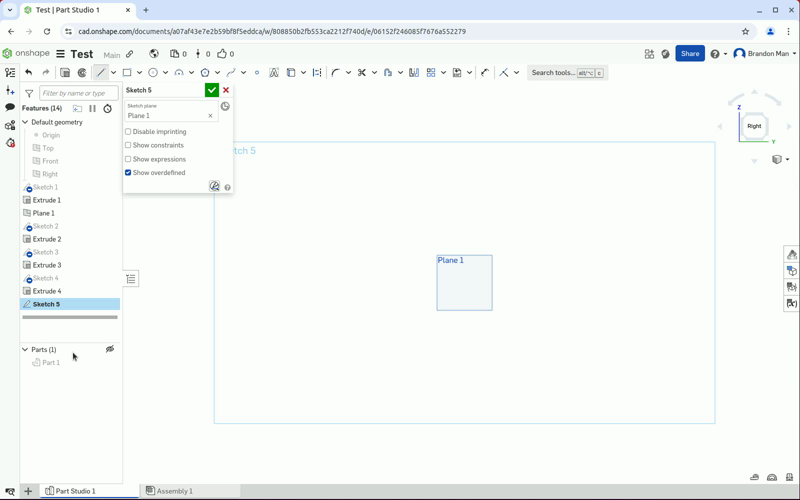
mouse_move(458, 282)
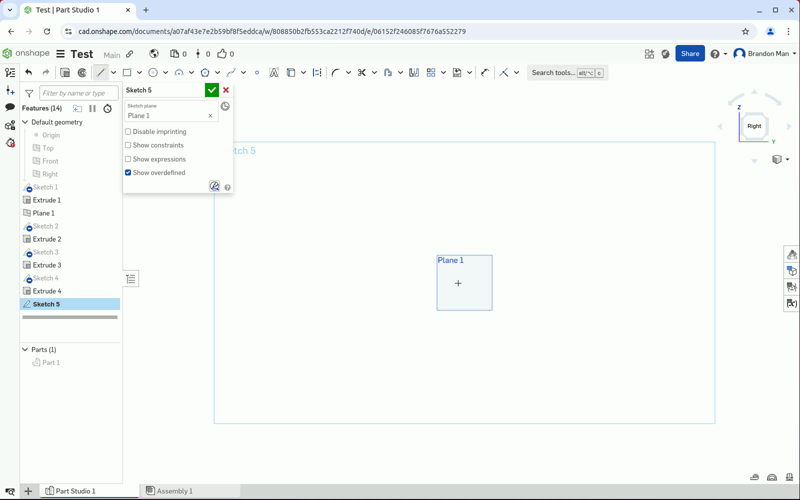
click(458, 282)
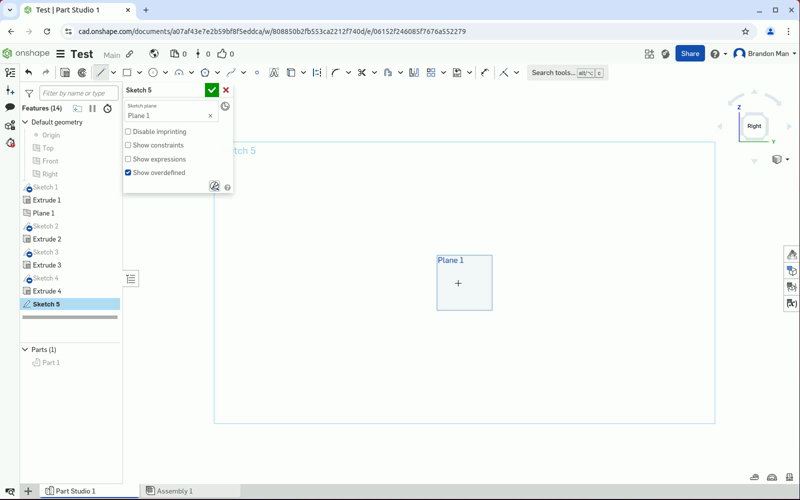
key_up(shift)
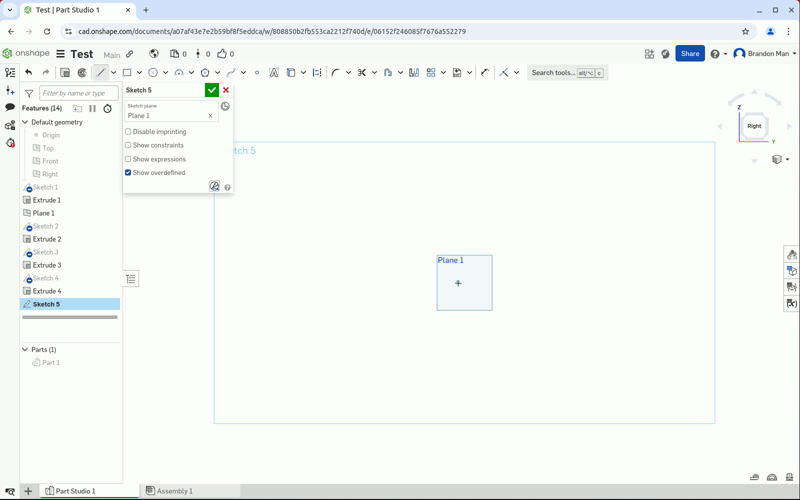
key_down(shift)
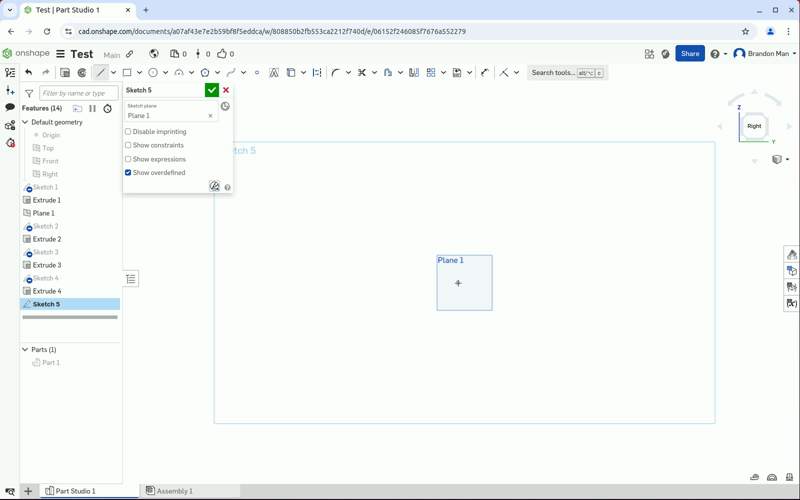
mouse_move(488, 282)
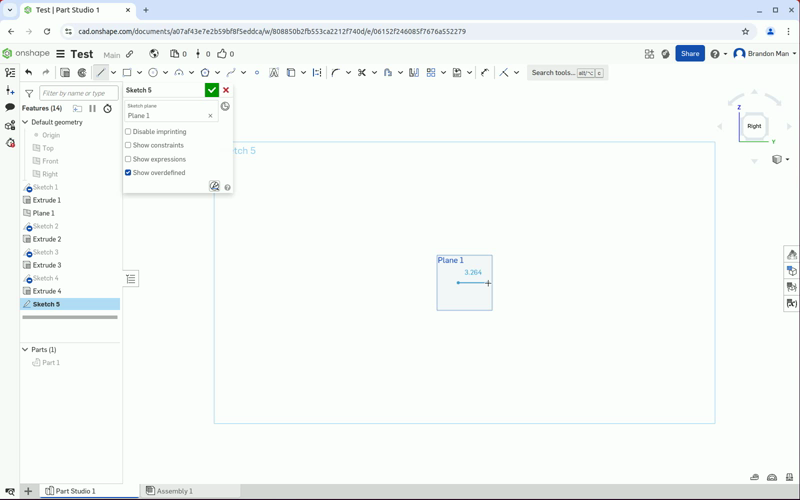
mouse_move(464, 282)
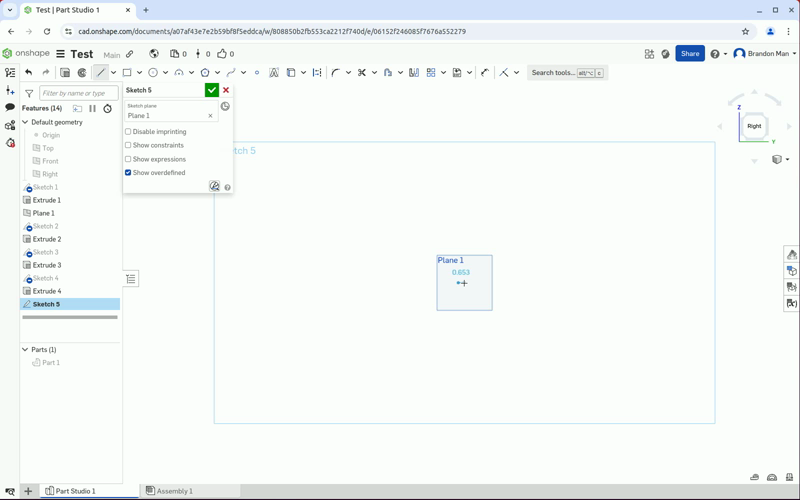
scroll(6)
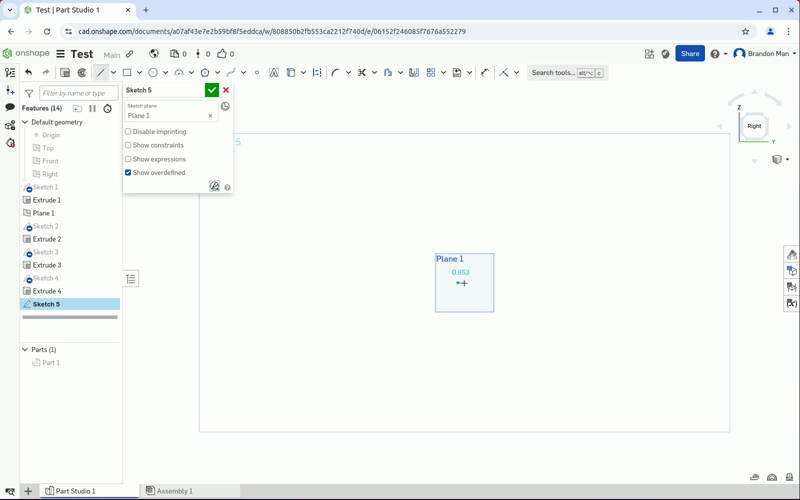
scroll(6)
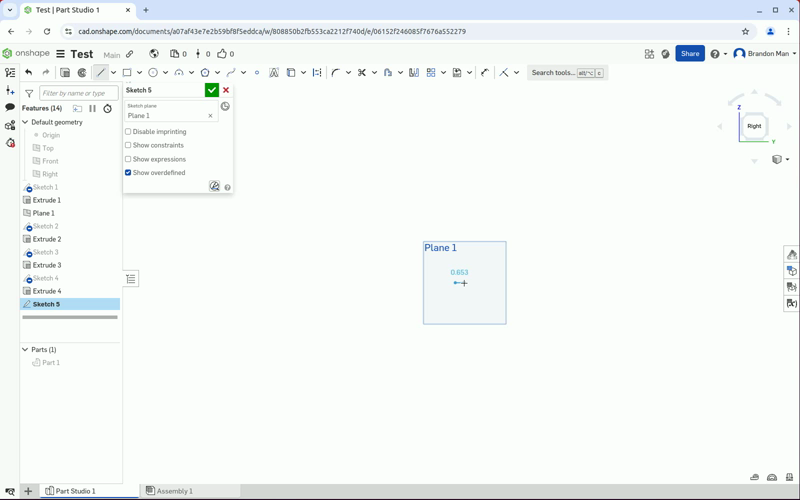
scroll(6)
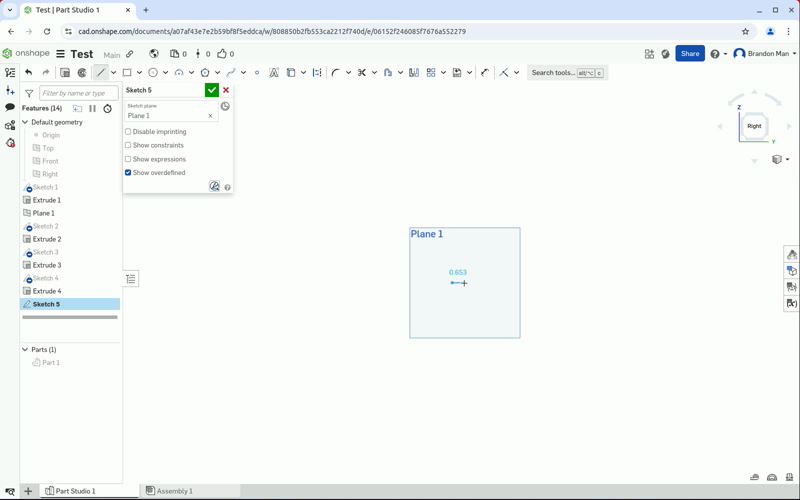
scroll(6)
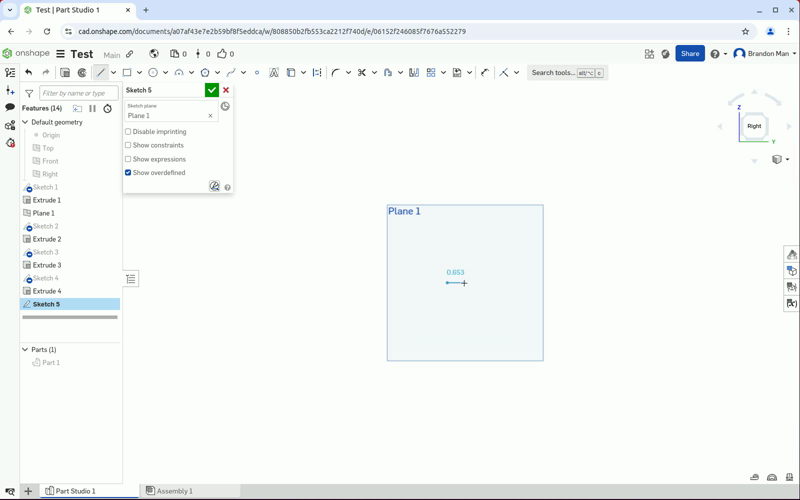
scroll(6)
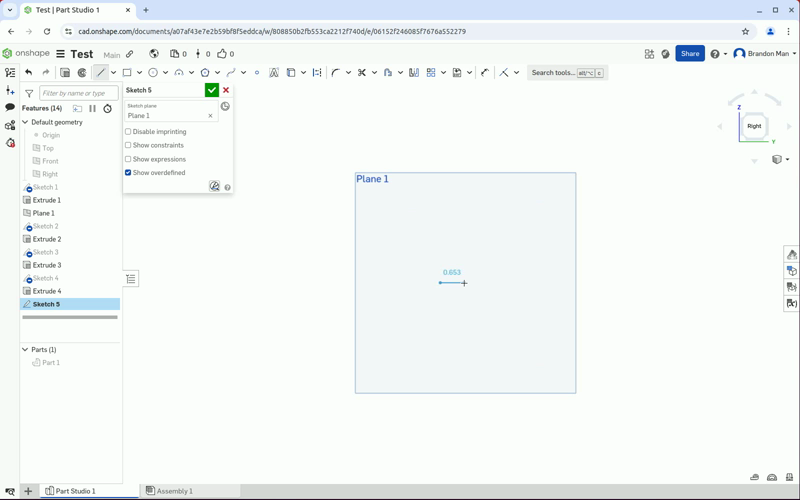
scroll(6)
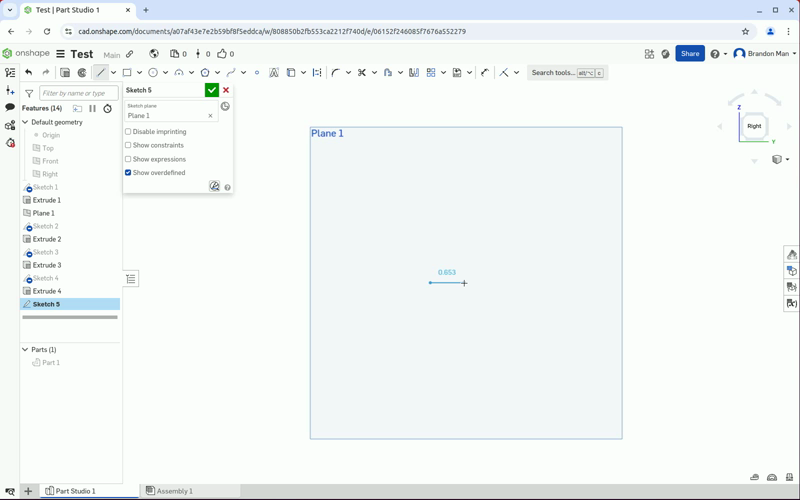
scroll(6)
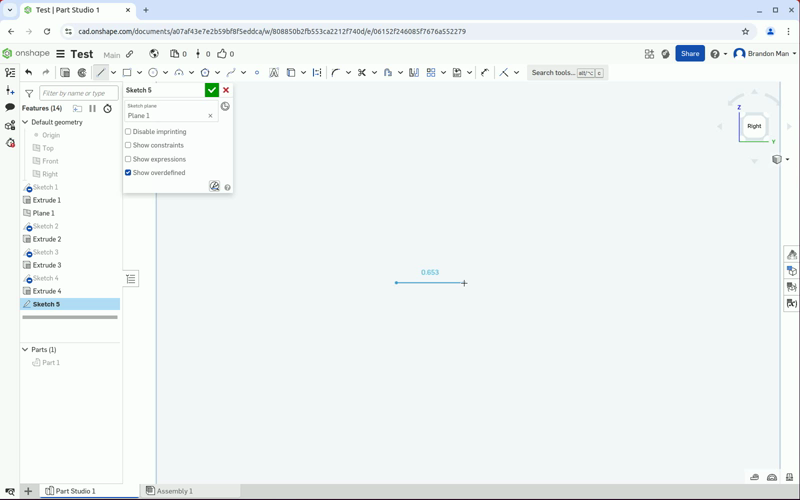
click(464, 282)
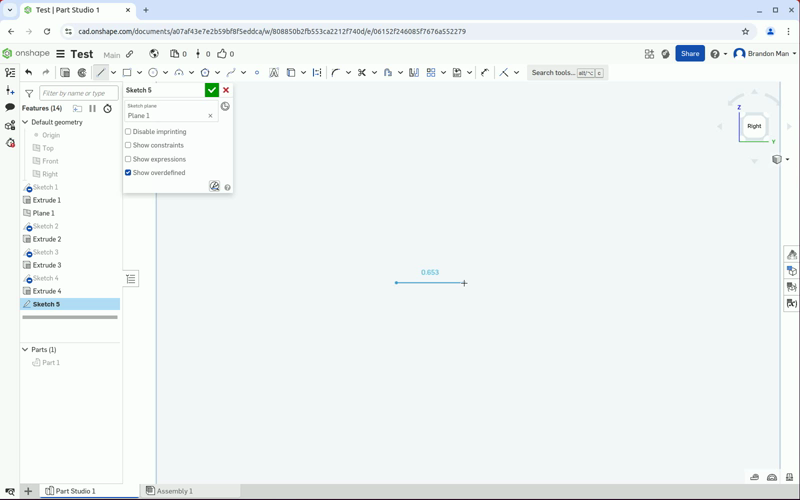
scroll(-6)
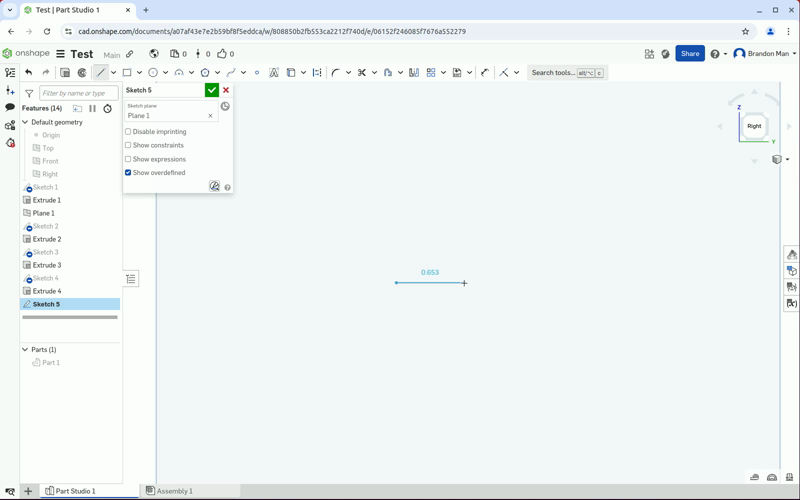
scroll(-6)
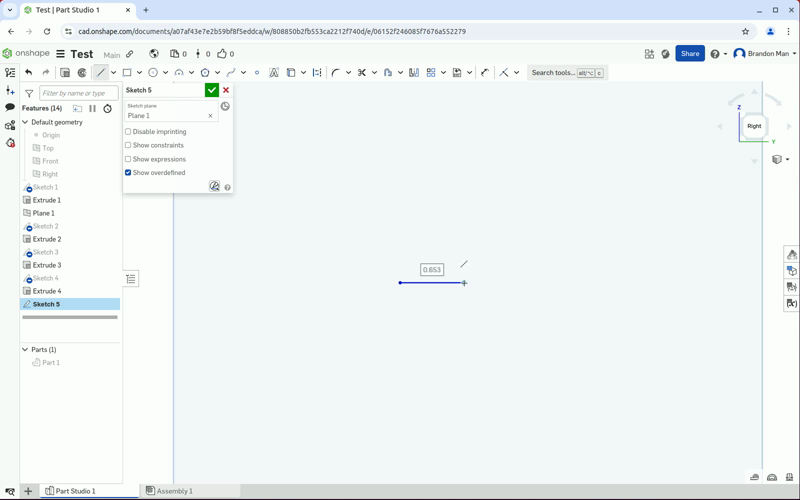
scroll(-6)
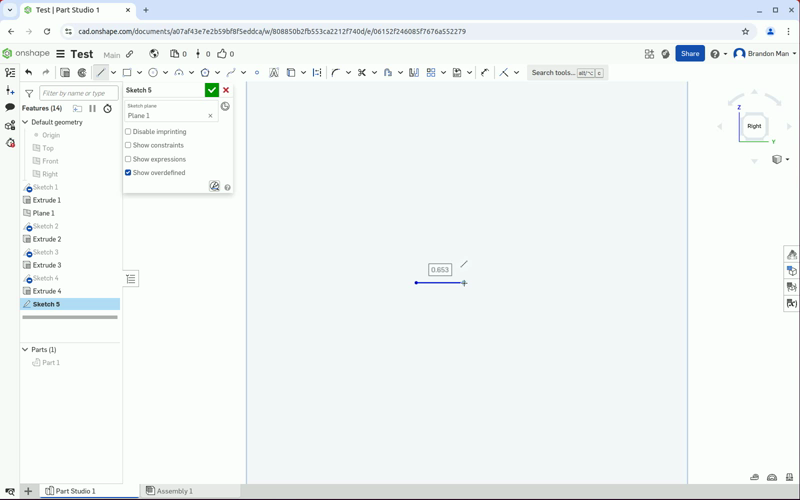
scroll(-6)
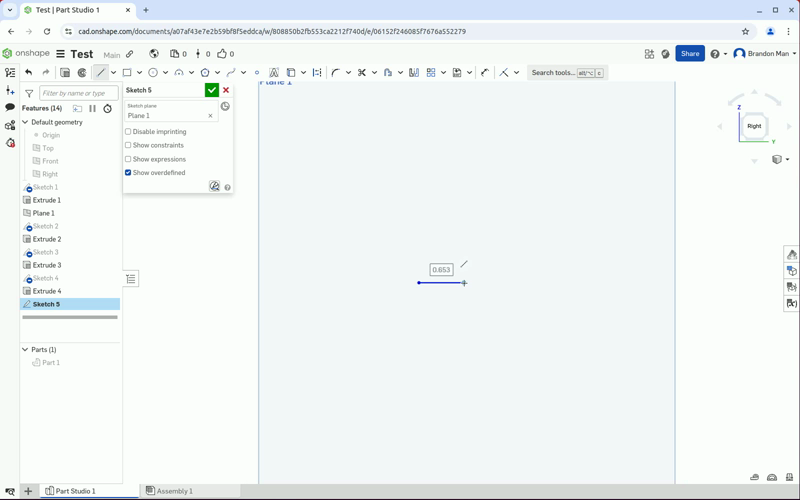
scroll(-6)
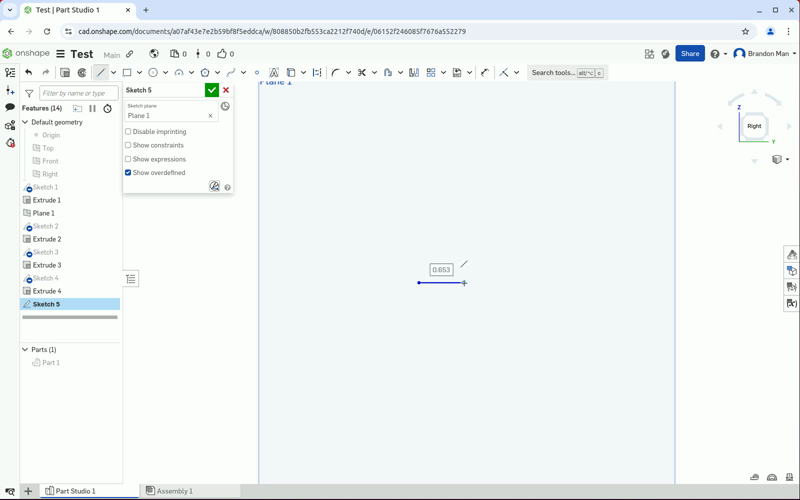
scroll(-6)
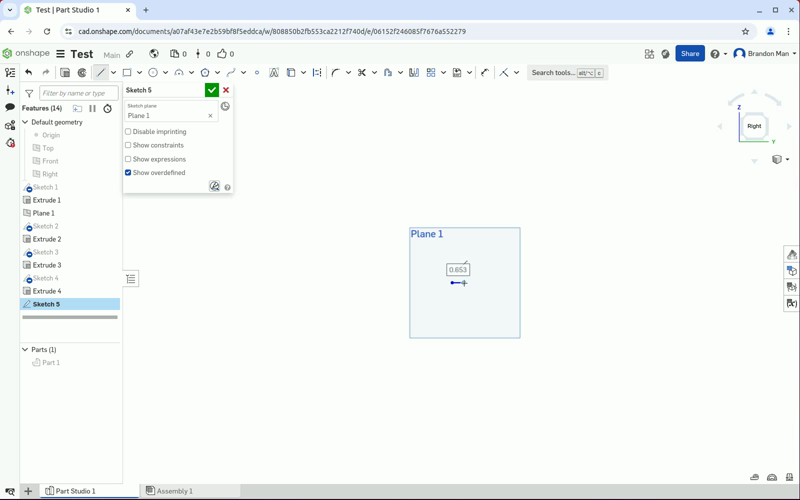
scroll(-6)
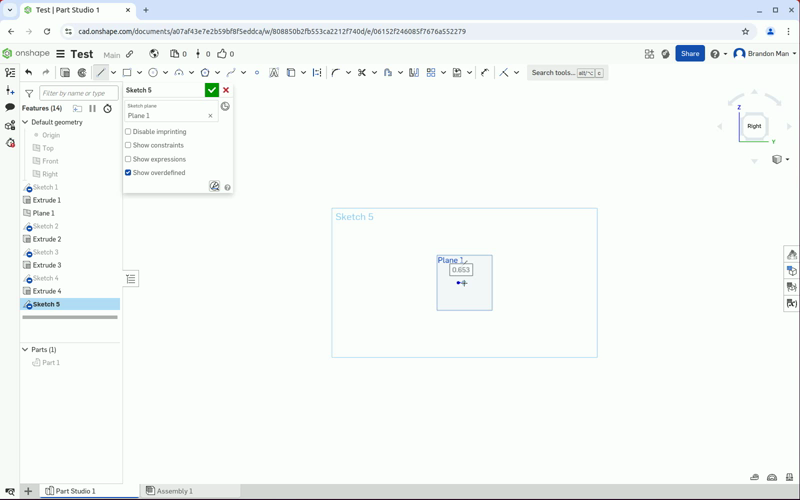
key_up(shift)
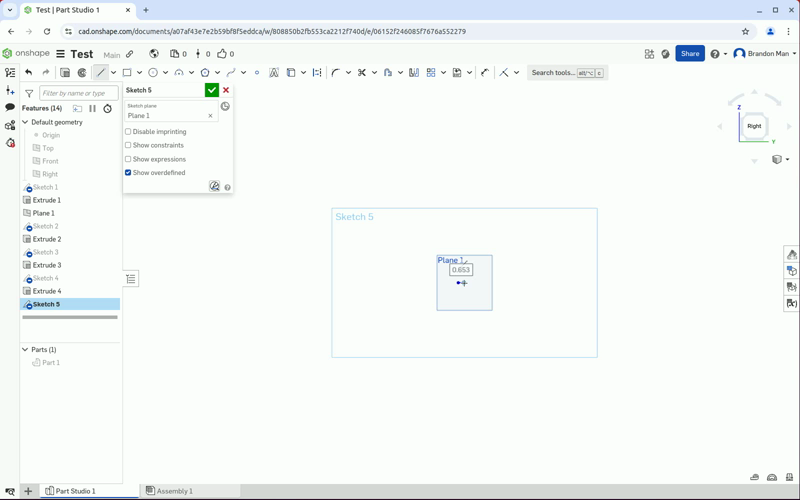
key_down(shift)
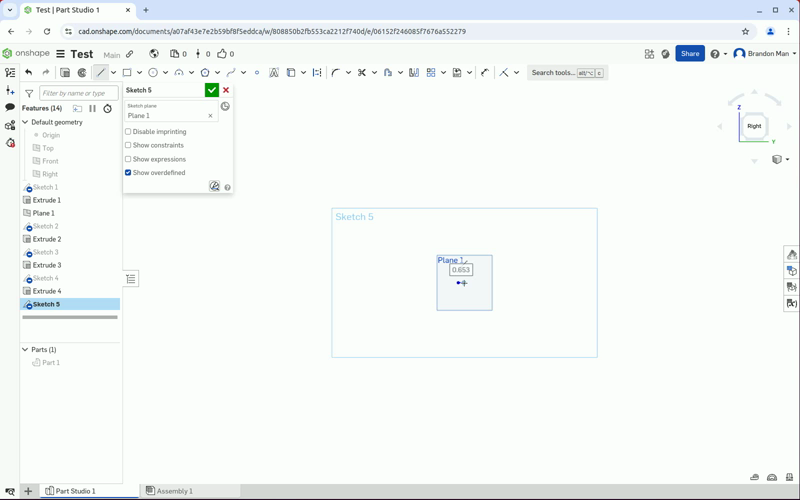
mouse_move(494, 282)
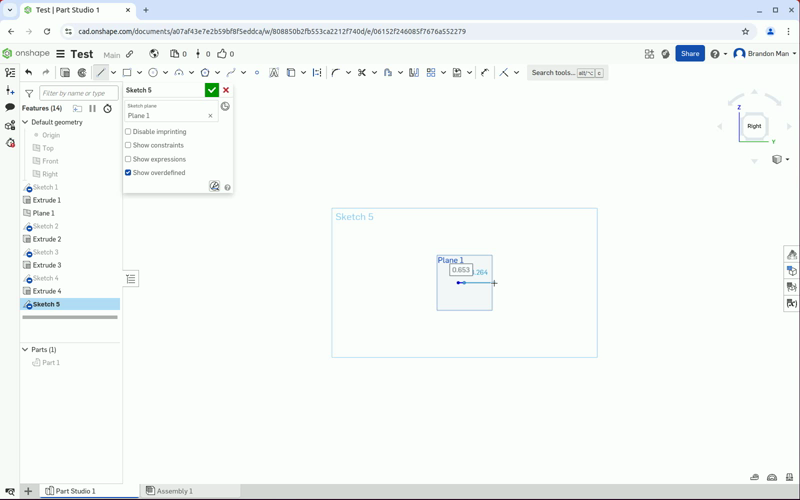
mouse_move(464, 277)
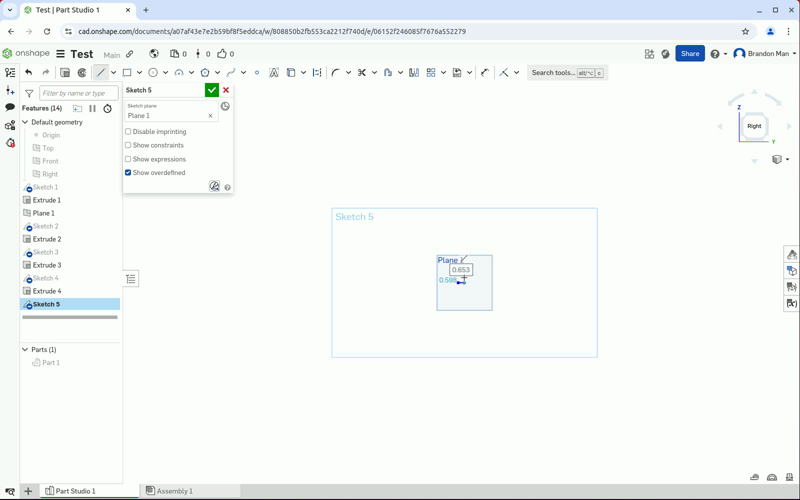
scroll(6)
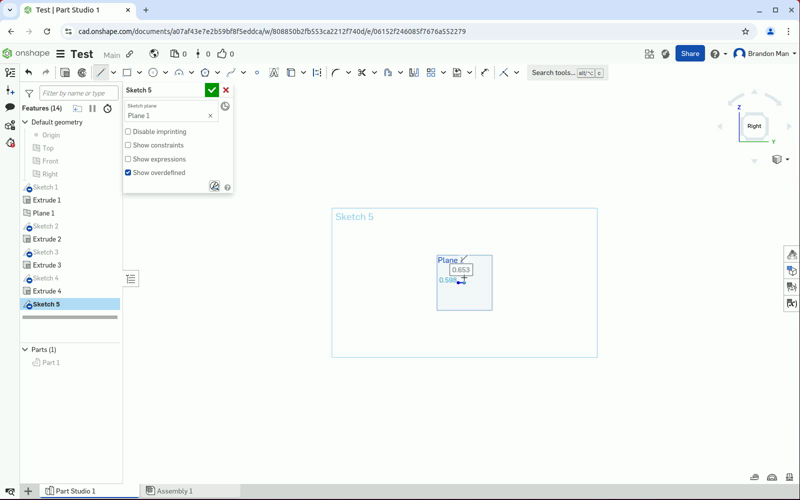
scroll(6)
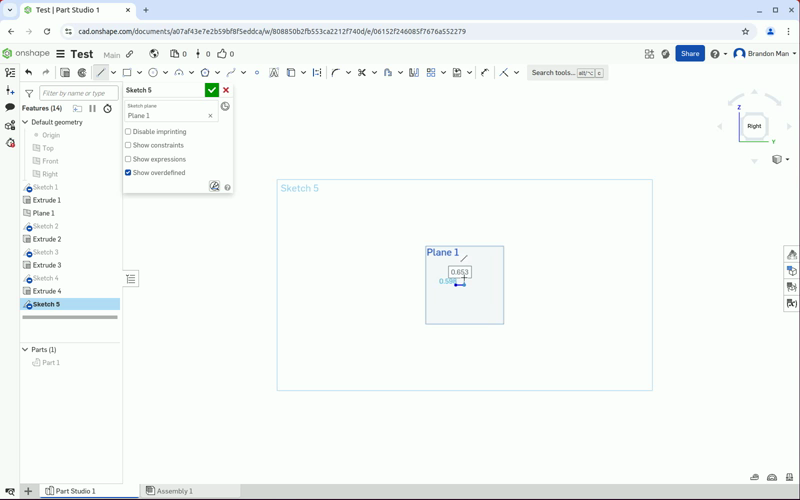
scroll(6)
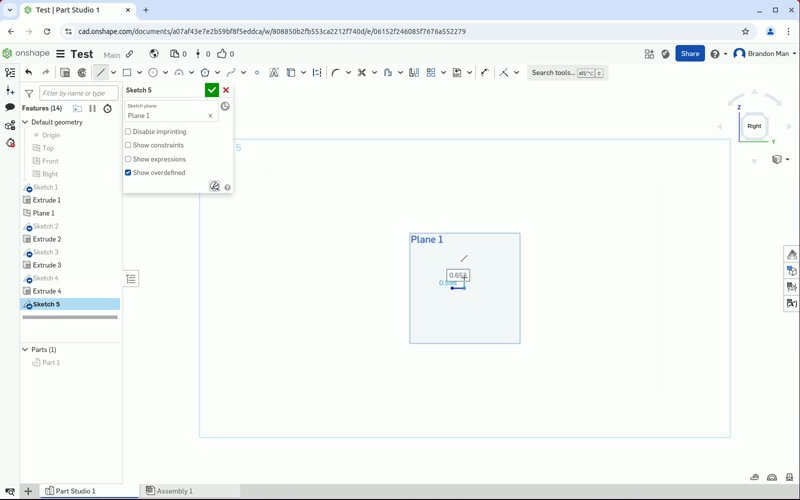
scroll(6)
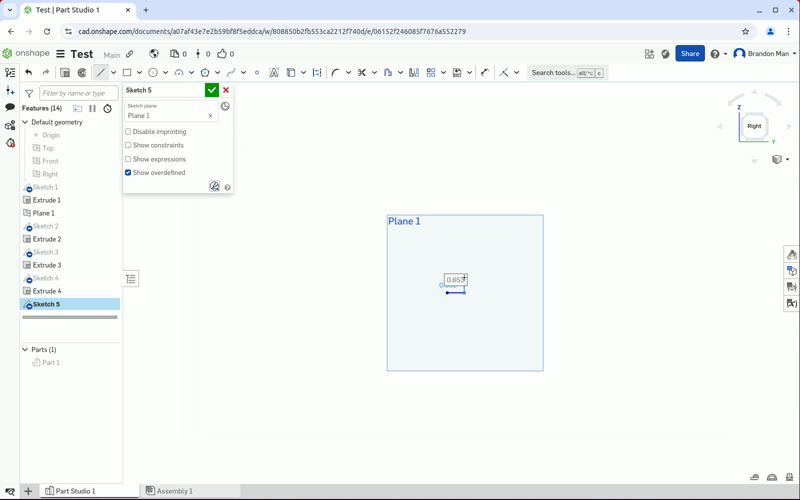
scroll(6)
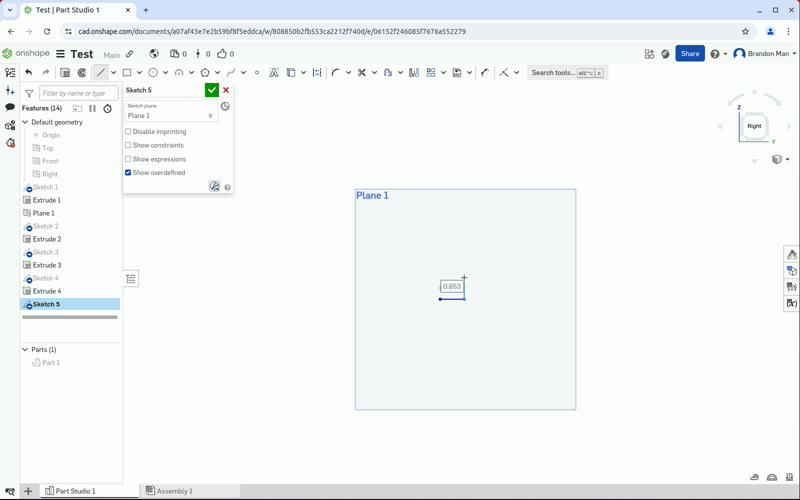
scroll(6)
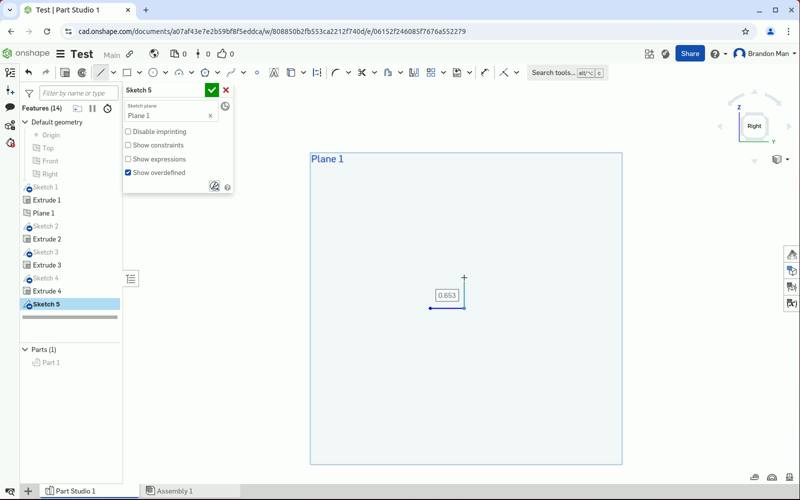
scroll(6)
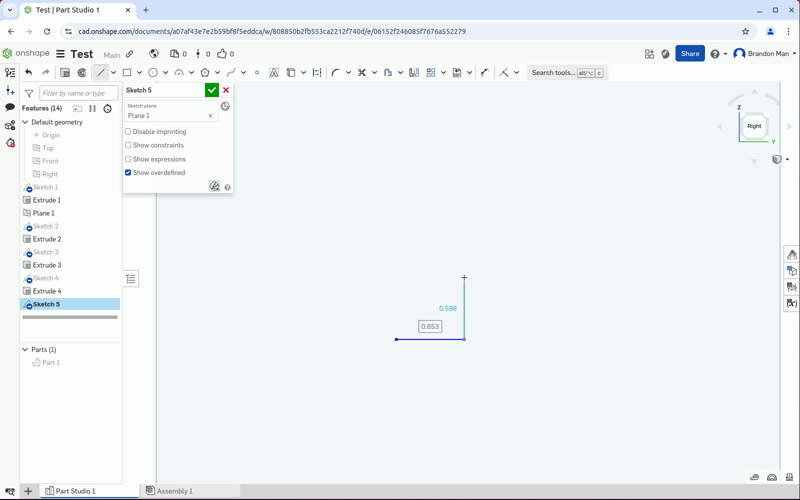
click(464, 277)
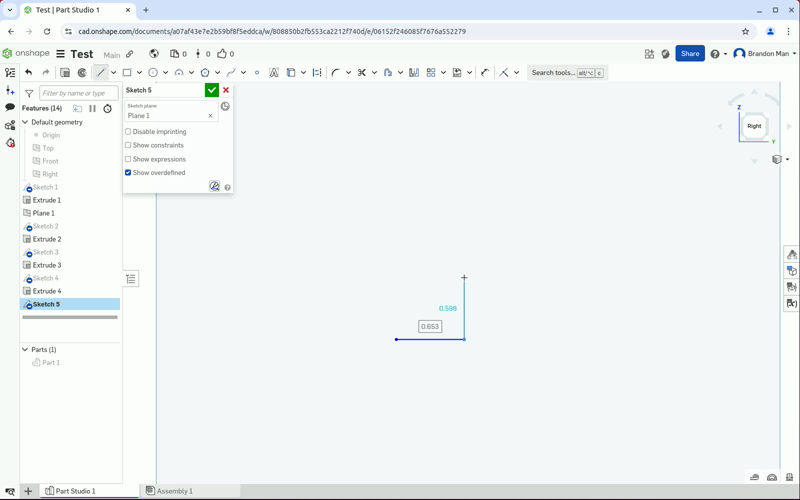
scroll(-6)
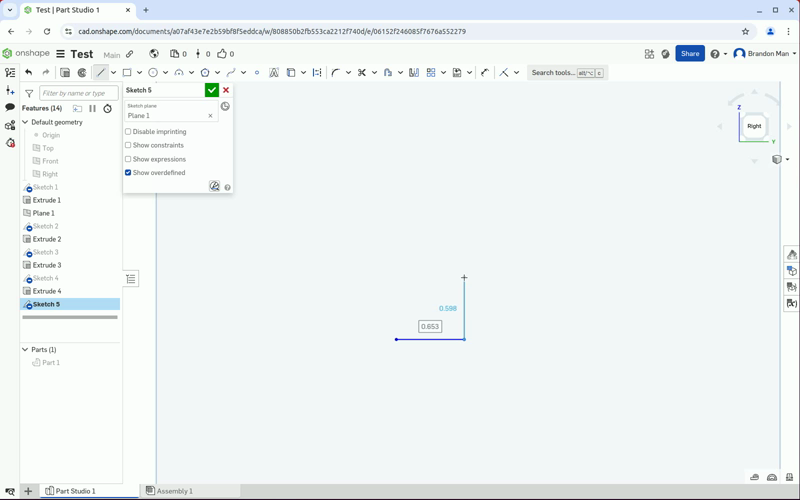
scroll(-6)
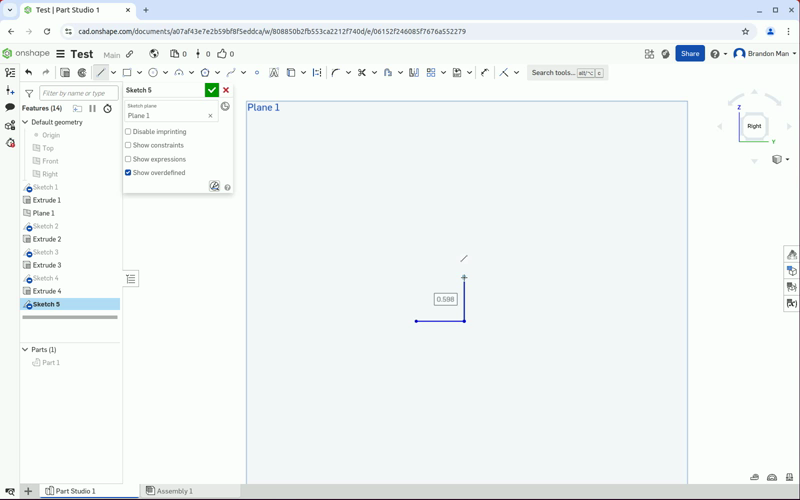
scroll(-6)
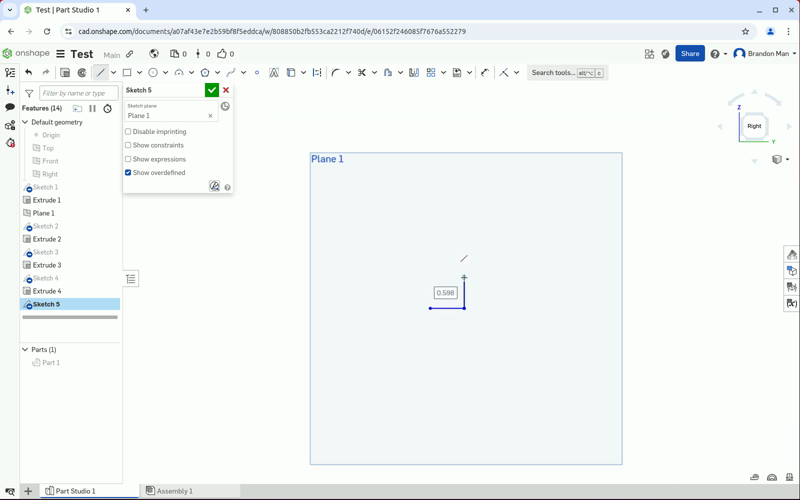
scroll(-6)
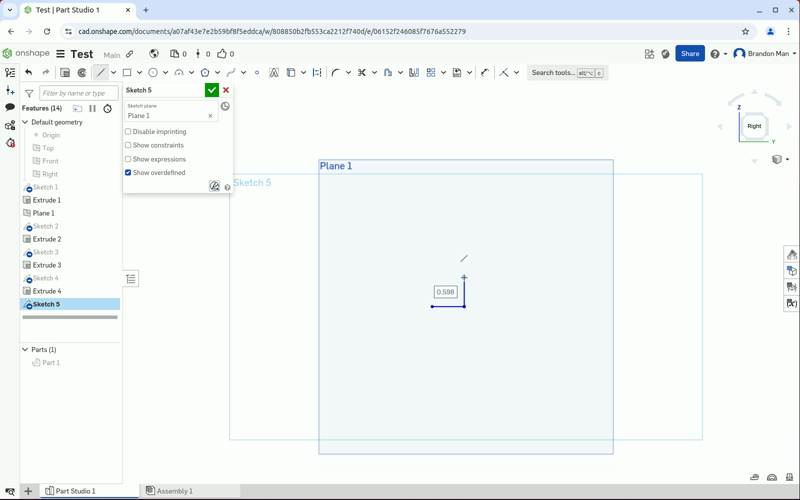
scroll(-6)
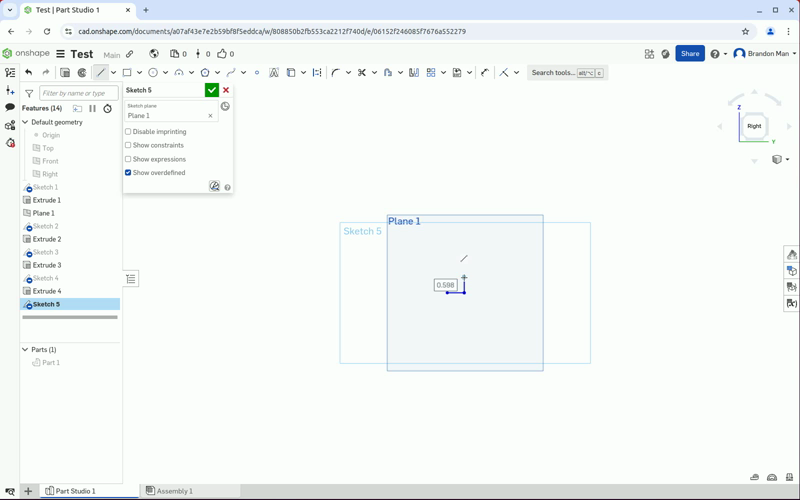
scroll(-6)
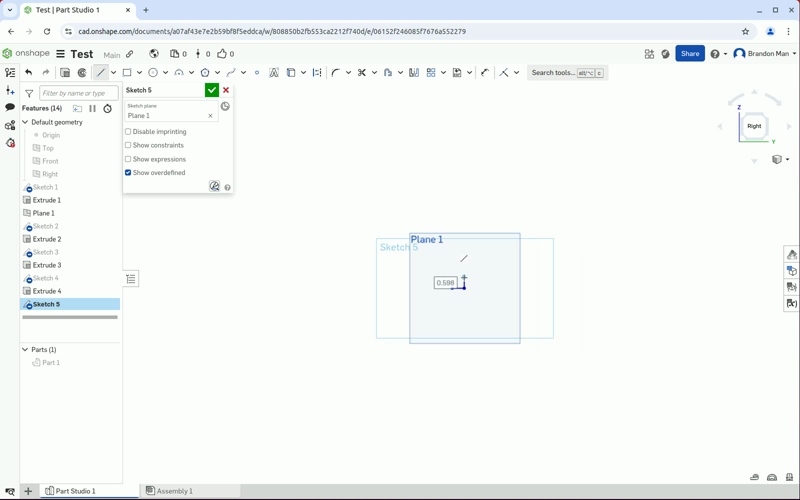
scroll(-6)
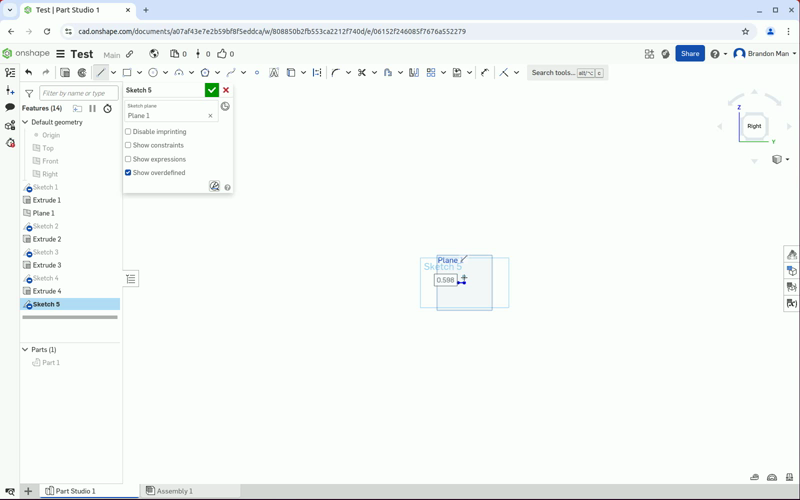
key_up(shift)
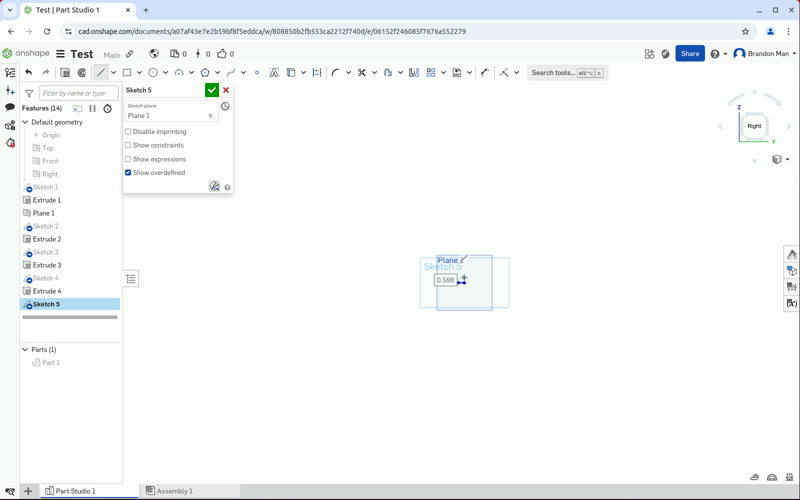
mouse_move(494, 277)
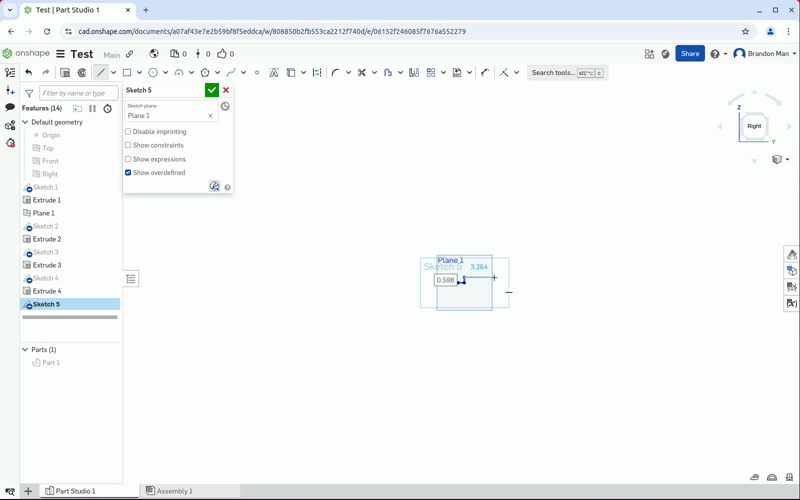
key_down(shift)
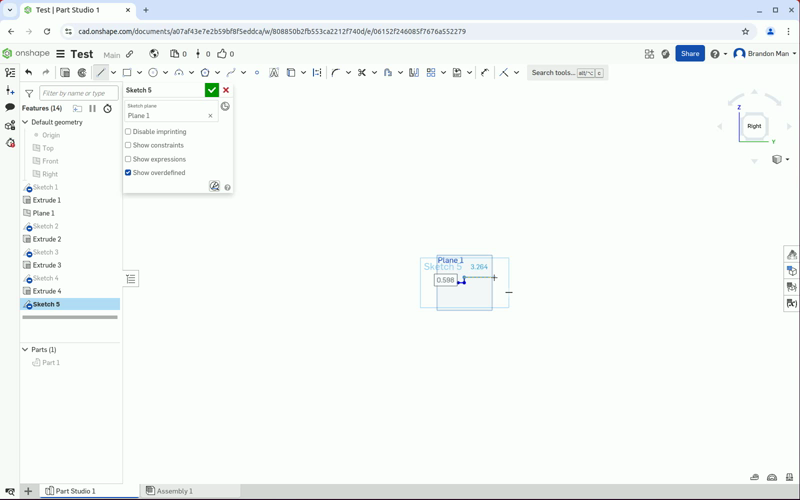
mouse_move(458, 282)
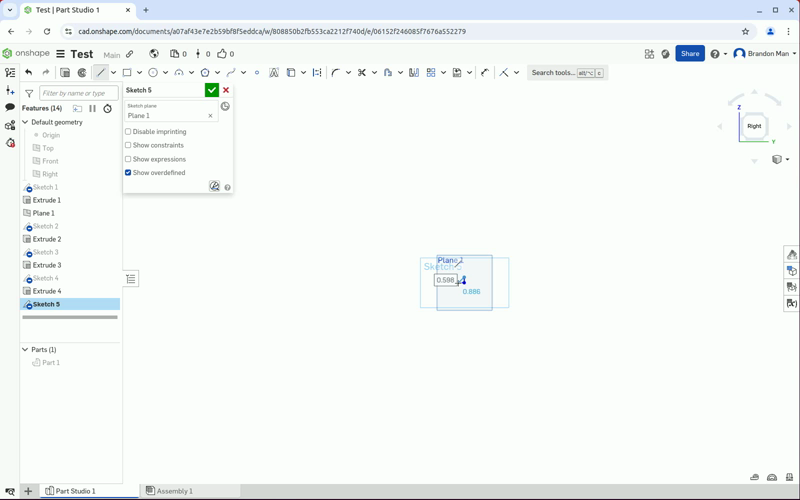
key_up(shift)
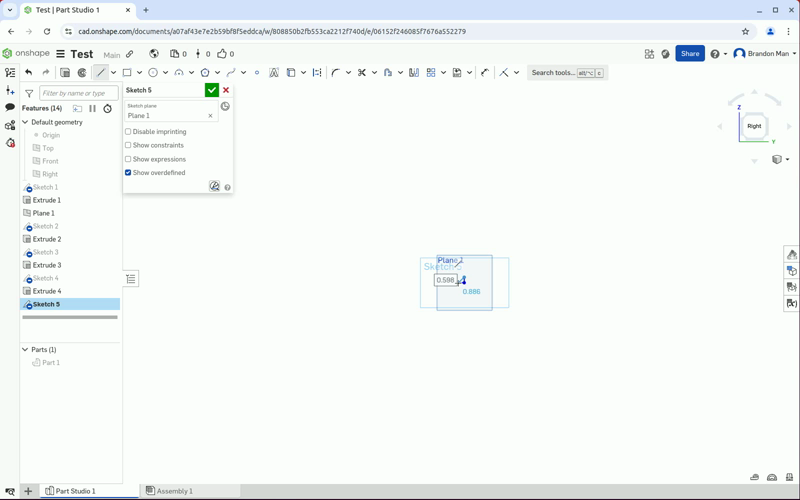
click(458, 282)
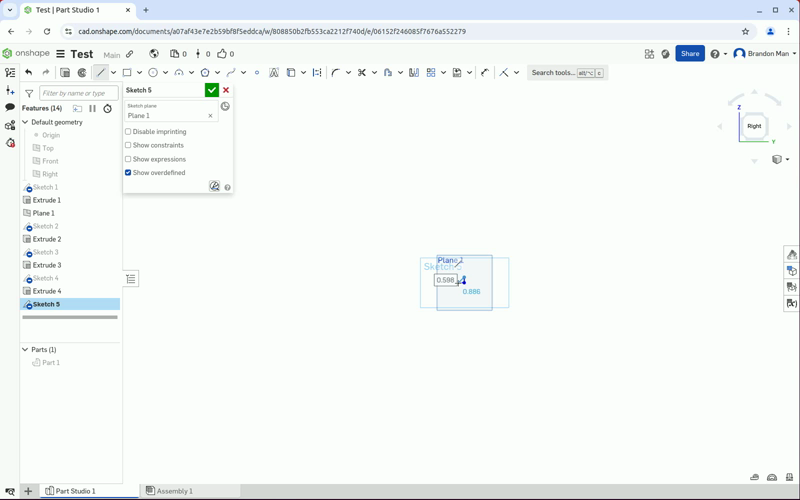
key(esc)
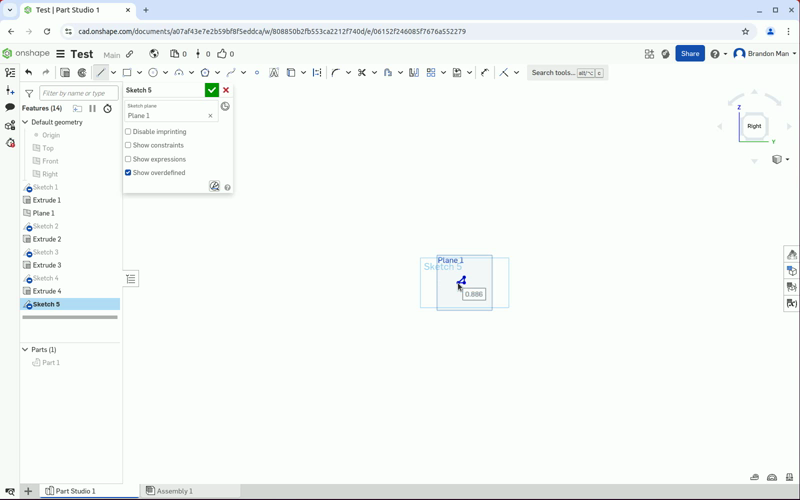
mouse_move(463, 282)
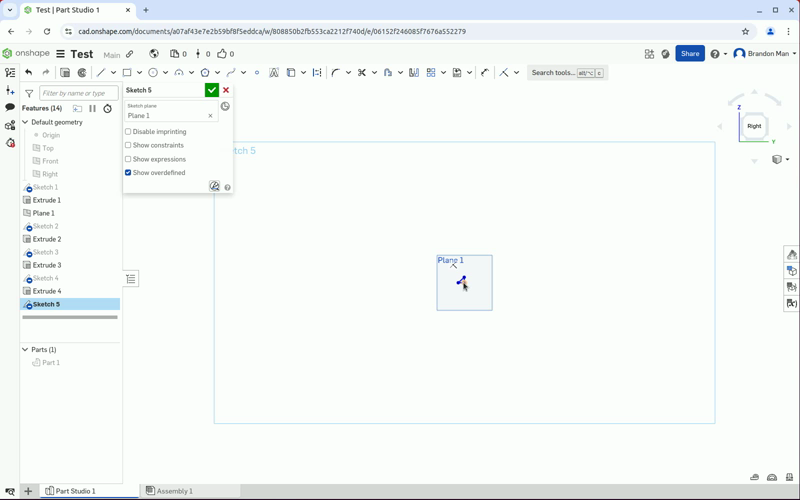
scroll(6)
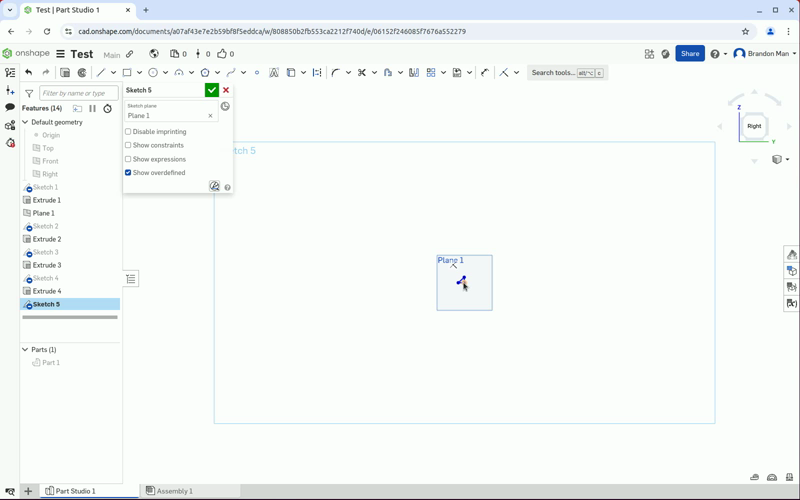
scroll(6)
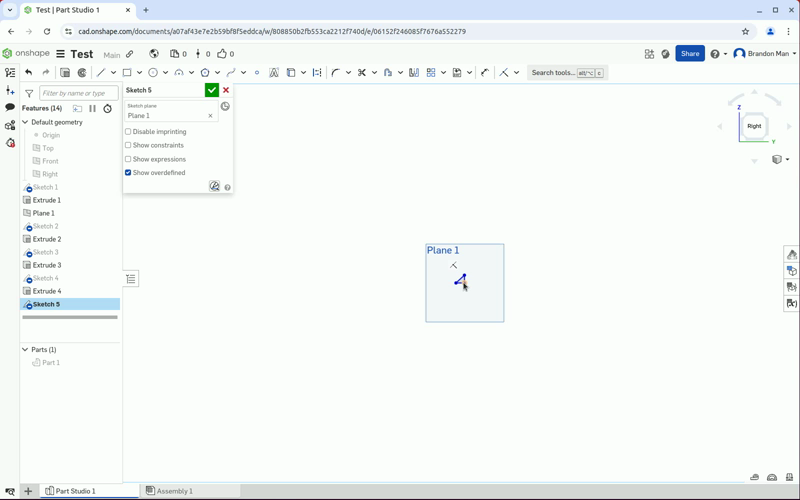
scroll(6)
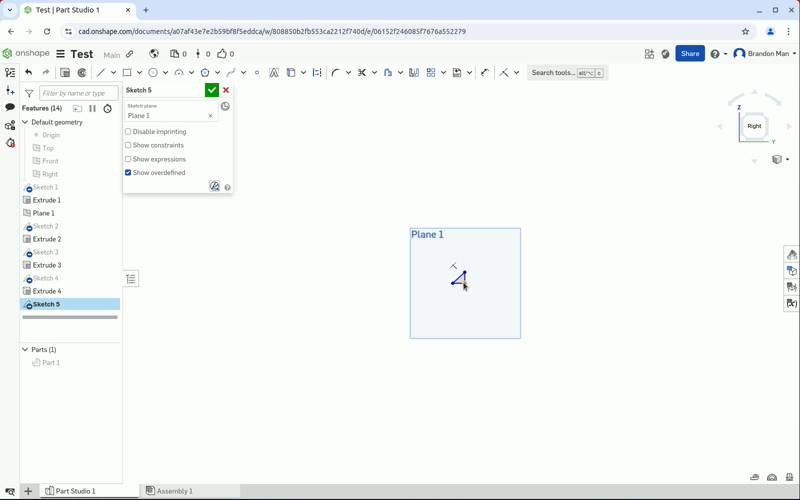
scroll(6)
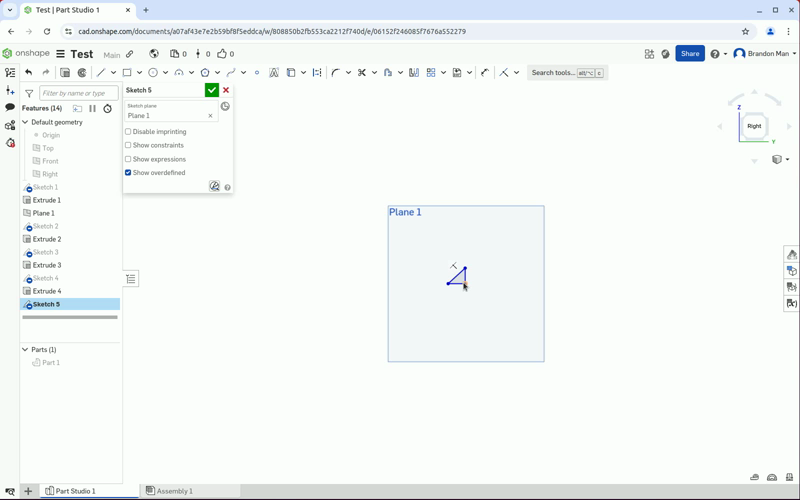
scroll(6)
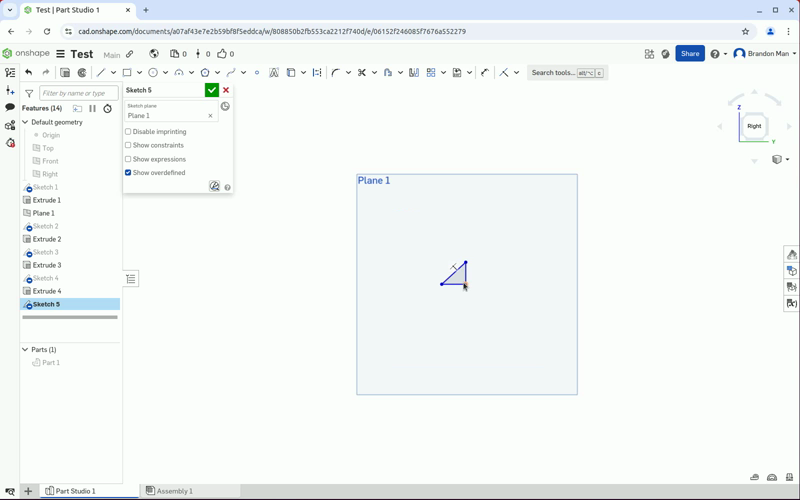
scroll(6)
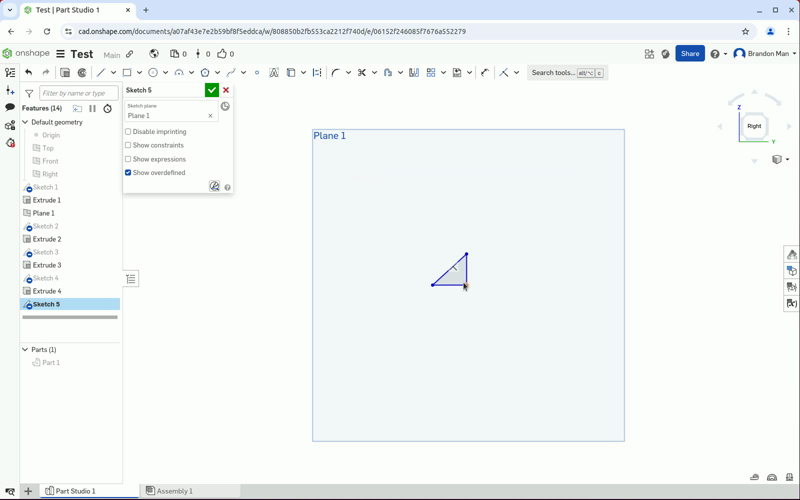
scroll(6)
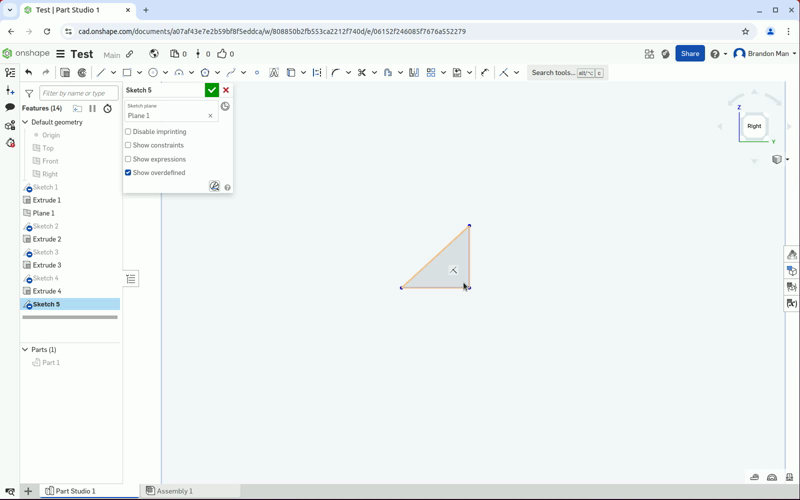
click(463, 282)
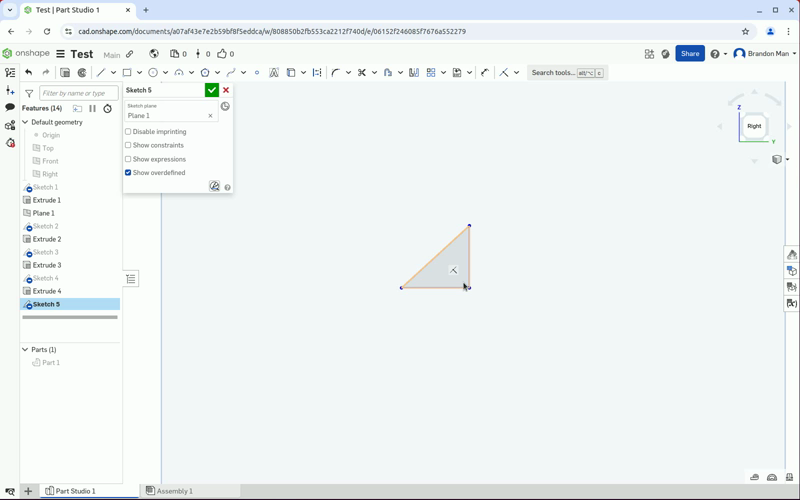
scroll(-6)
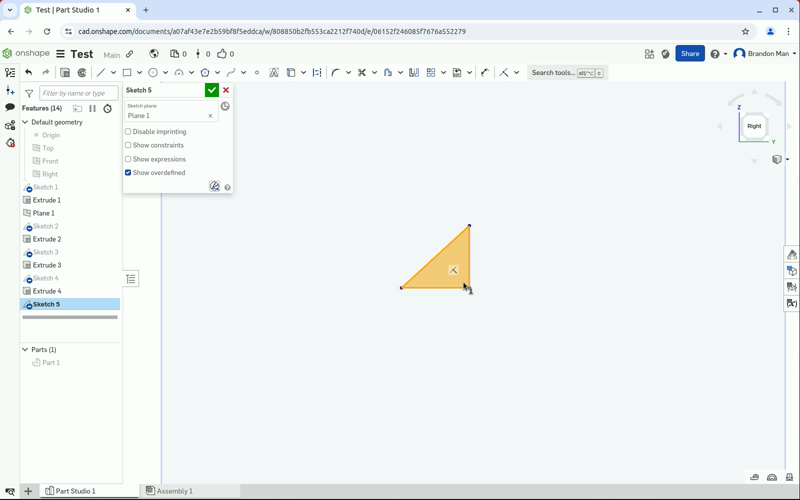
scroll(-6)
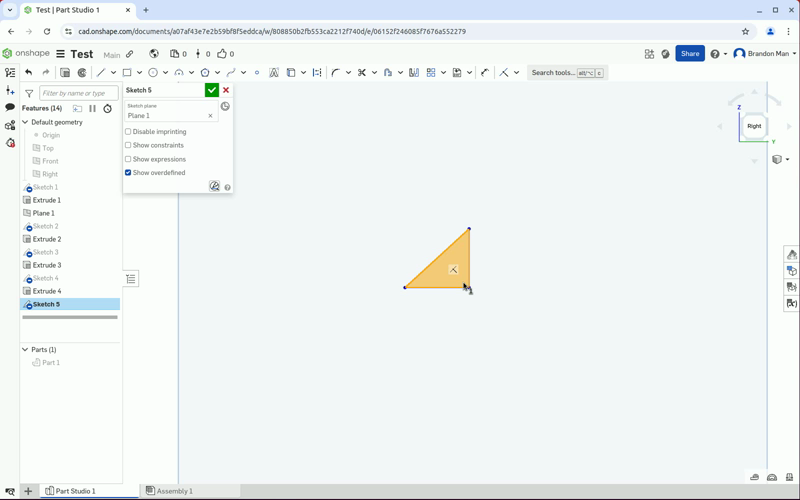
scroll(-6)
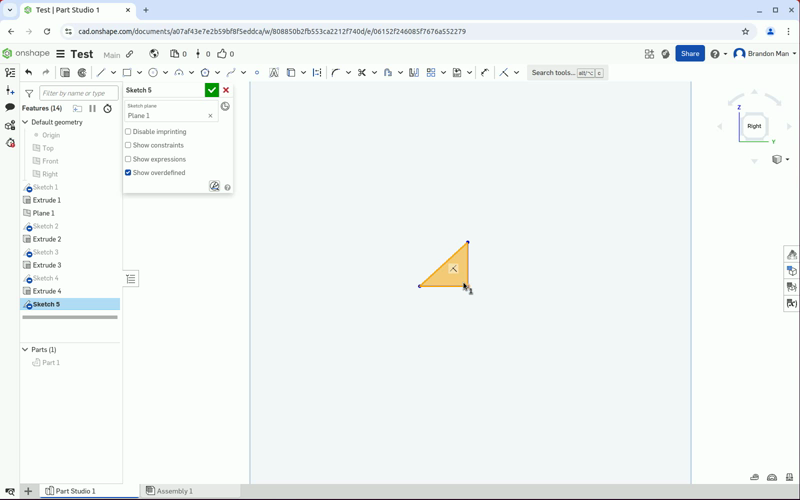
scroll(-6)
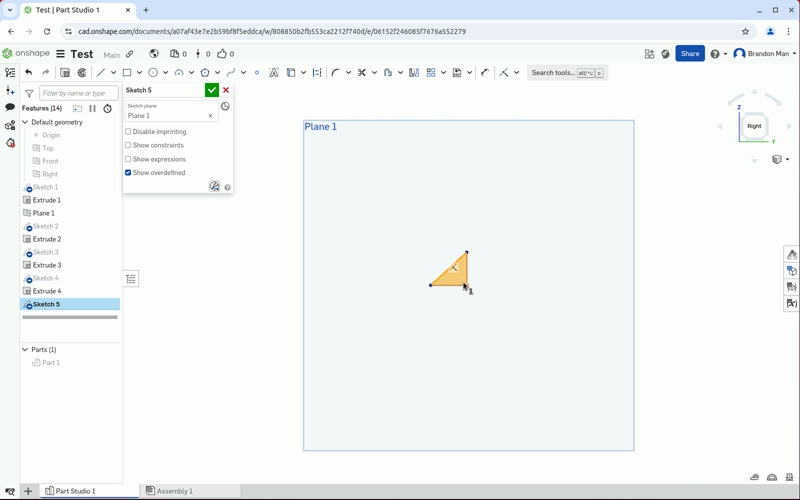
scroll(-6)
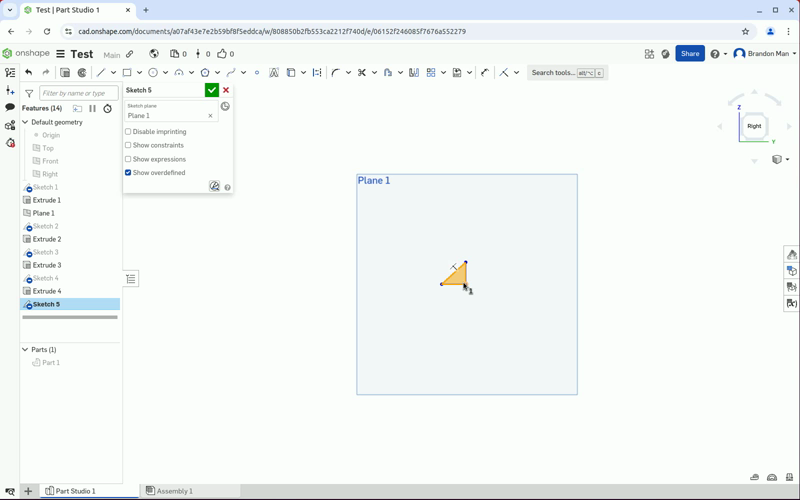
scroll(-6)
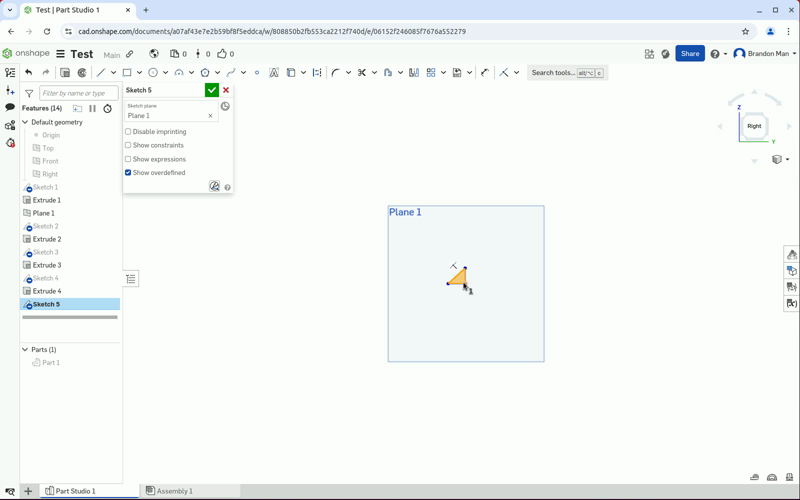
scroll(-6)
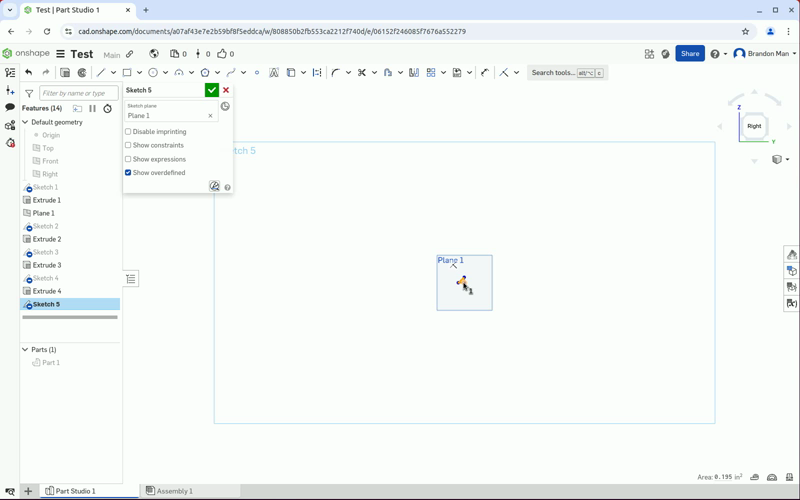
mouse_move(73, 352)
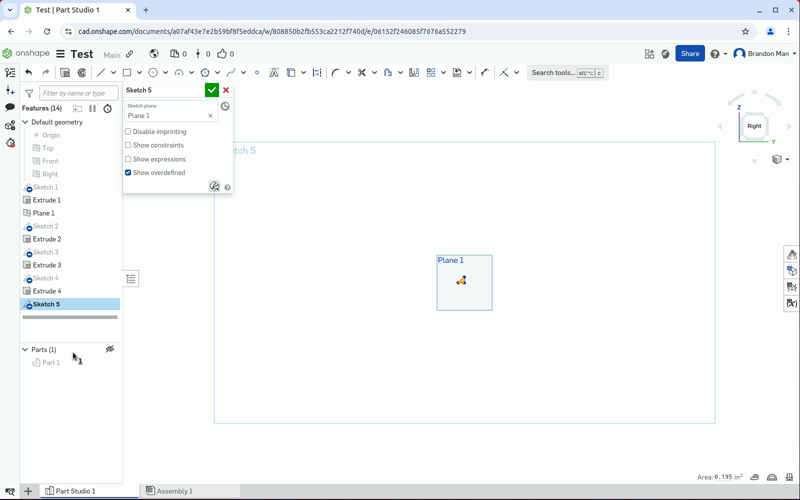
key(shift+y)
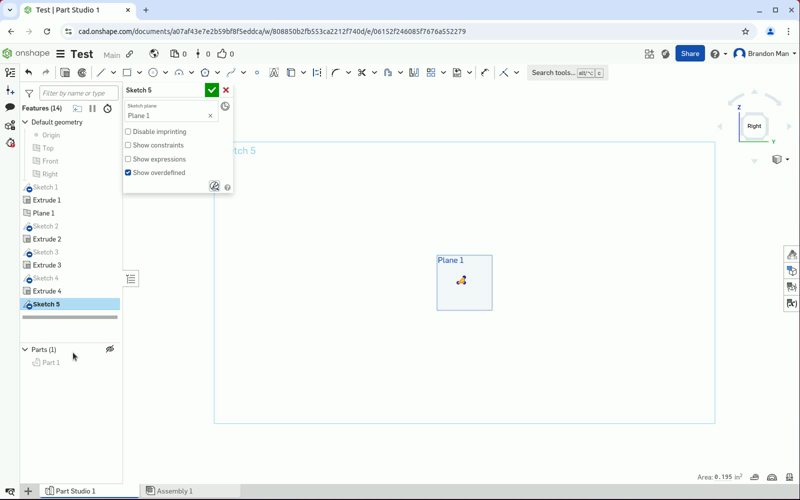
key(shift+e)
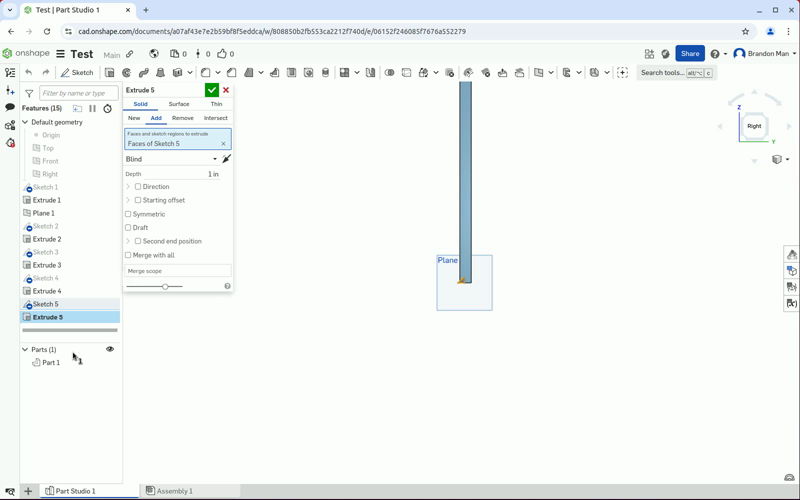
mouse_move(143, 106)
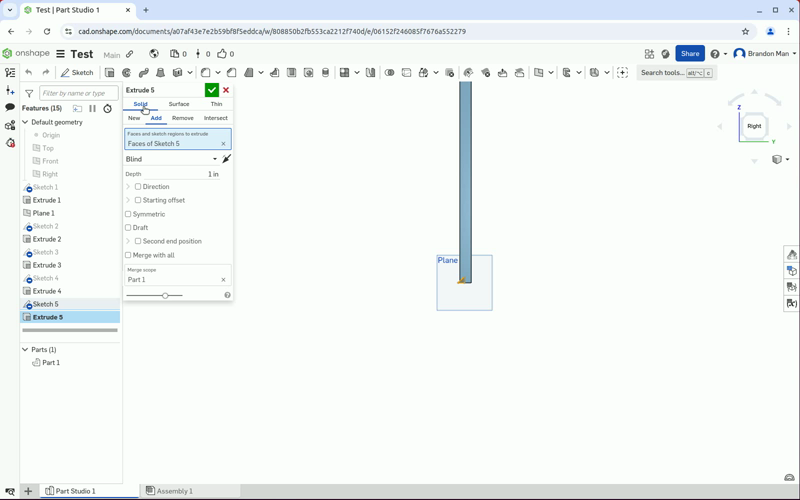
click(143, 106)
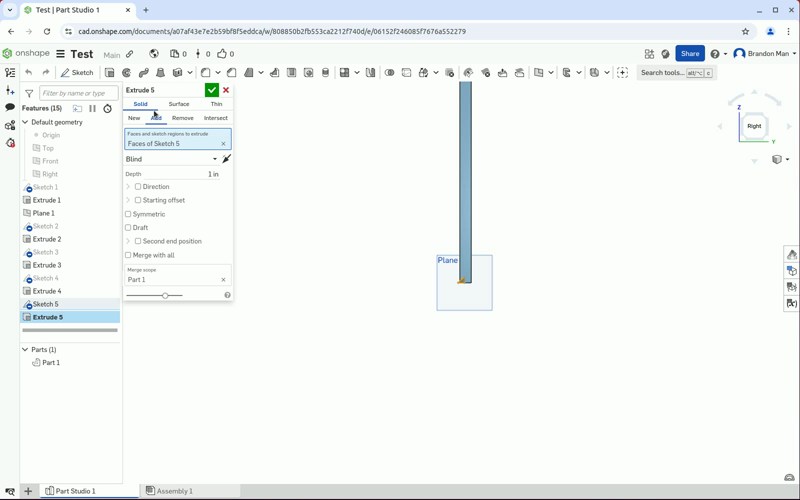
mouse_move(186, 120)
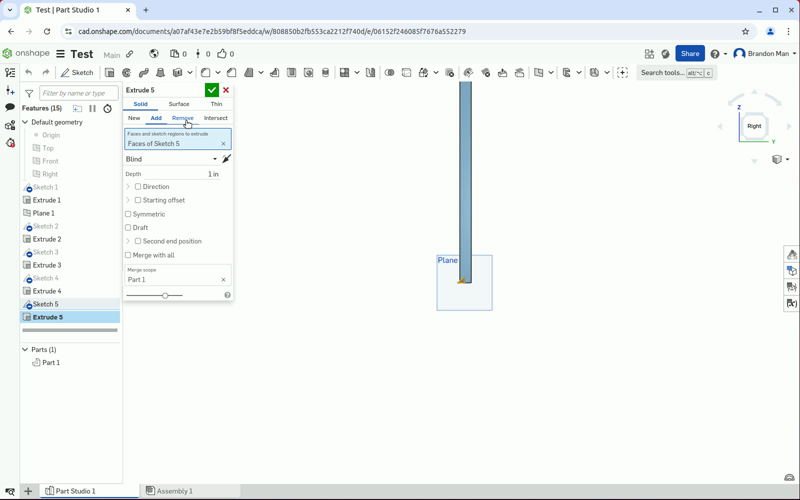
click(186, 120)
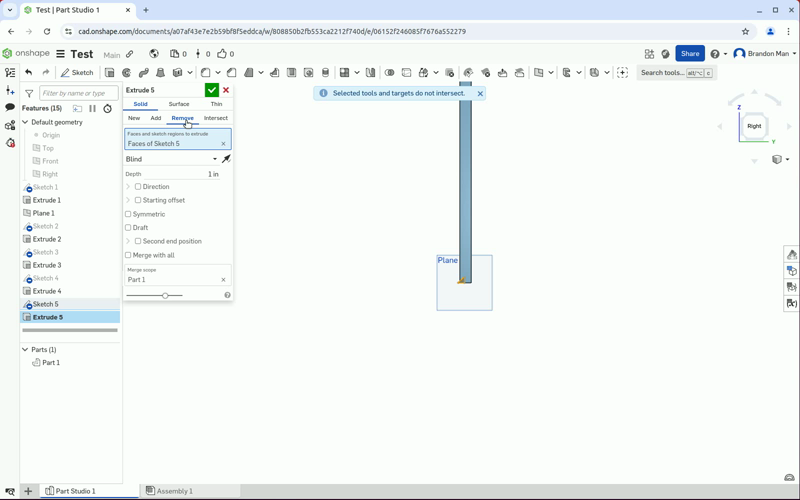
key(tab, 4)
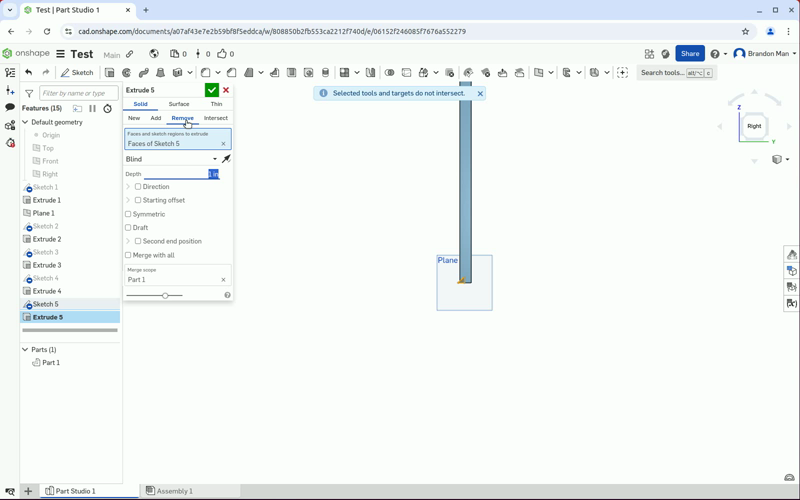
text(1.685)
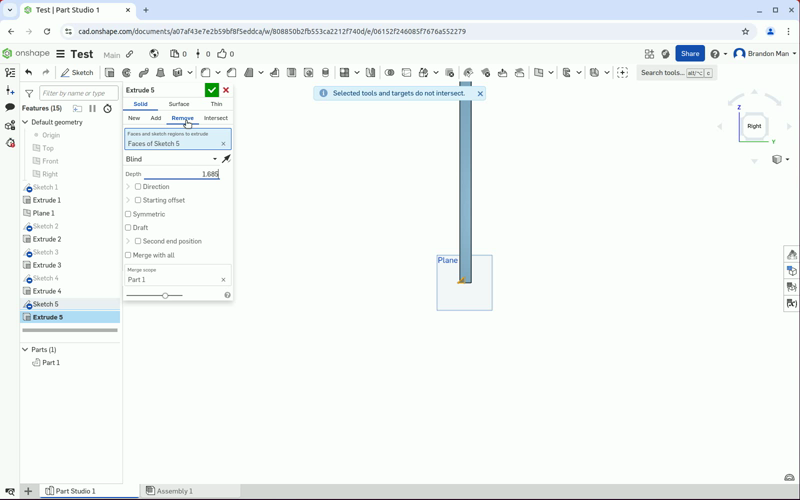
key(tab, 6)
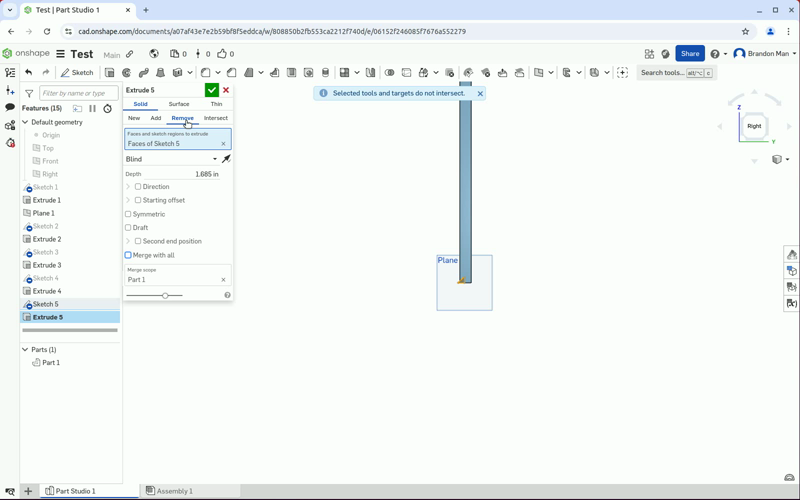
key(space)
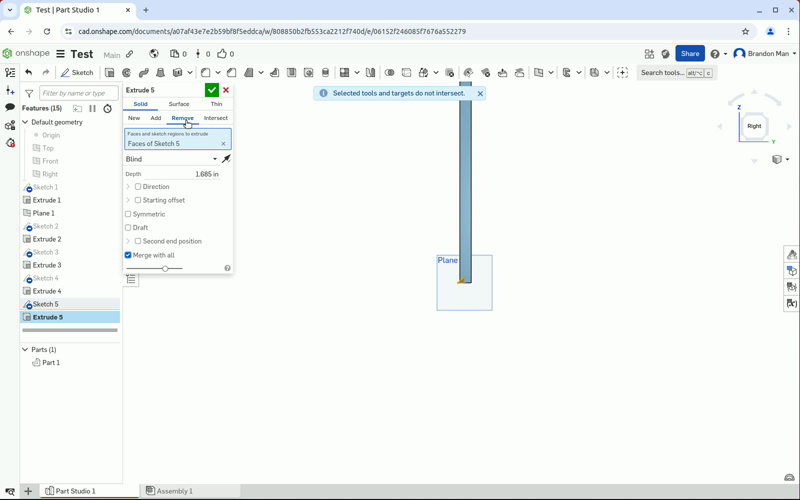
key(enter)
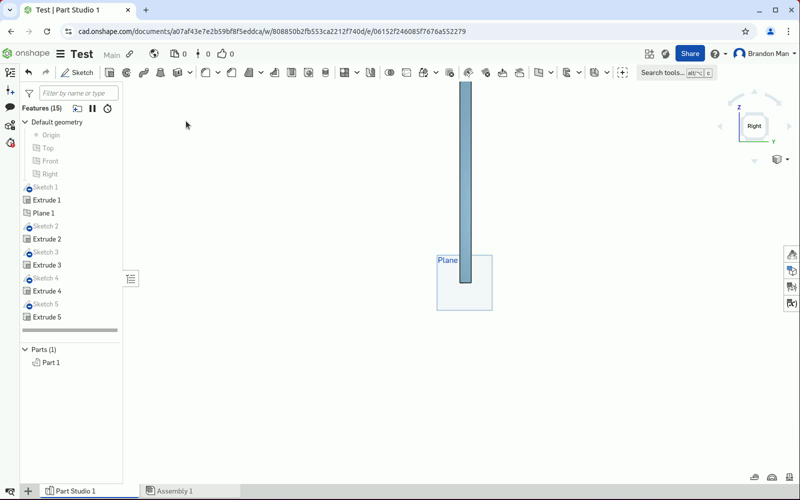
key(shift+h)
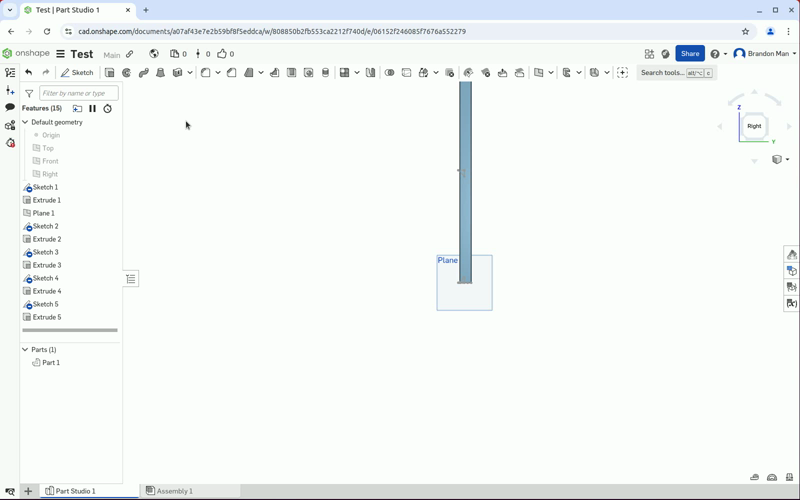
key(shift+h)
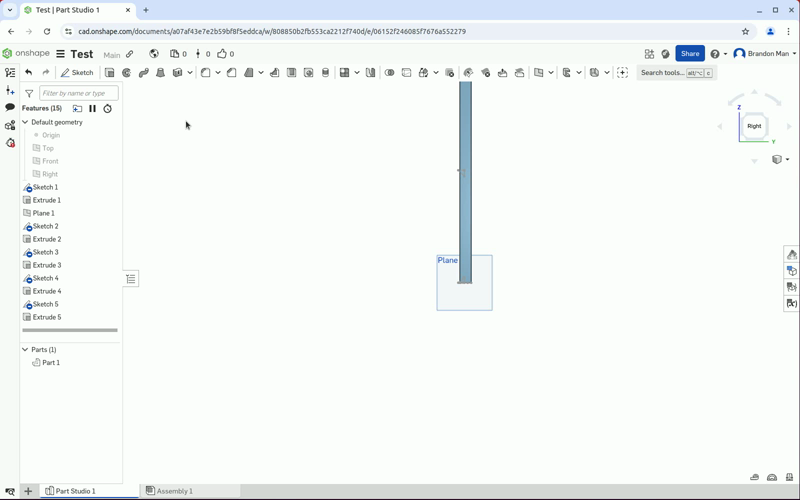
key(shift+7)
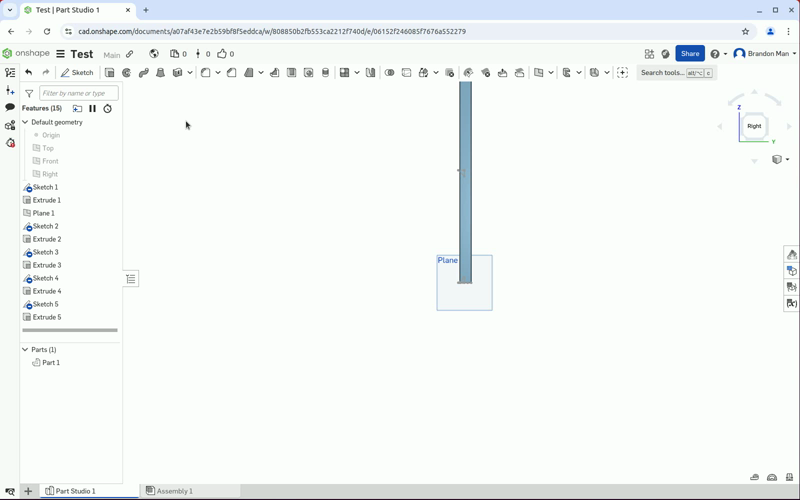
key(right, 2)
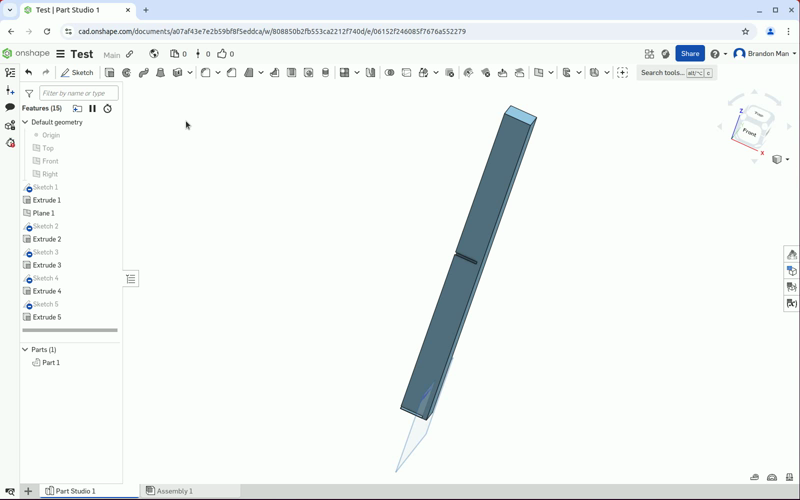
key(down, 2)
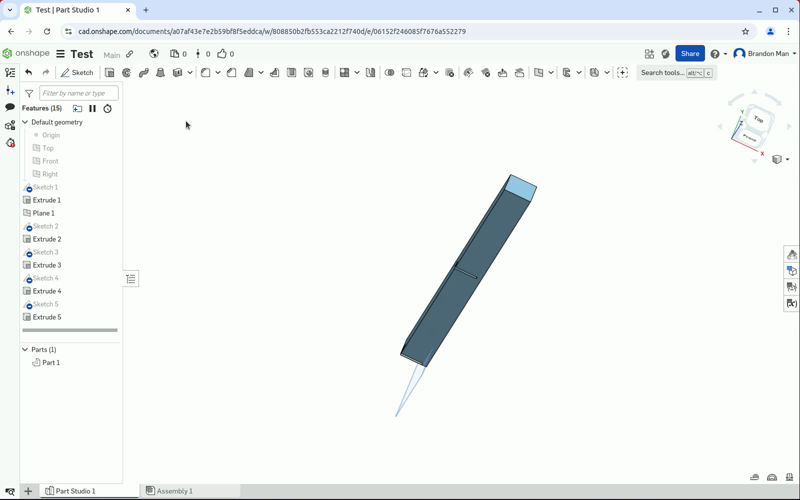
key(up, 2)
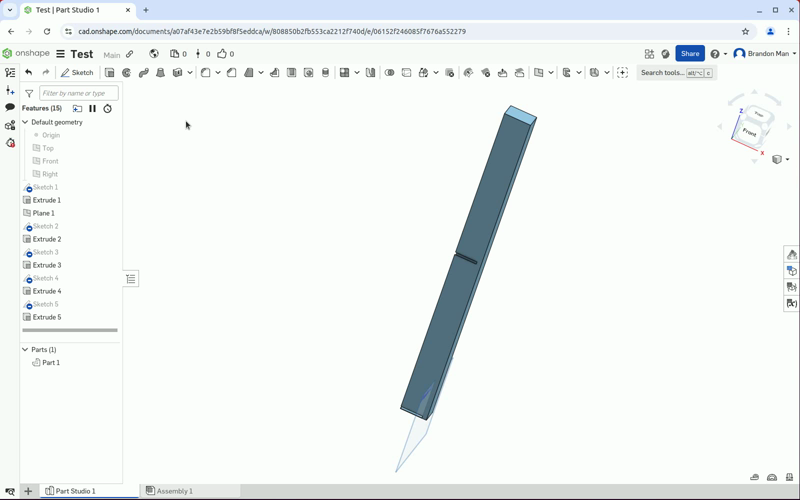
key(left, 2)
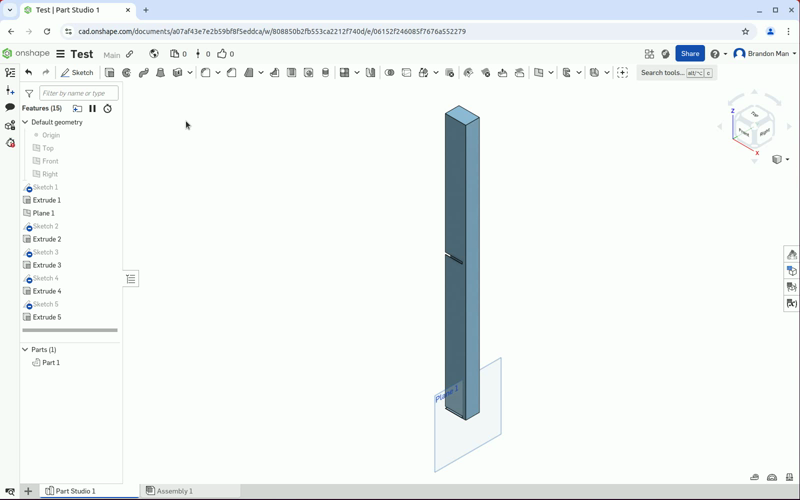
mouse_move(73, 189)
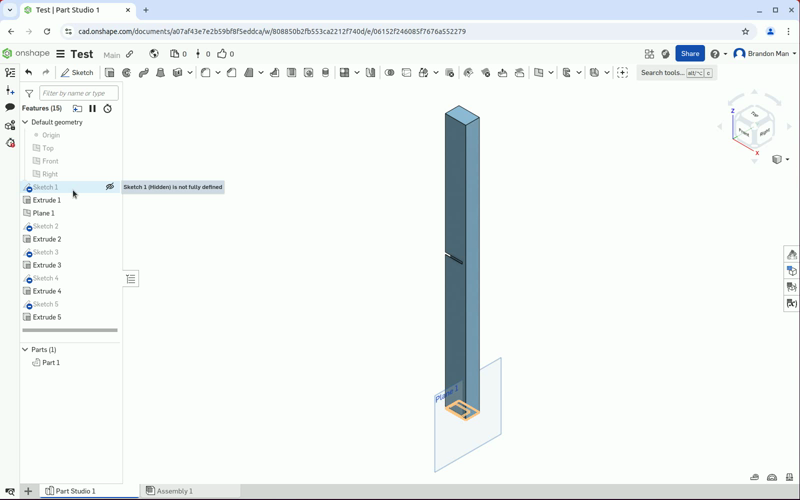
click(73, 189)